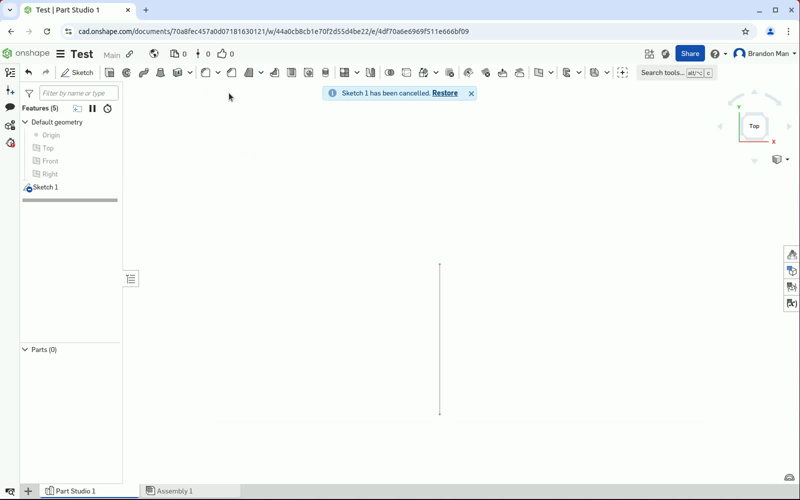
key(shift+h)
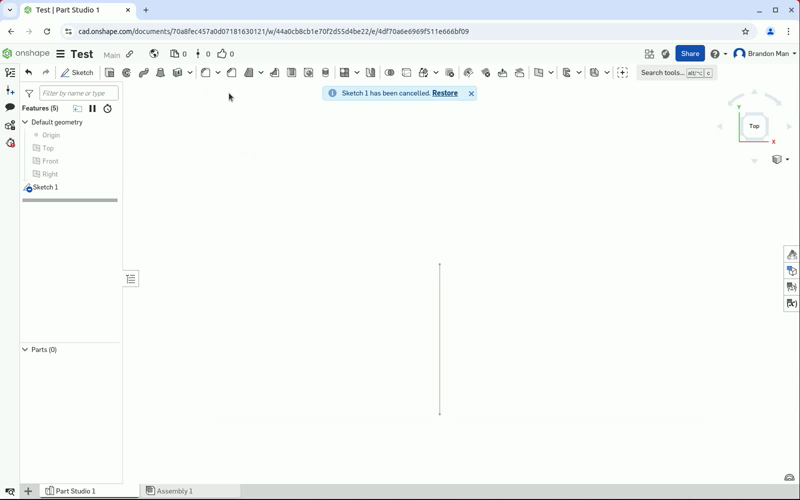
key(shift+s)
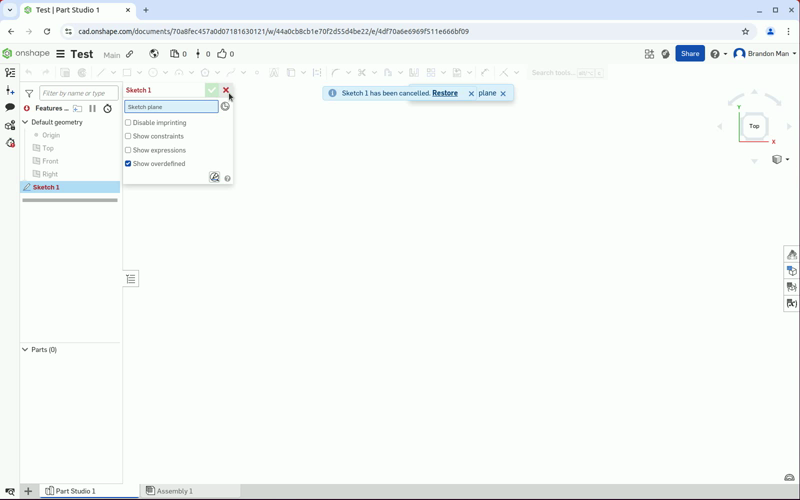
mouse_move(73, 150)
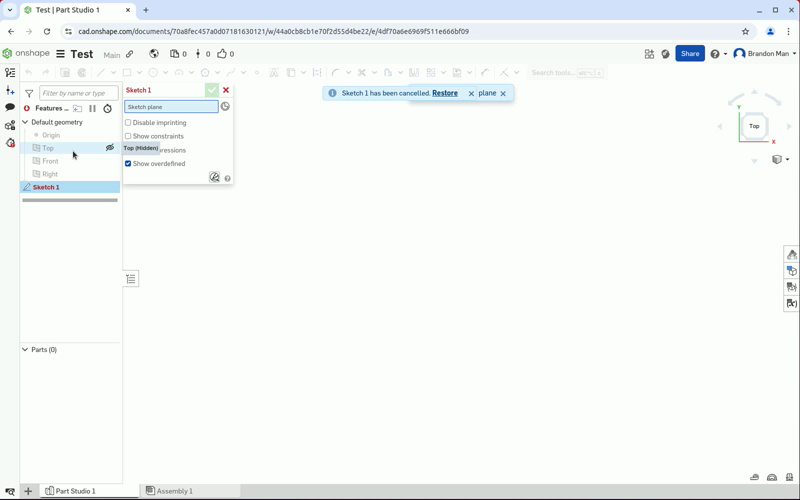
click(73, 150)
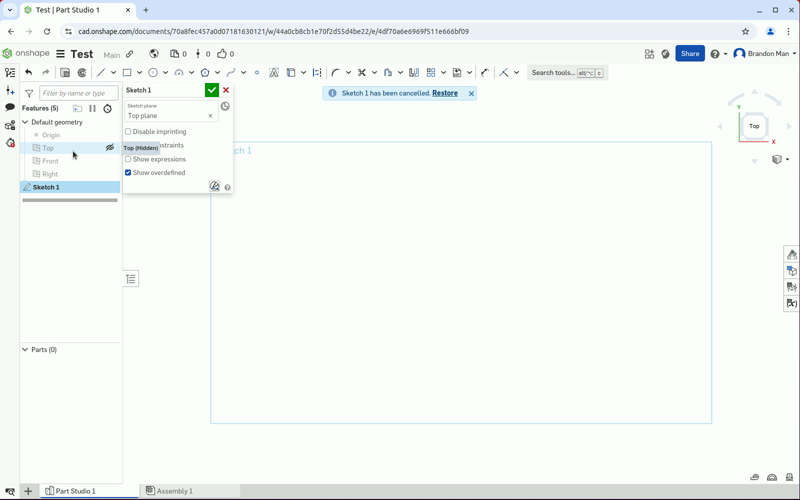
mouse_move(73, 352)
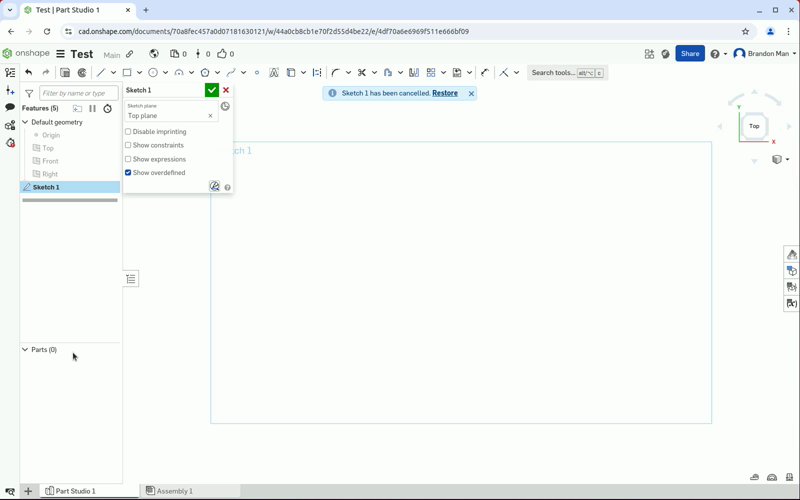
key(y)
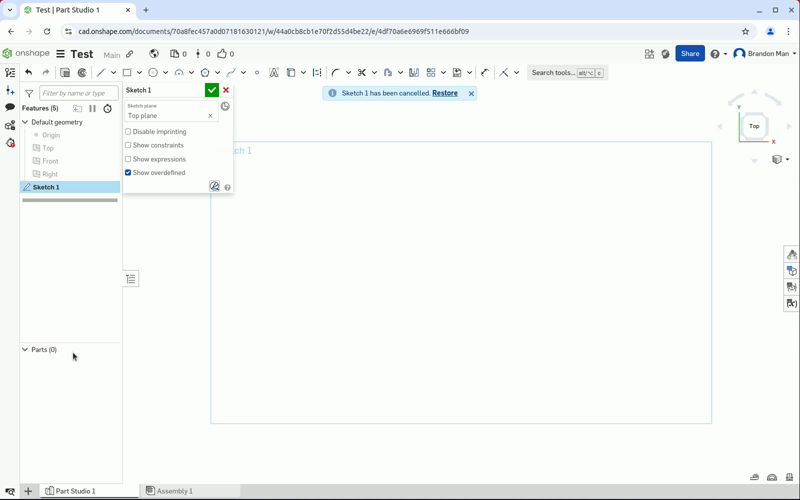
key(a)
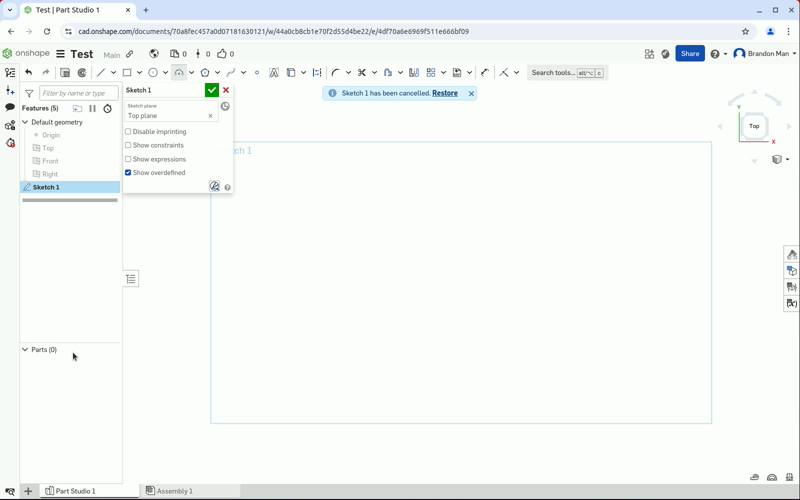
key_down(shift)
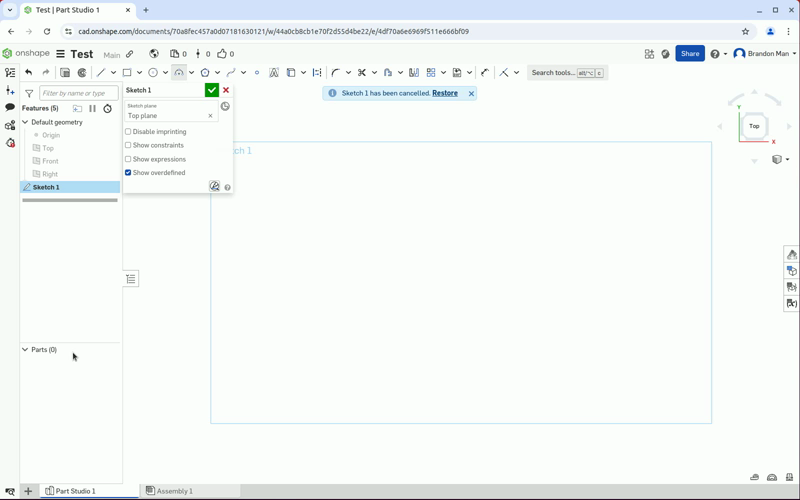
mouse_move(348, 355)
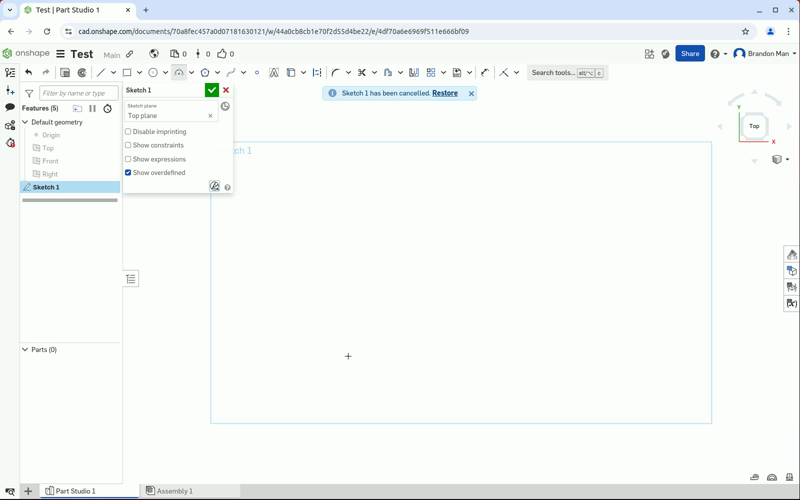
click(348, 355)
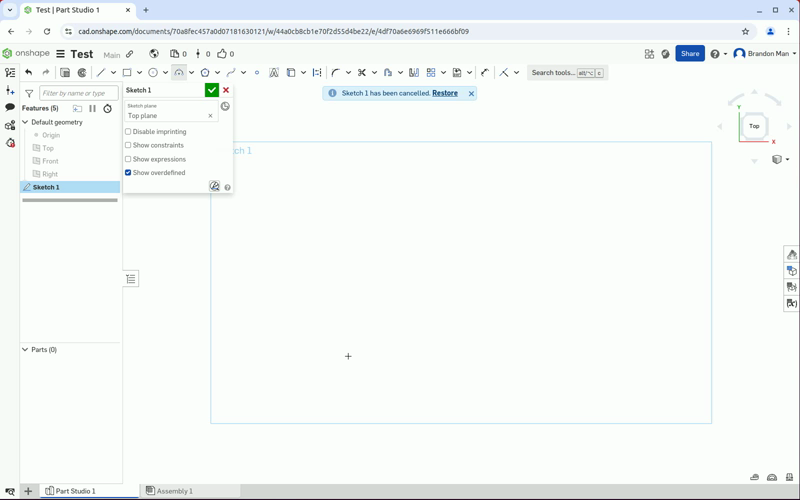
key_up(shift)
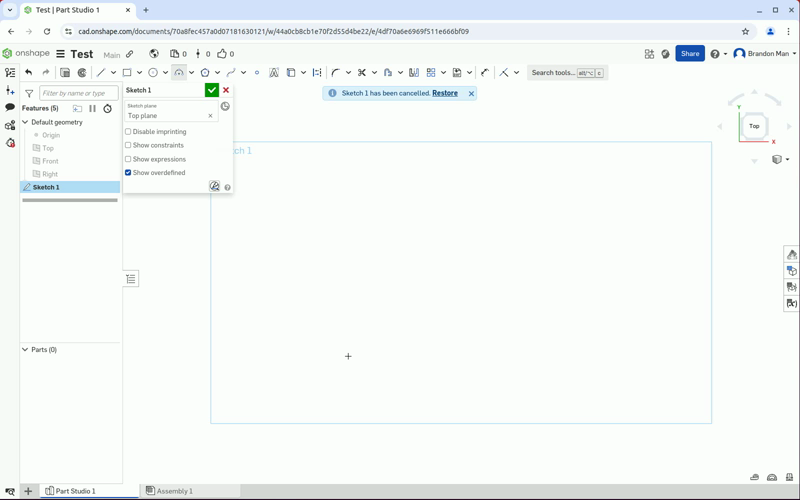
key_down(shift)
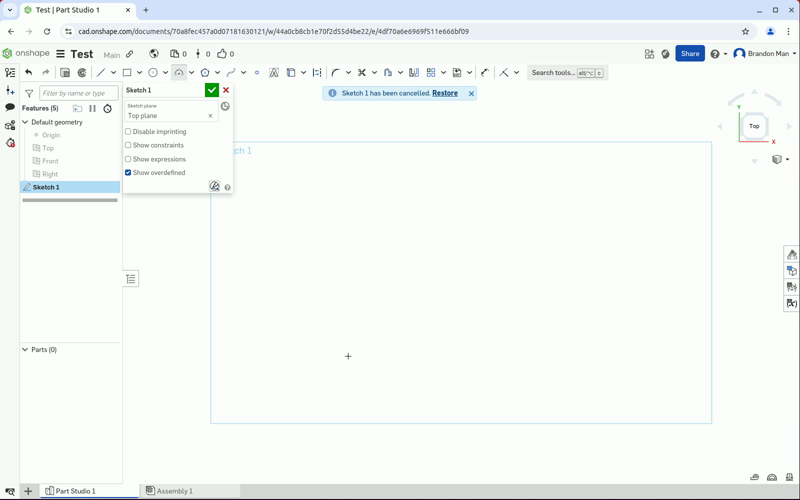
mouse_move(357, 364)
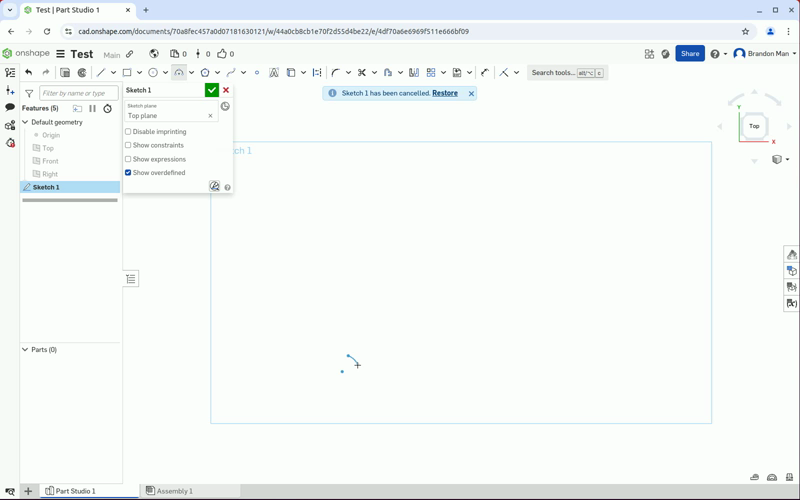
click(357, 364)
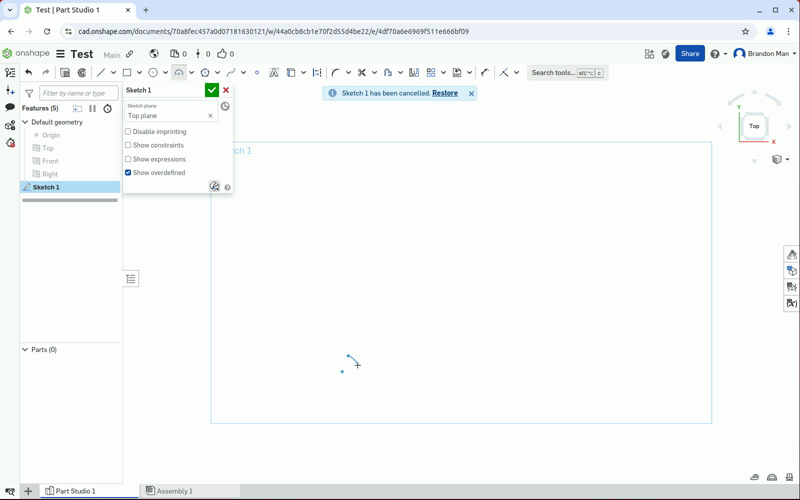
mouse_move(350, 362)
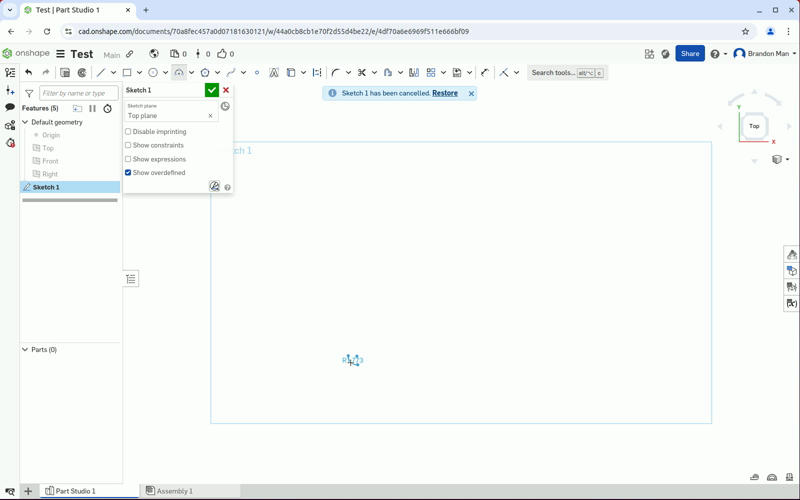
click(350, 362)
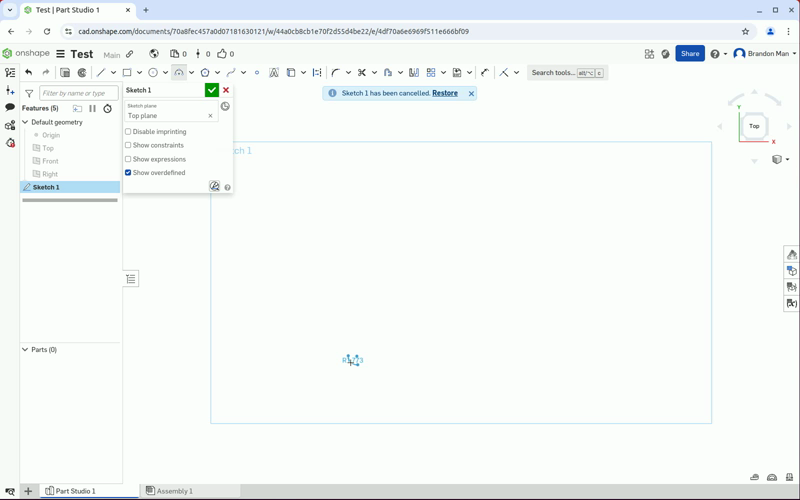
key_up(shift)
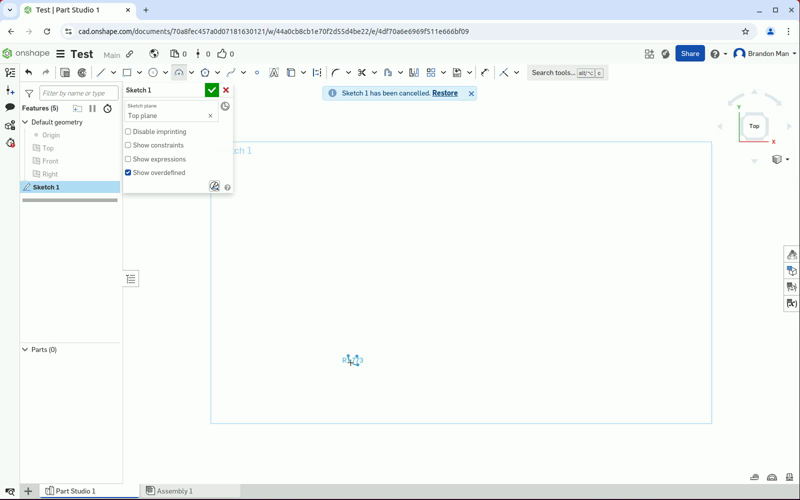
key(esc)
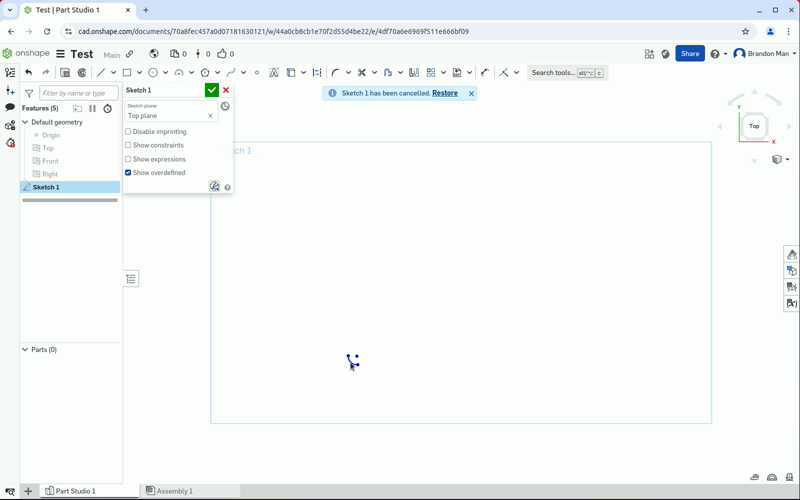
key(l)
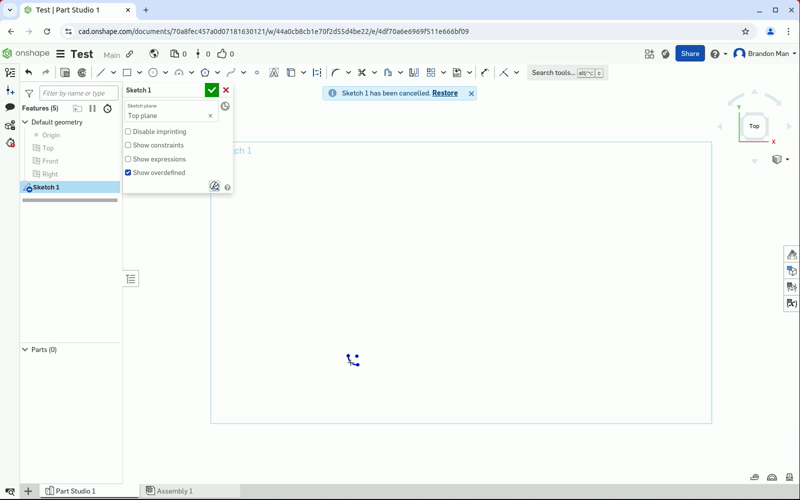
mouse_move(357, 364)
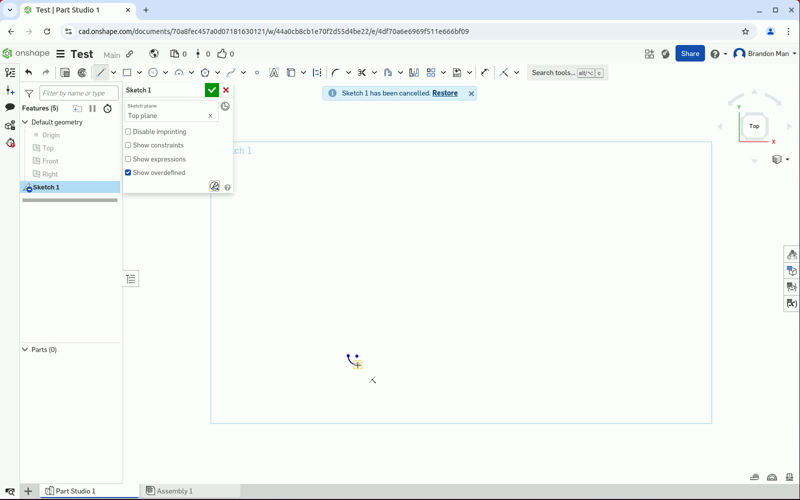
click(357, 364)
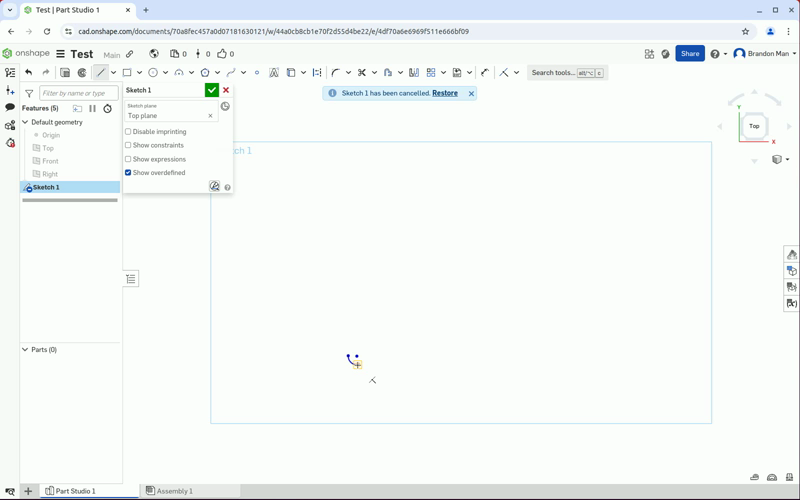
key_down(shift)
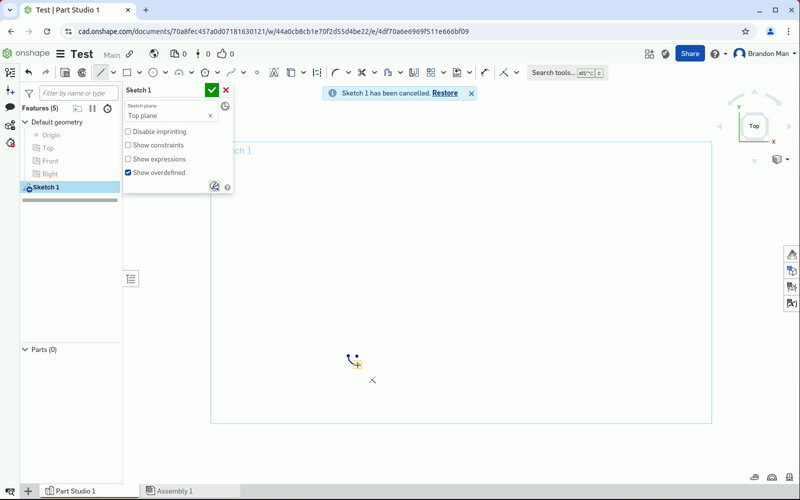
mouse_move(562, 364)
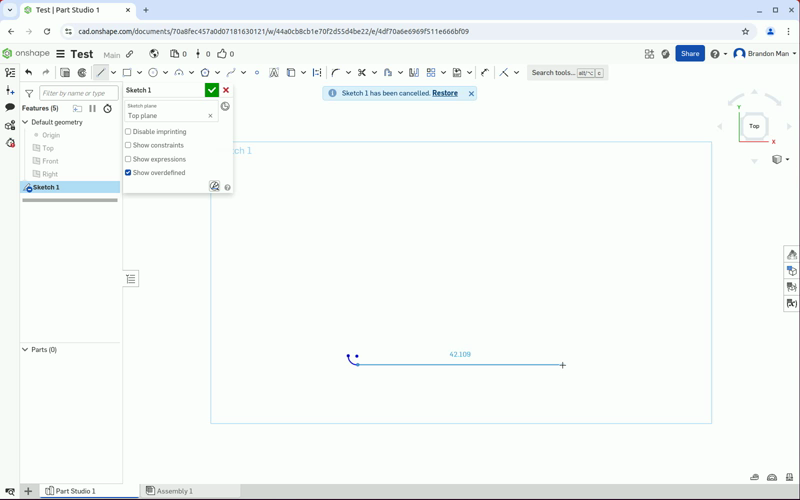
click(562, 364)
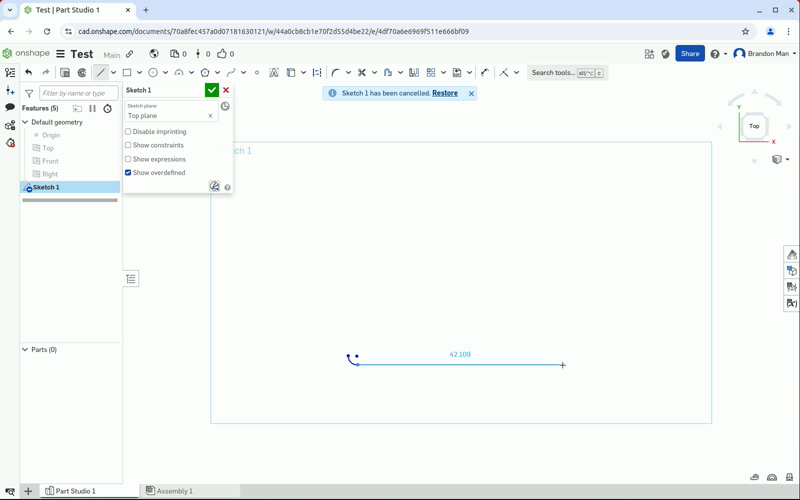
key_up(shift)
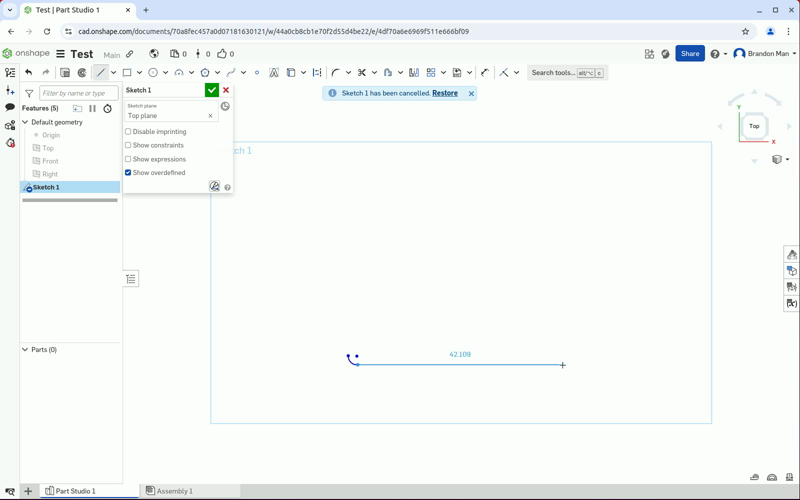
key(esc)
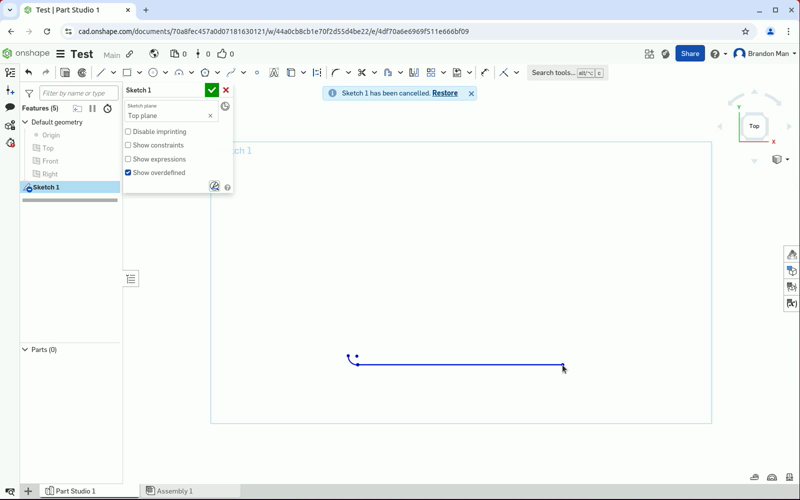
key(a)
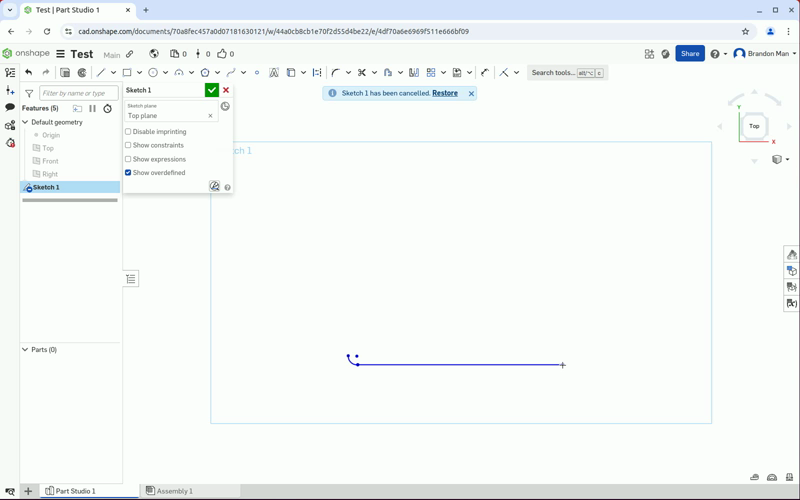
mouse_move(562, 364)
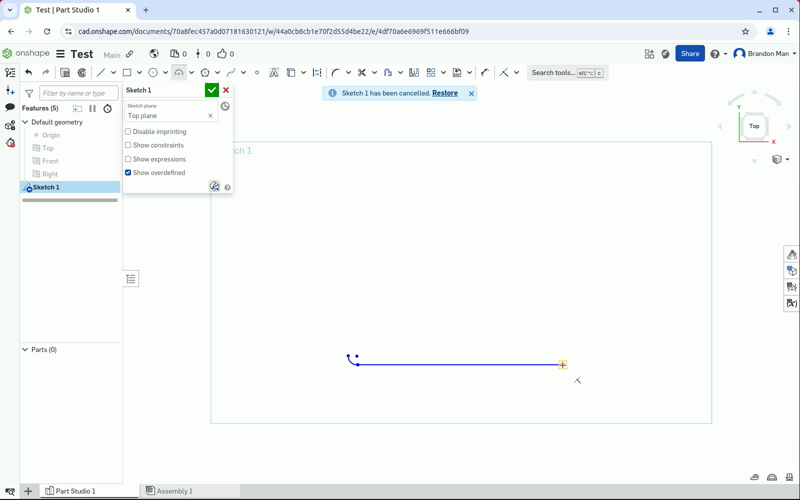
click(562, 364)
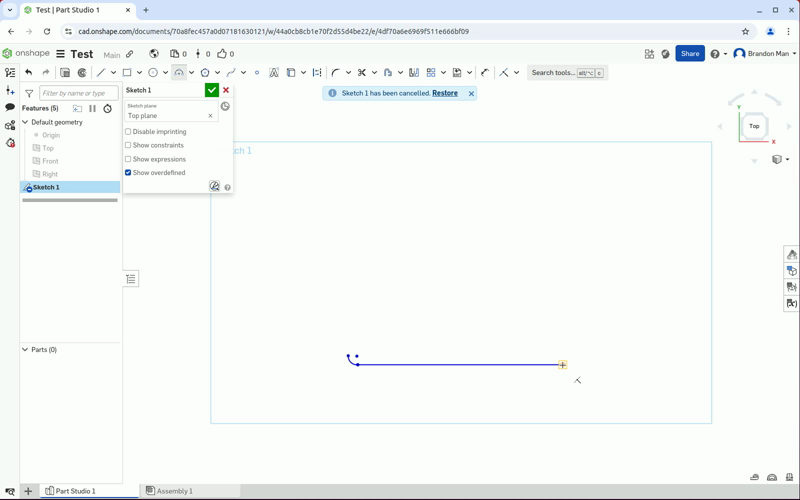
key_down(shift)
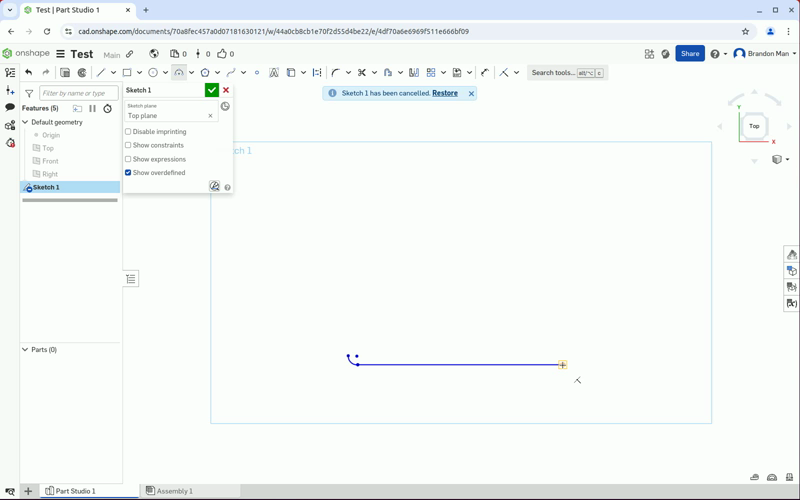
mouse_move(572, 355)
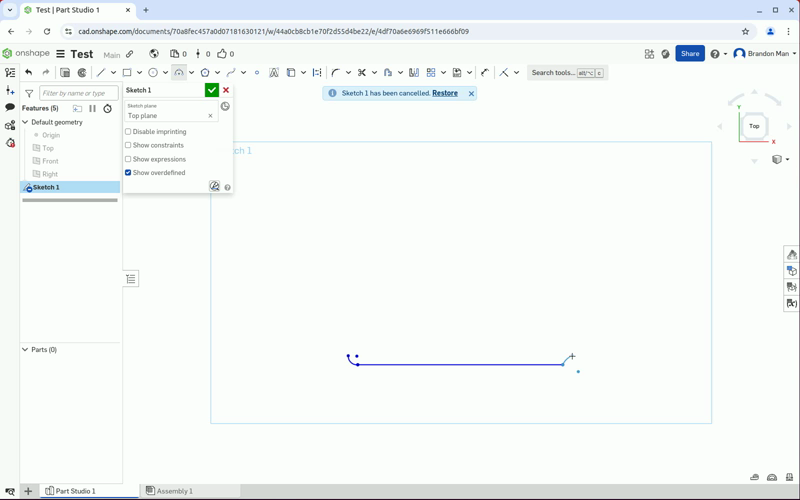
click(572, 355)
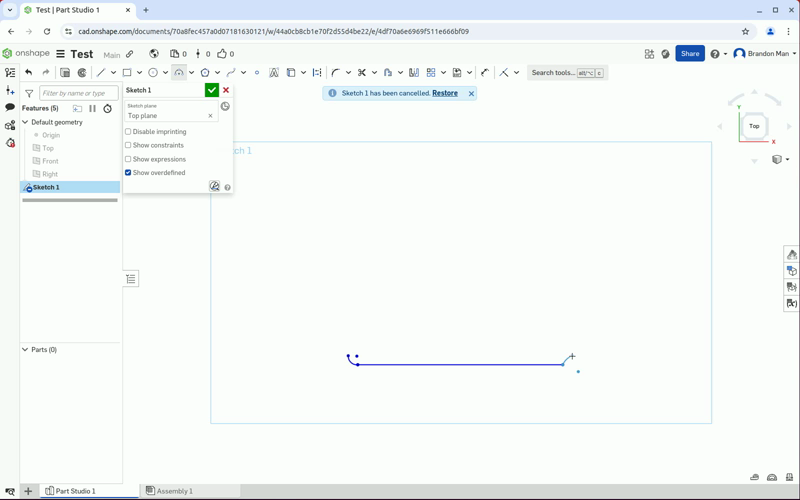
mouse_move(569, 362)
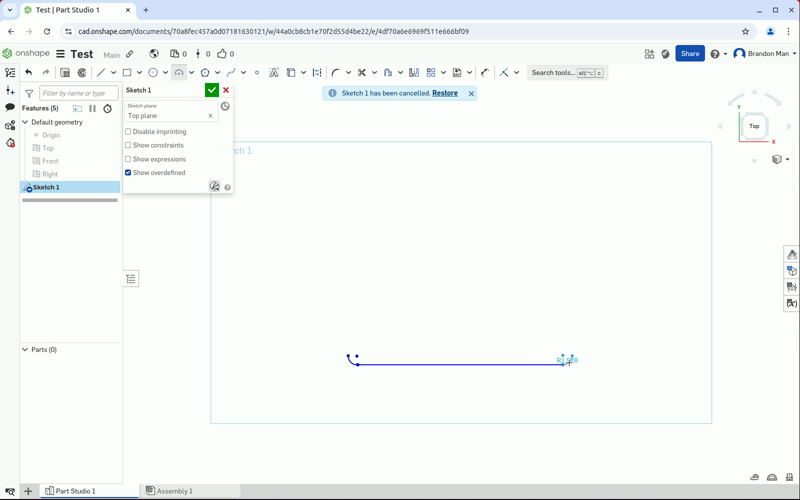
click(569, 362)
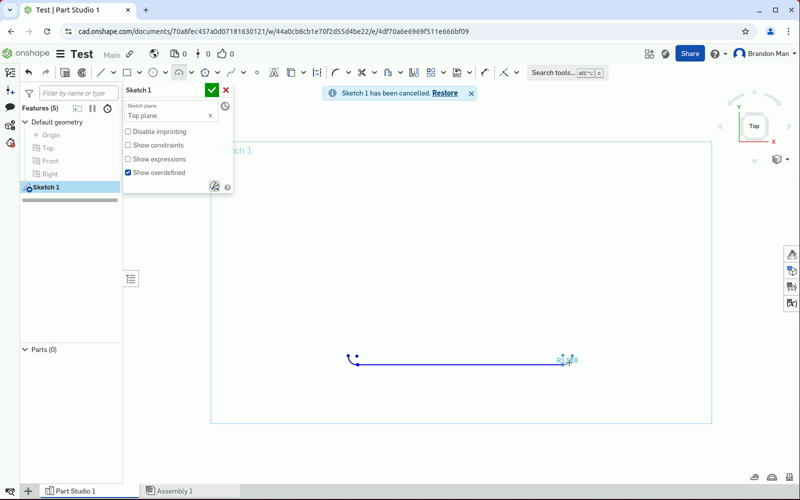
key_up(shift)
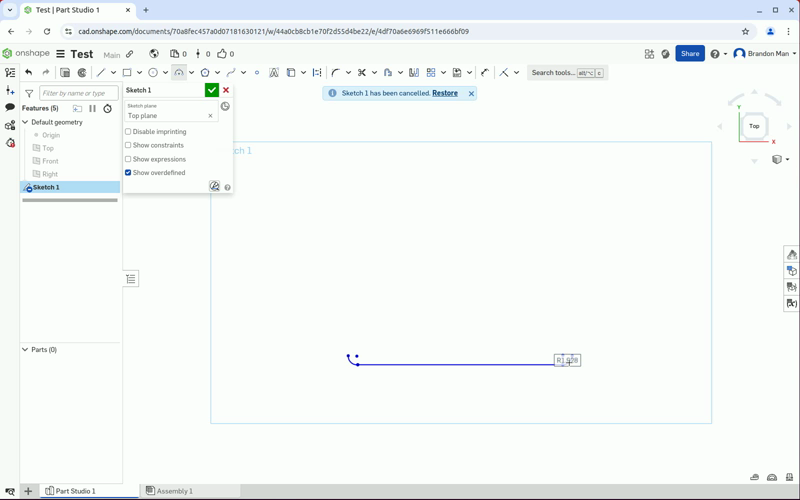
key(esc)
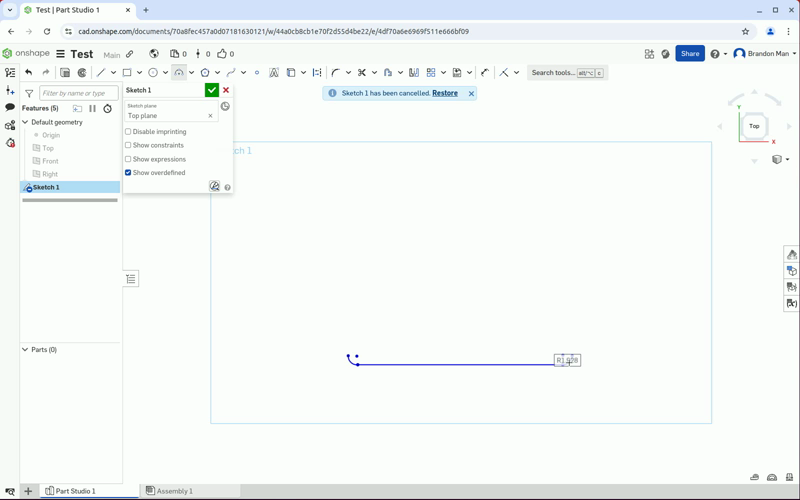
key(l)
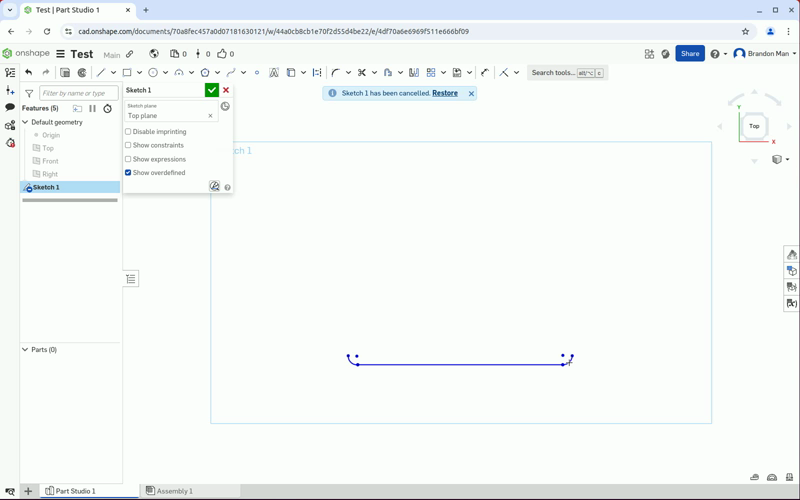
mouse_move(572, 355)
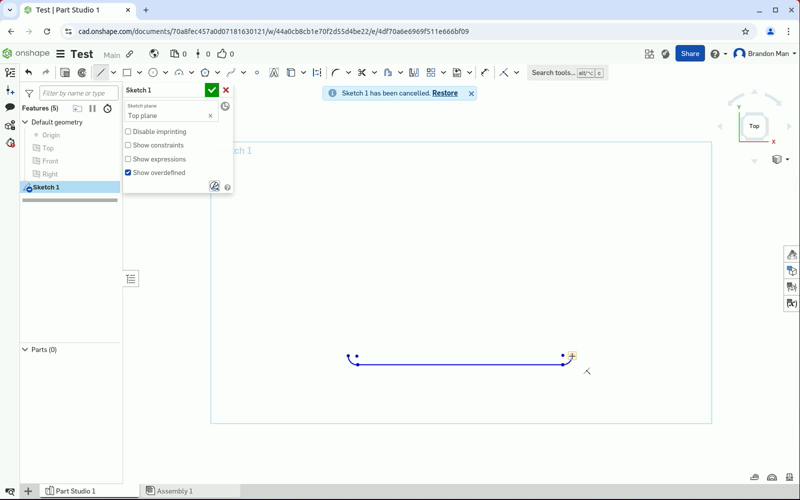
click(572, 355)
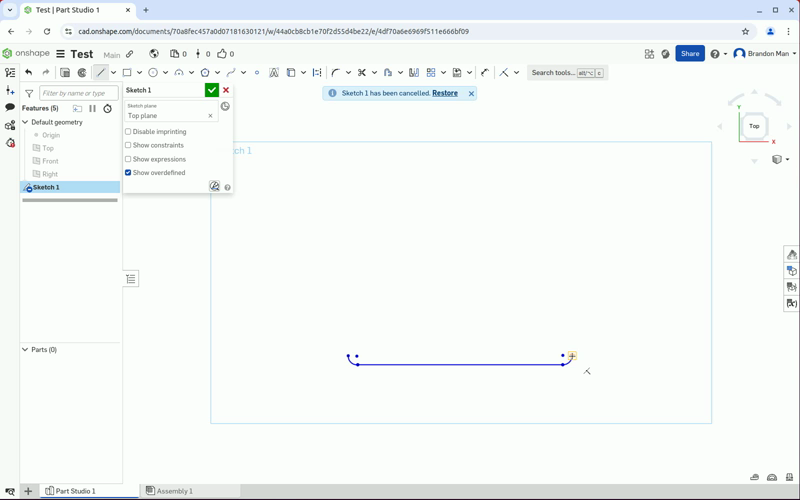
key_down(shift)
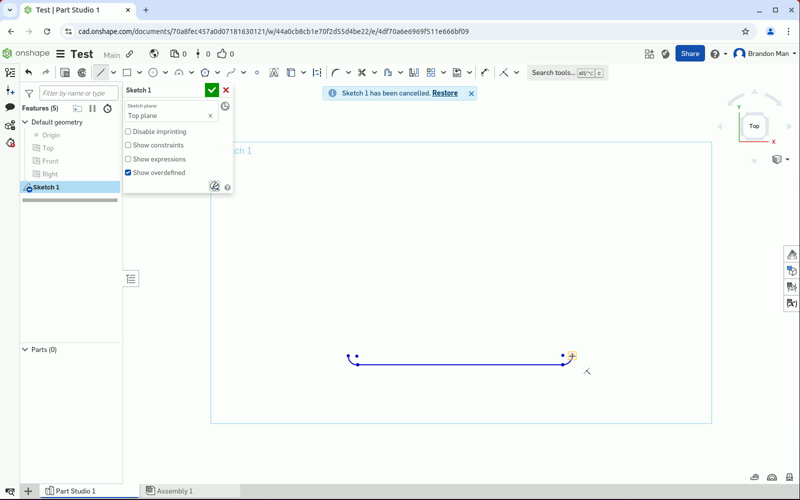
mouse_move(572, 216)
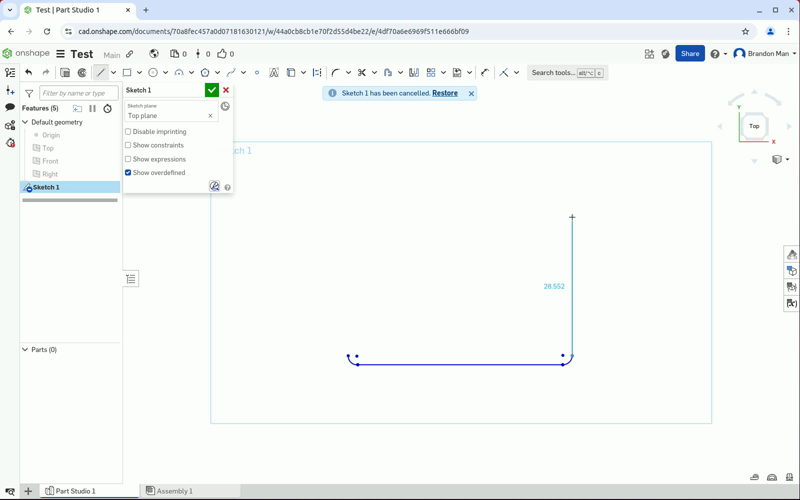
click(572, 216)
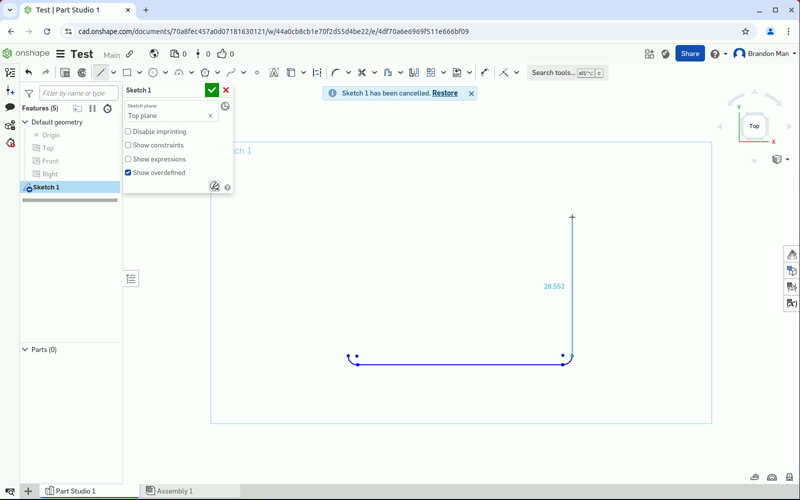
key_up(shift)
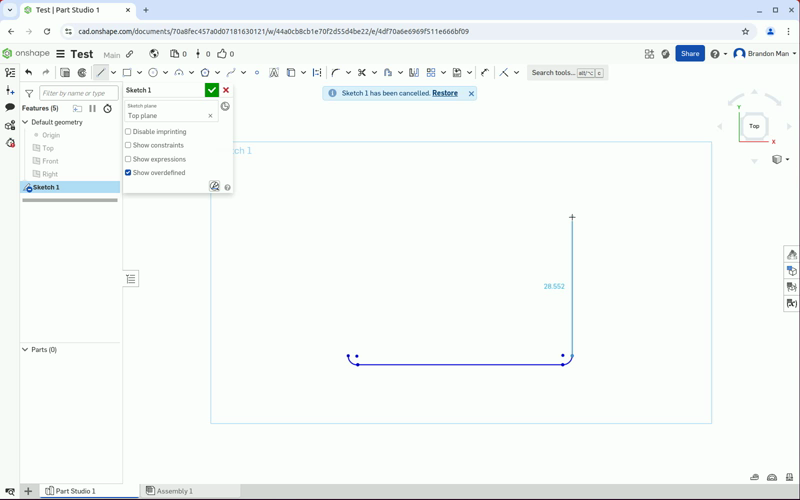
key(esc)
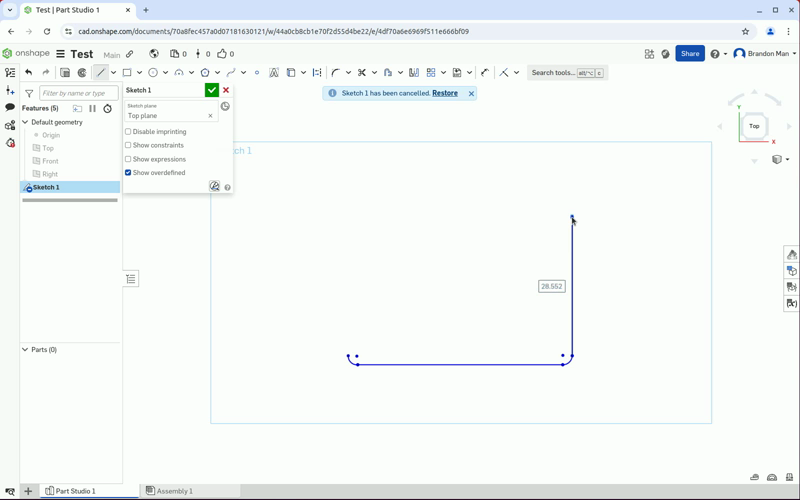
key(a)
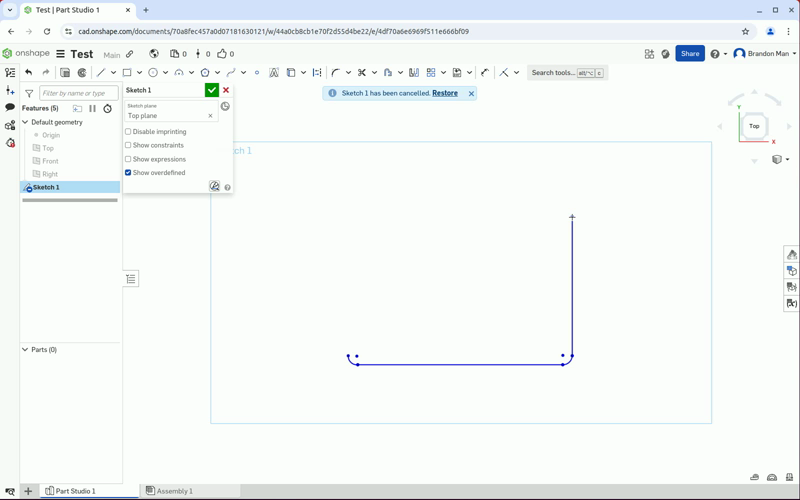
mouse_move(572, 216)
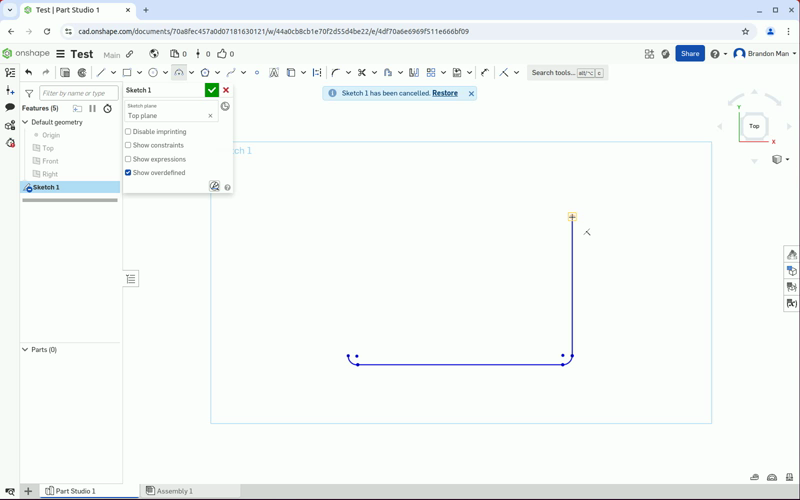
click(572, 216)
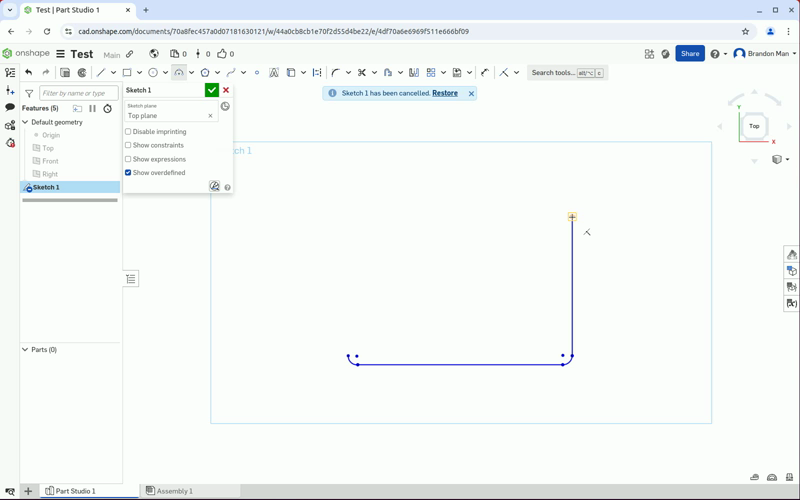
key_down(shift)
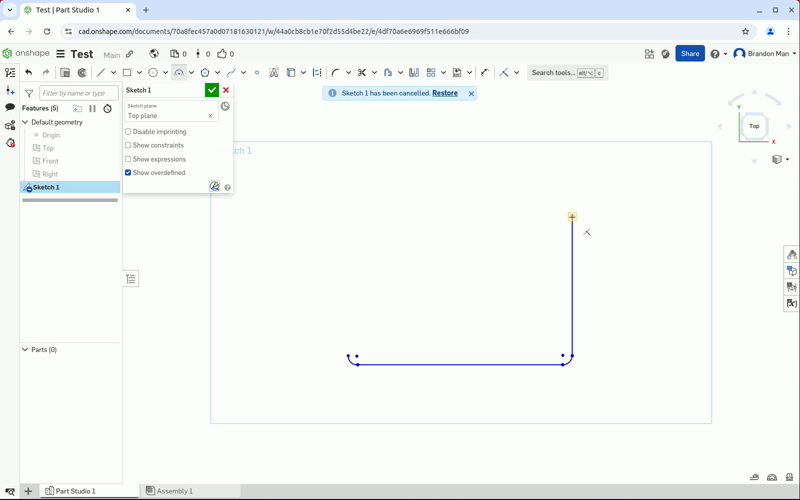
mouse_move(564, 207)
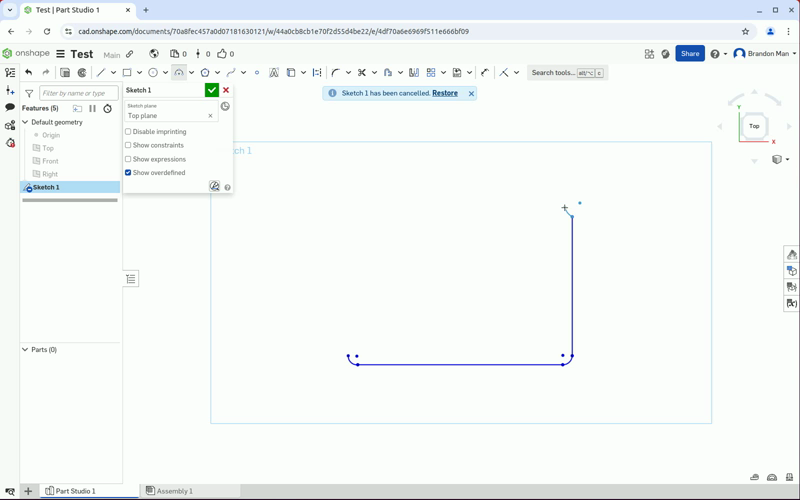
click(564, 207)
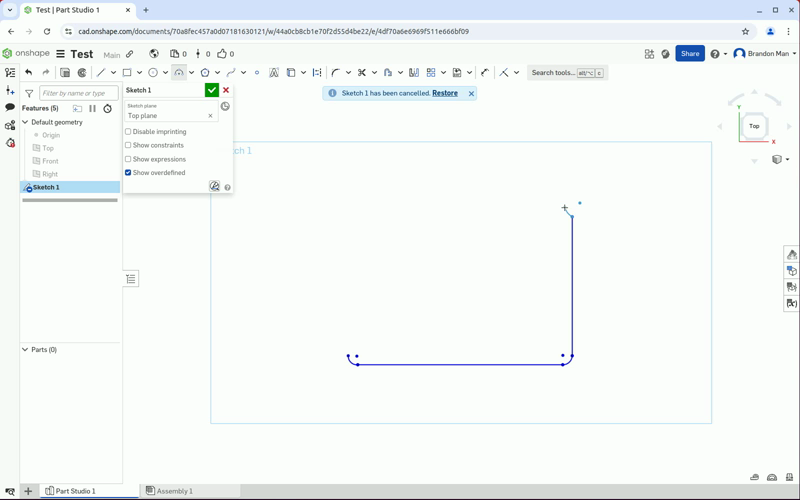
mouse_move(570, 210)
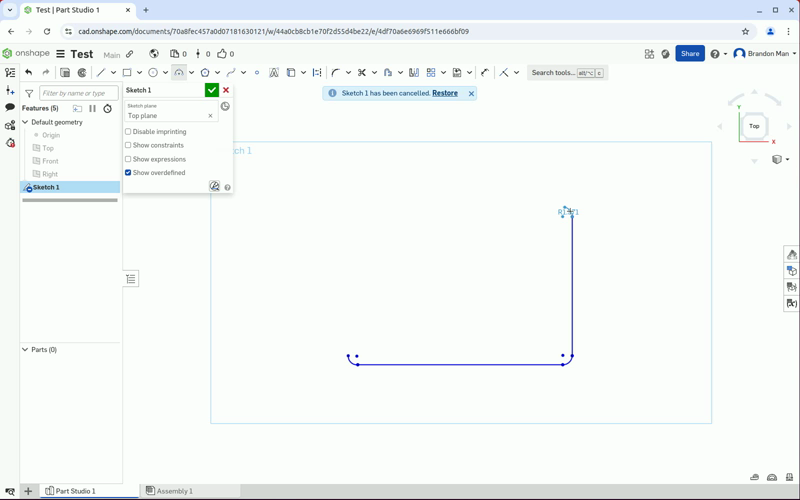
click(570, 210)
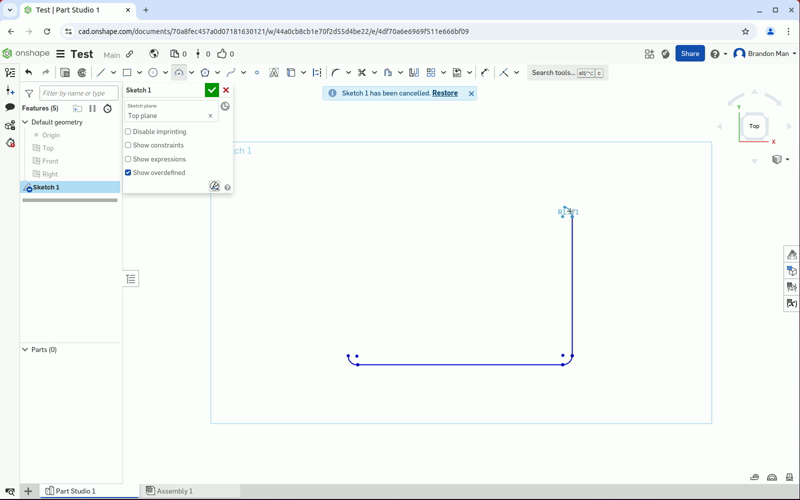
key_up(shift)
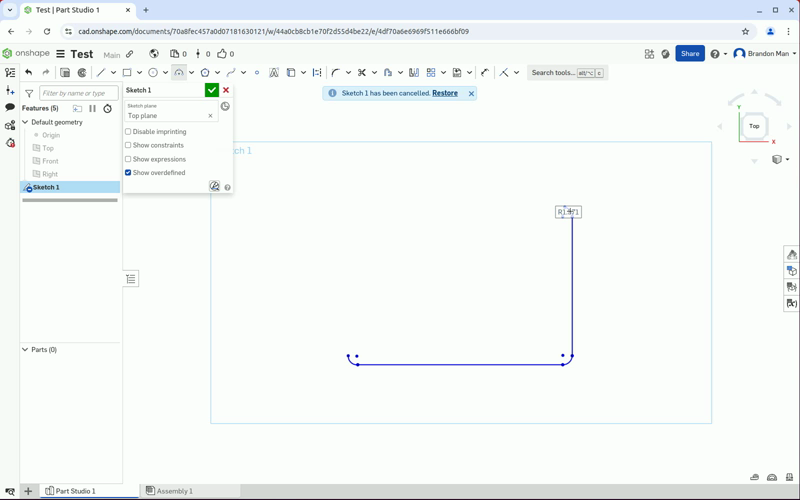
mouse_move(564, 207)
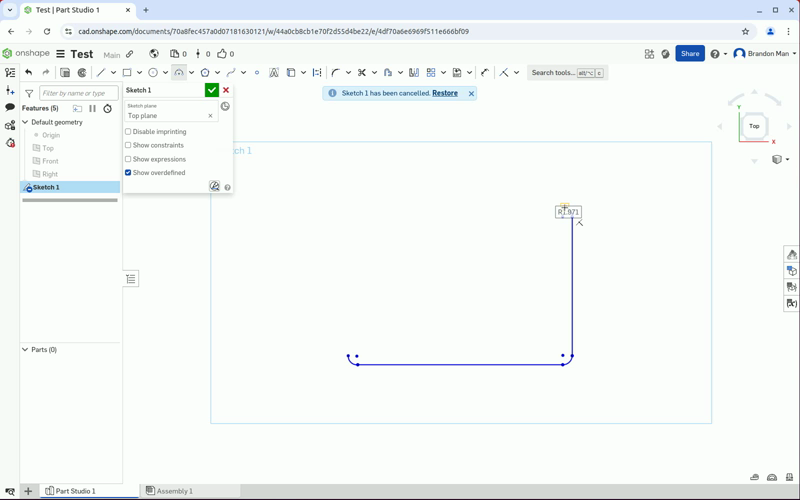
click(564, 207)
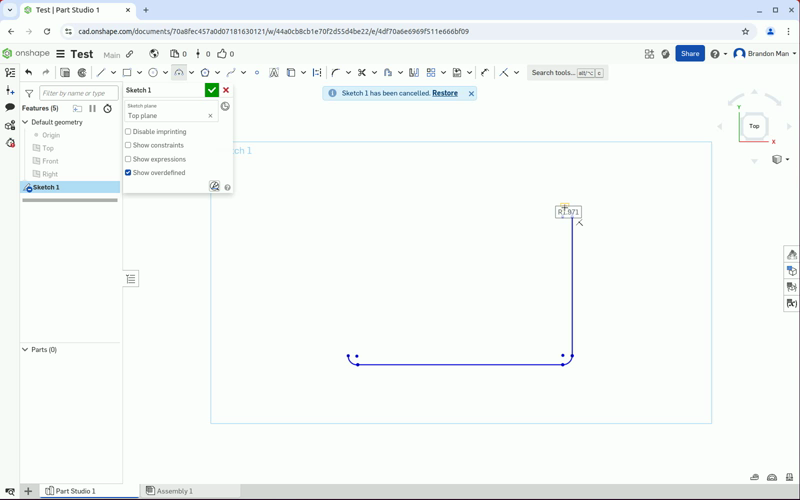
key_down(shift)
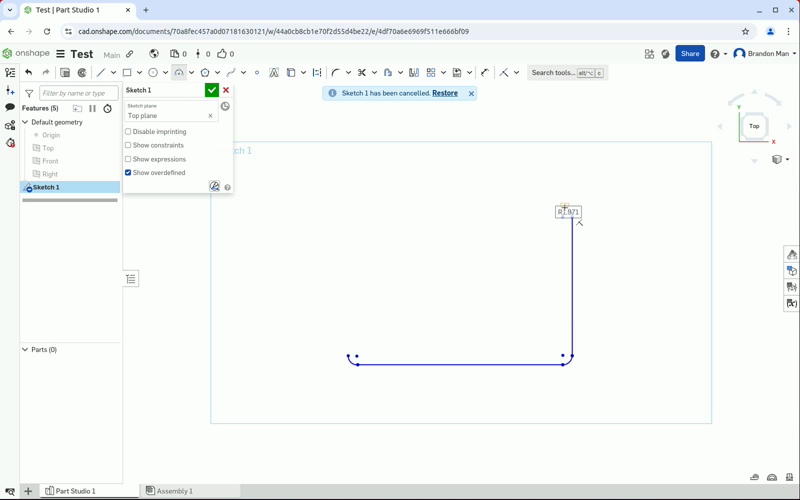
mouse_move(520, 200)
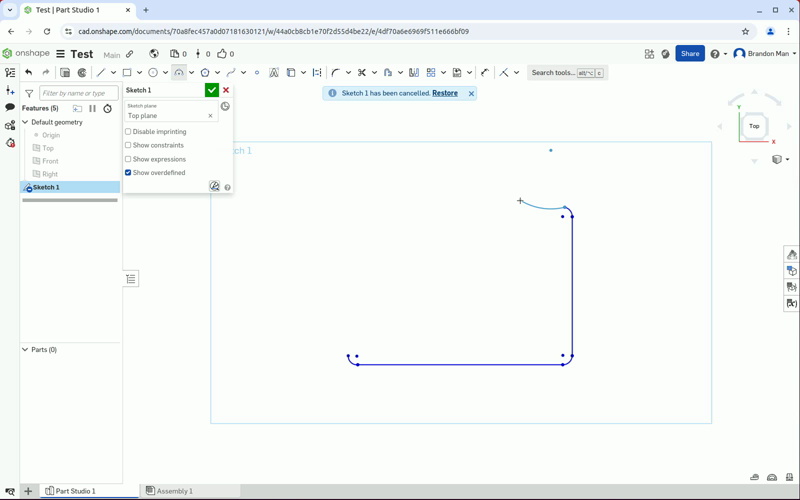
click(520, 200)
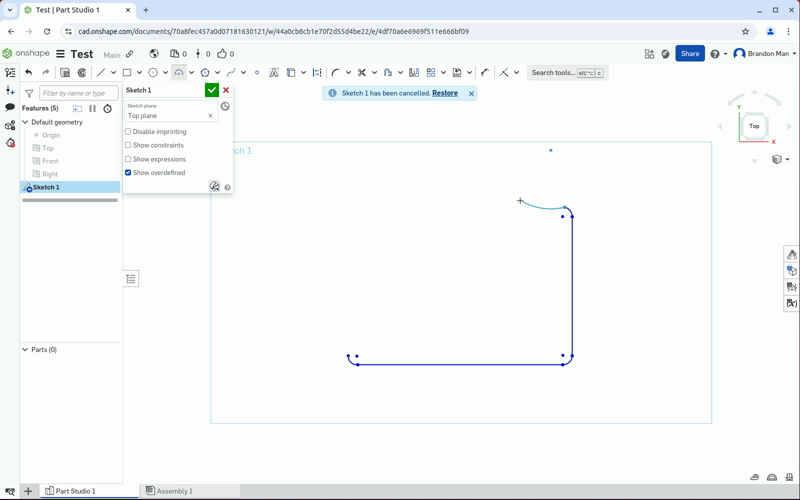
mouse_move(542, 203)
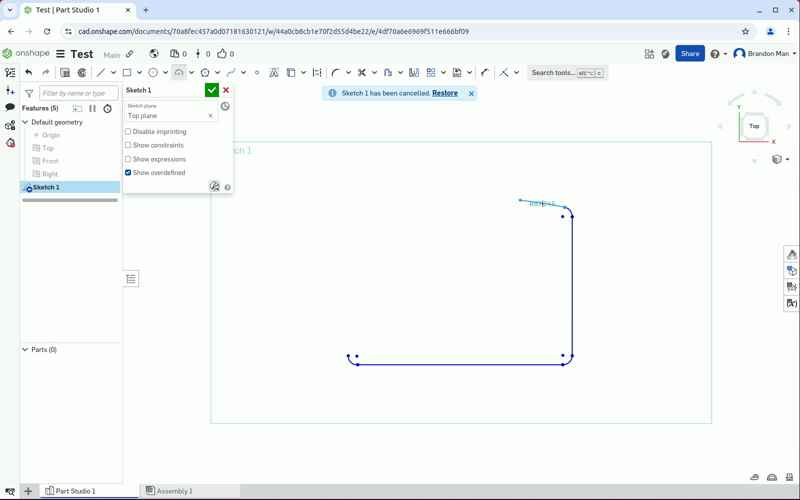
click(542, 203)
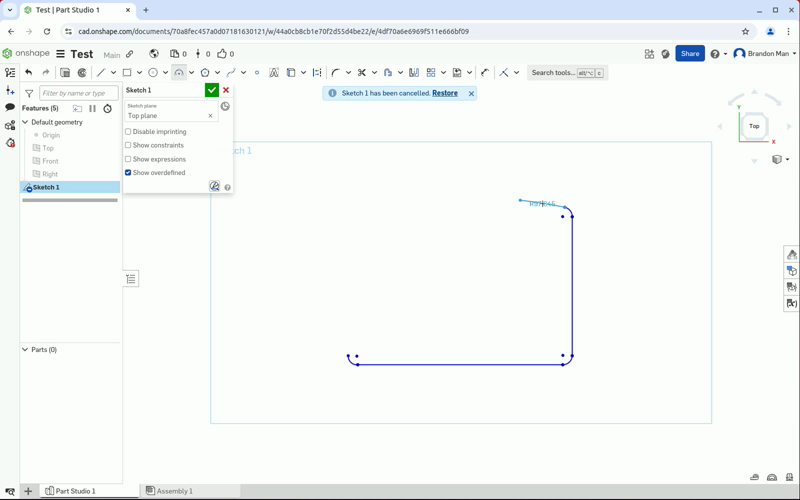
key_up(shift)
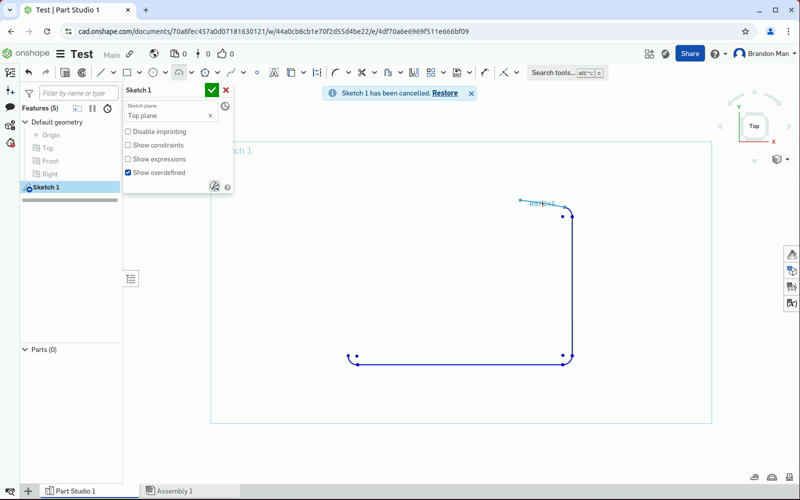
mouse_move(520, 200)
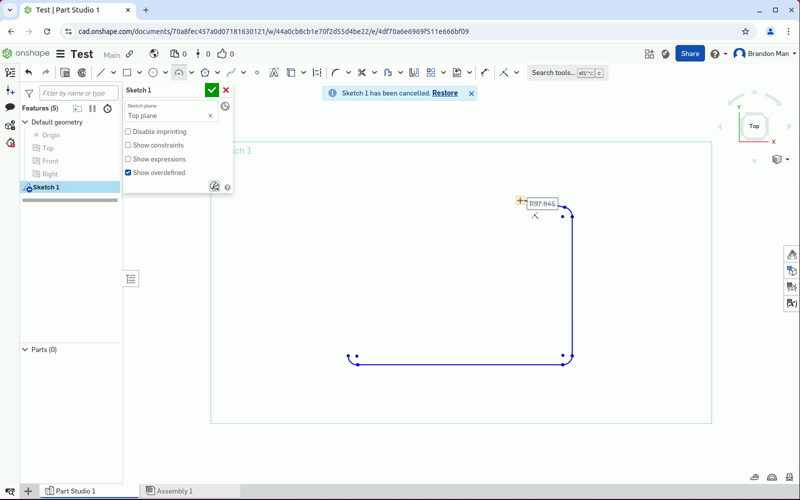
click(520, 200)
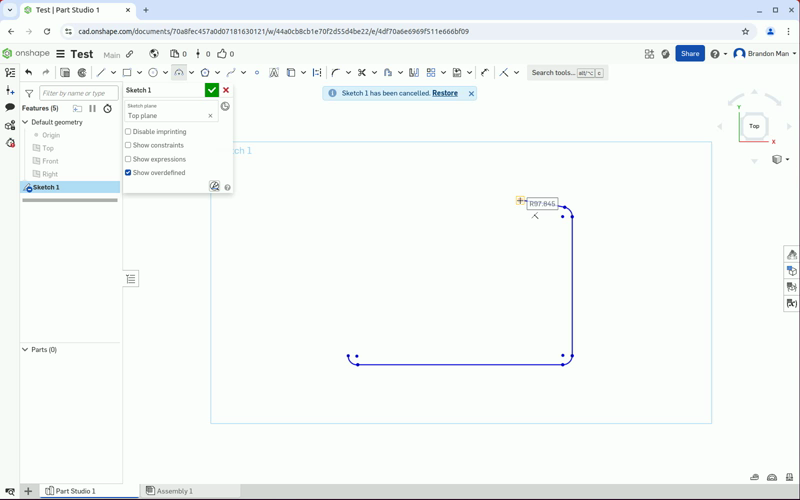
key_down(shift)
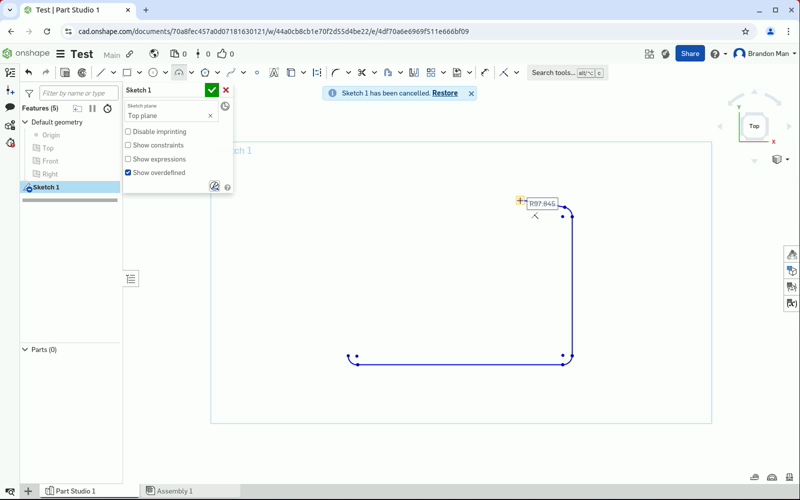
mouse_move(513, 202)
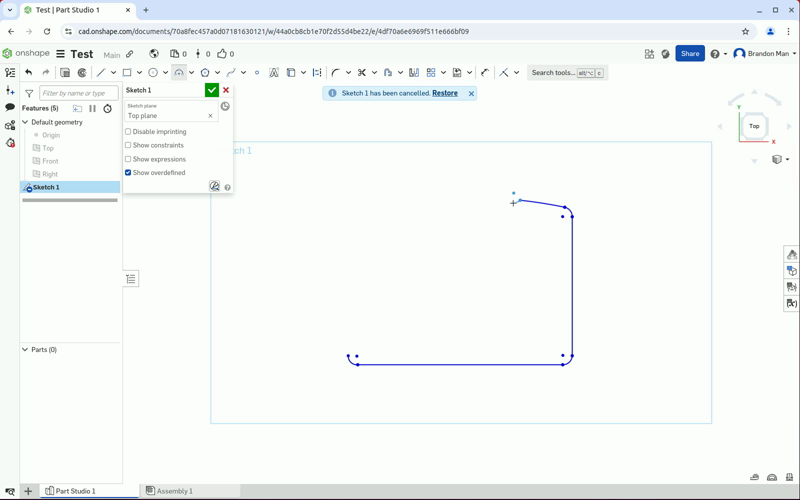
scroll(6)
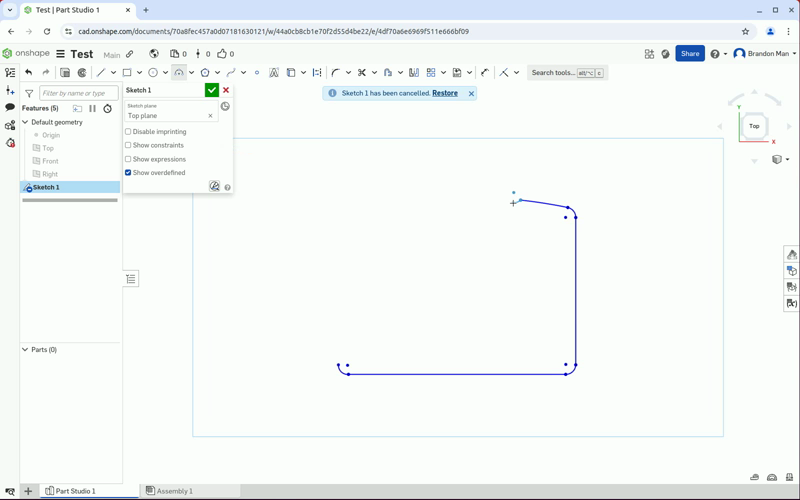
scroll(6)
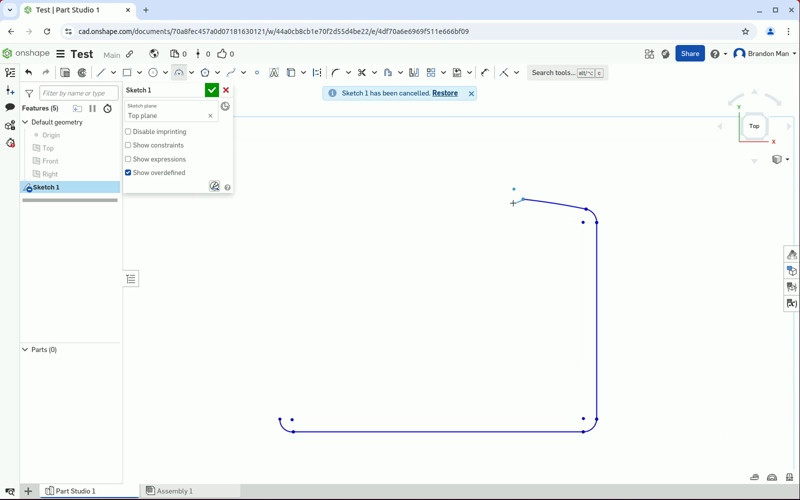
scroll(6)
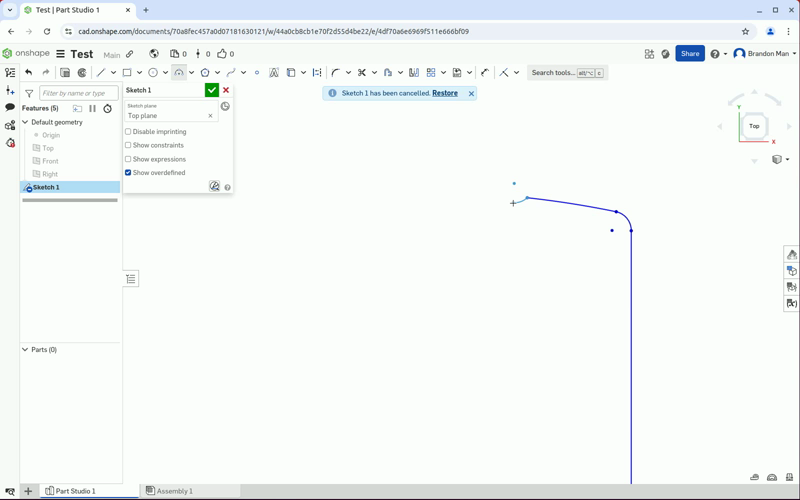
scroll(6)
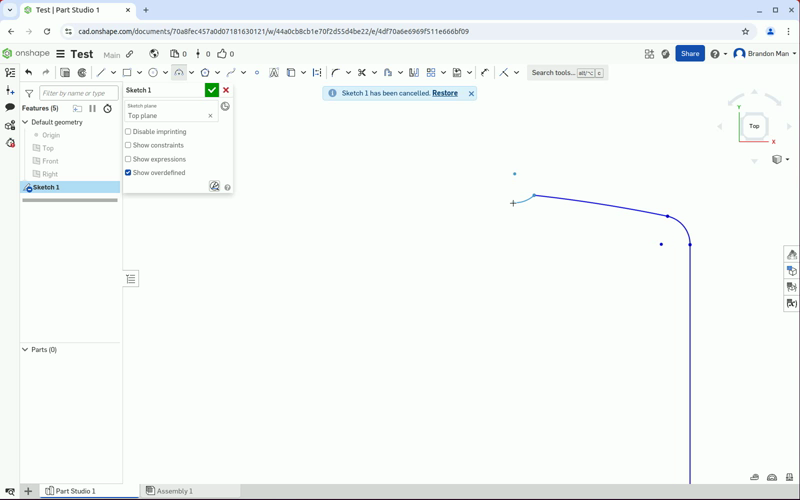
scroll(6)
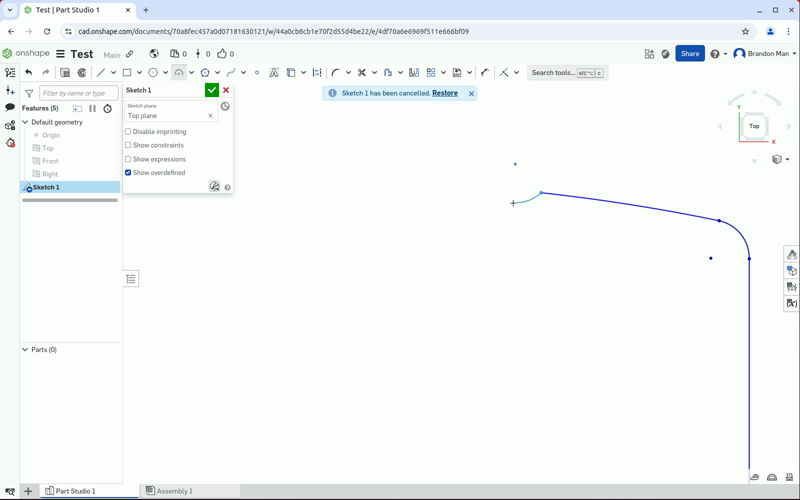
scroll(6)
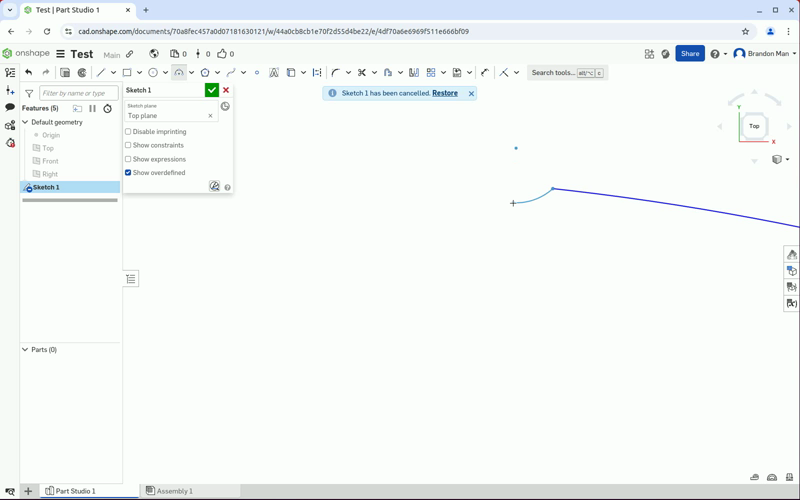
scroll(6)
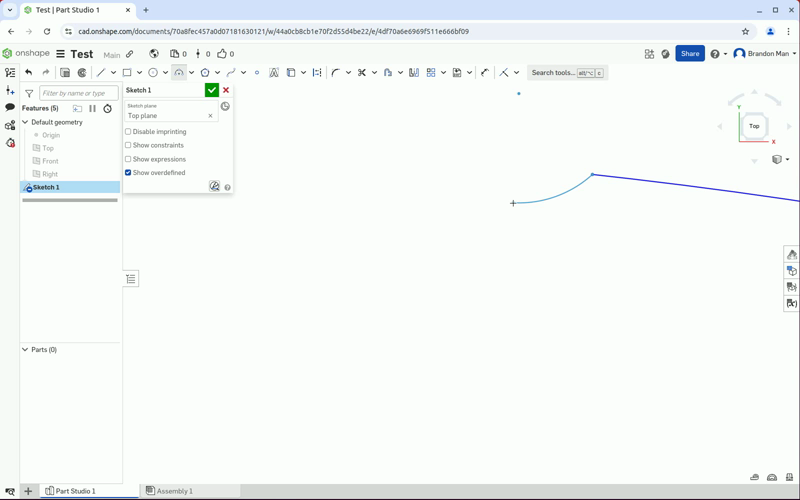
click(513, 202)
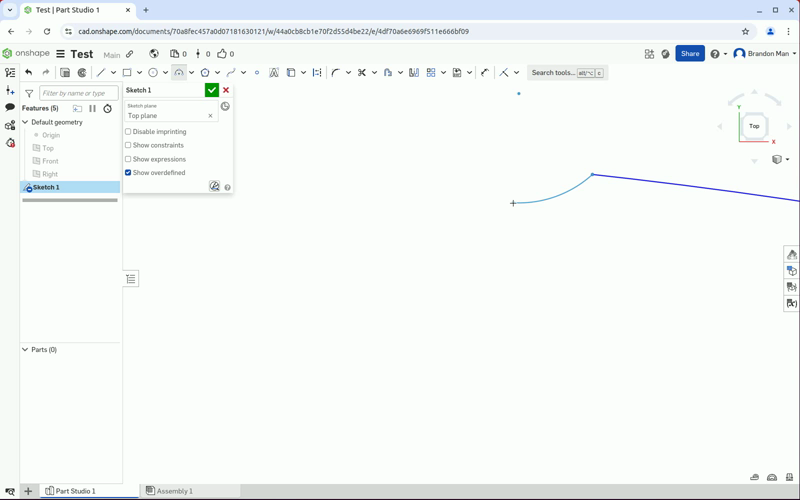
scroll(-6)
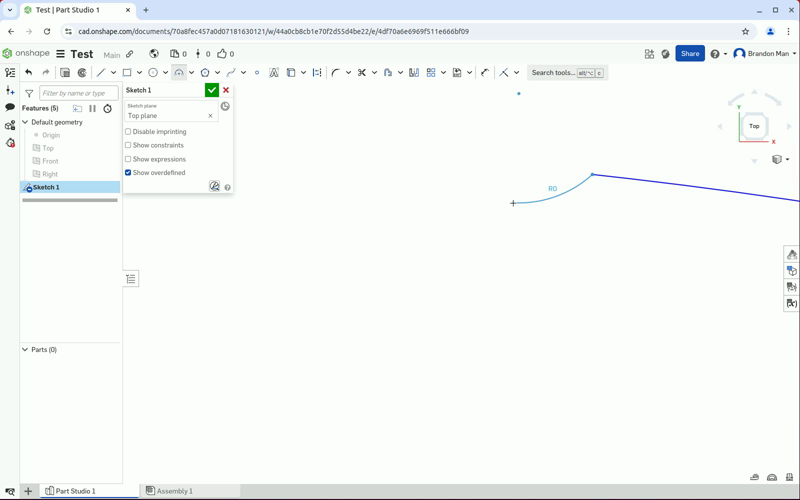
scroll(-6)
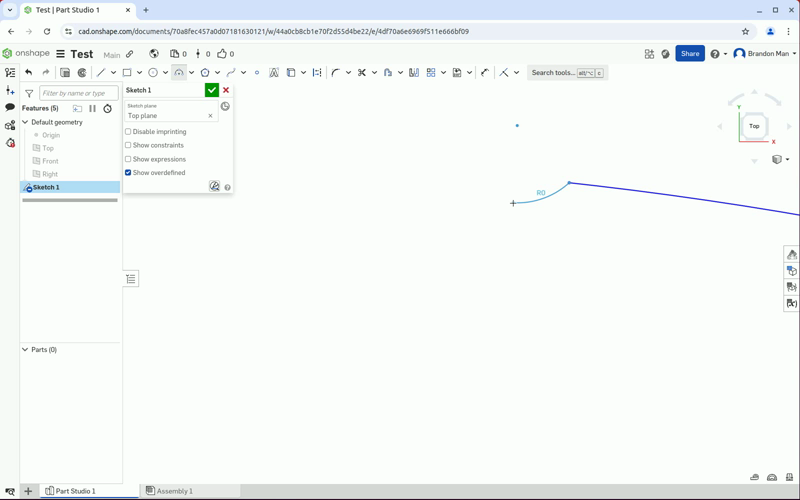
scroll(-6)
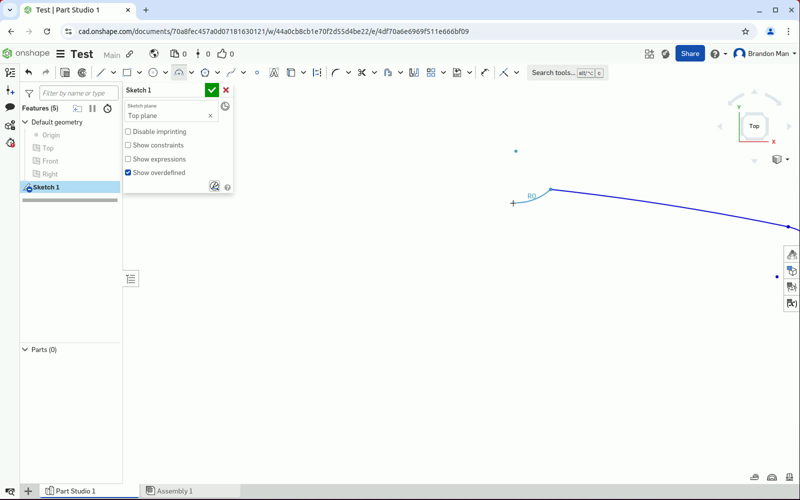
scroll(-6)
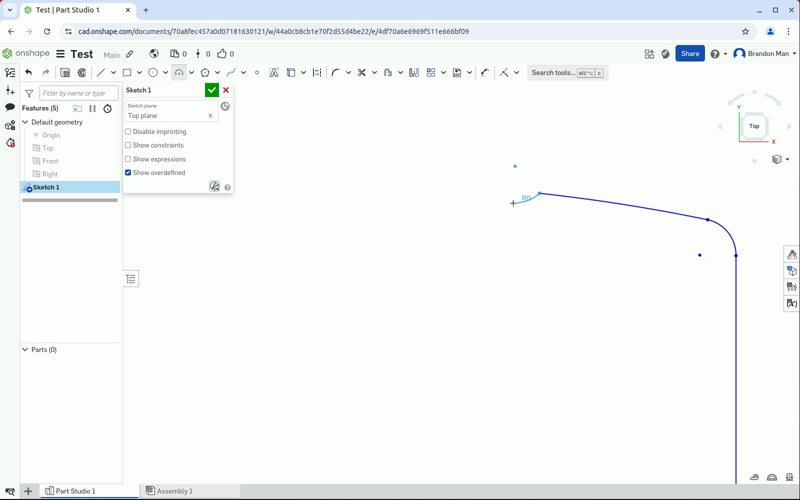
scroll(-6)
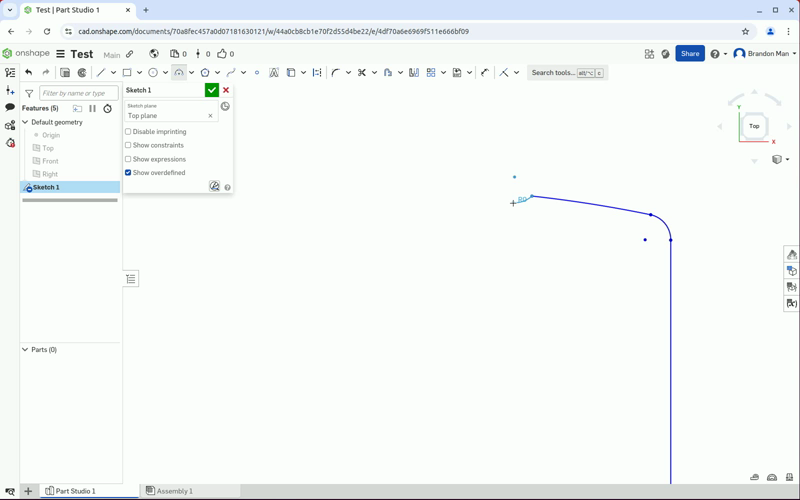
scroll(-6)
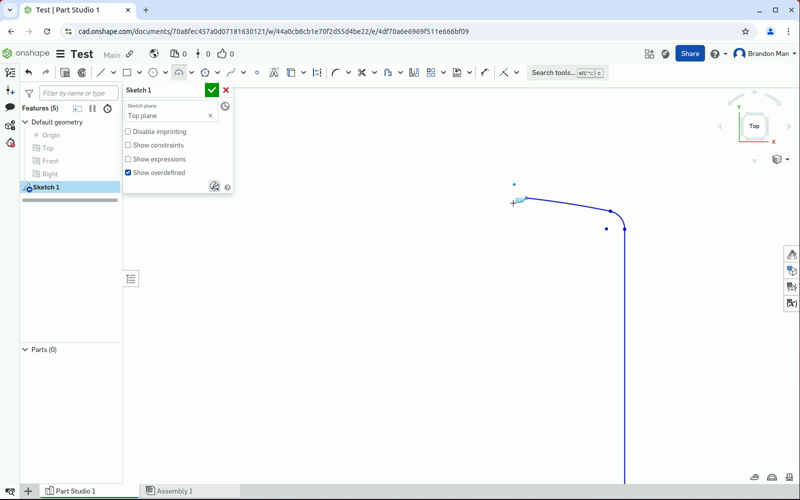
scroll(-6)
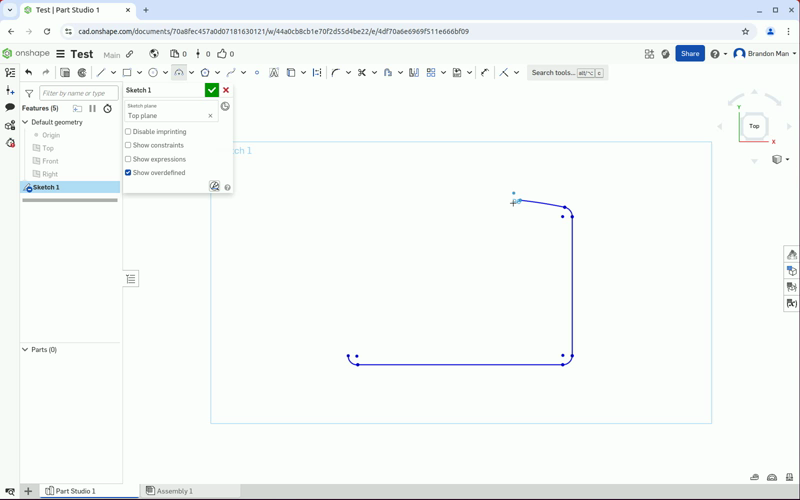
mouse_move(516, 199)
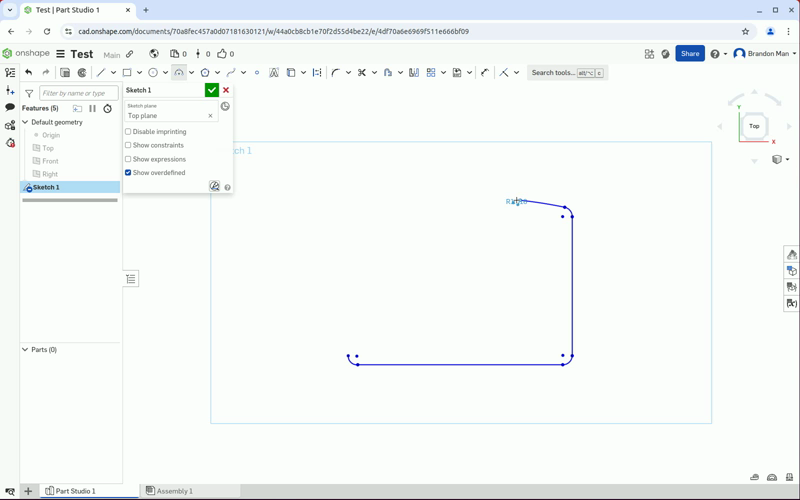
scroll(6)
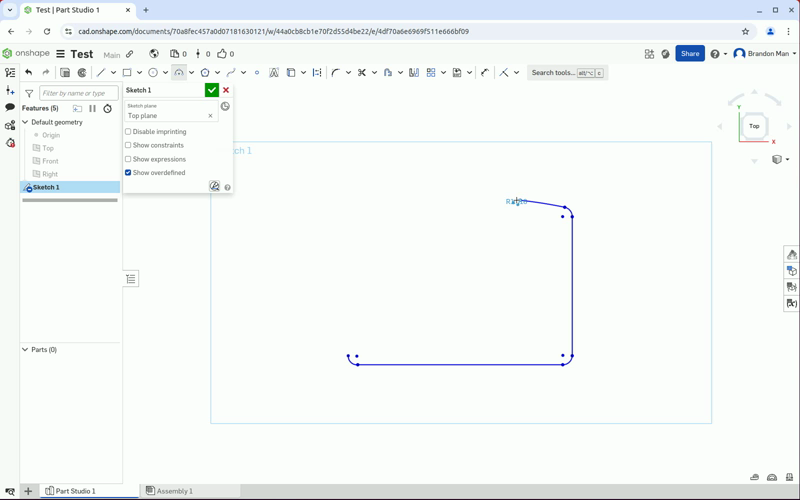
scroll(6)
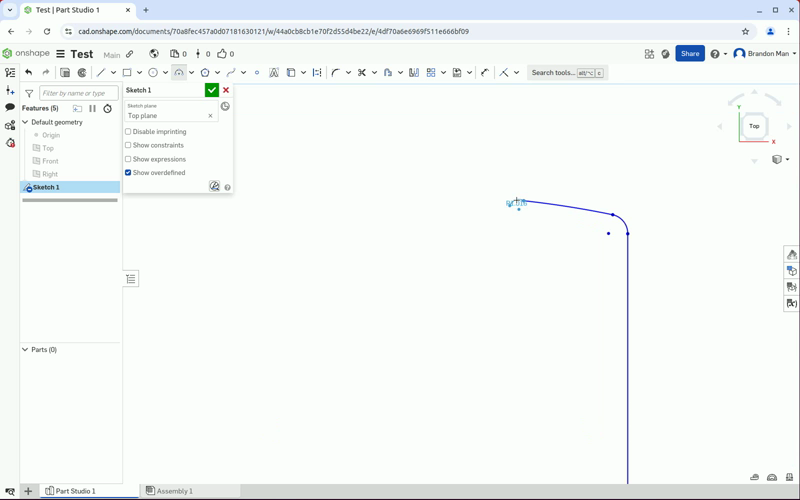
scroll(6)
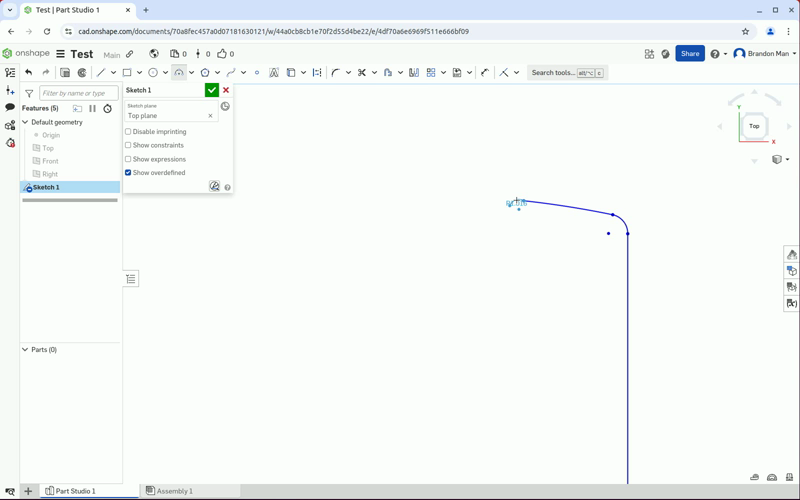
scroll(6)
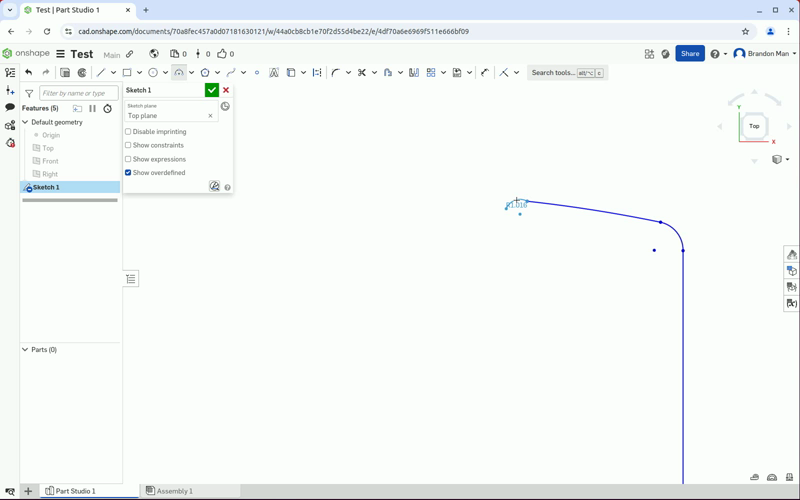
scroll(6)
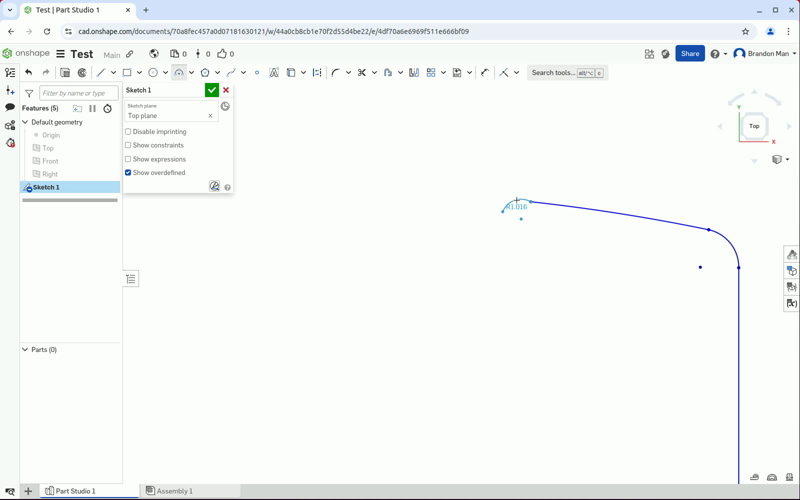
scroll(6)
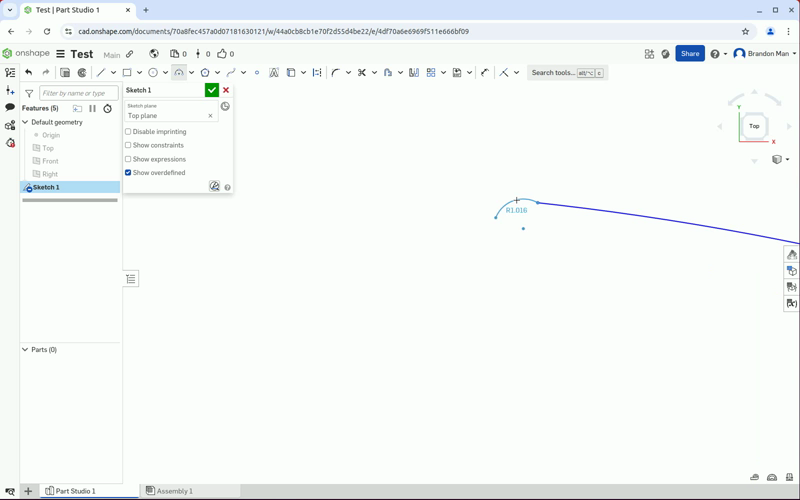
scroll(6)
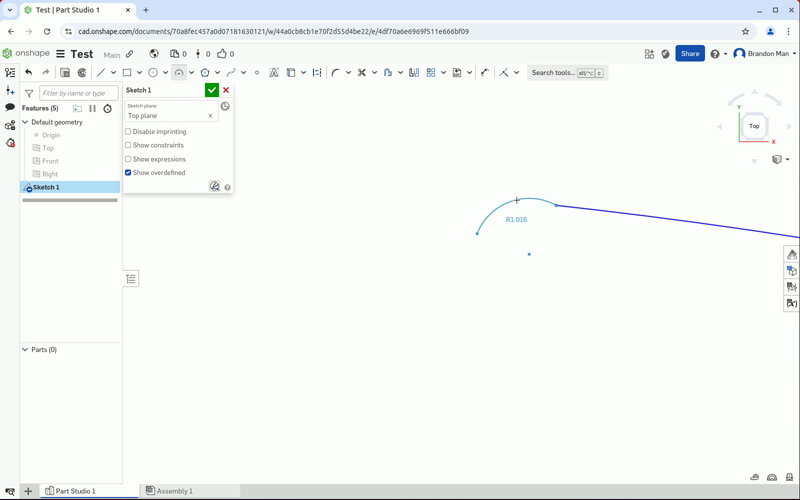
click(516, 199)
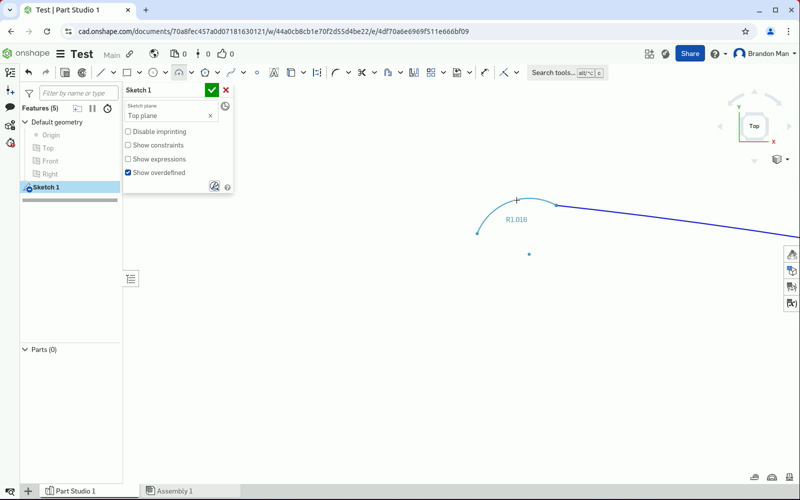
scroll(-6)
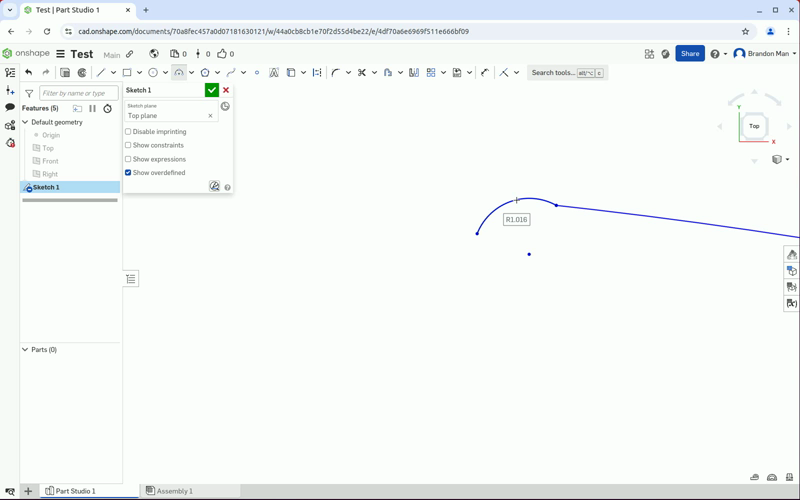
scroll(-6)
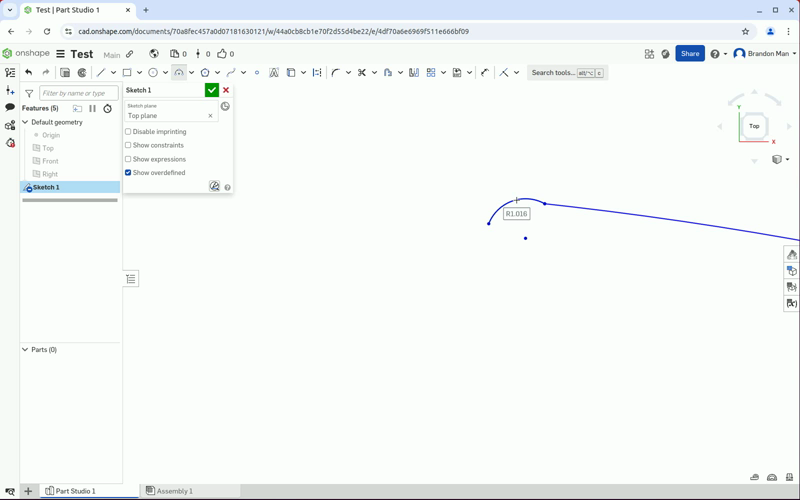
scroll(-6)
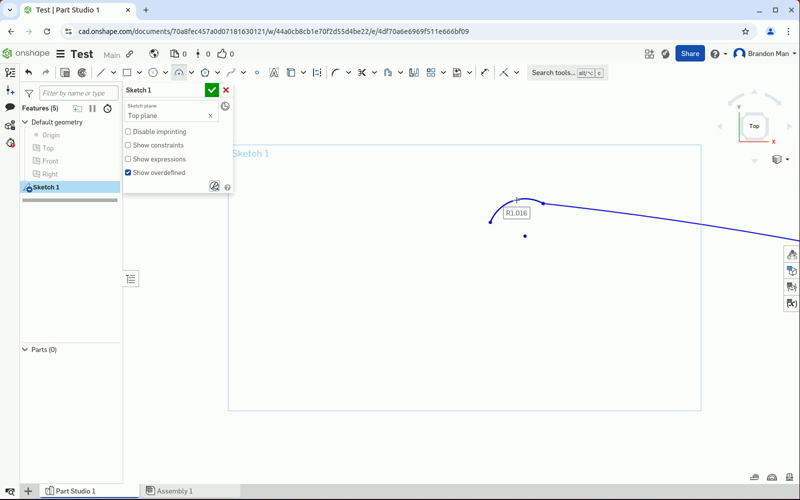
scroll(-6)
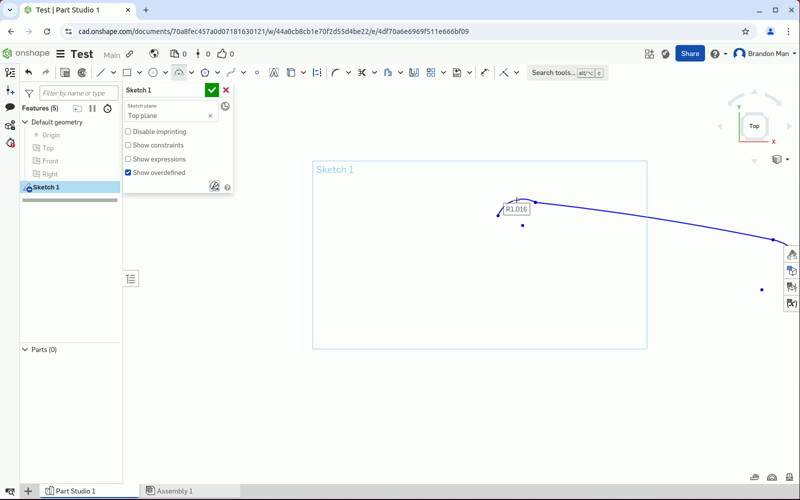
scroll(-6)
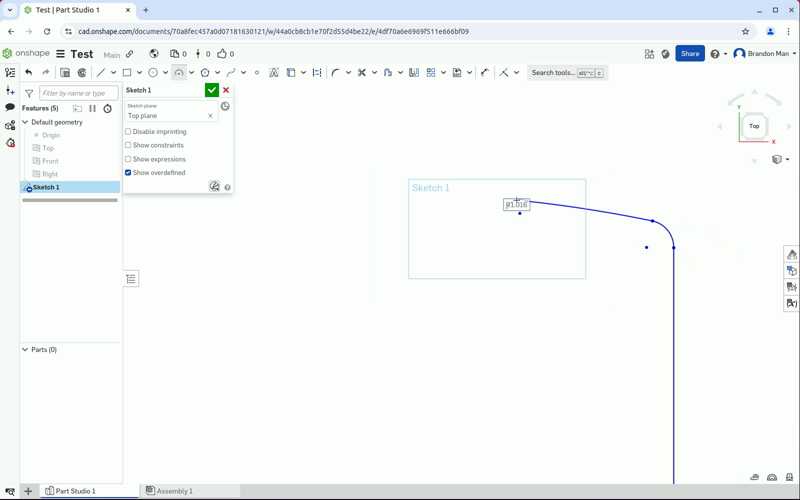
scroll(-6)
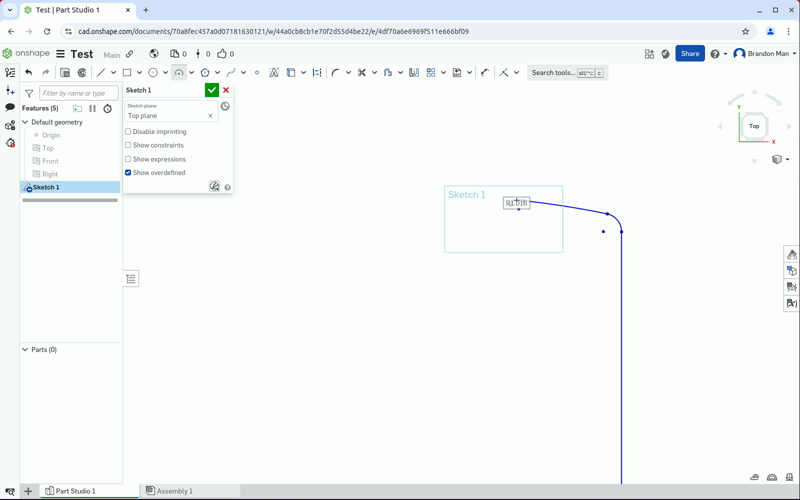
scroll(-6)
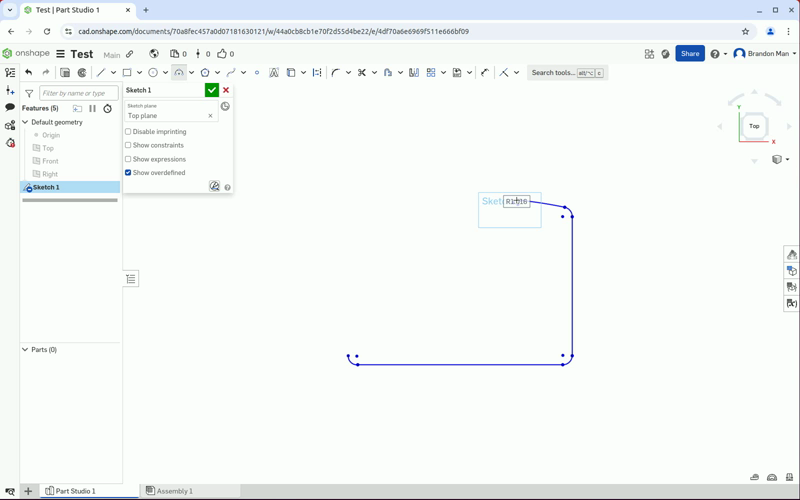
key_up(shift)
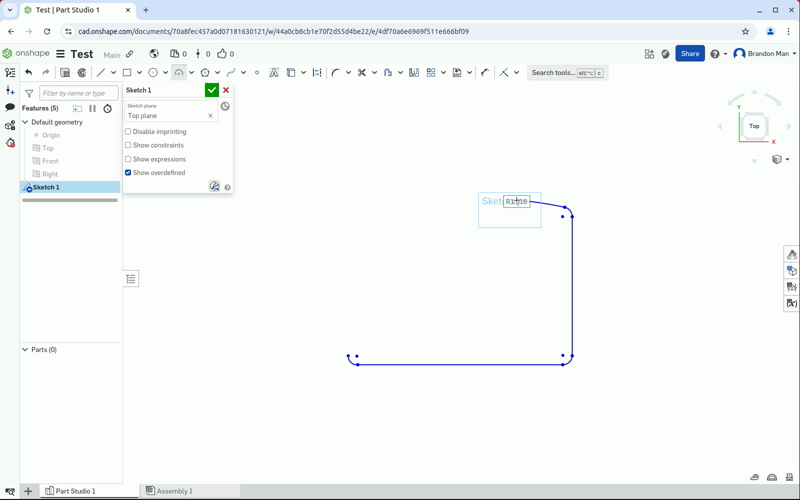
mouse_move(513, 202)
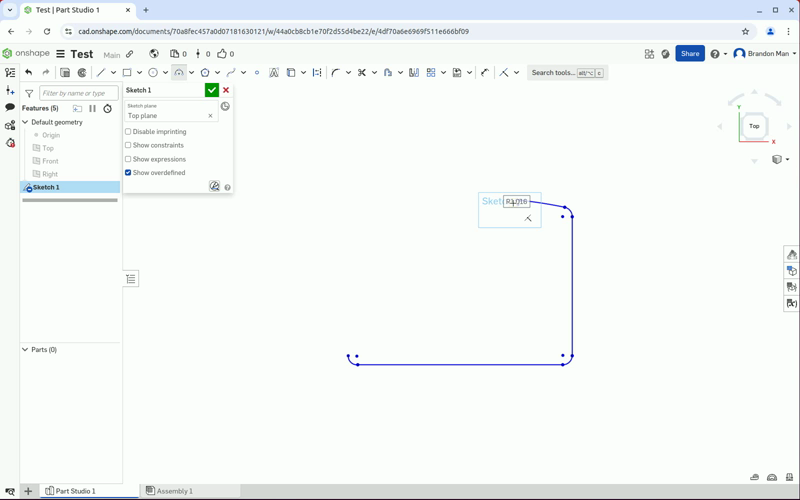
scroll(6)
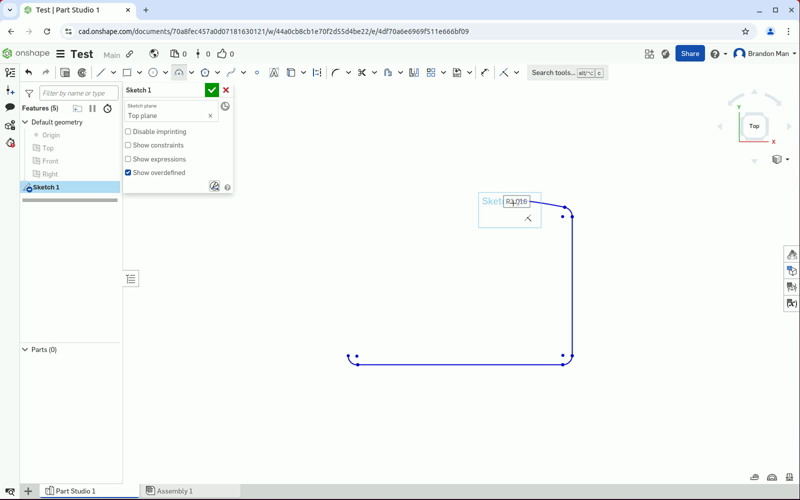
scroll(6)
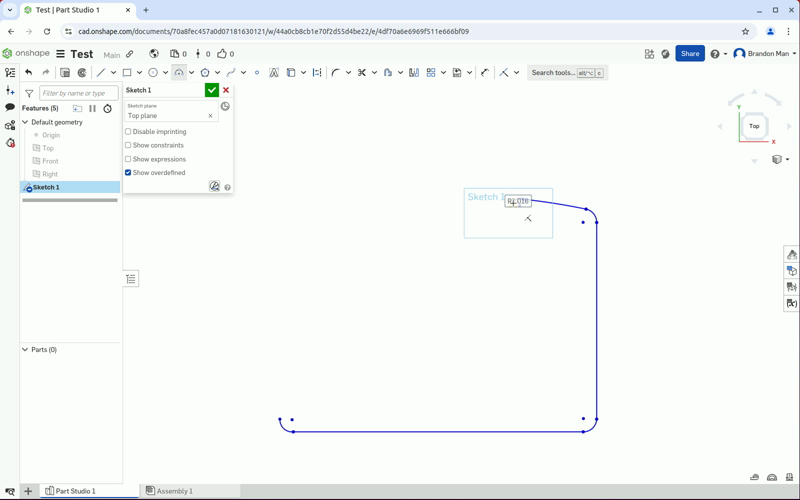
scroll(6)
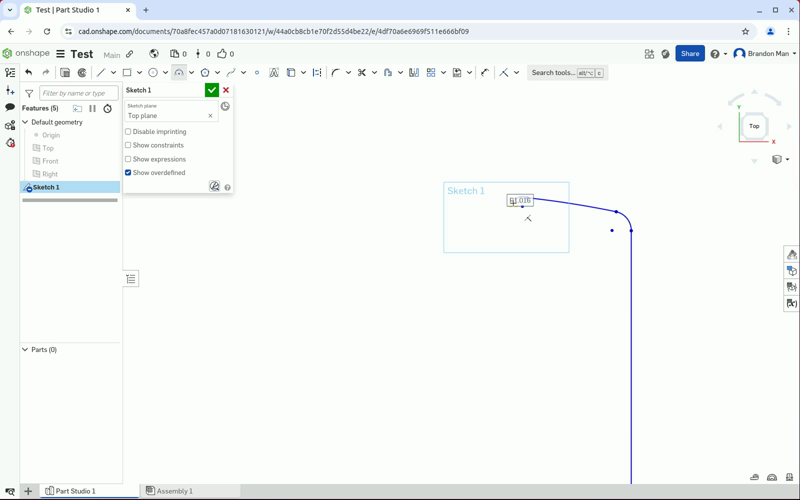
scroll(6)
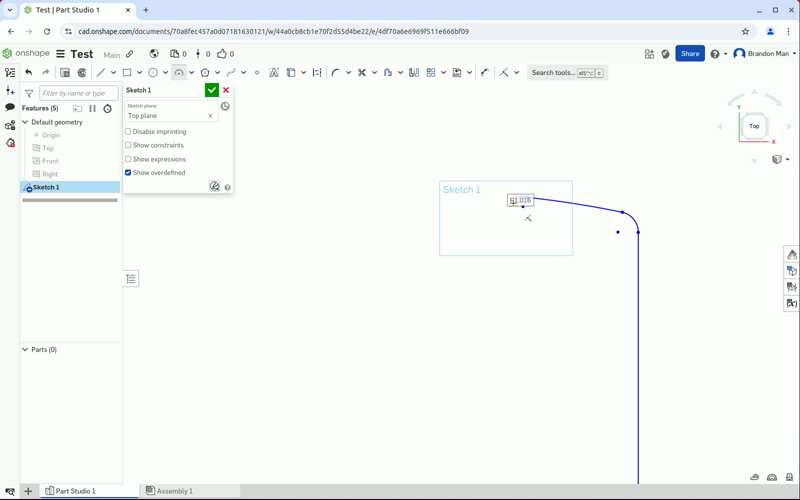
scroll(6)
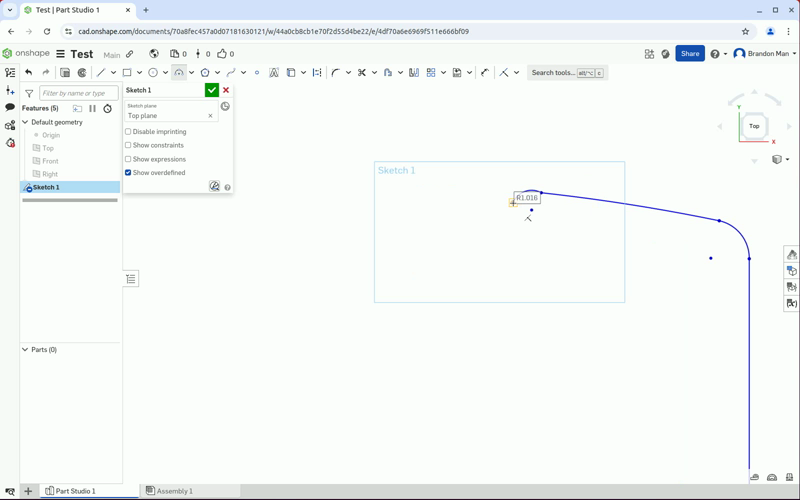
scroll(6)
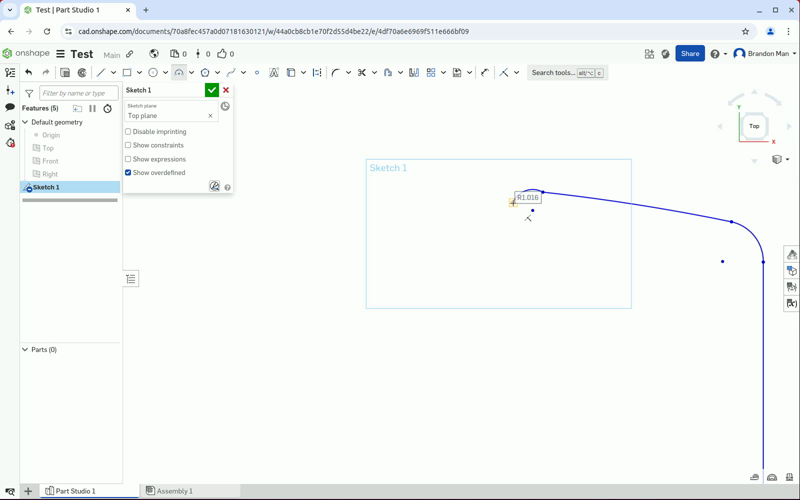
scroll(6)
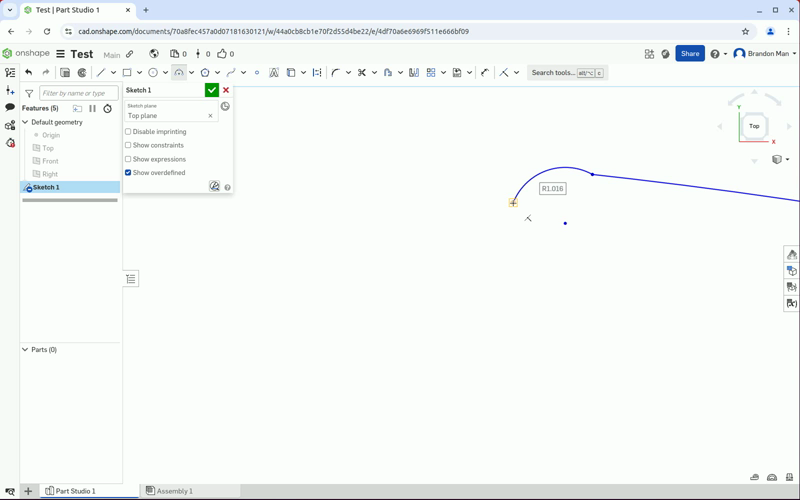
click(513, 202)
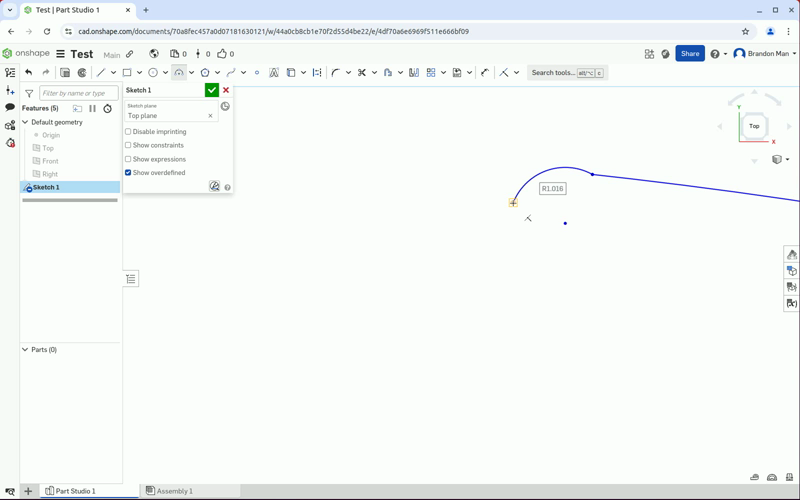
scroll(-6)
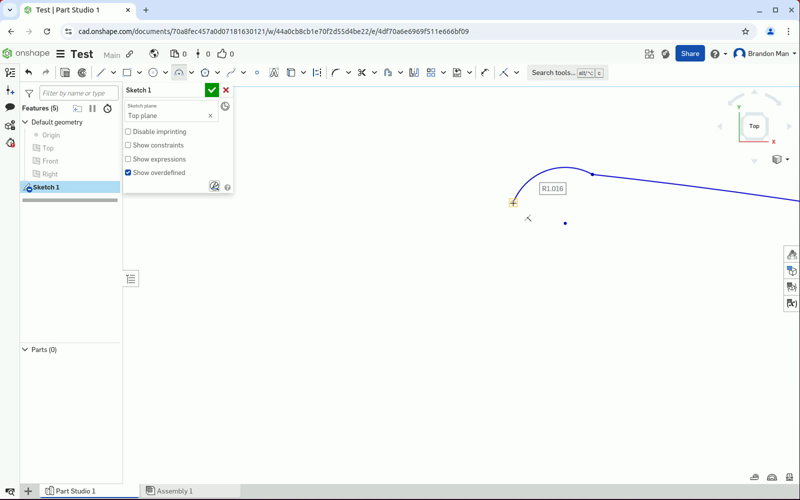
scroll(-6)
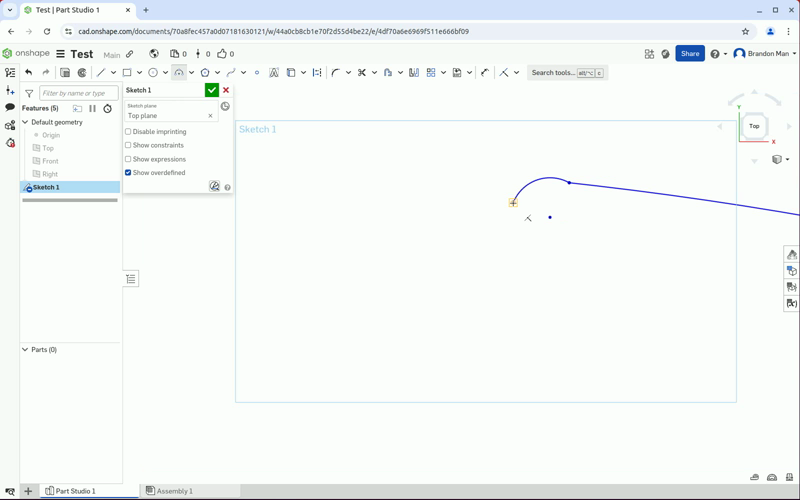
scroll(-6)
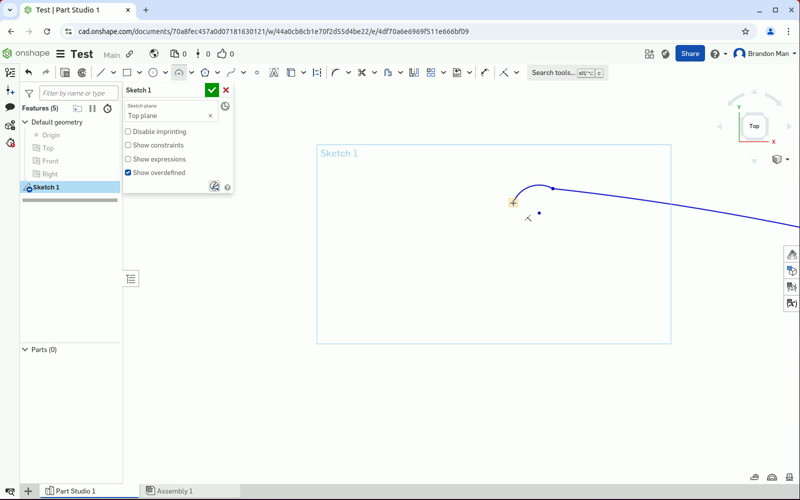
scroll(-6)
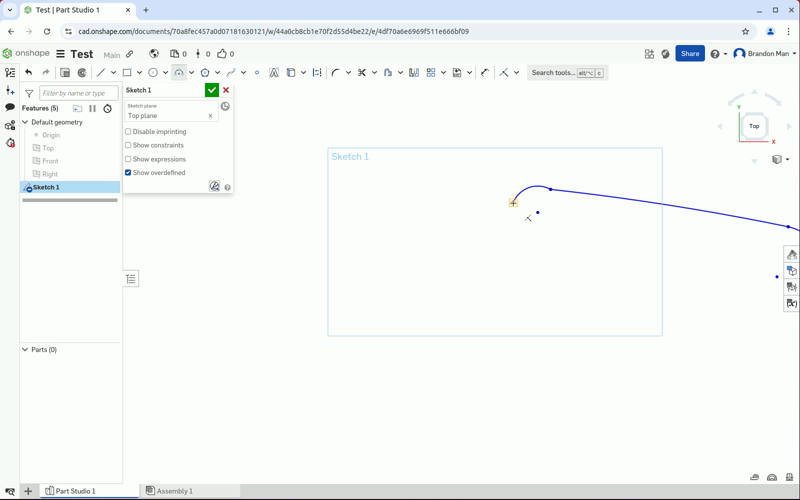
scroll(-6)
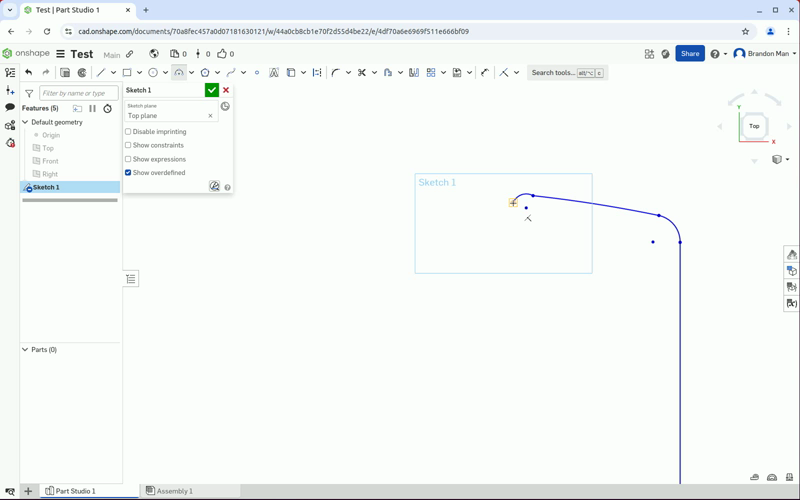
scroll(-6)
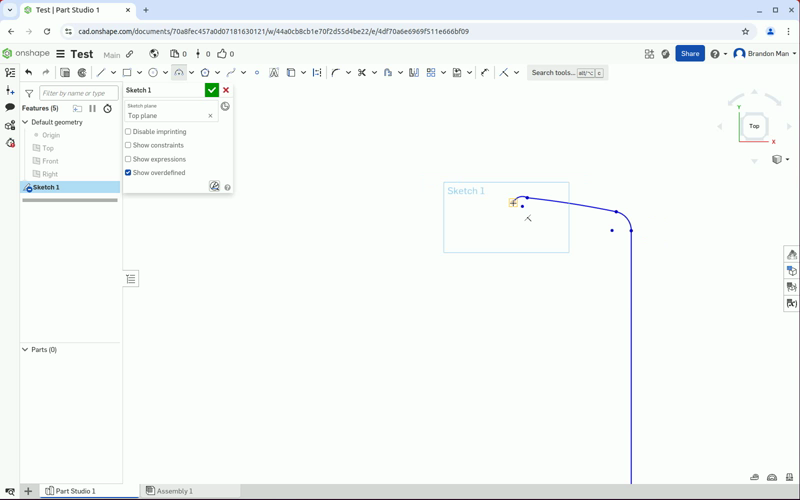
scroll(-6)
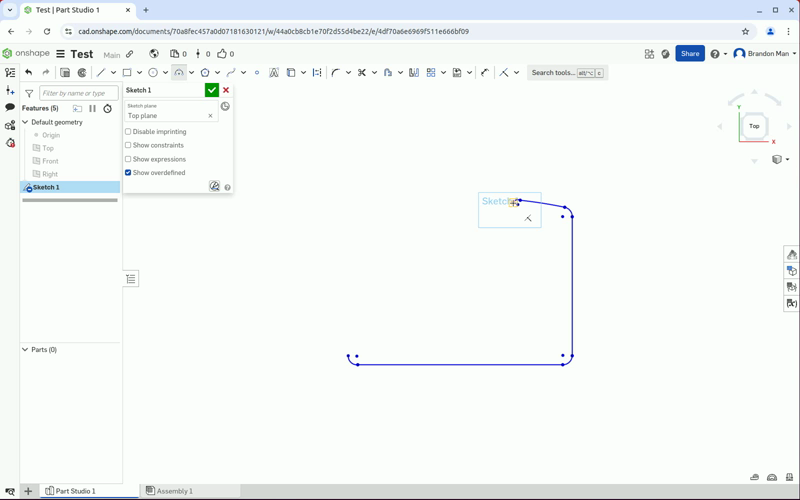
key_down(shift)
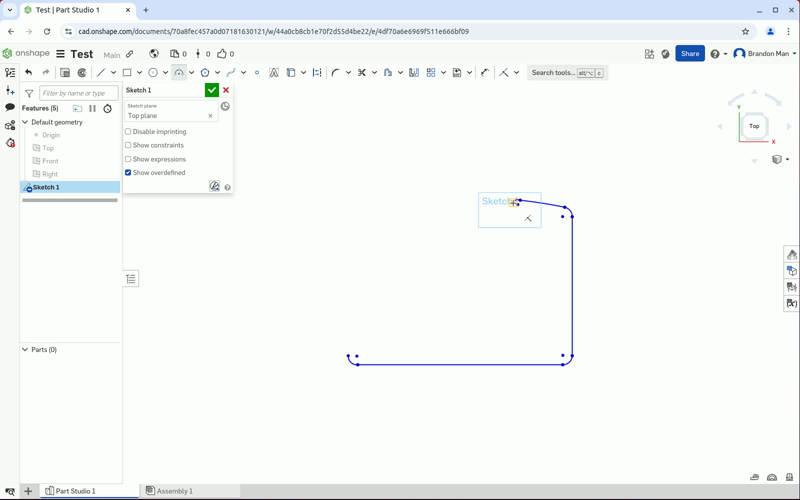
mouse_move(407, 202)
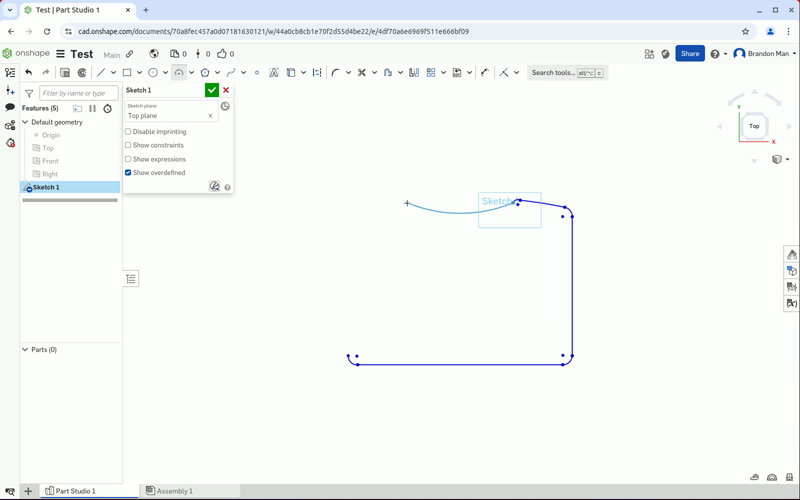
click(407, 202)
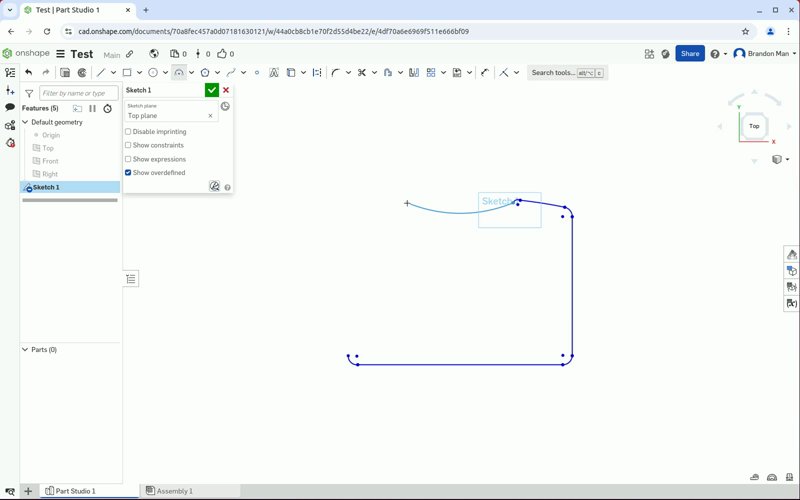
mouse_move(460, 220)
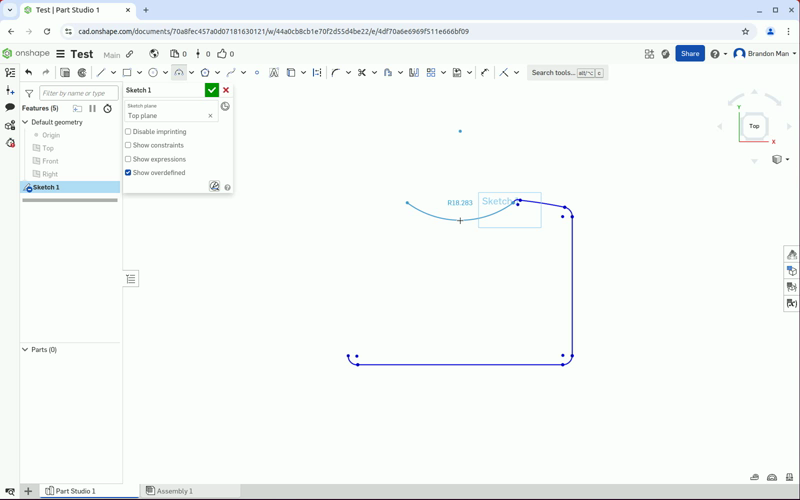
click(460, 220)
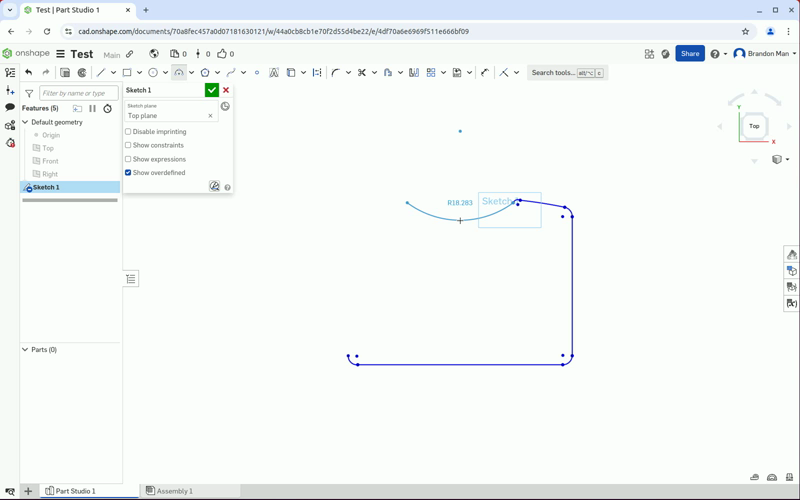
key_up(shift)
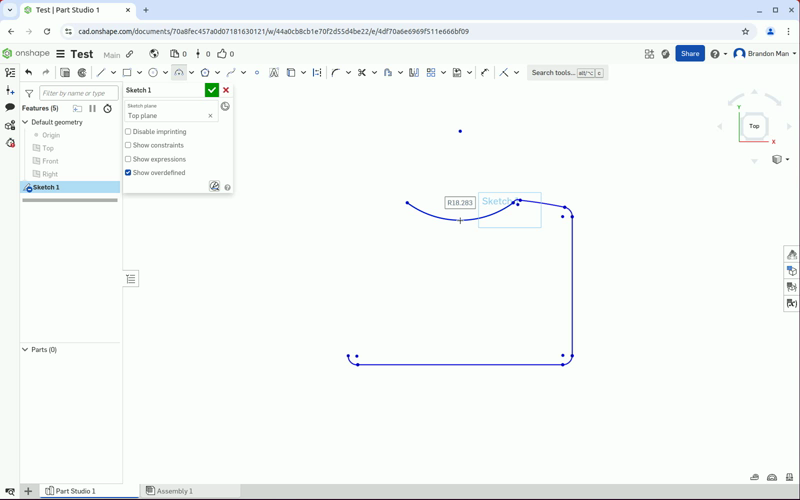
mouse_move(407, 202)
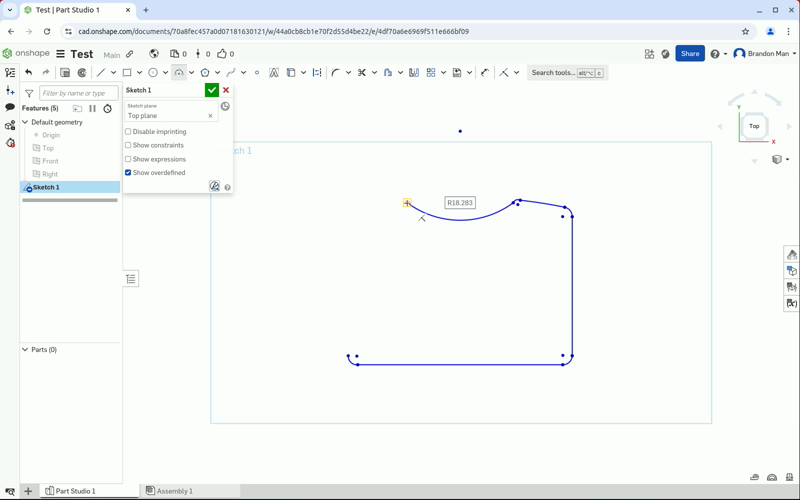
click(407, 202)
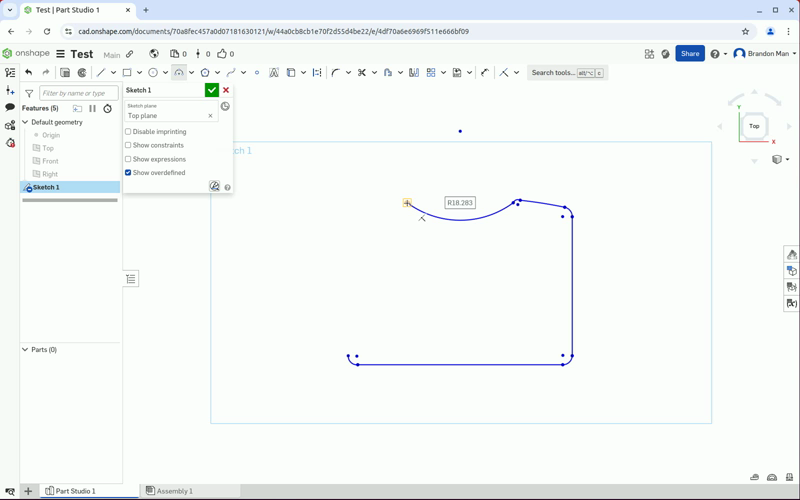
key_down(shift)
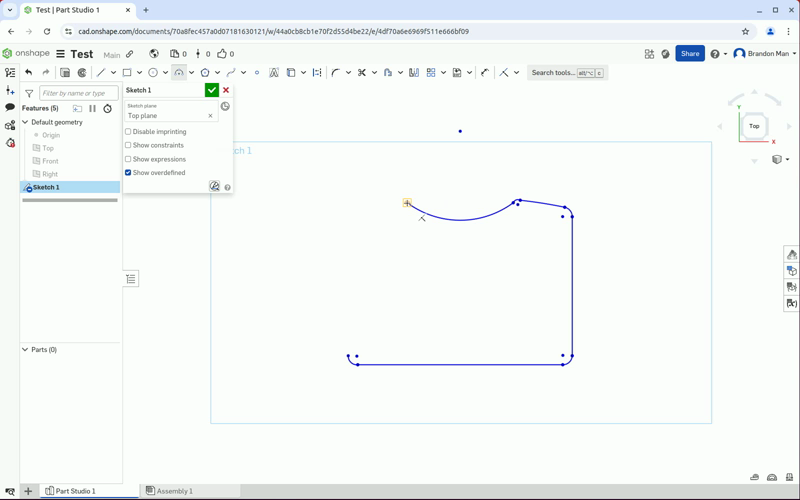
mouse_move(400, 200)
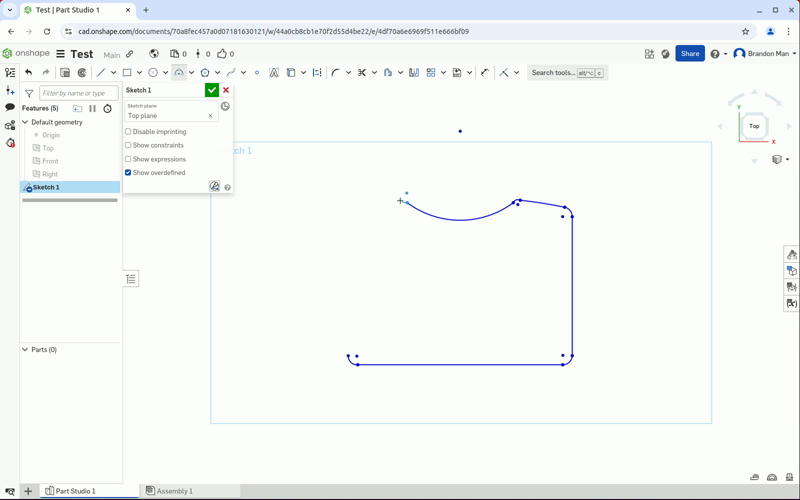
scroll(6)
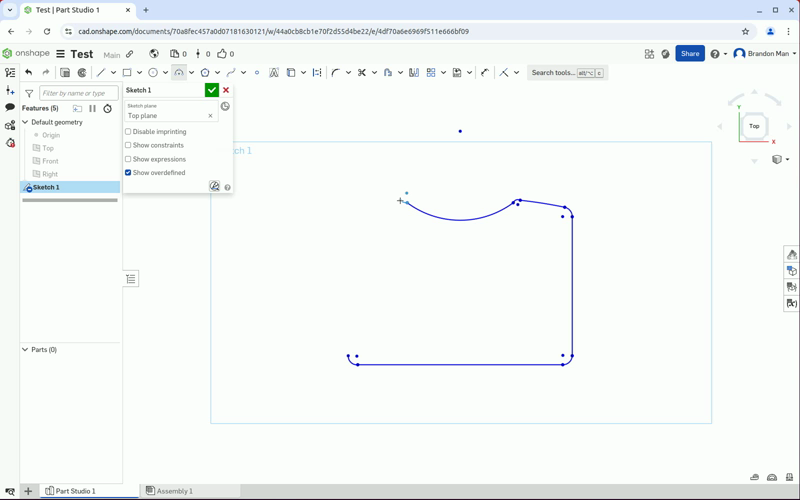
scroll(6)
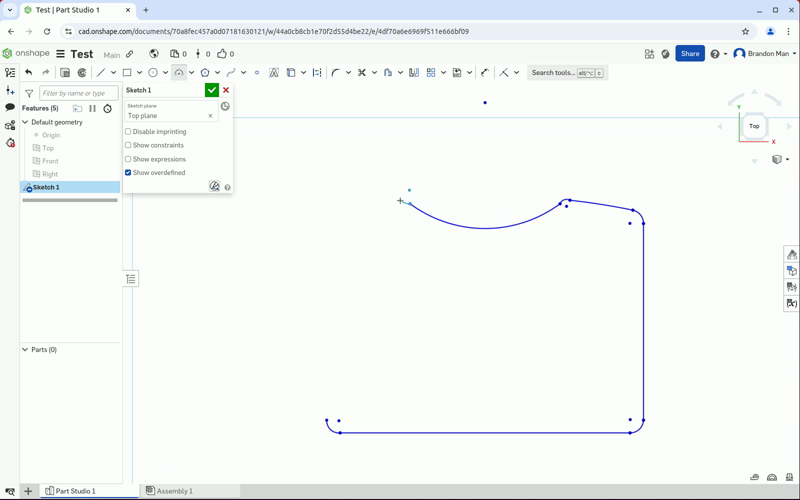
scroll(6)
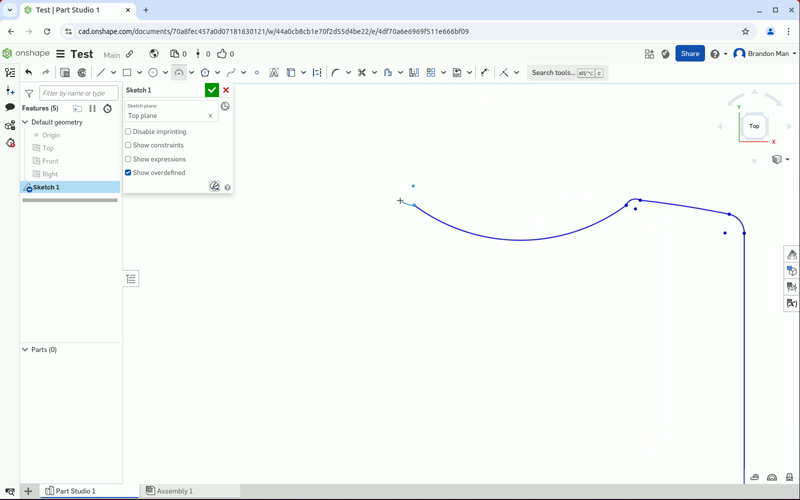
scroll(6)
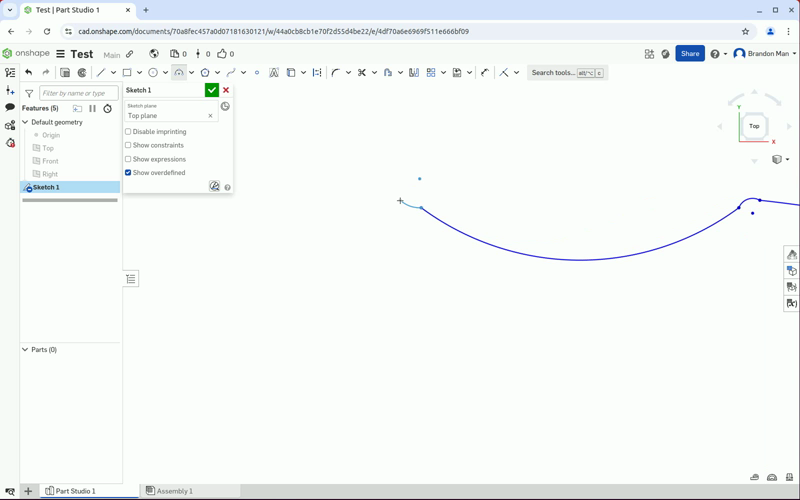
scroll(6)
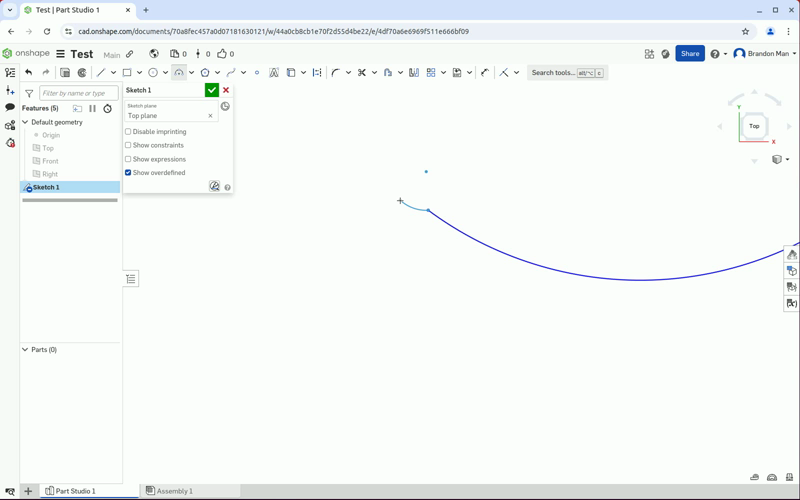
scroll(6)
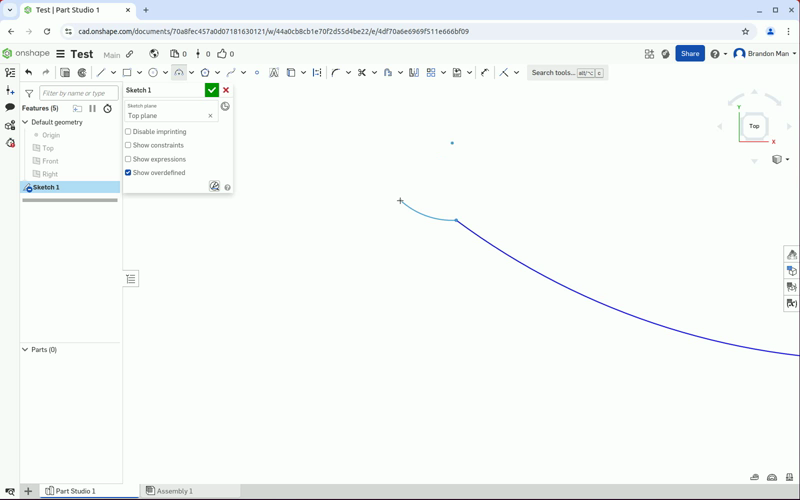
scroll(6)
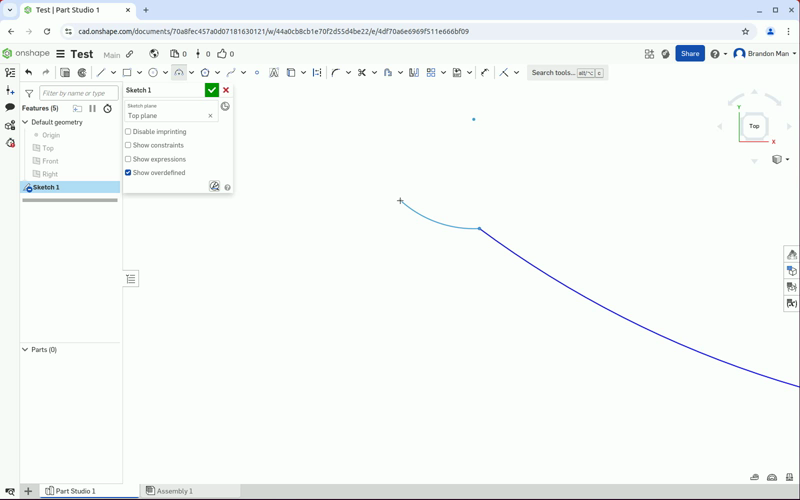
click(400, 200)
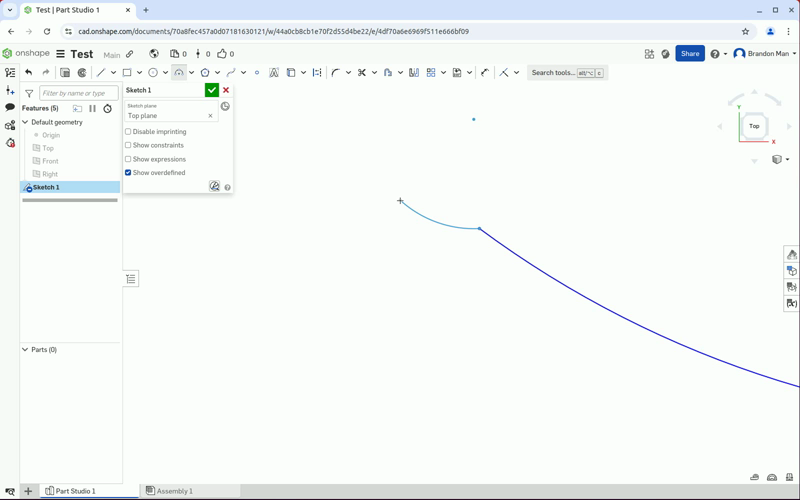
scroll(-6)
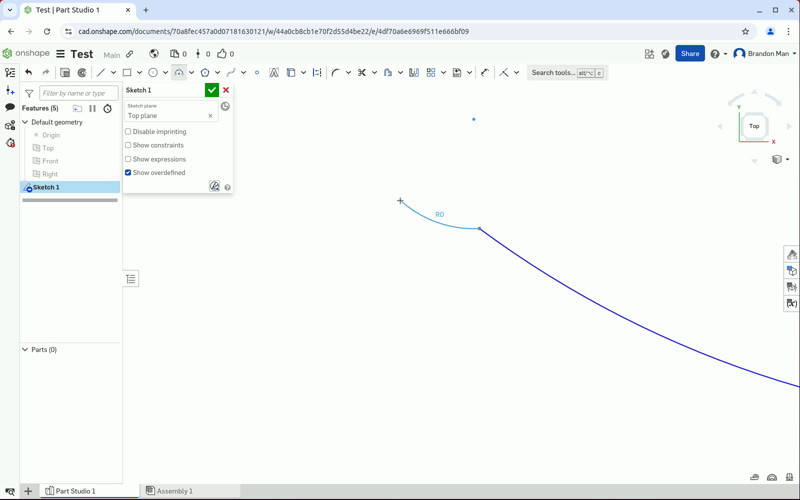
scroll(-6)
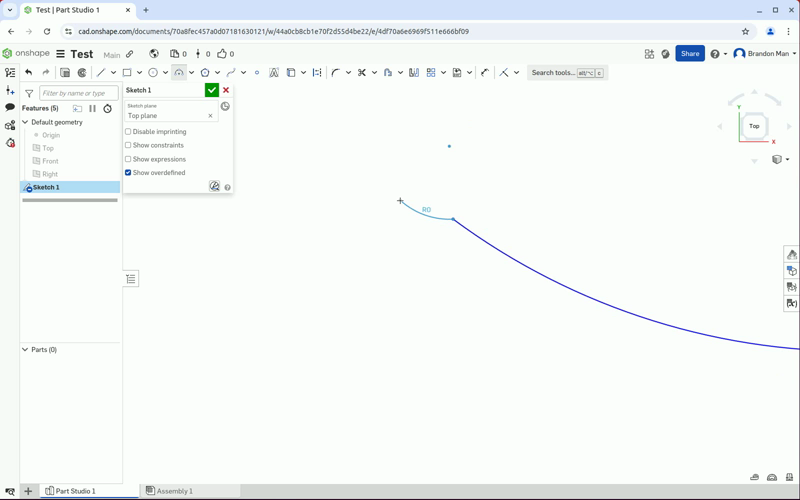
scroll(-6)
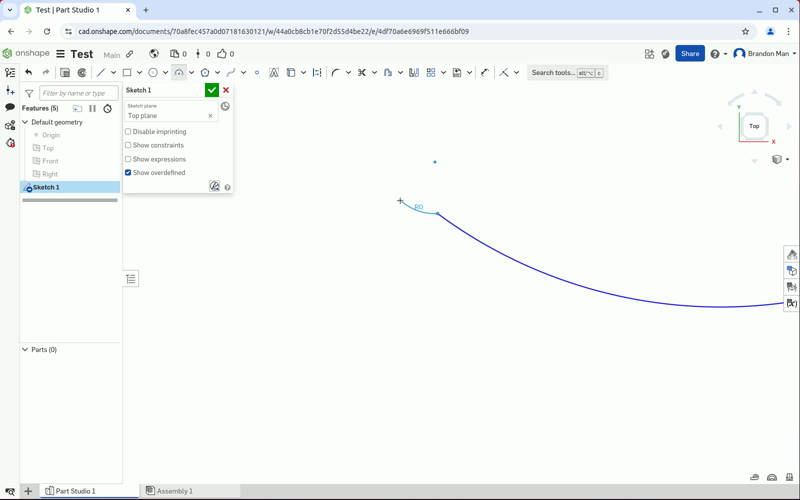
scroll(-6)
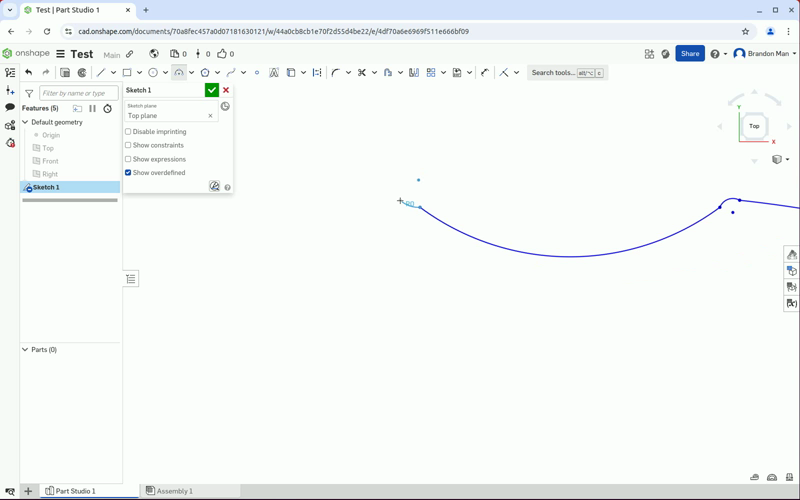
scroll(-6)
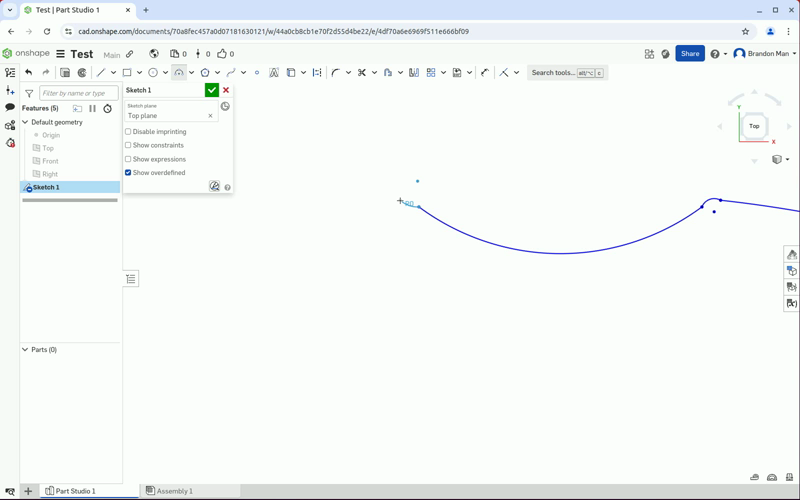
scroll(-6)
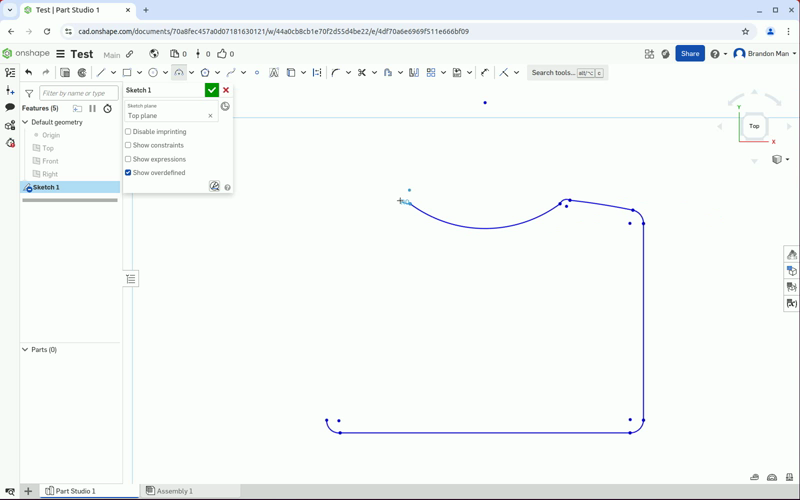
scroll(-6)
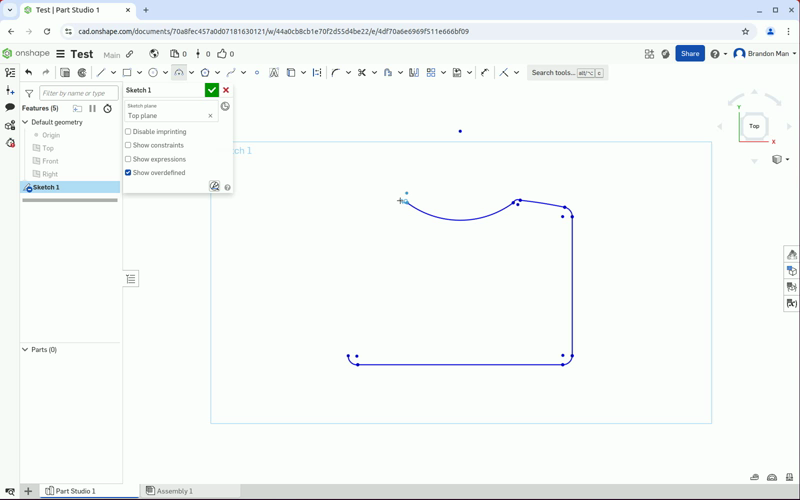
mouse_move(403, 199)
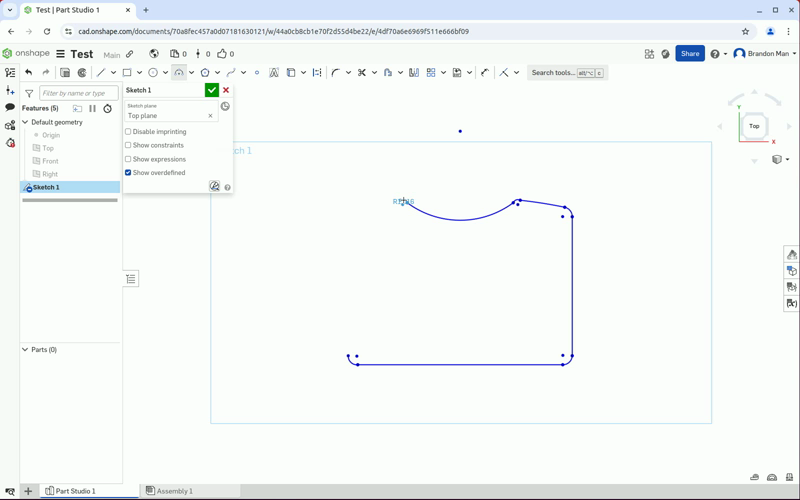
scroll(6)
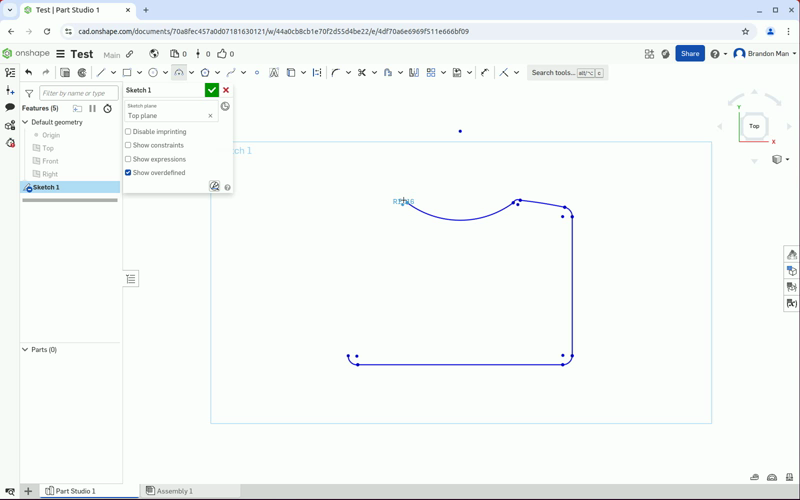
scroll(6)
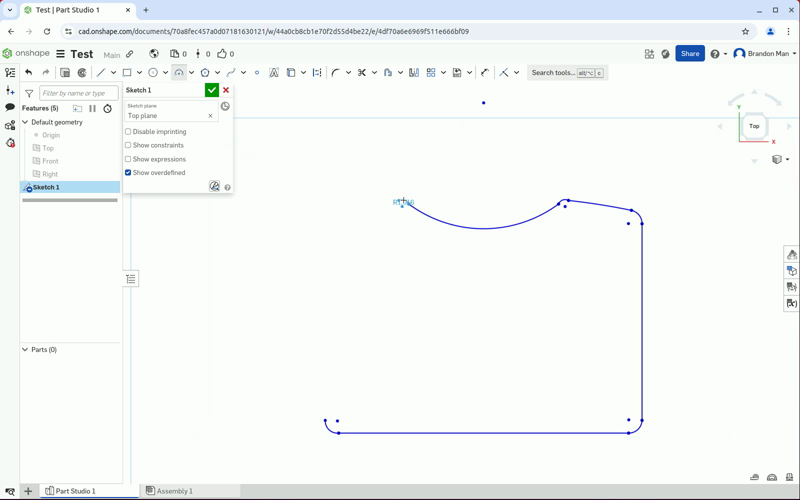
scroll(6)
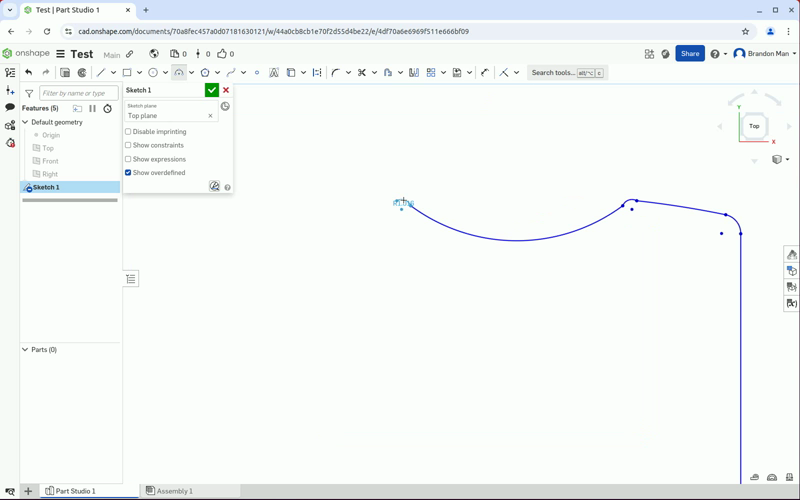
scroll(6)
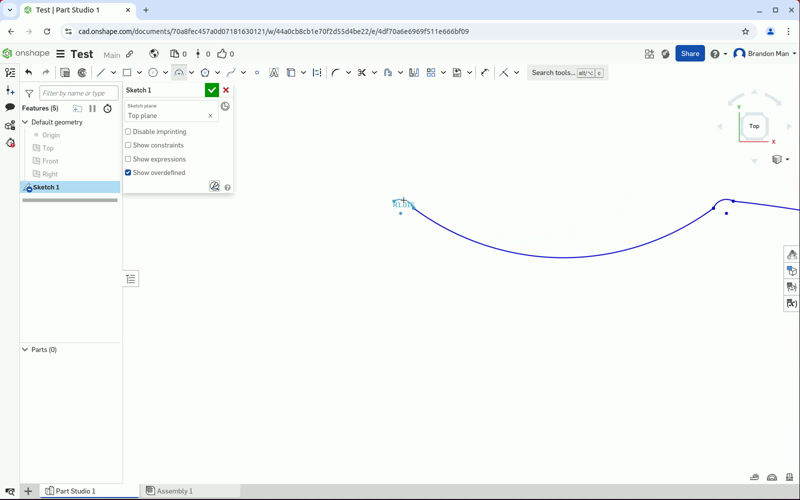
scroll(6)
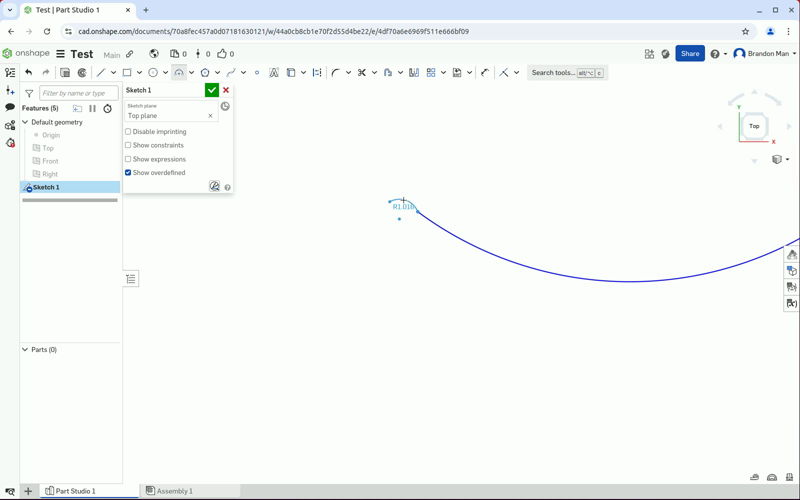
scroll(6)
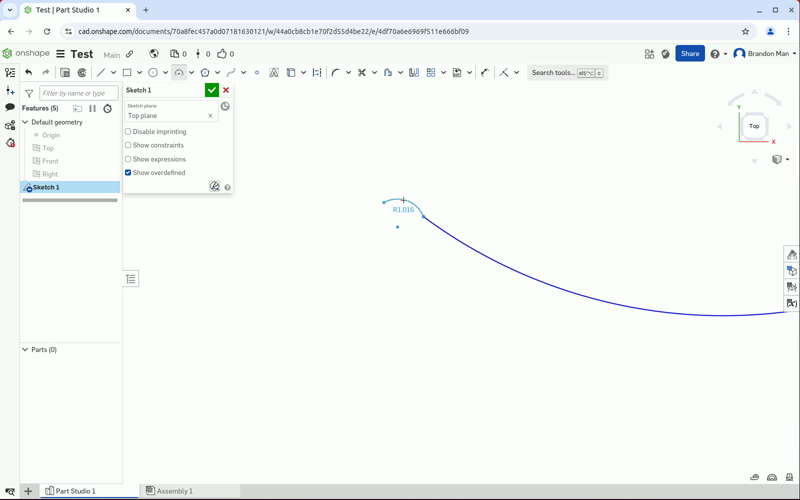
scroll(6)
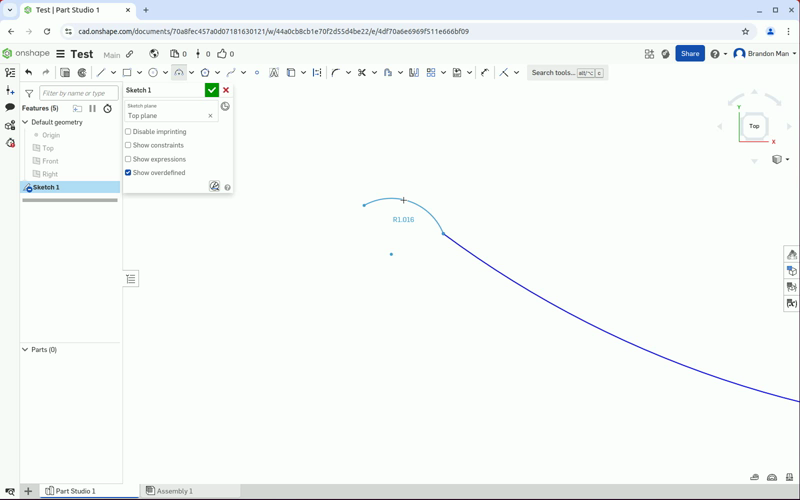
click(403, 199)
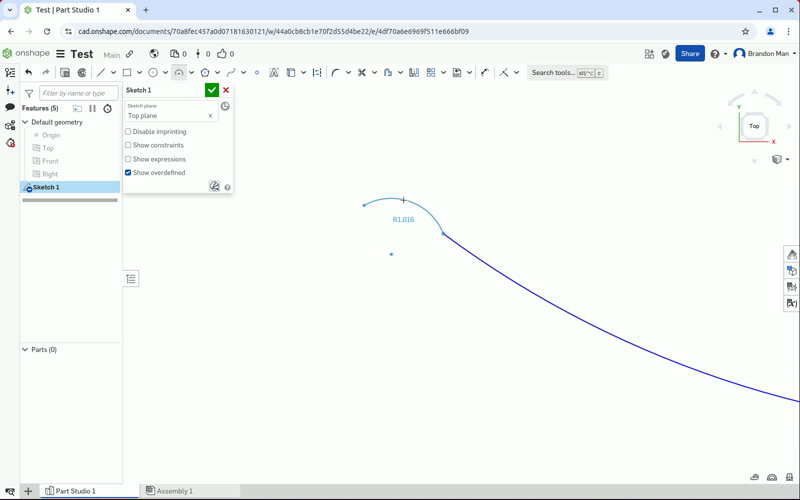
scroll(-6)
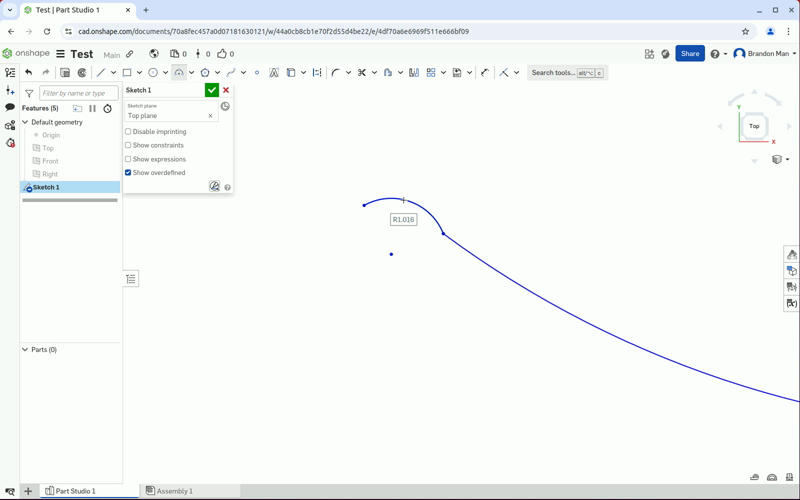
scroll(-6)
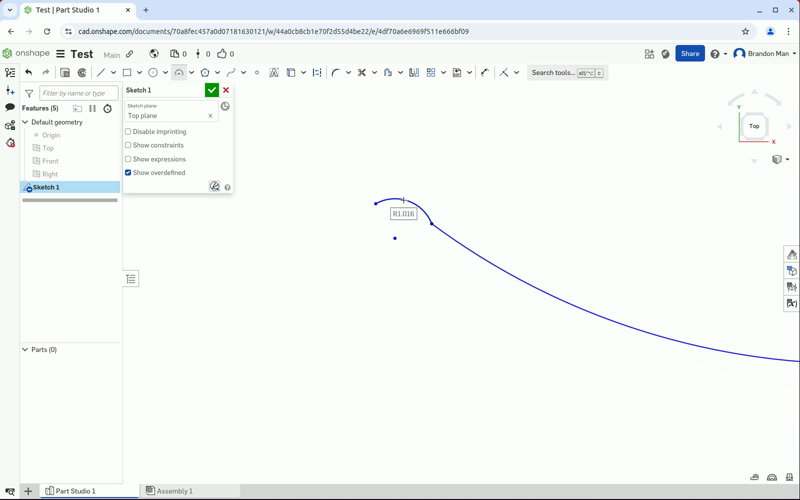
scroll(-6)
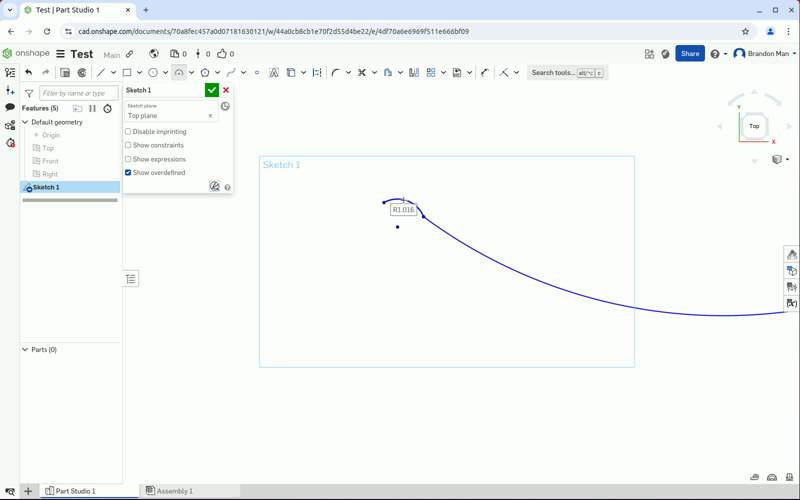
scroll(-6)
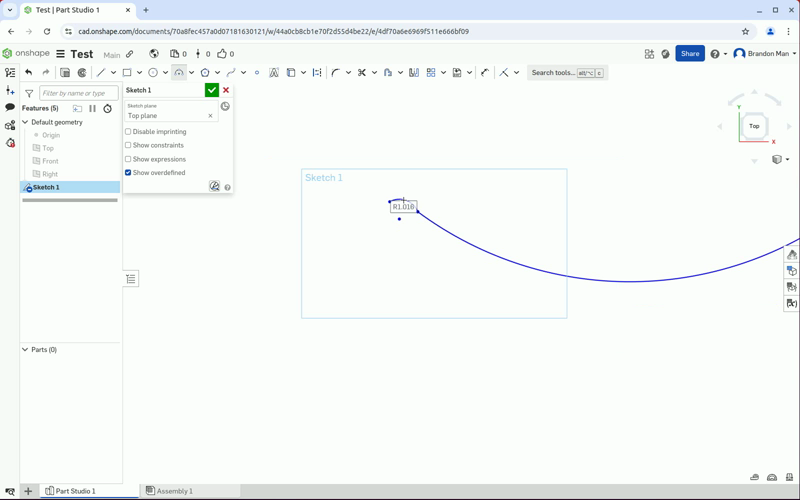
scroll(-6)
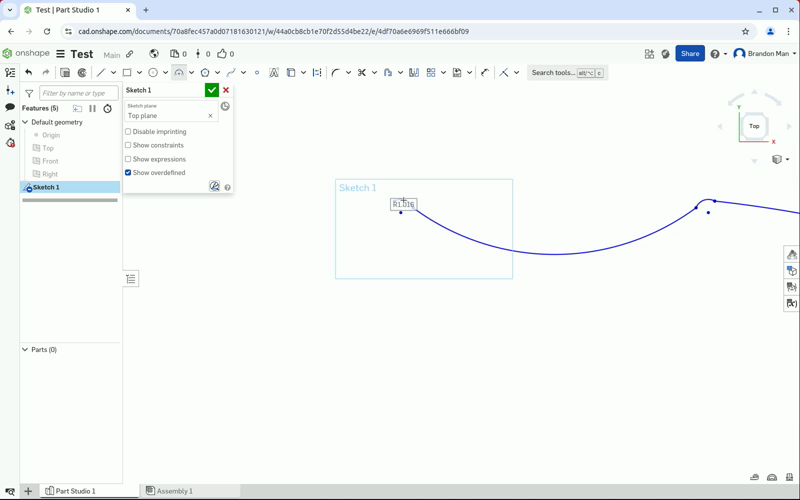
scroll(-6)
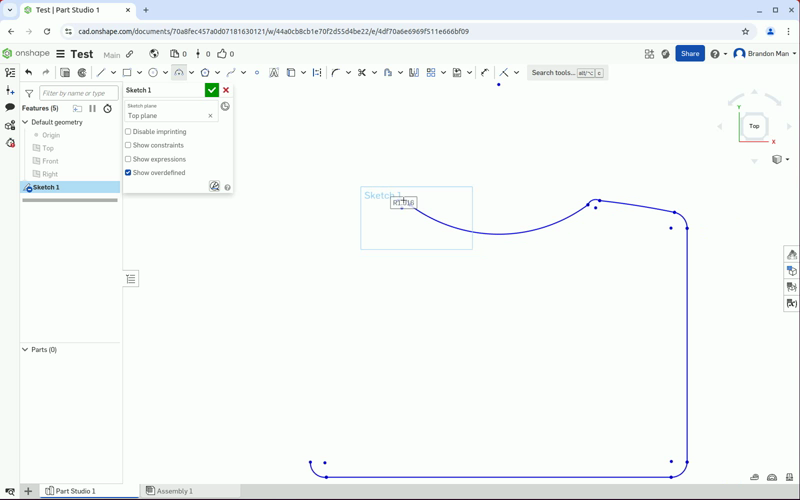
scroll(-6)
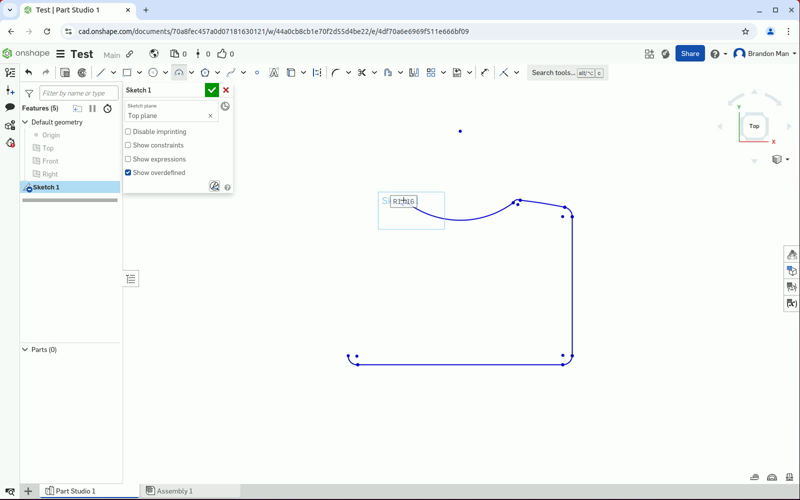
key_up(shift)
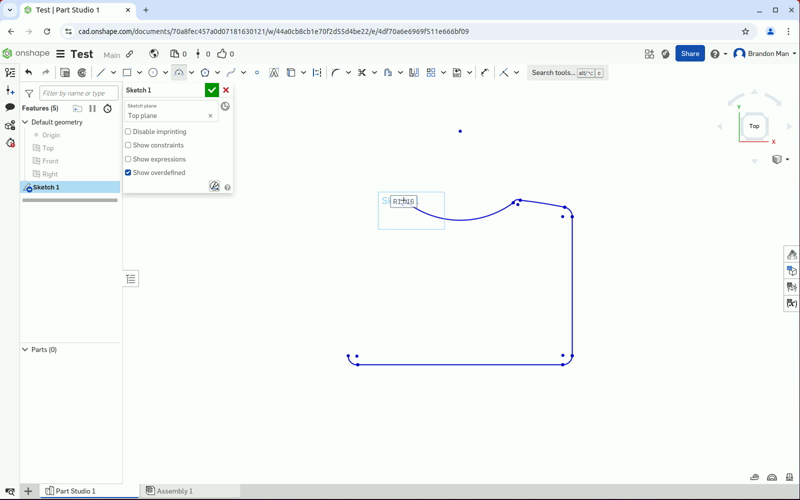
mouse_move(400, 200)
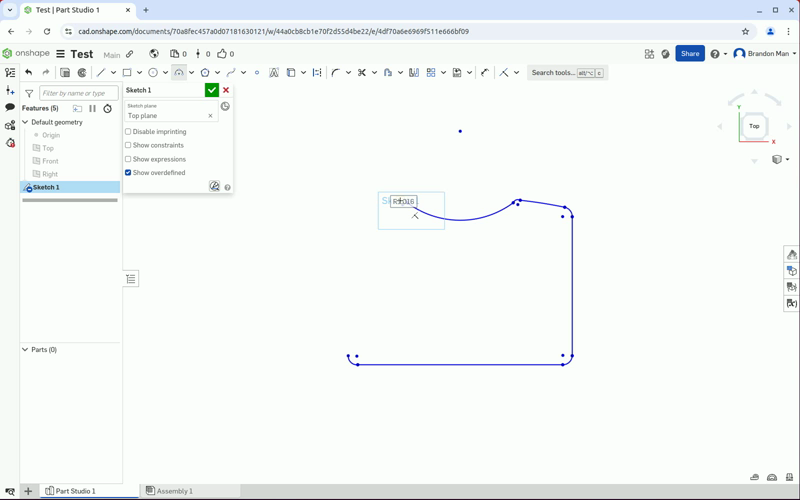
scroll(6)
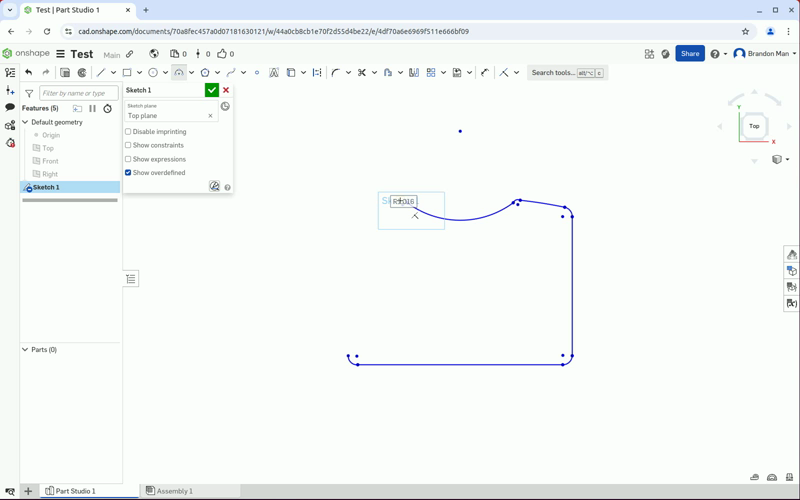
scroll(6)
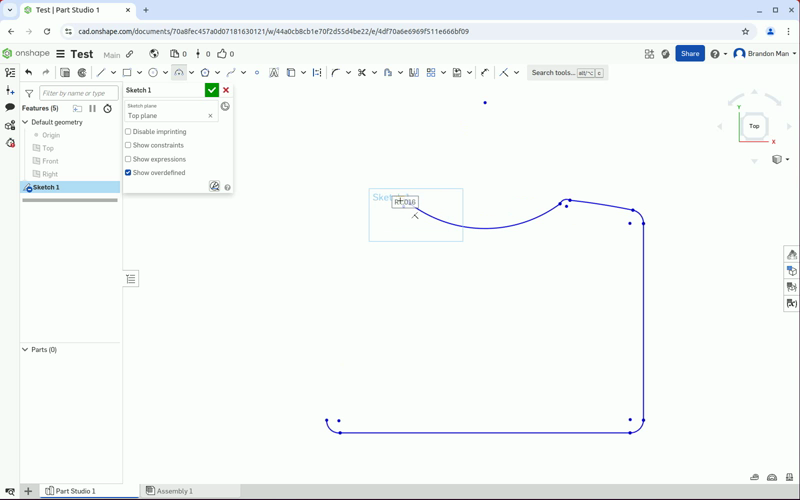
scroll(6)
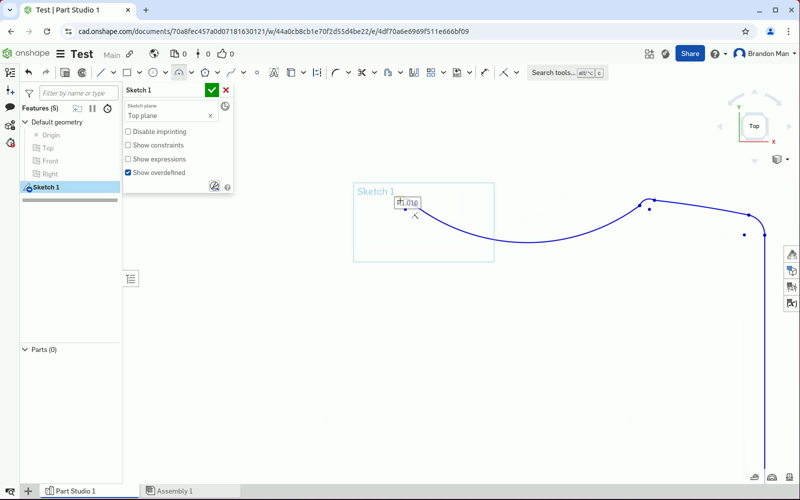
scroll(6)
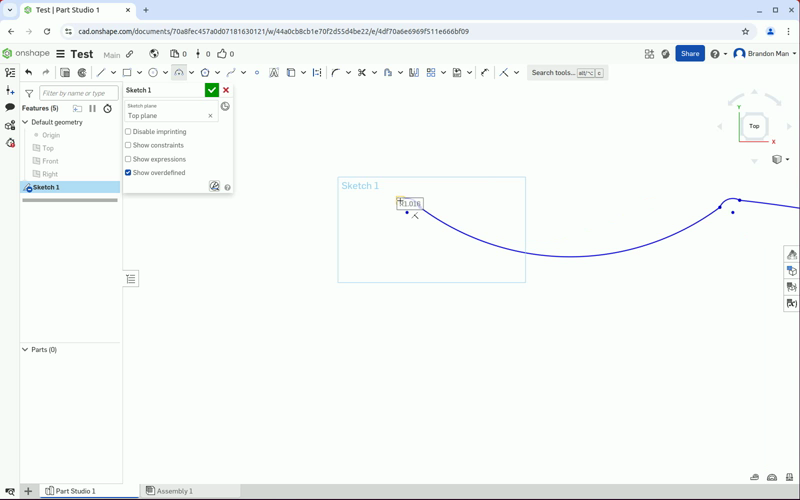
scroll(6)
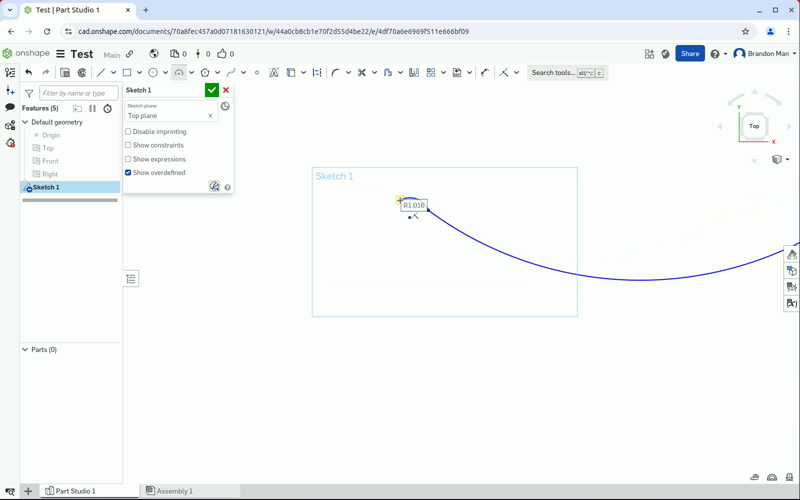
scroll(6)
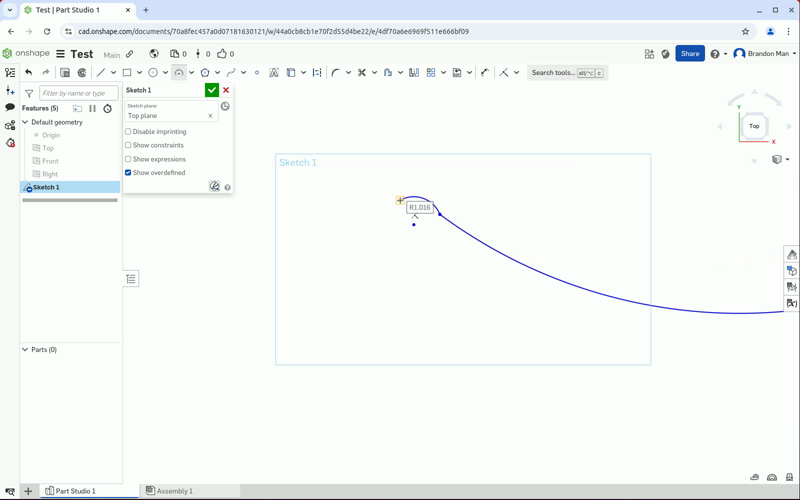
scroll(6)
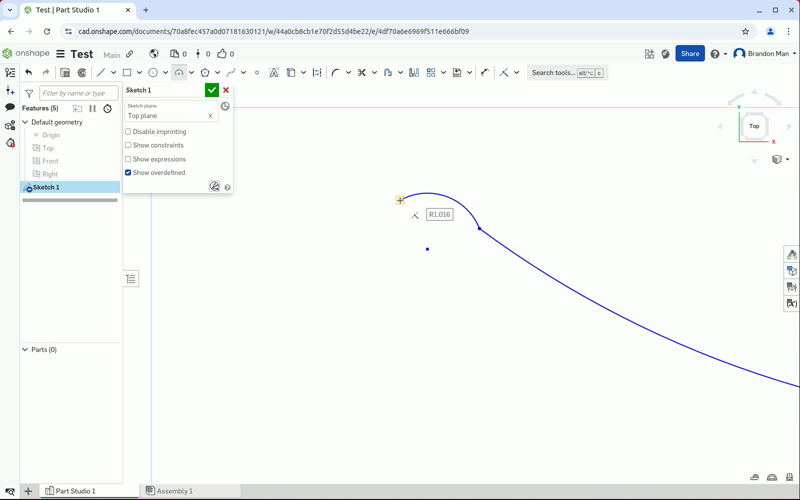
click(400, 200)
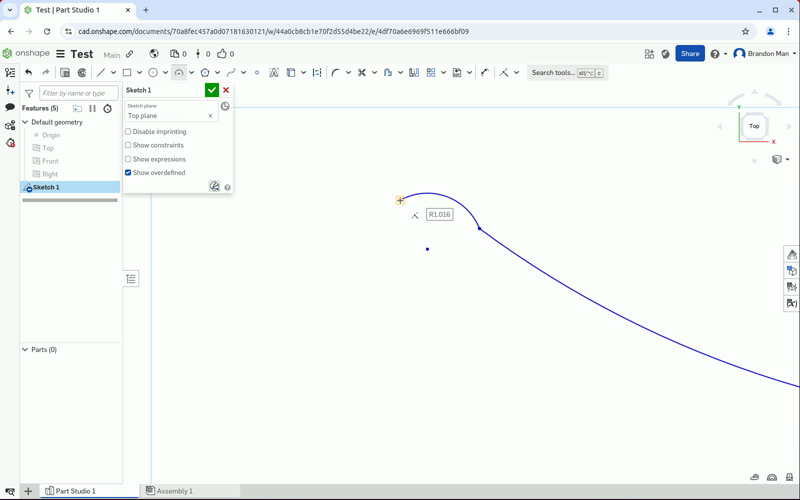
scroll(-6)
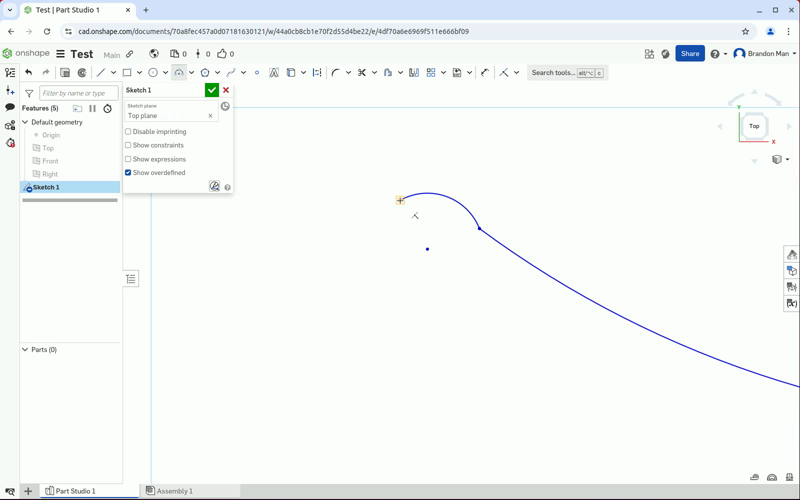
scroll(-6)
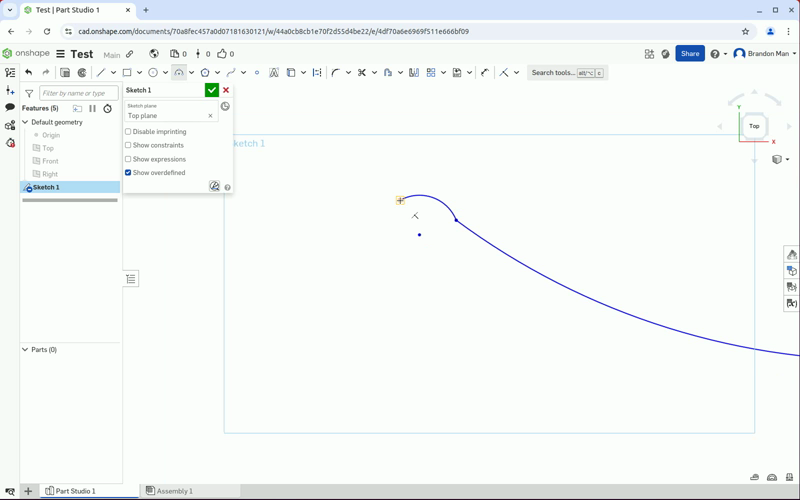
scroll(-6)
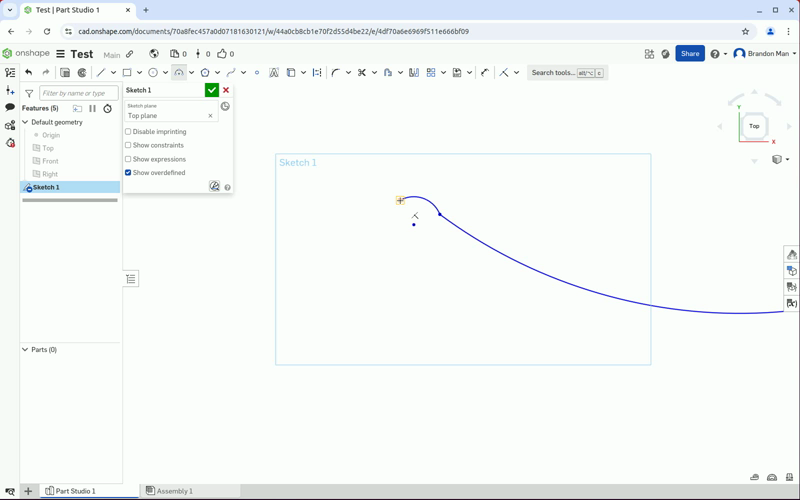
scroll(-6)
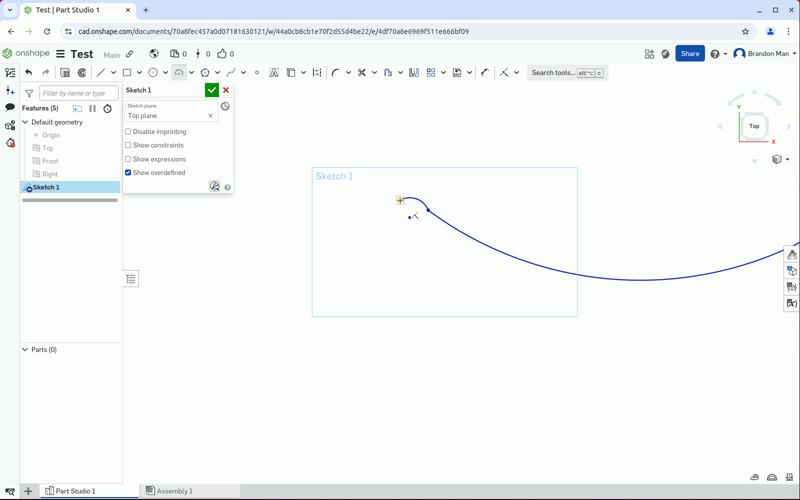
scroll(-6)
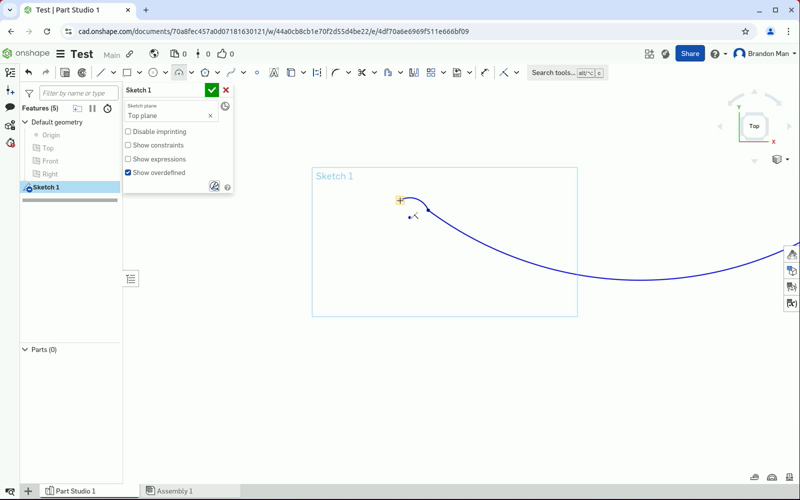
scroll(-6)
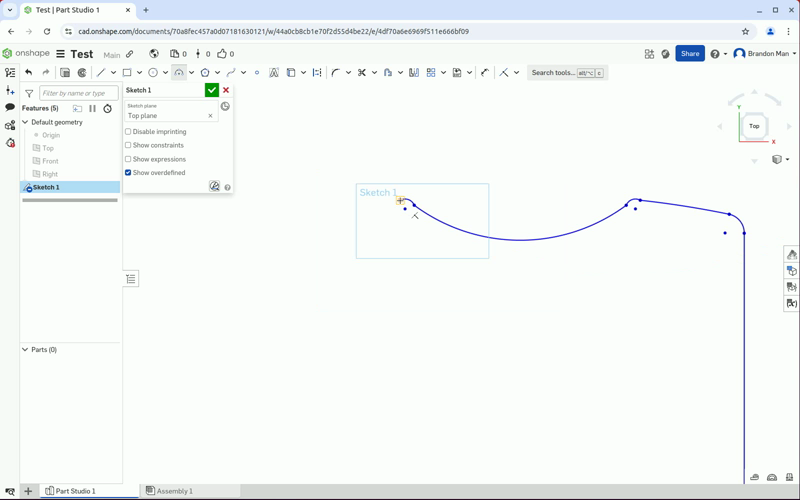
scroll(-6)
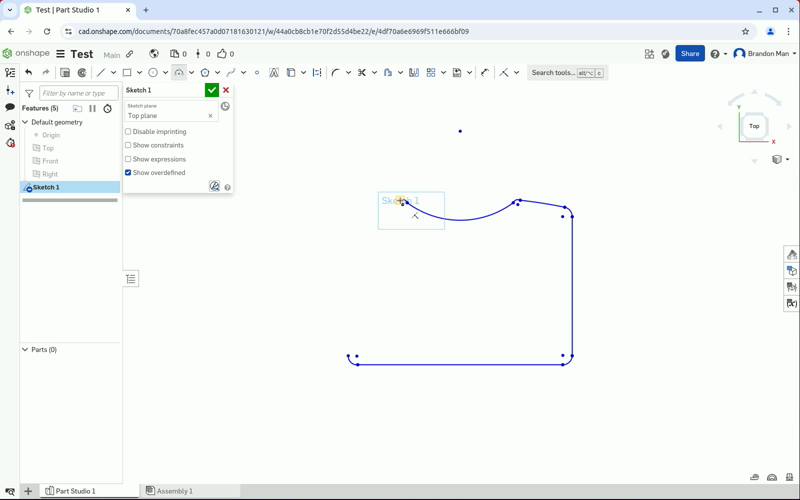
key_down(shift)
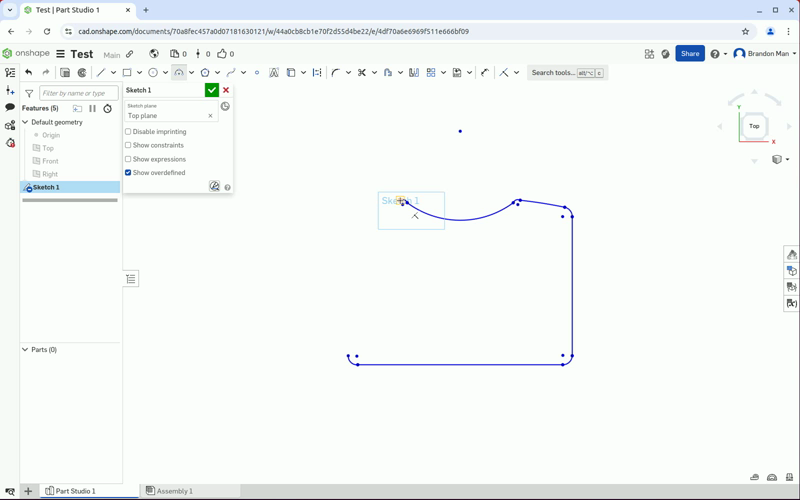
mouse_move(355, 207)
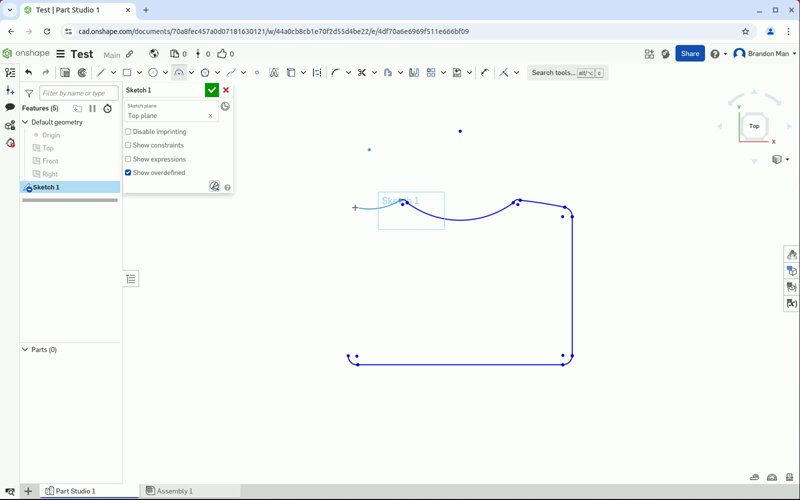
click(355, 207)
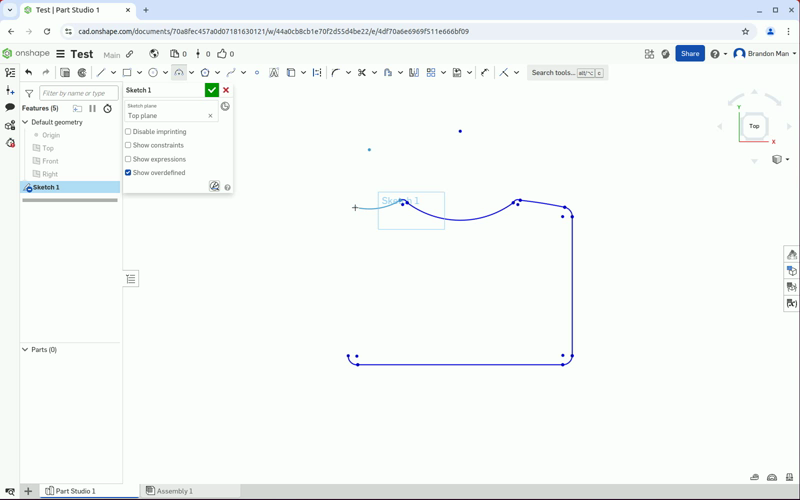
mouse_move(377, 203)
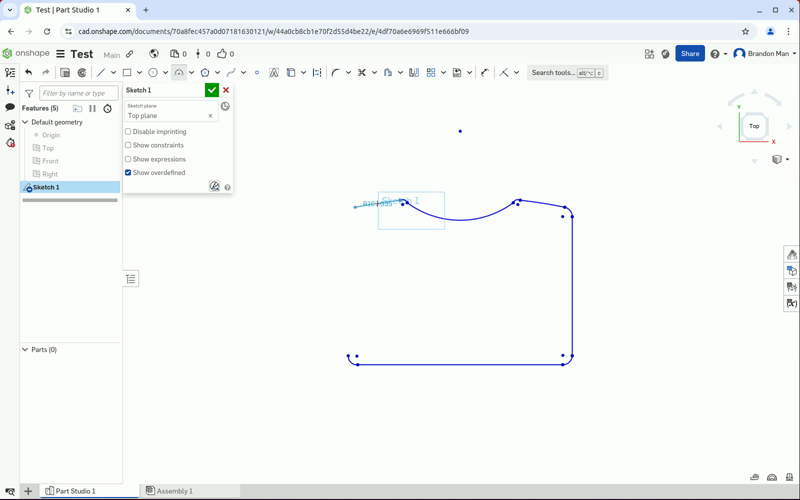
click(377, 203)
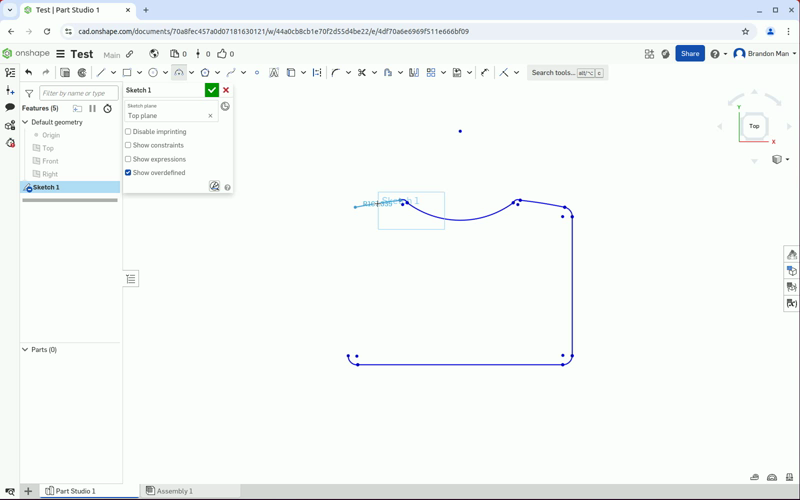
key_up(shift)
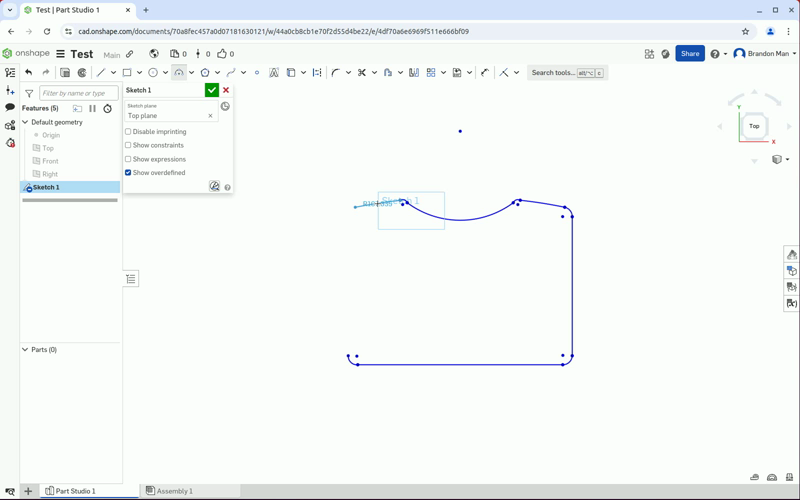
mouse_move(355, 207)
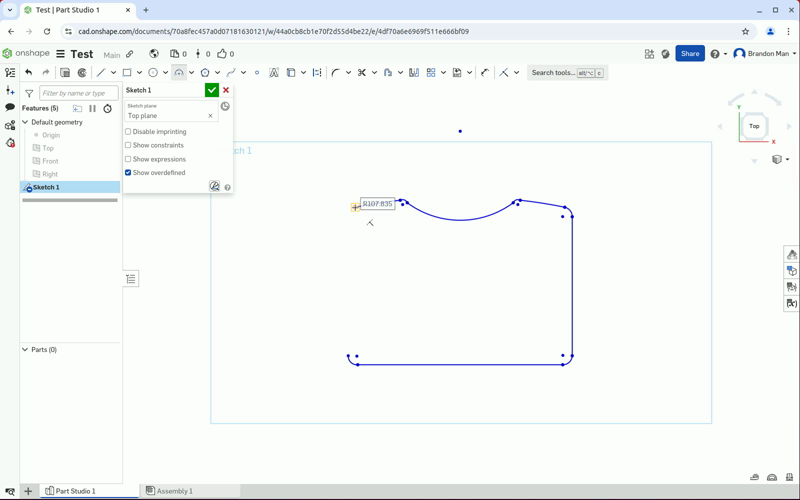
click(355, 207)
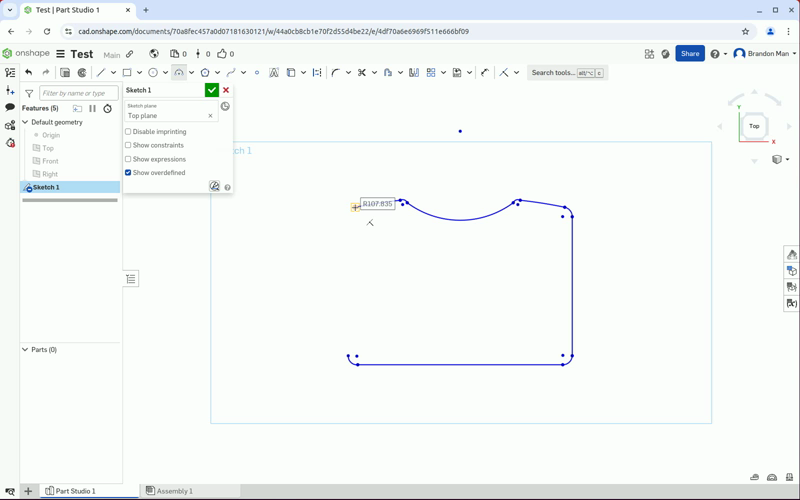
key_down(shift)
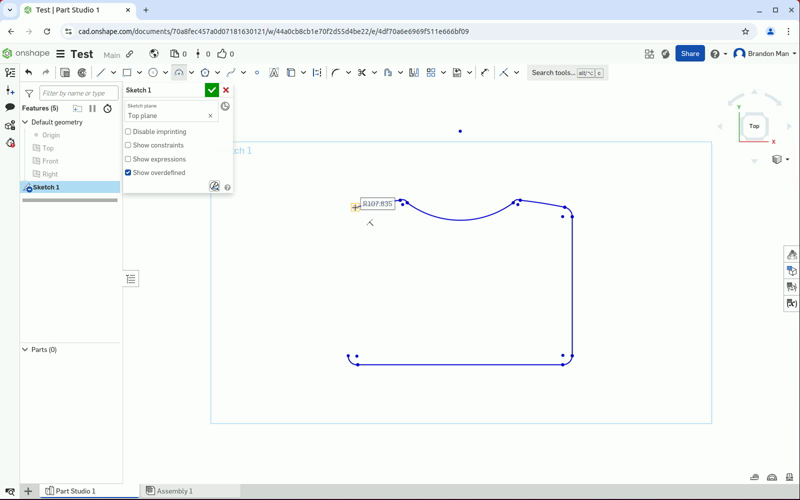
mouse_move(348, 216)
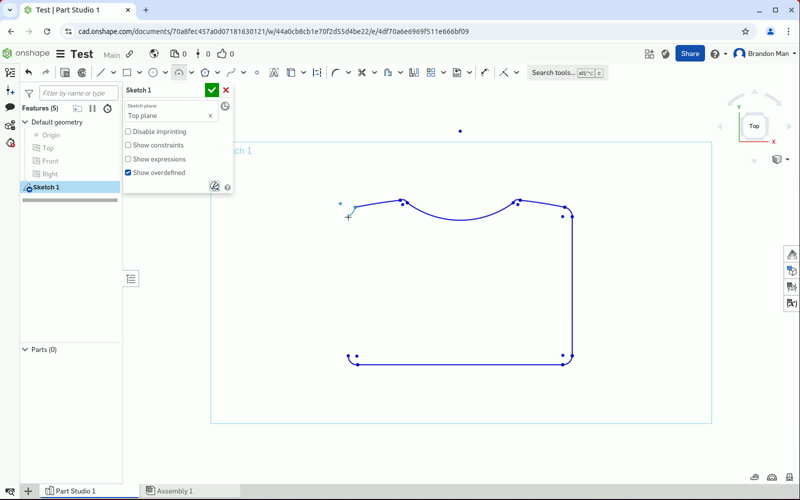
click(348, 216)
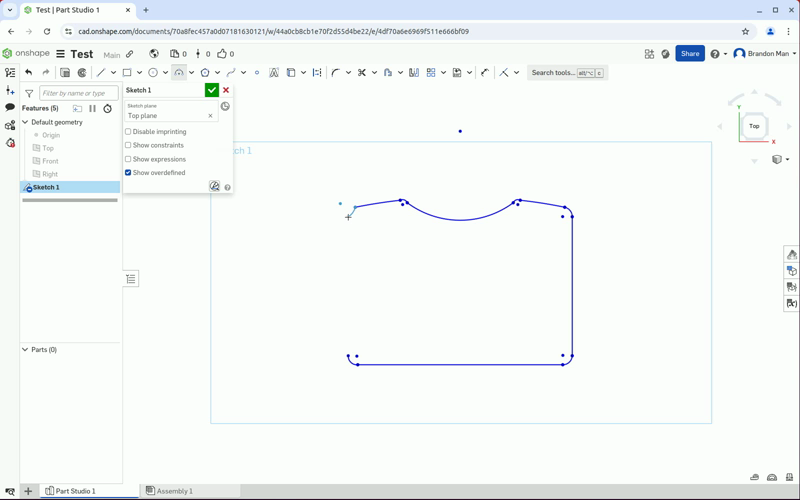
mouse_move(350, 210)
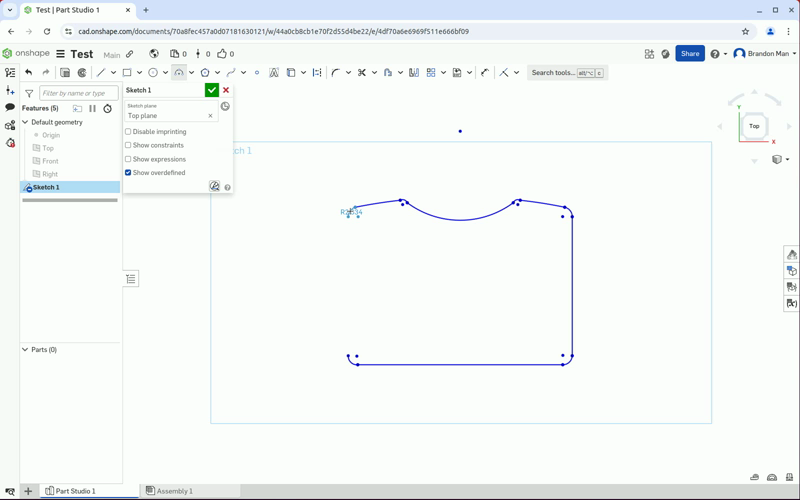
click(350, 210)
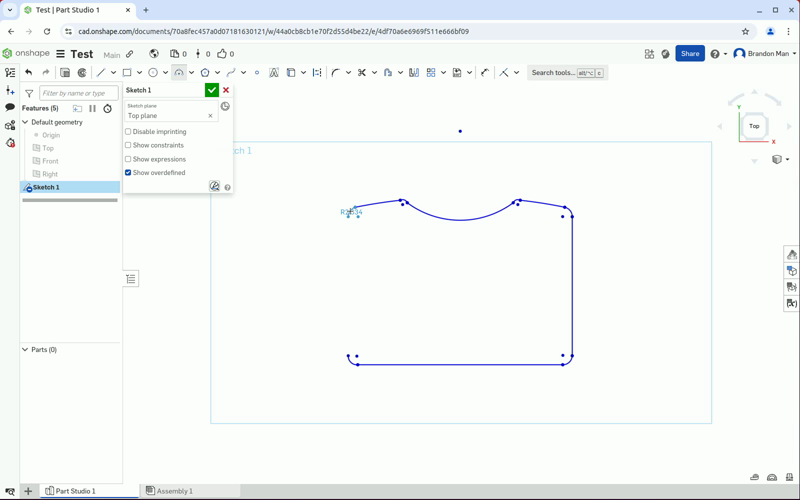
key_up(shift)
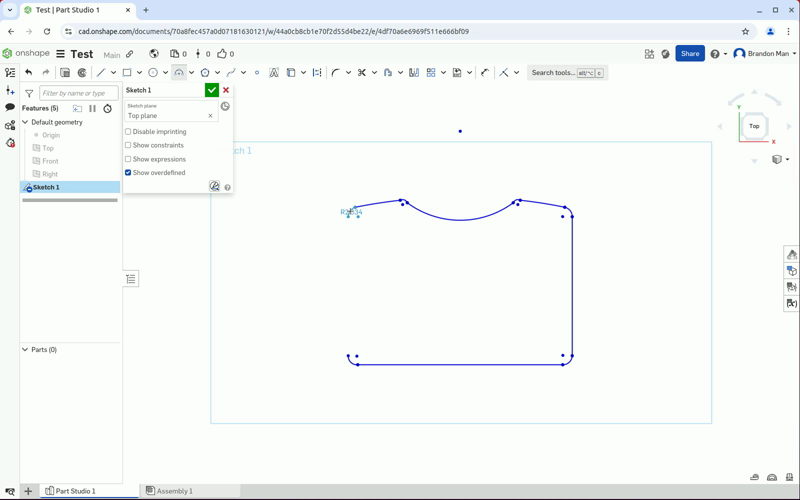
key(esc)
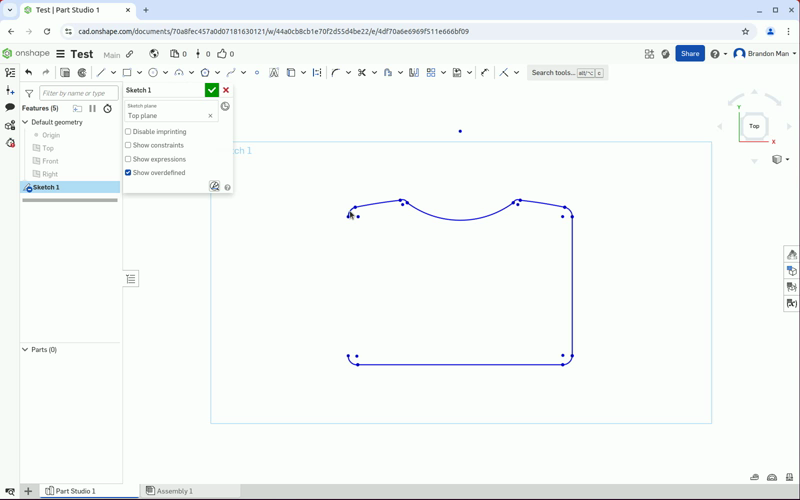
key(l)
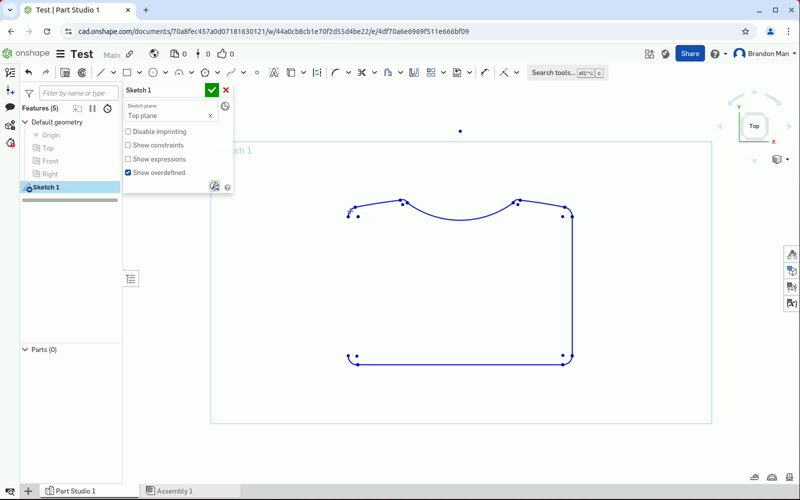
mouse_move(348, 216)
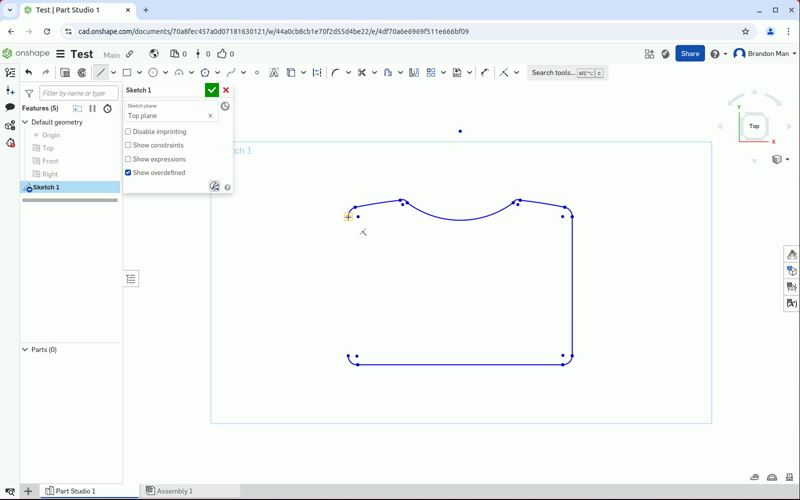
click(348, 216)
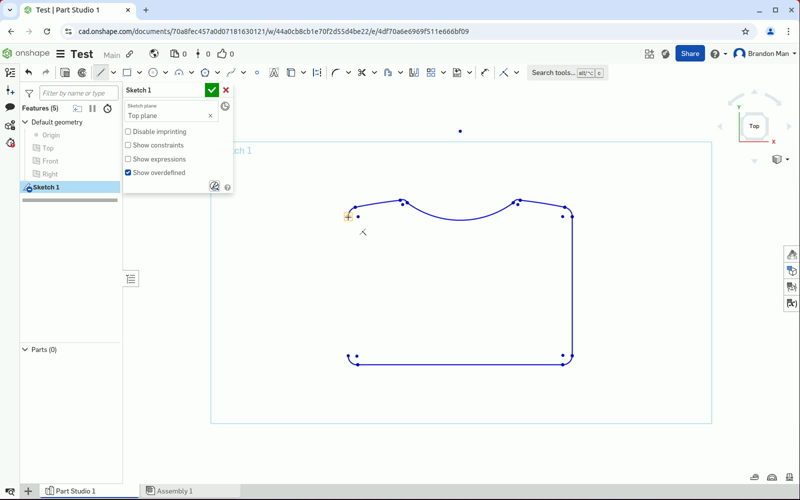
key_down(shift)
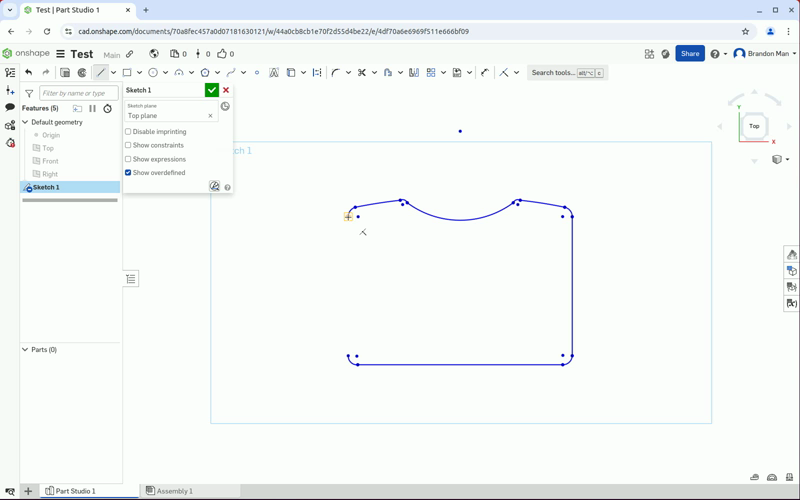
mouse_move(348, 355)
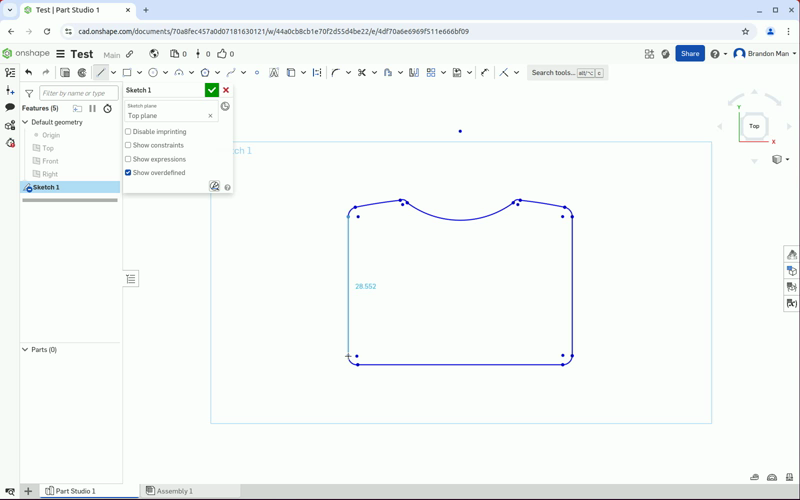
key_up(shift)
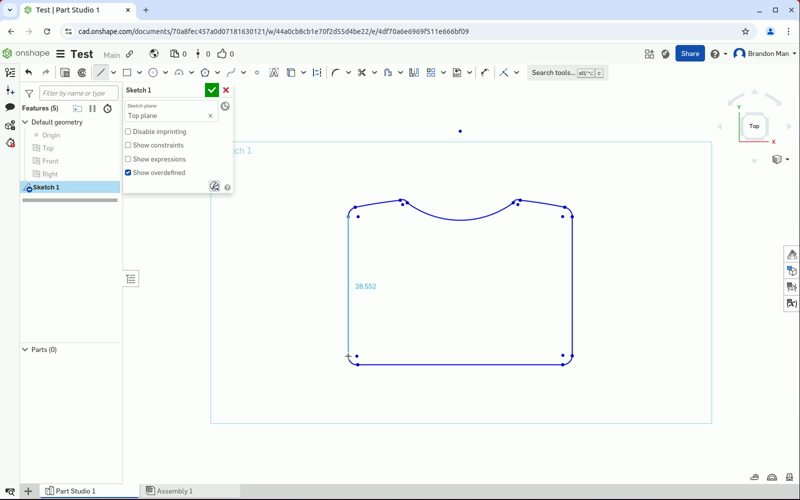
click(348, 355)
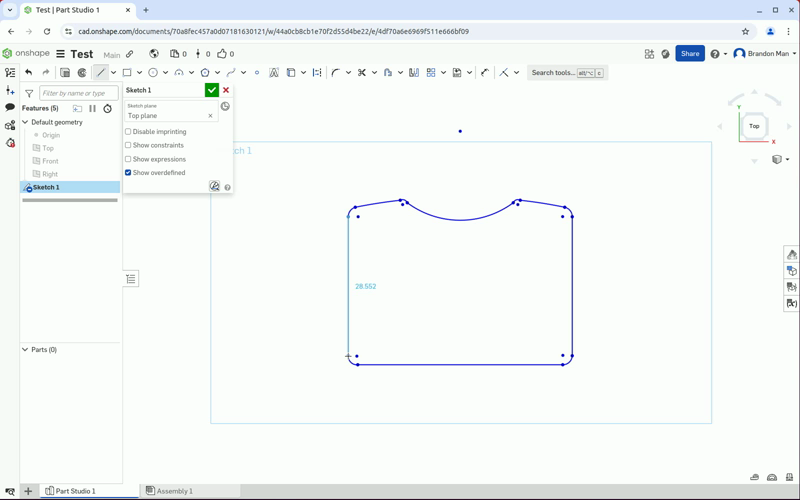
key(esc)
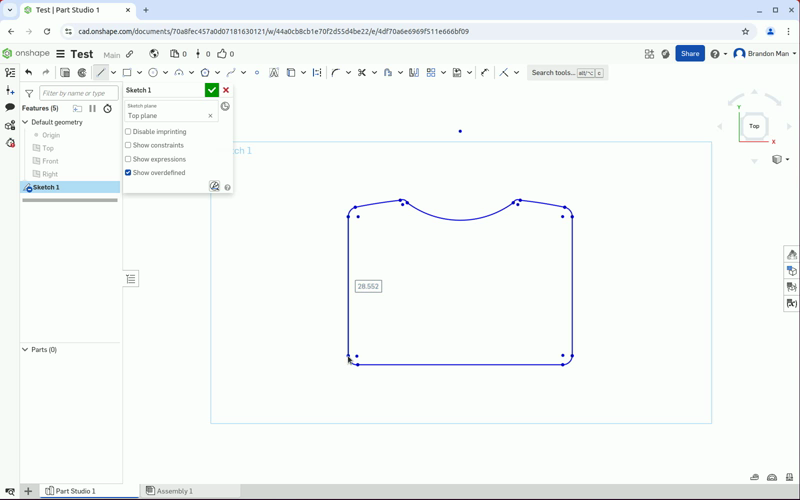
mouse_move(489, 285)
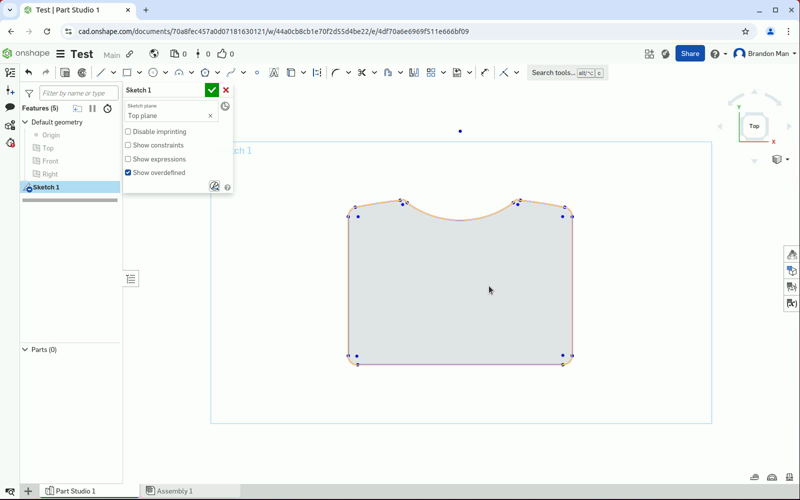
click(489, 285)
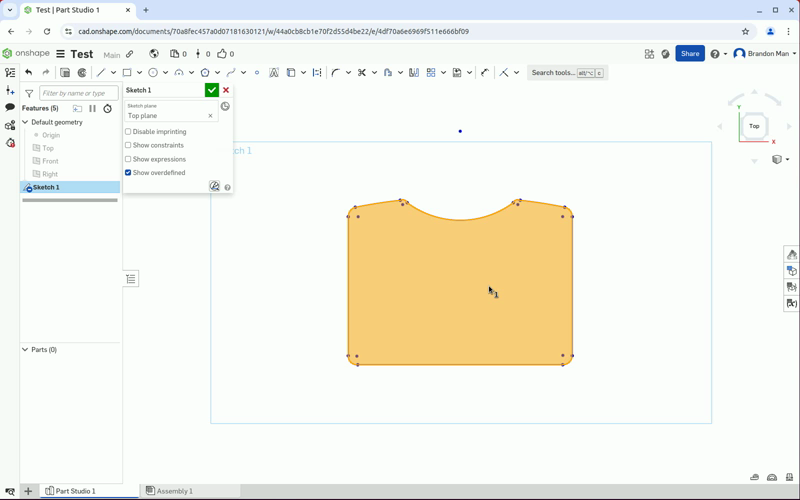
mouse_move(73, 352)
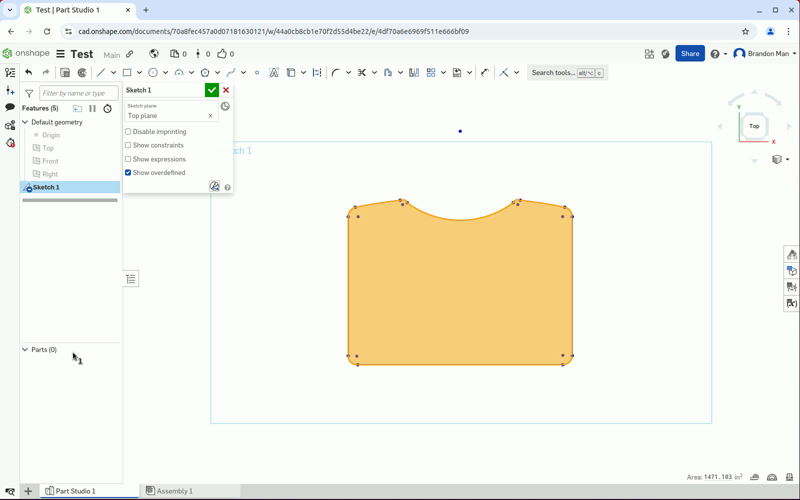
key(shift+y)
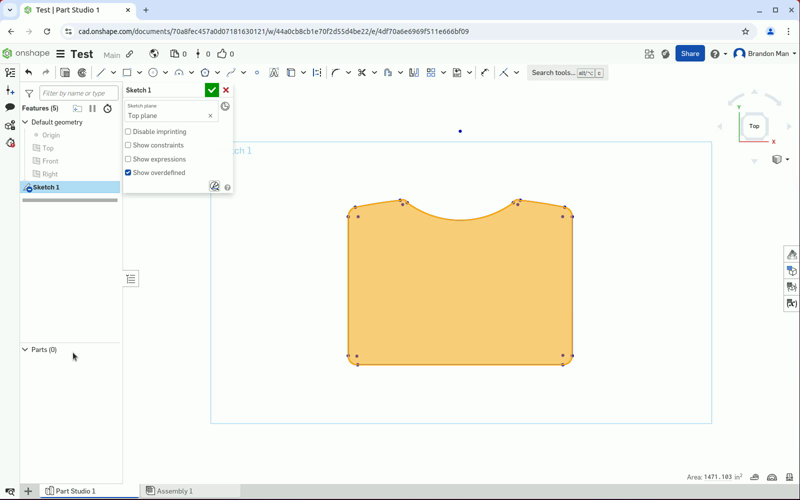
key(shift+e)
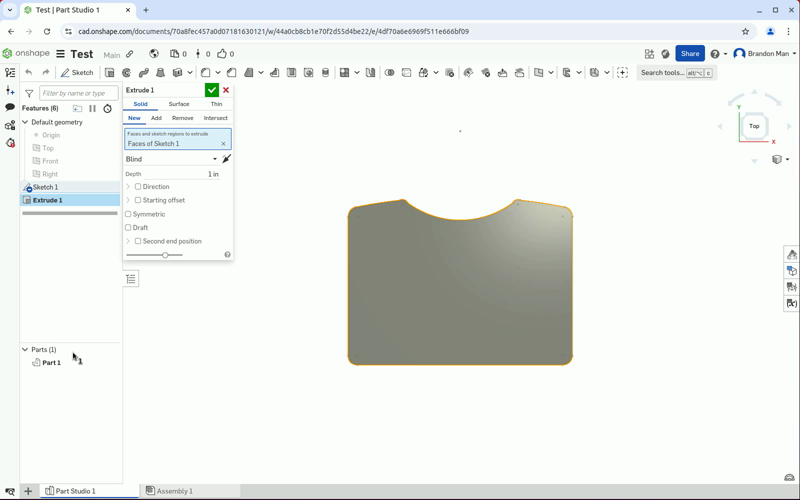
mouse_move(143, 106)
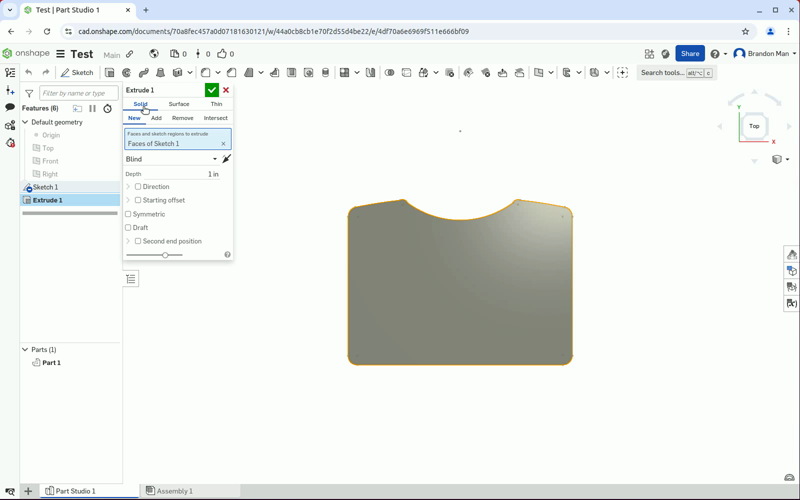
click(143, 106)
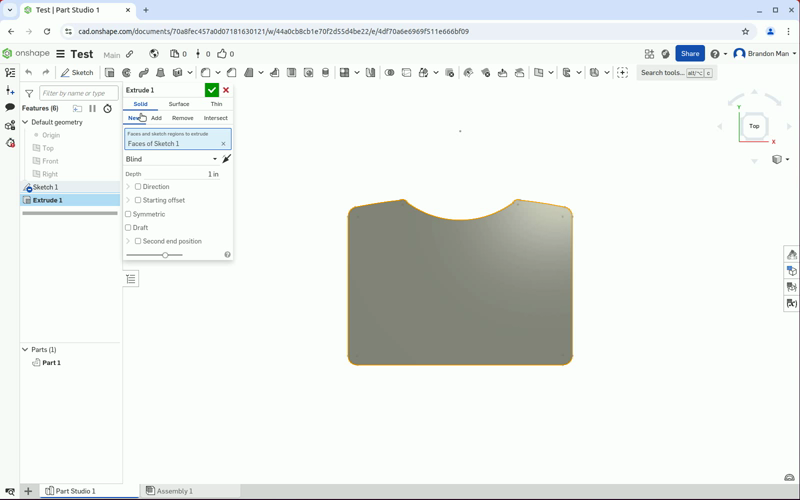
mouse_move(137, 120)
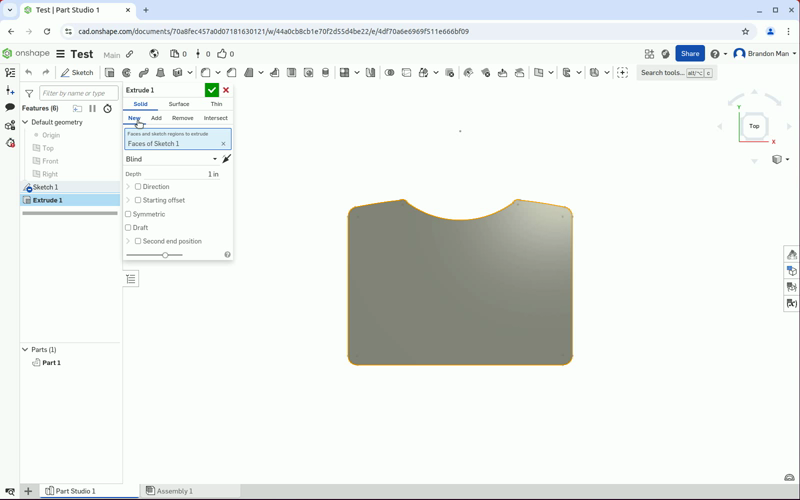
click(137, 120)
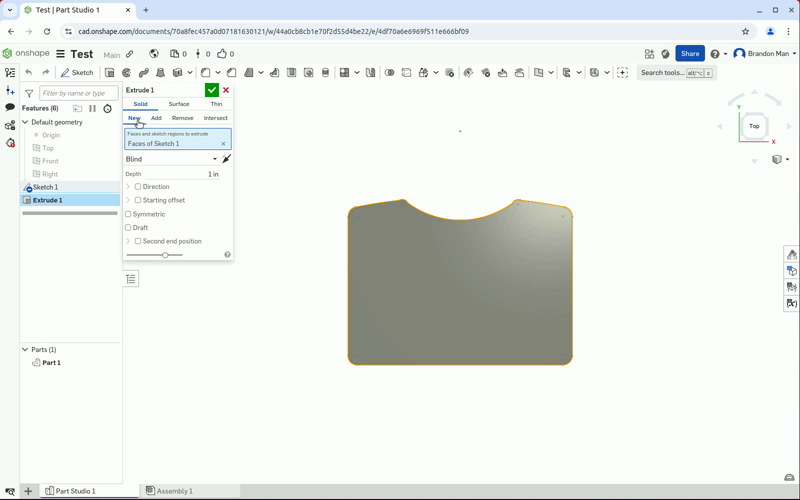
key(tab, 4)
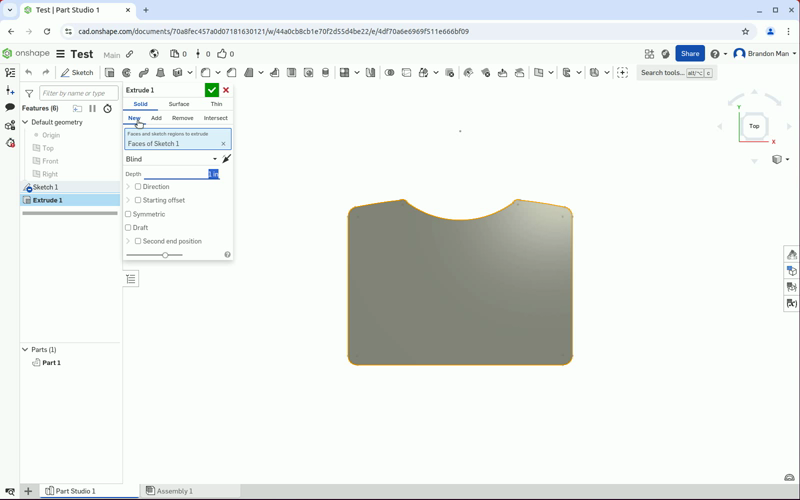
text(2.407)
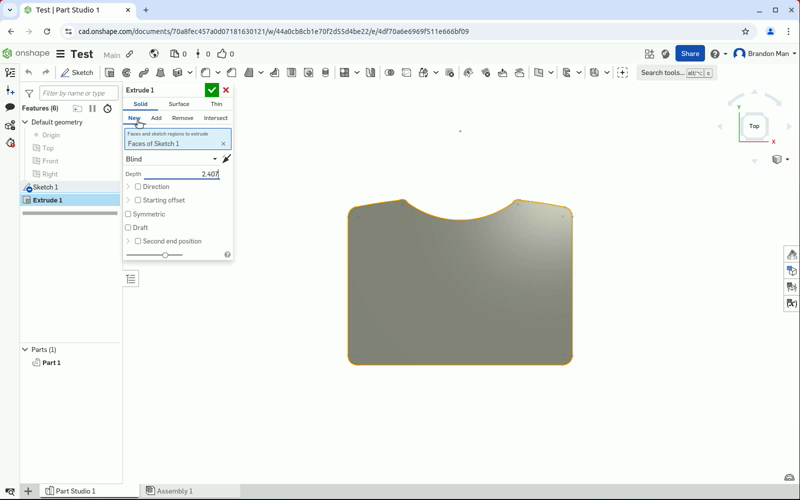
key(enter)
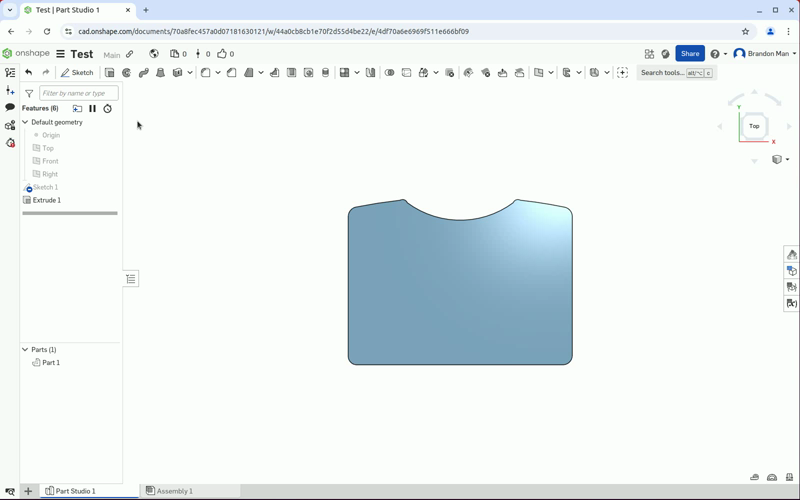
key(shift+h)
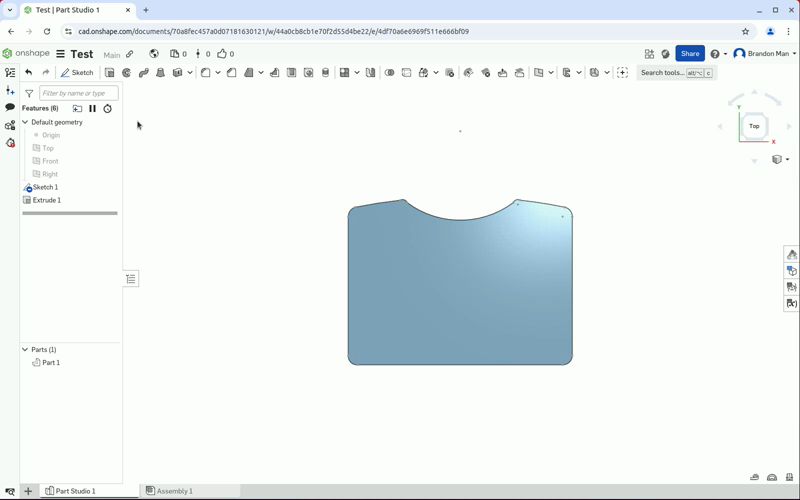
key(shift+h)
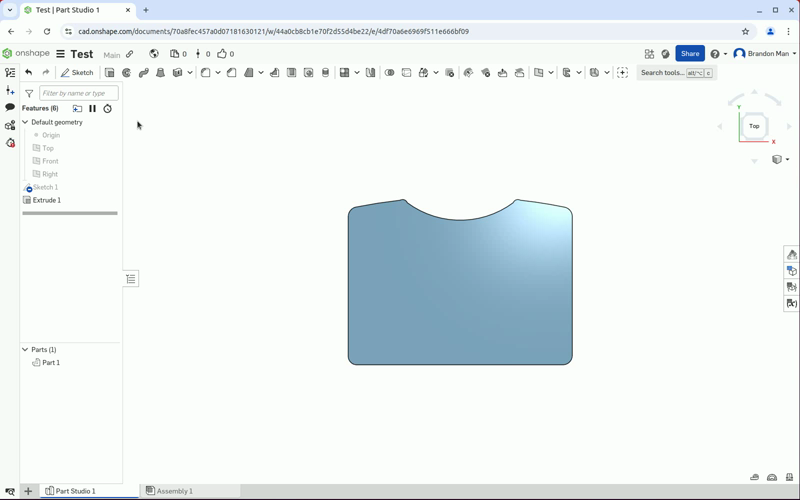
mouse_move(73, 189)
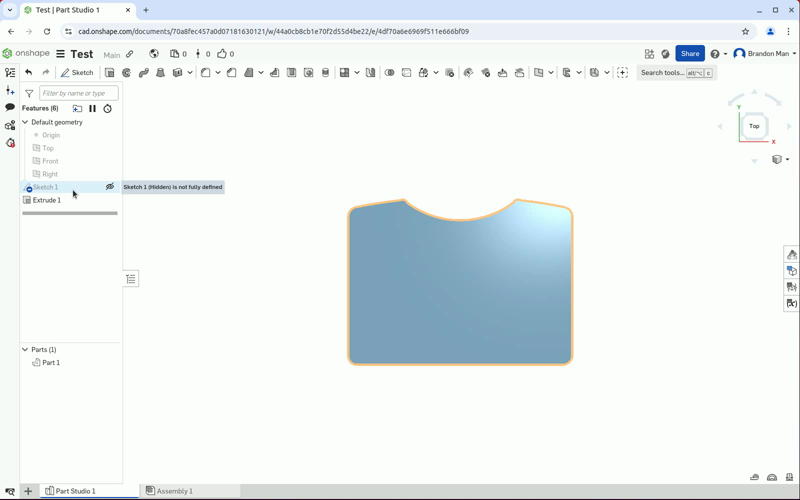
click(73, 189)
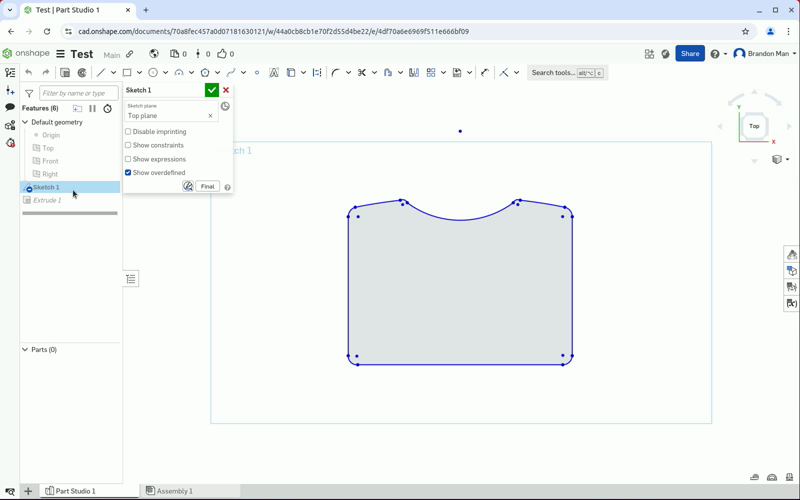
mouse_move(229, 92)
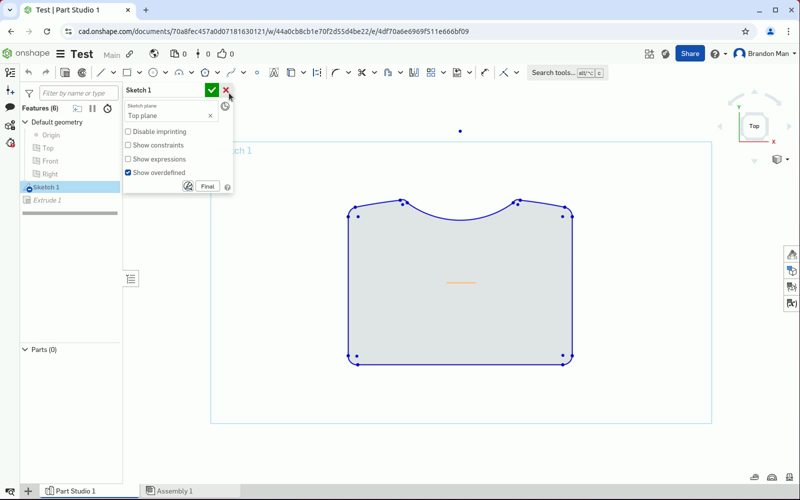
click(229, 92)
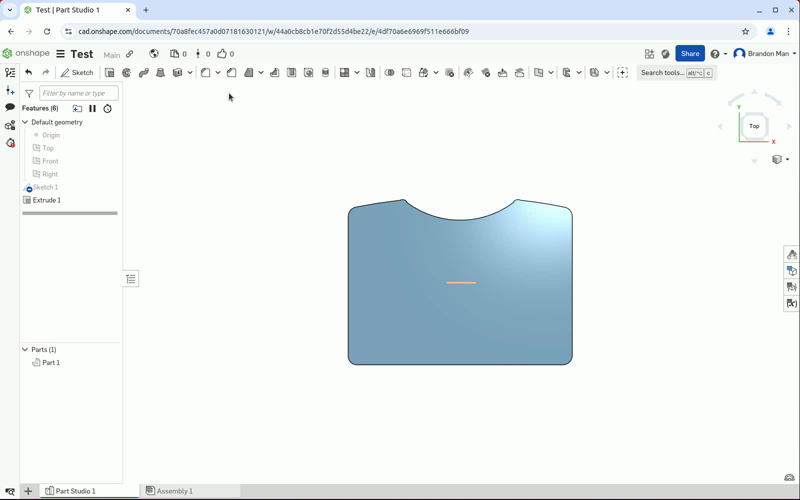
mouse_move(541, 75)
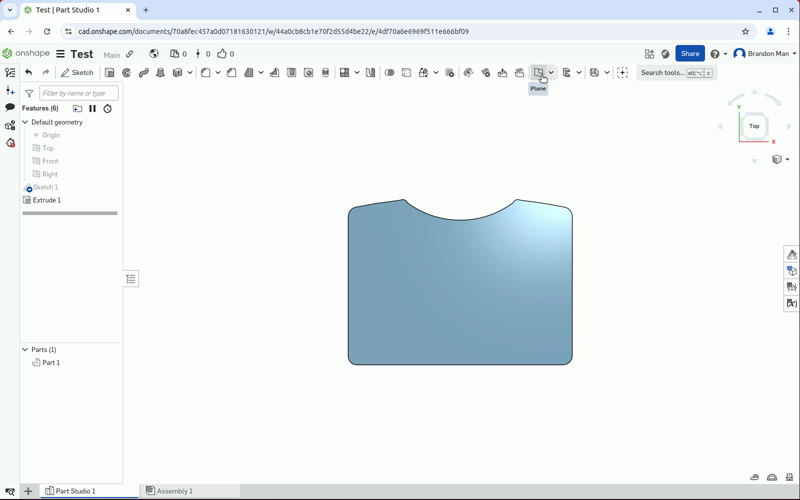
click(541, 75)
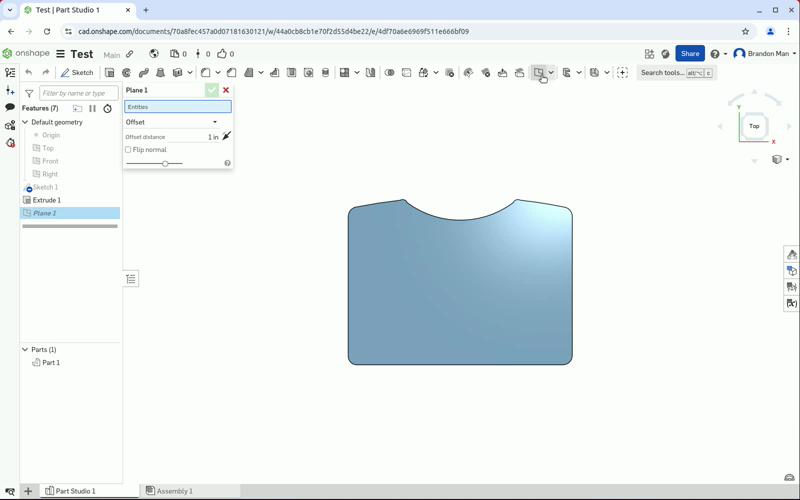
mouse_move(73, 150)
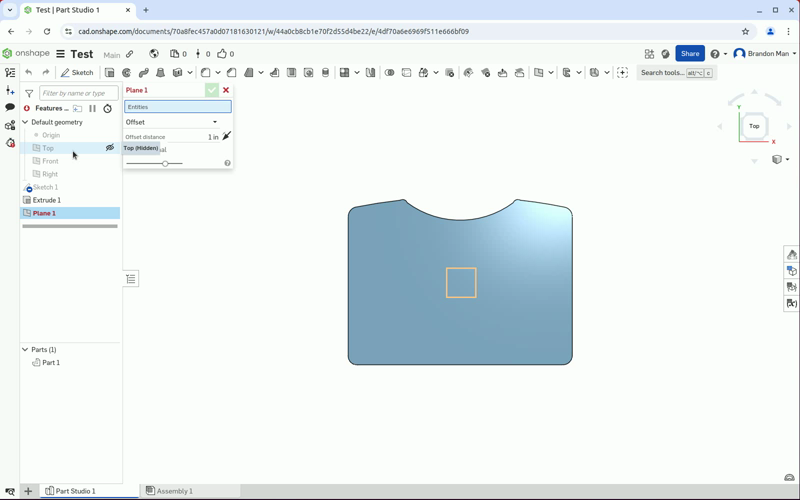
click(73, 150)
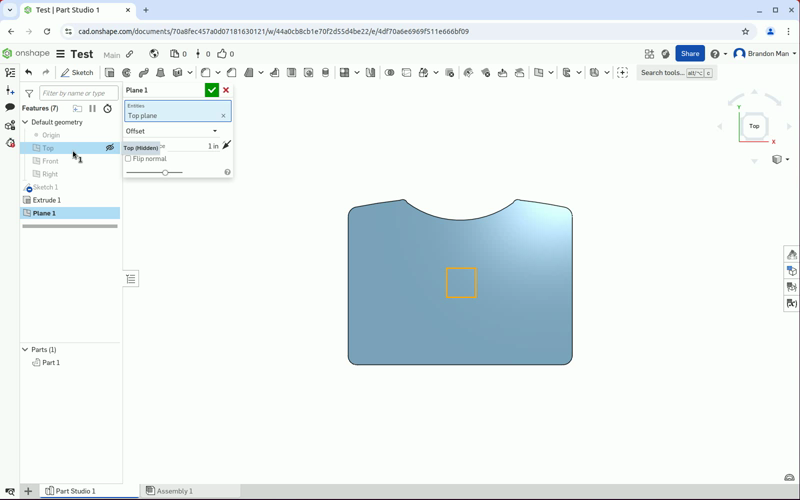
key(tab, 2)
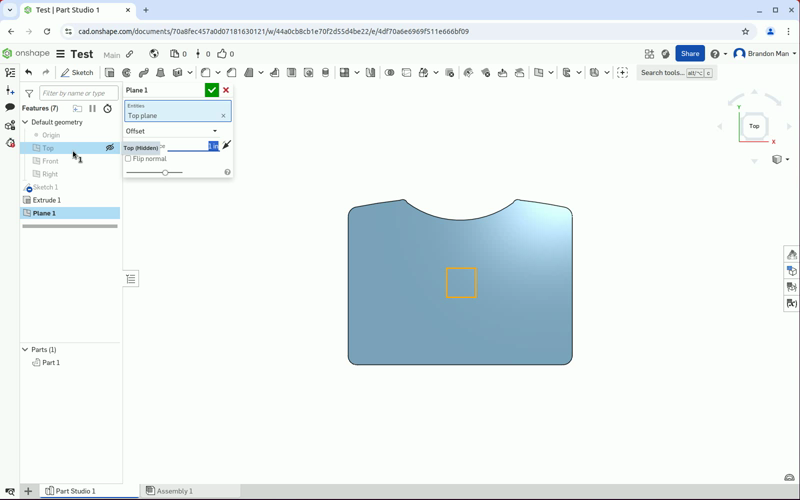
text(2.403)
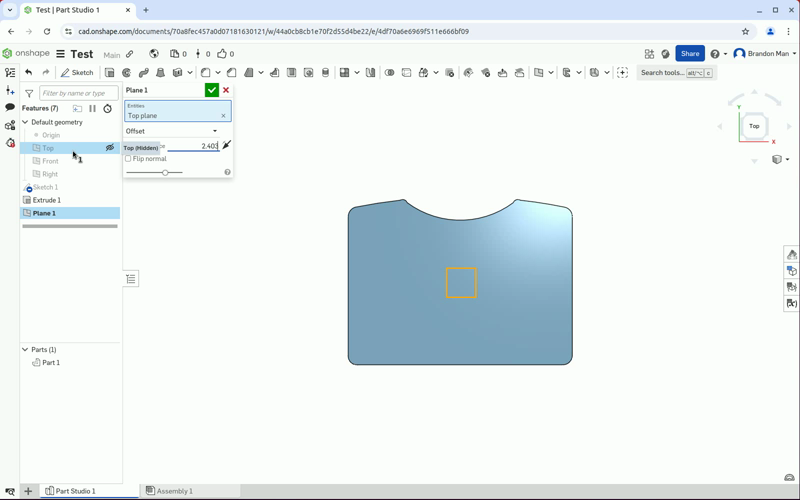
key(enter, 2)
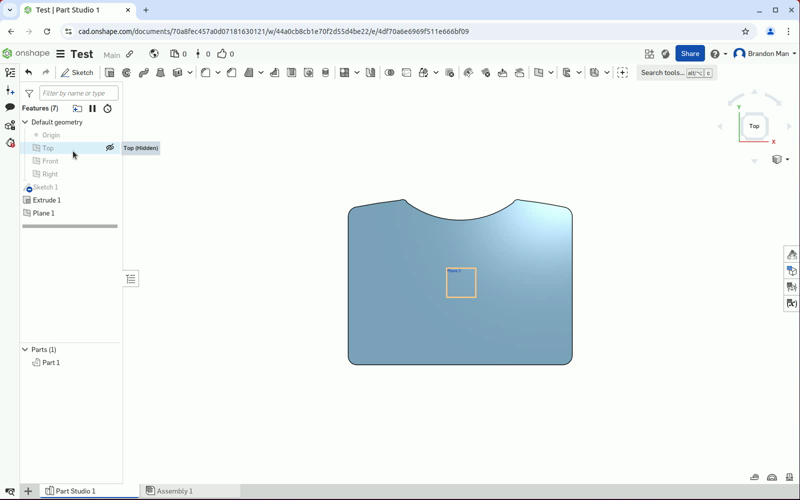
key(shift+s)
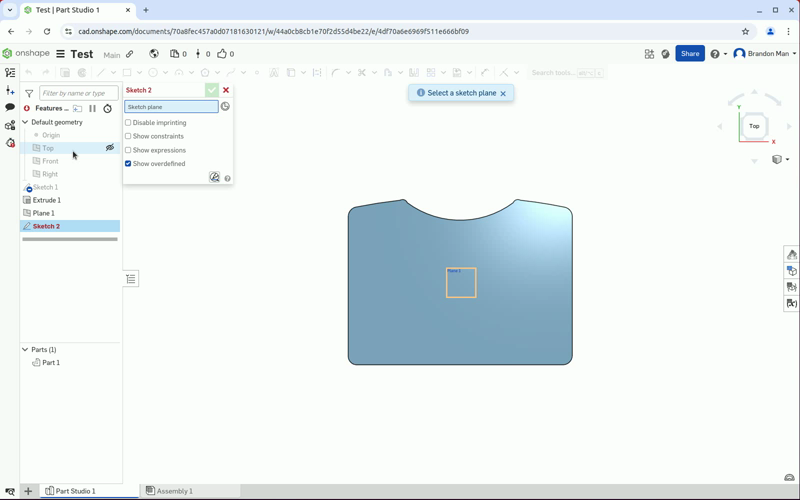
mouse_move(73, 215)
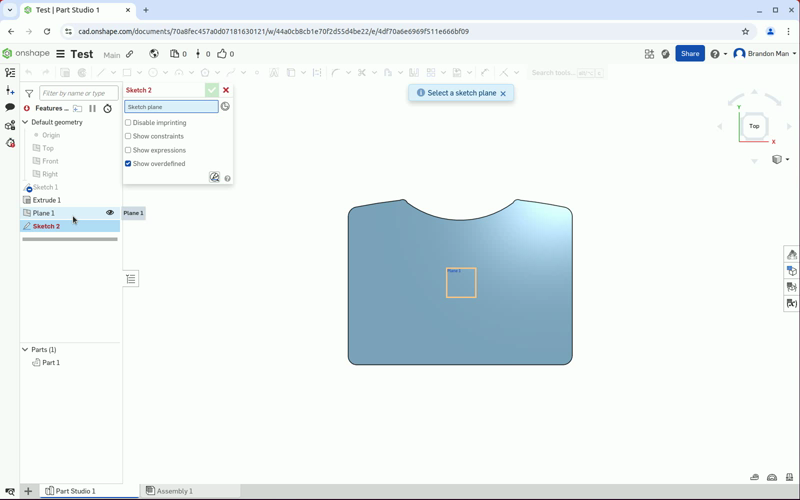
click(73, 215)
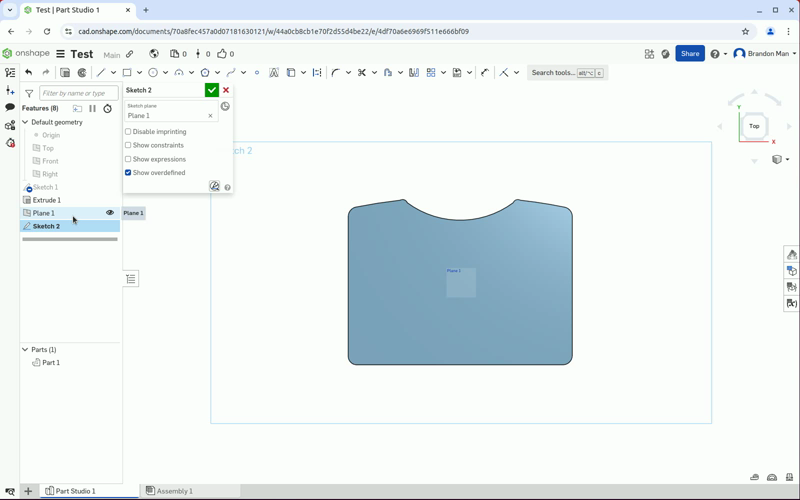
mouse_move(73, 352)
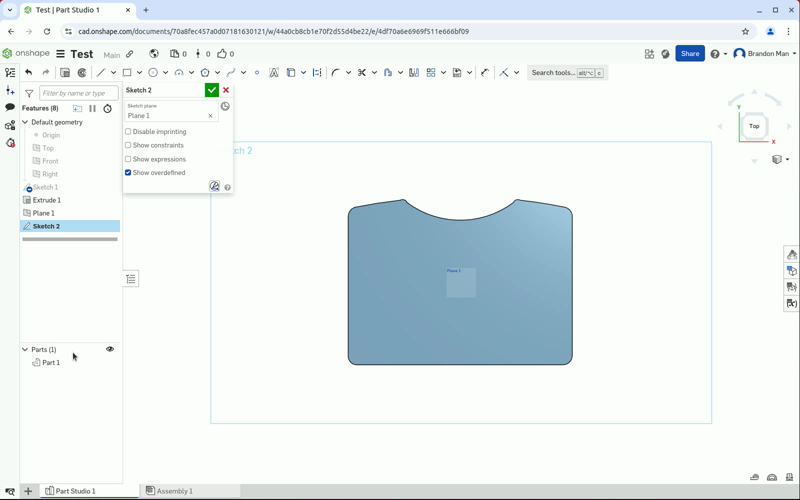
key(y)
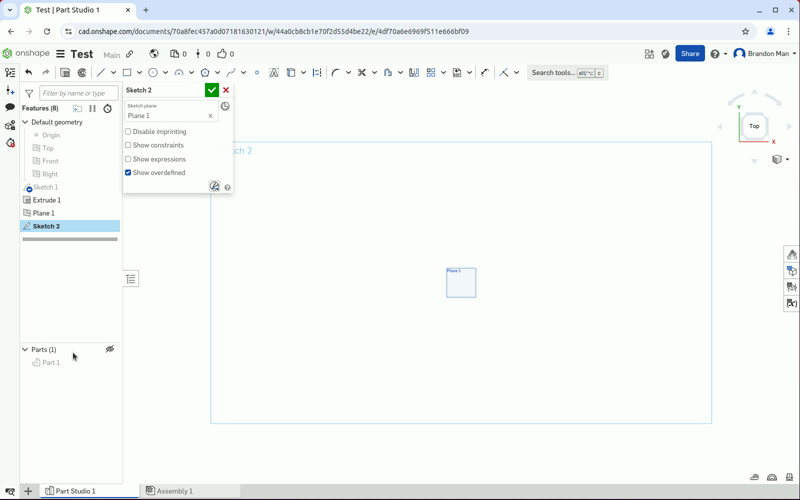
key(l)
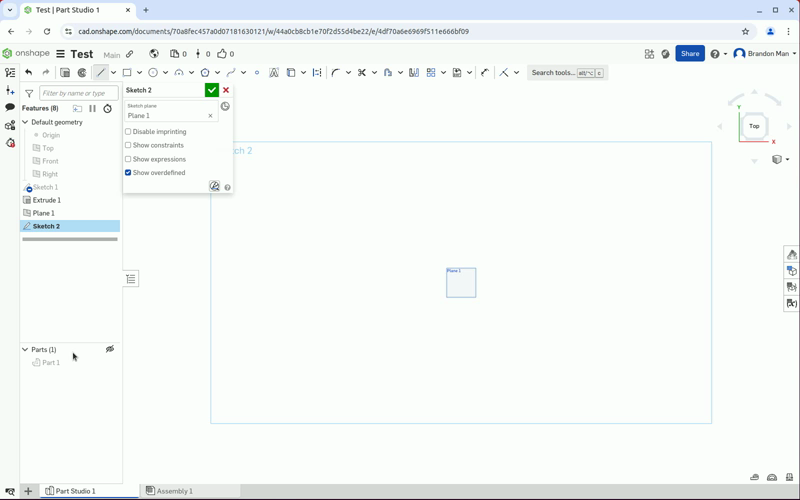
key_down(shift)
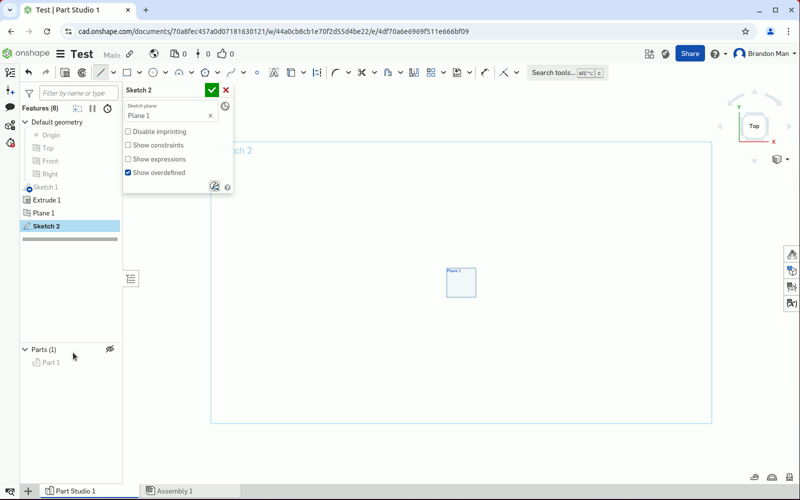
mouse_move(385, 314)
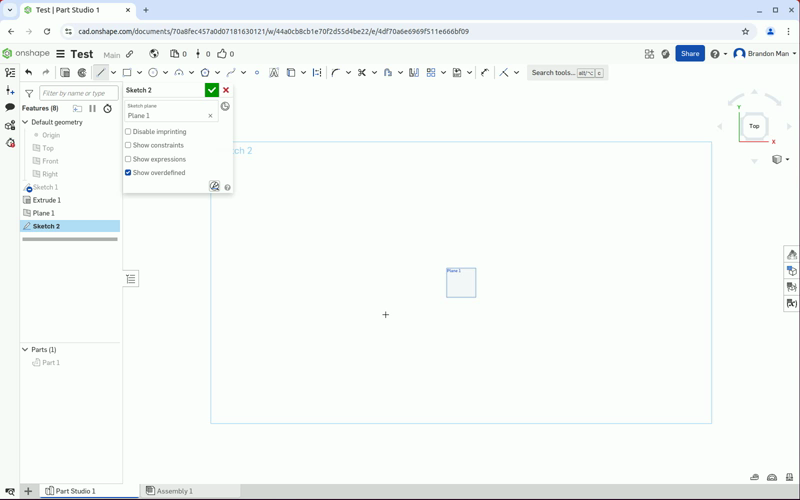
click(385, 314)
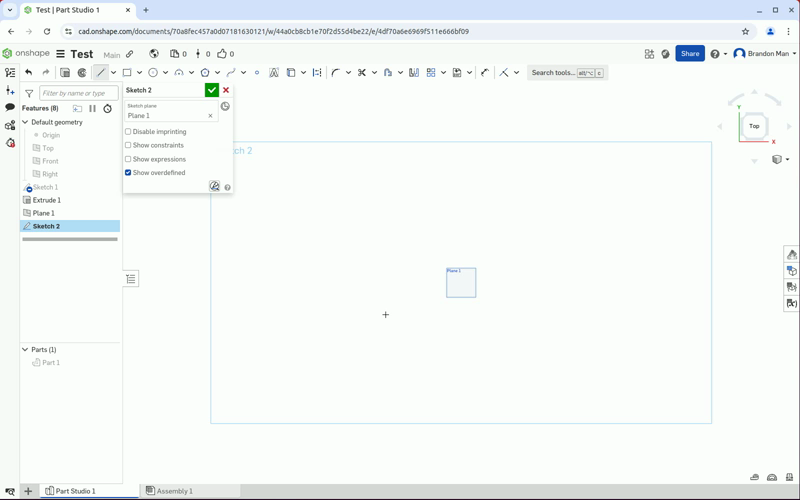
key_up(shift)
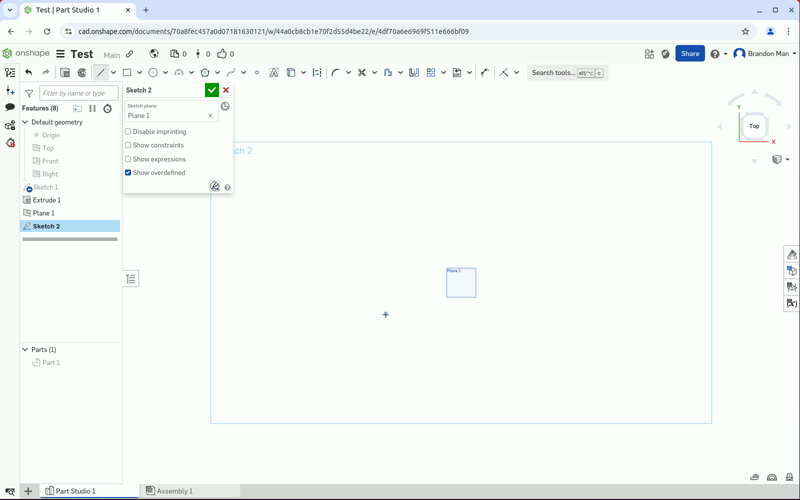
key_down(shift)
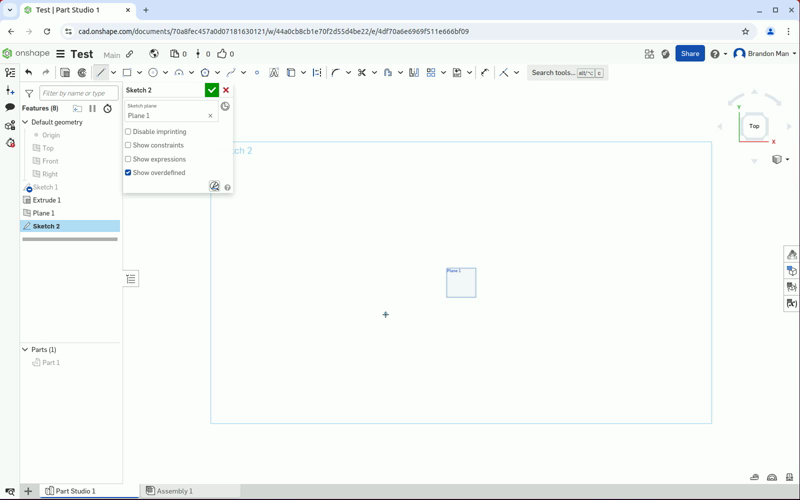
mouse_move(491, 314)
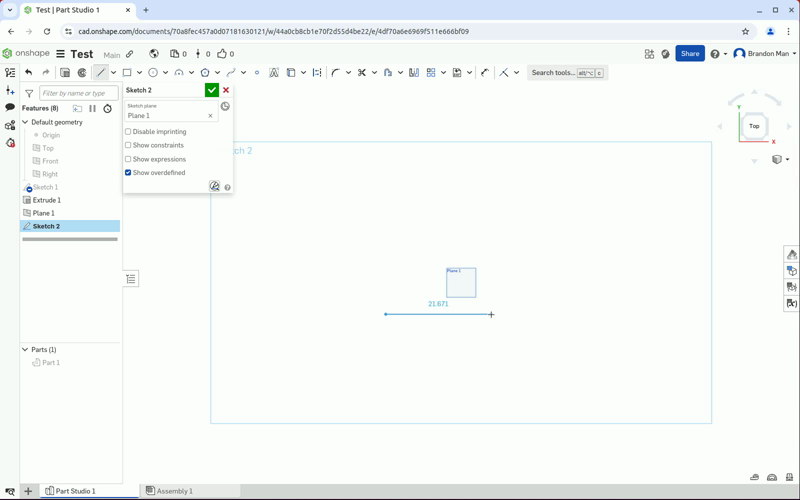
click(491, 314)
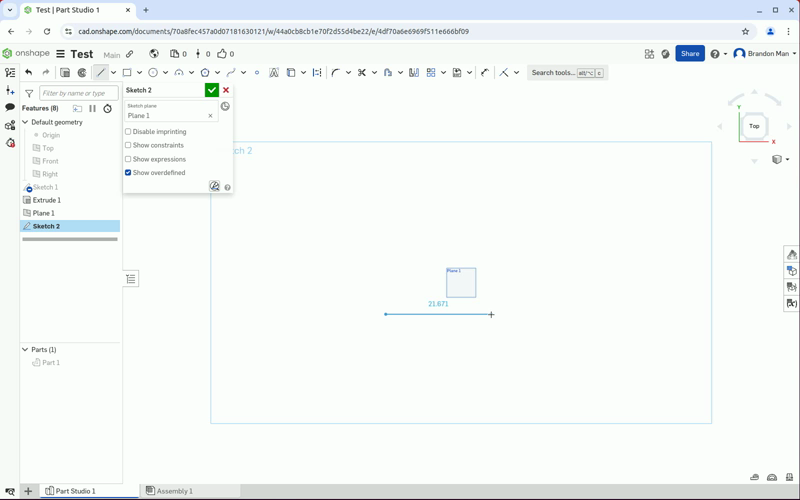
key_up(shift)
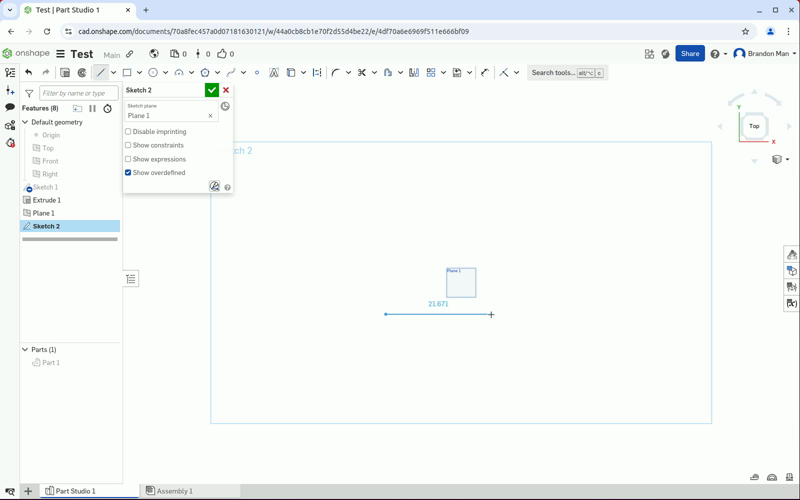
key_down(shift)
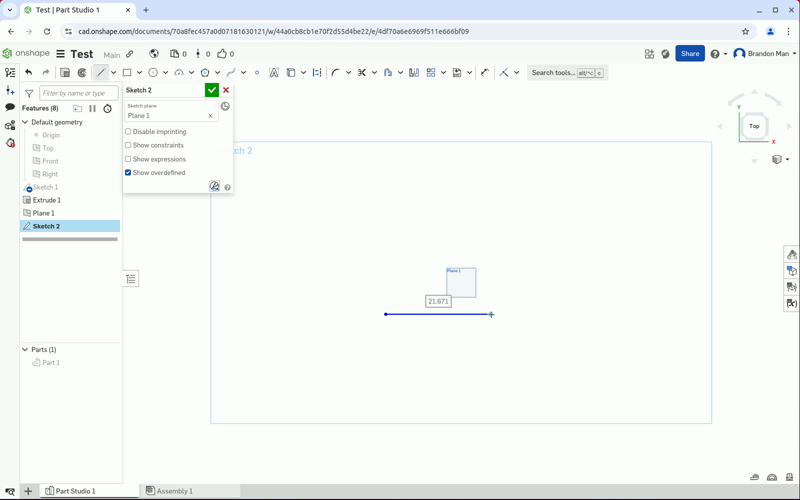
mouse_move(491, 243)
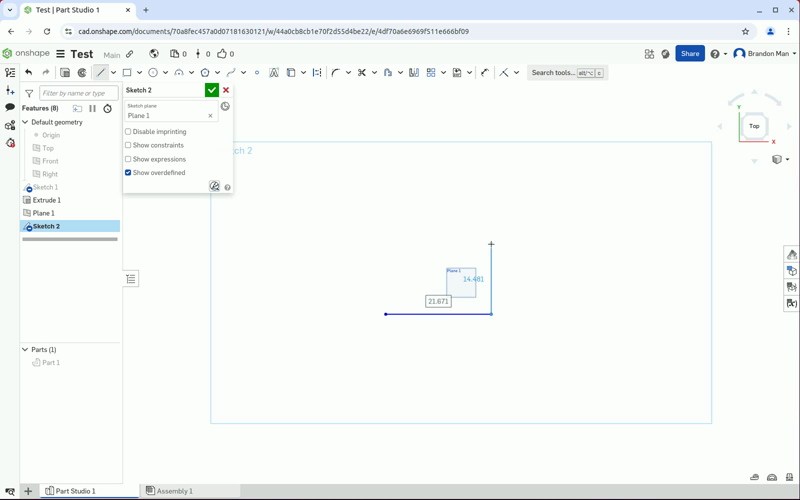
click(491, 243)
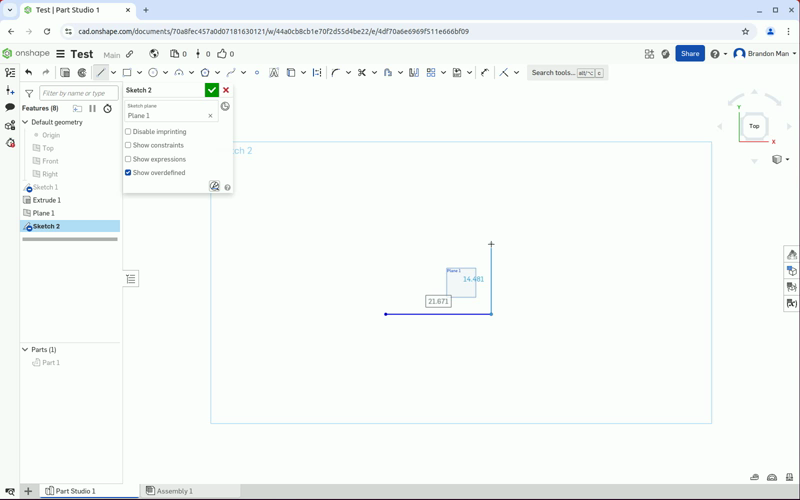
key_up(shift)
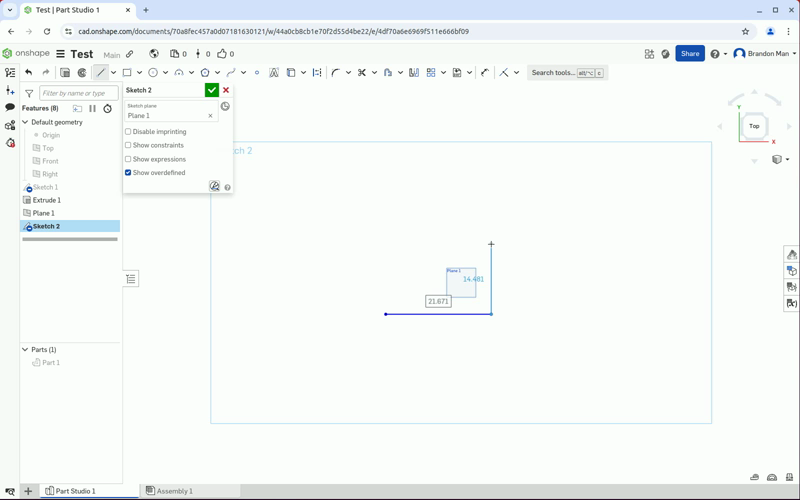
key_down(shift)
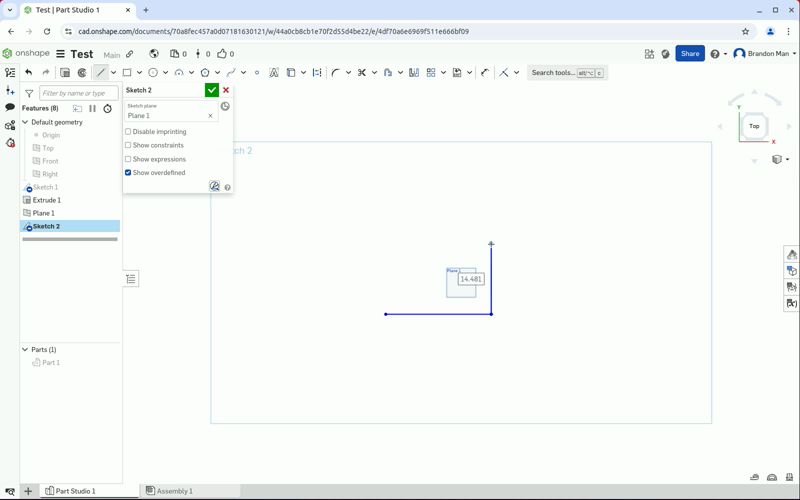
mouse_move(385, 243)
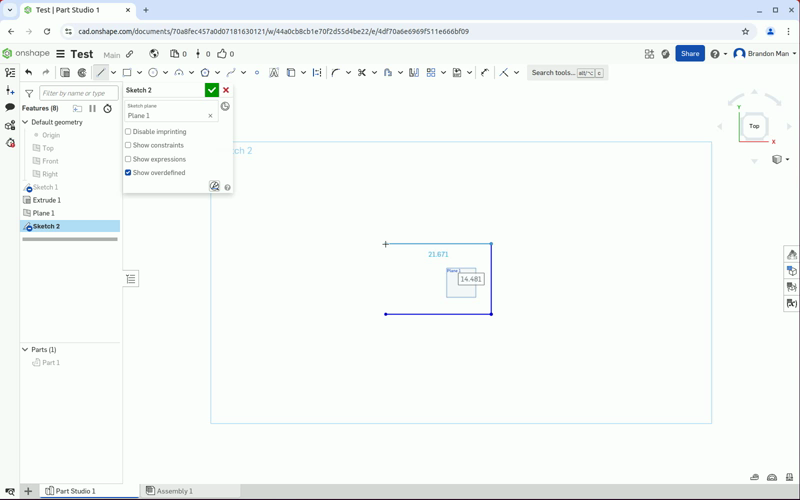
click(385, 243)
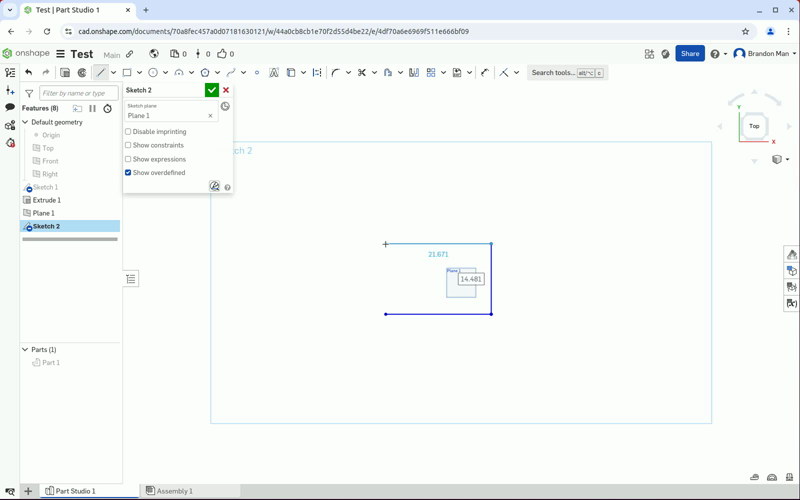
key_up(shift)
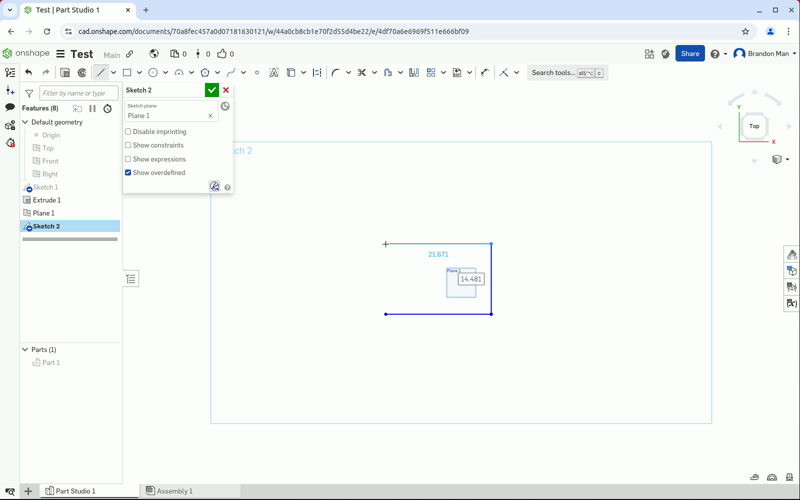
key_down(shift)
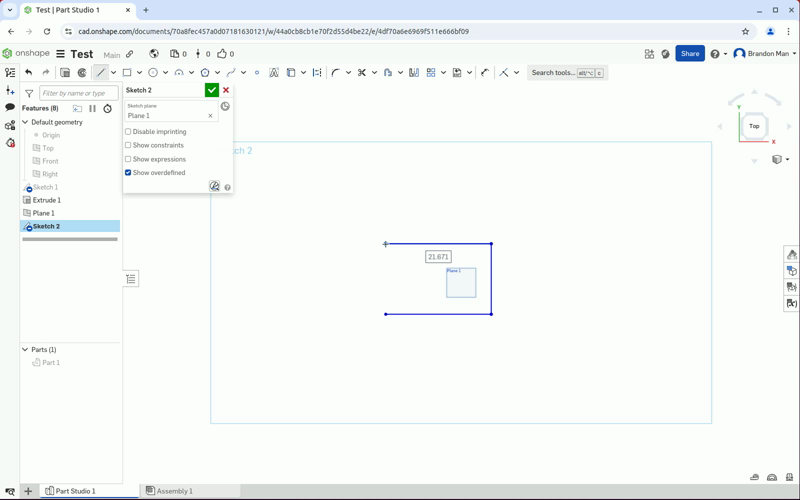
mouse_move(385, 314)
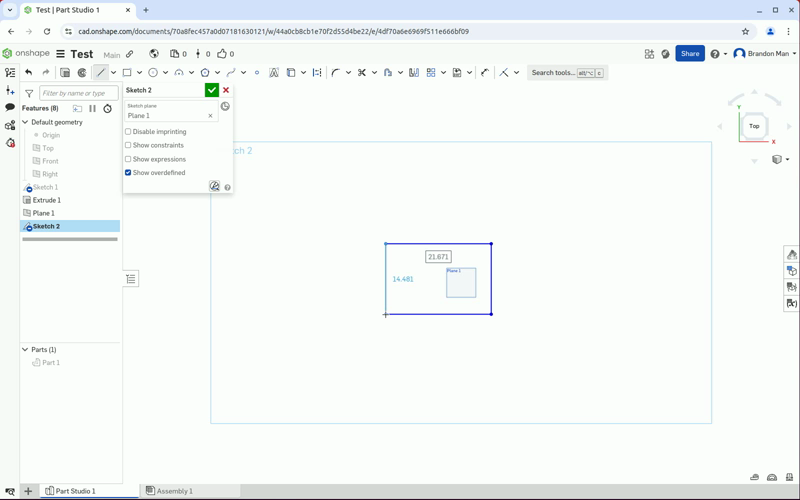
key_up(shift)
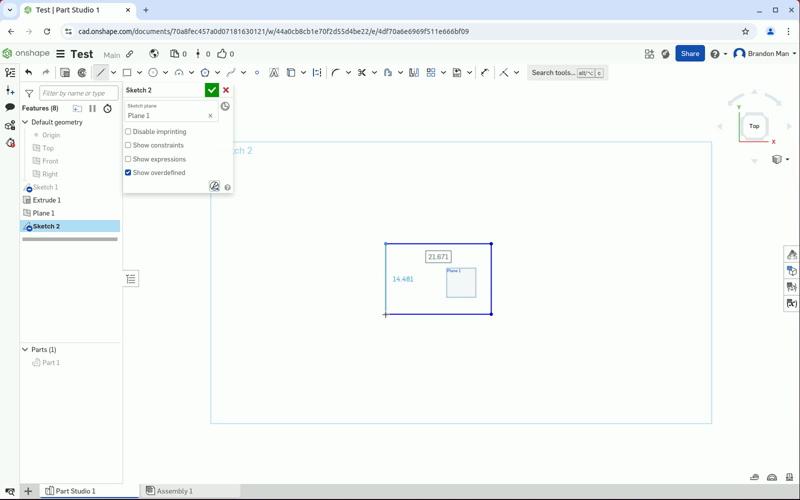
click(385, 314)
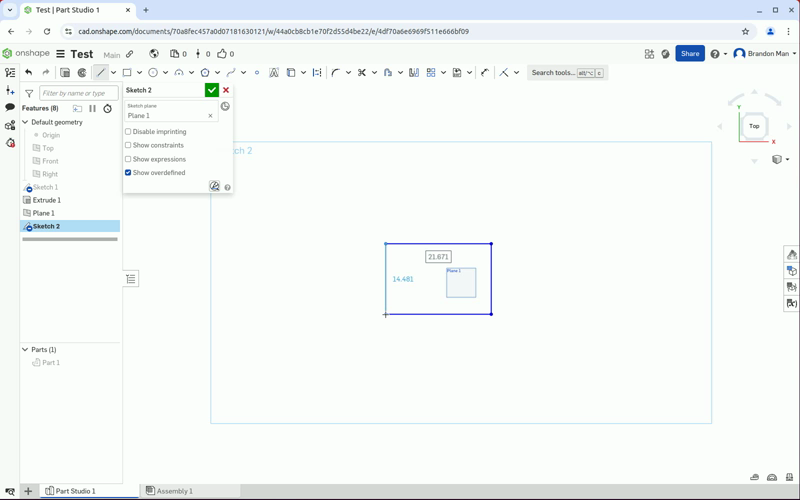
key(esc)
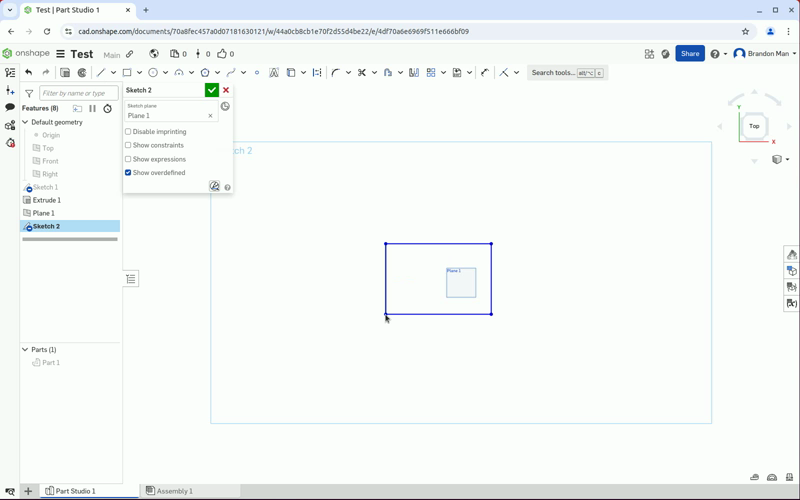
mouse_move(456, 288)
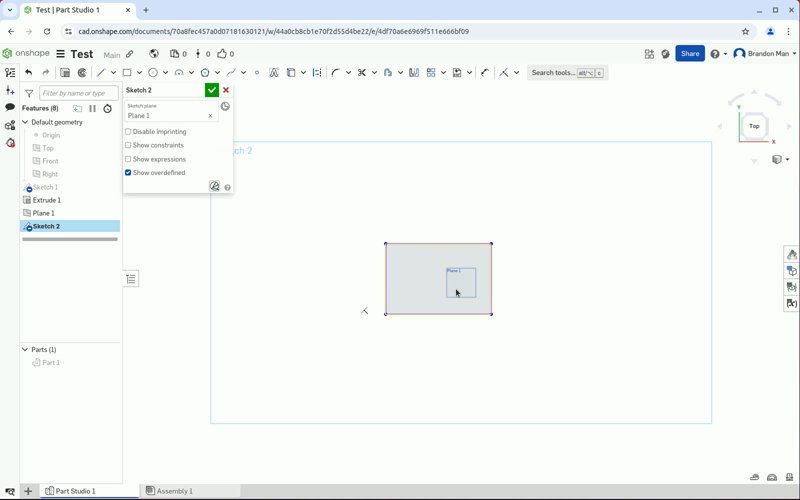
click(456, 288)
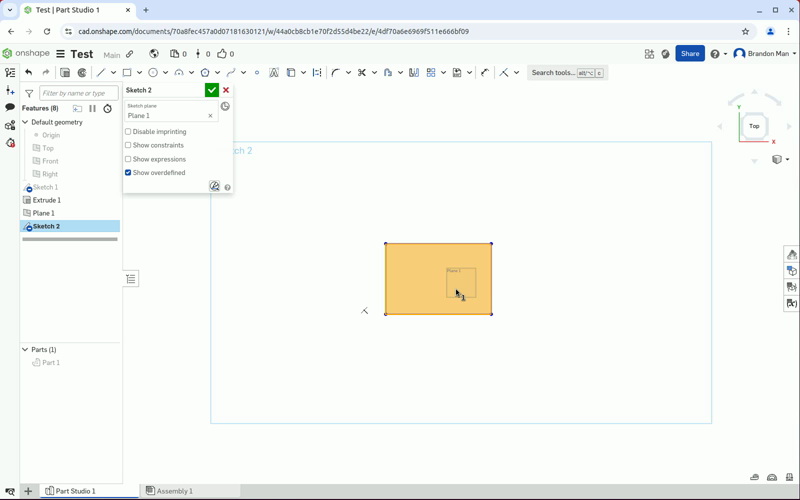
mouse_move(73, 352)
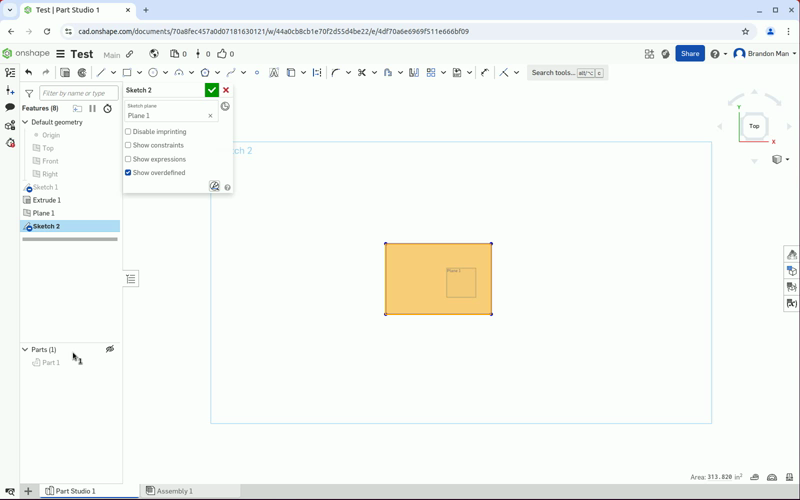
key(shift+y)
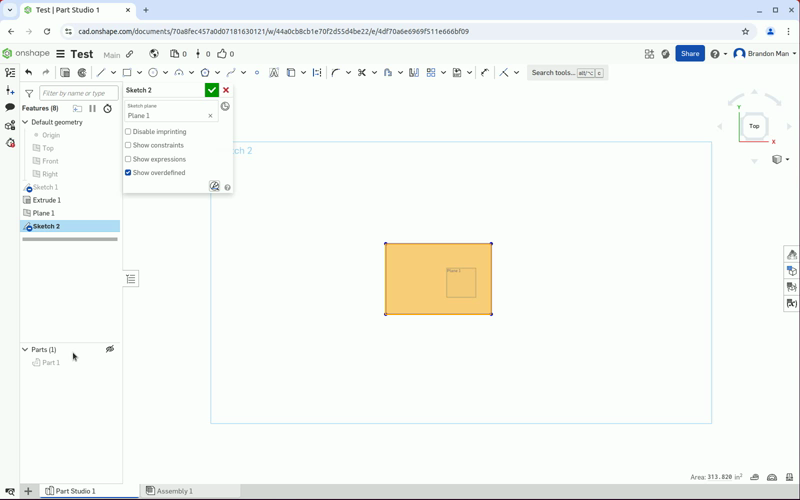
key(shift+e)
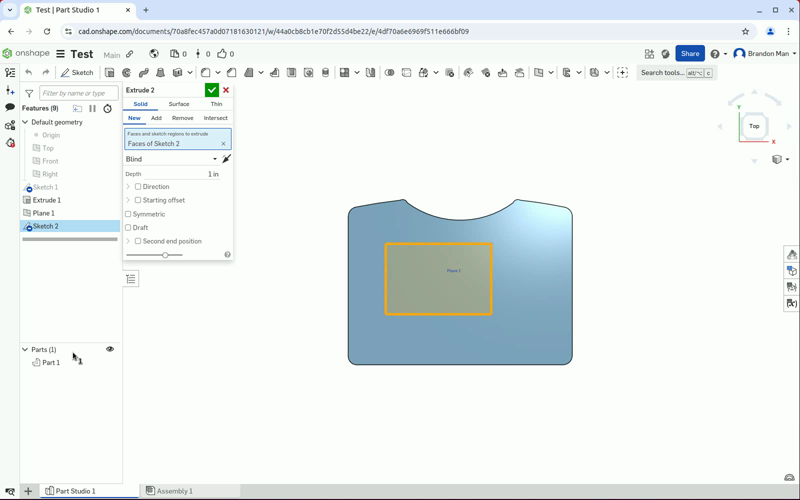
mouse_move(143, 106)
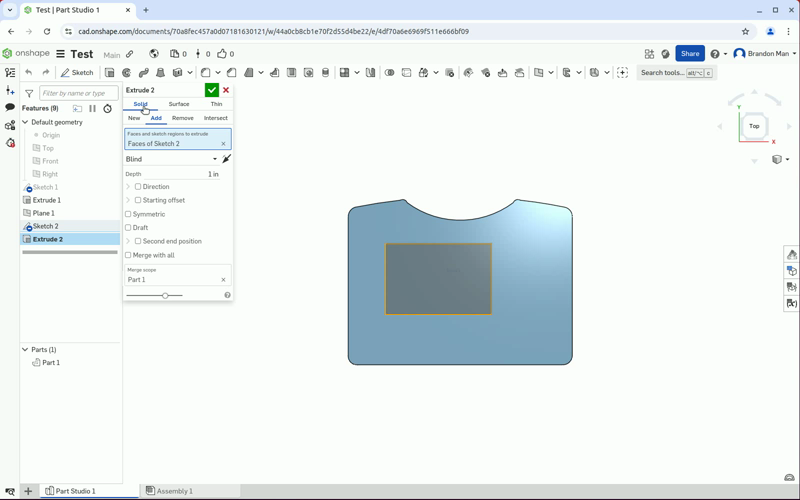
click(143, 106)
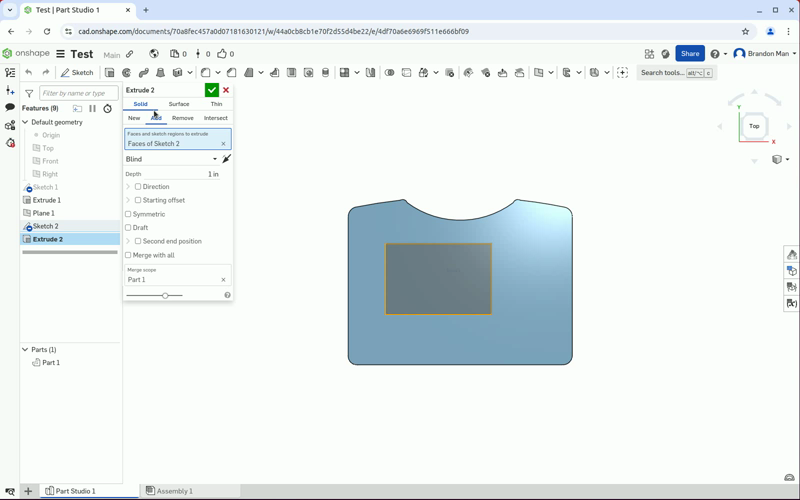
mouse_move(186, 120)
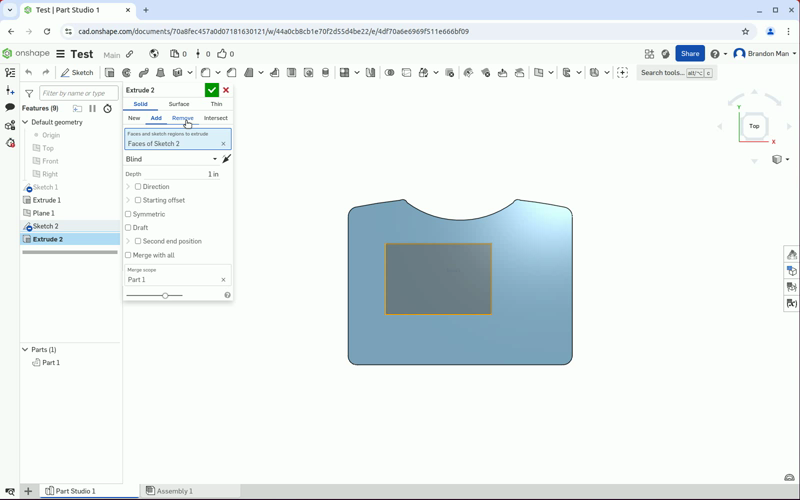
click(186, 120)
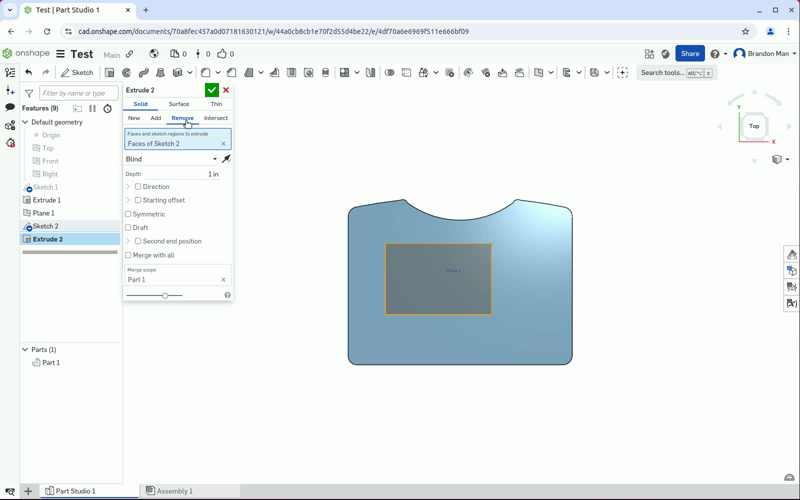
key(tab, 4)
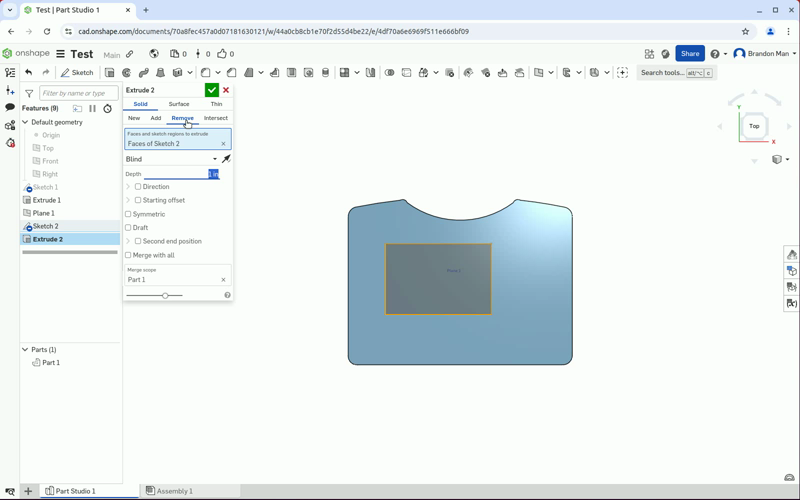
text(4.333)
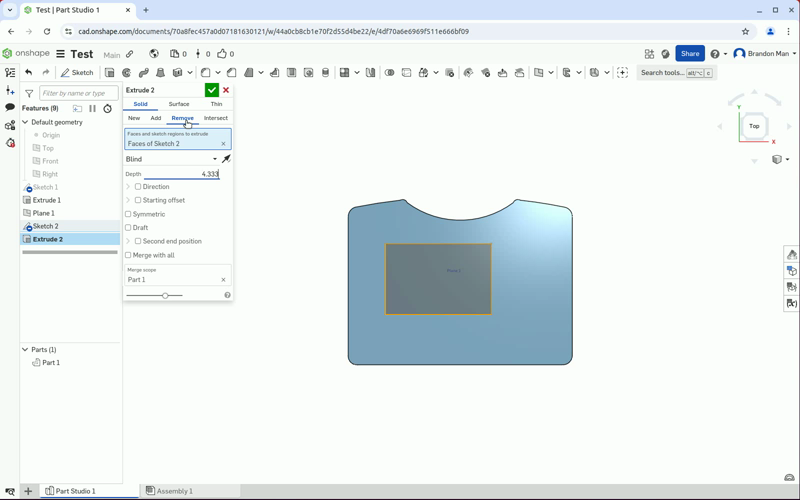
key(tab, 6)
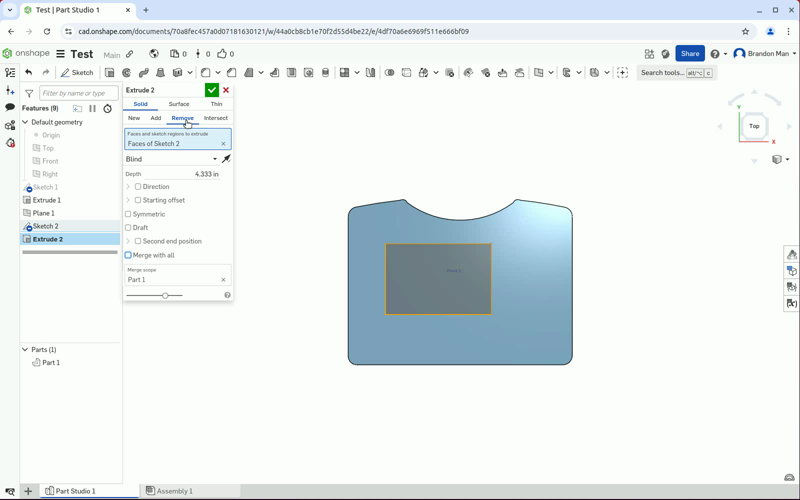
key(space)
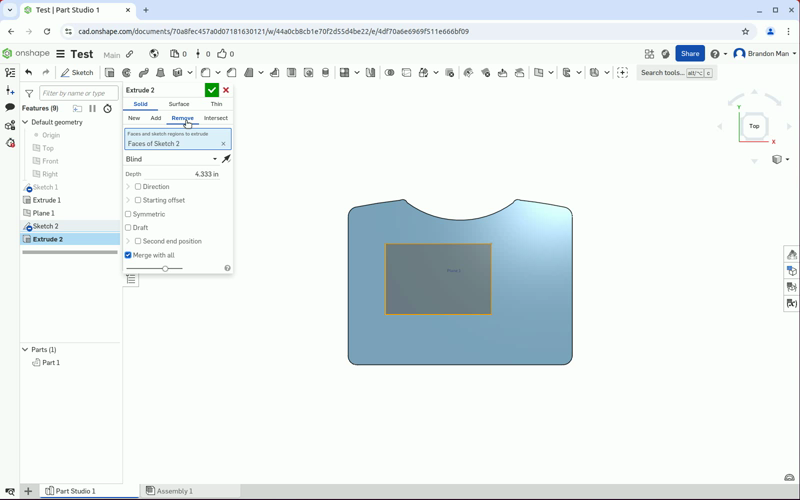
key(enter)
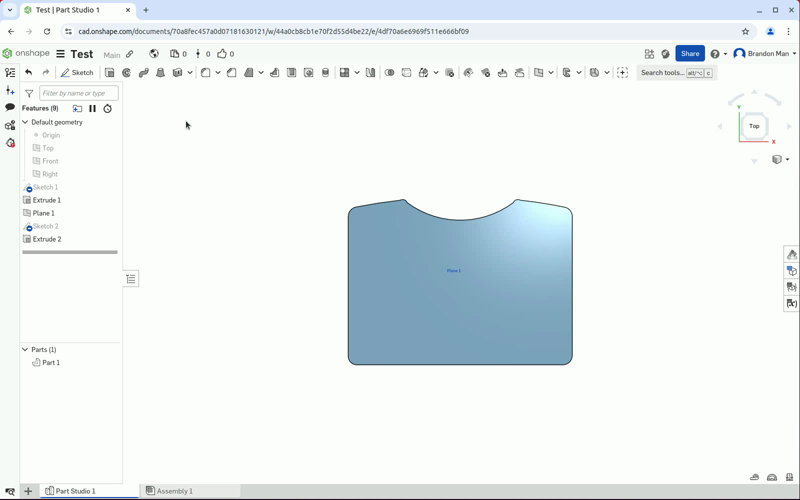
key(shift+h)
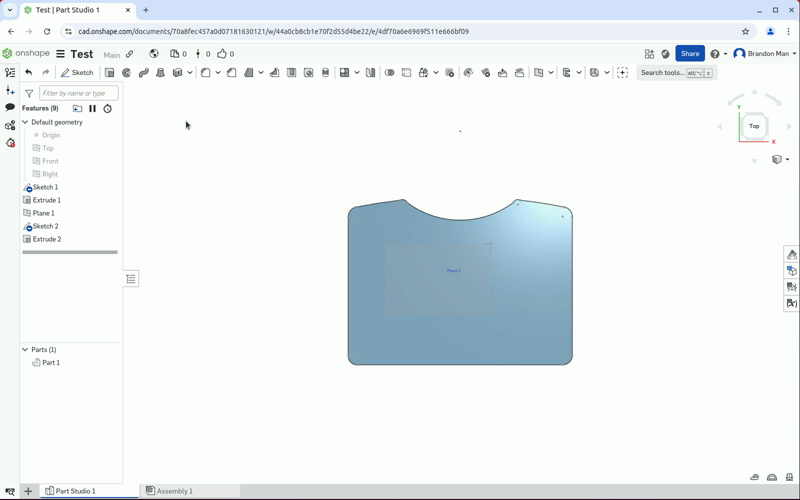
key(shift+h)
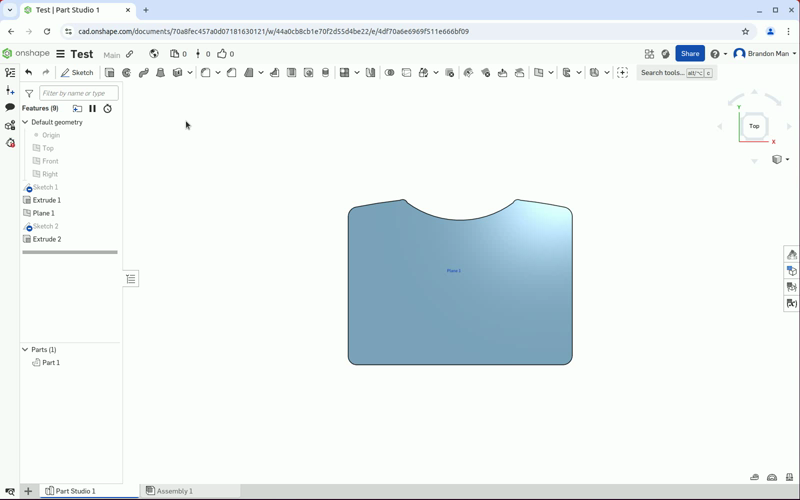
mouse_move(73, 189)
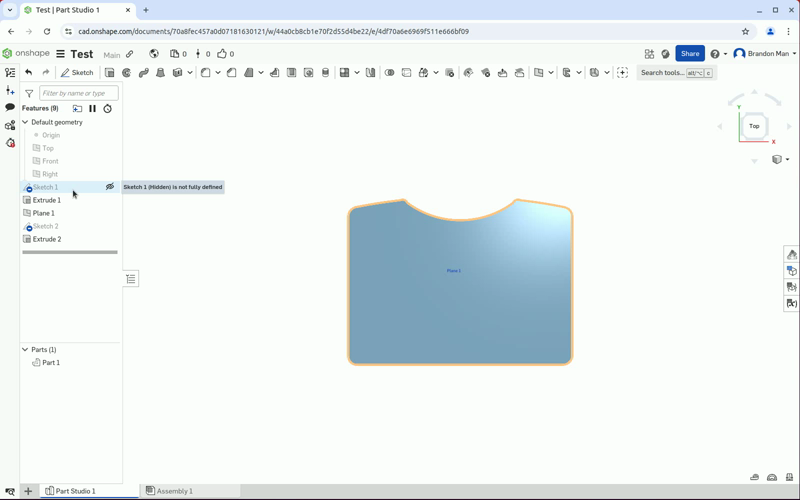
click(73, 189)
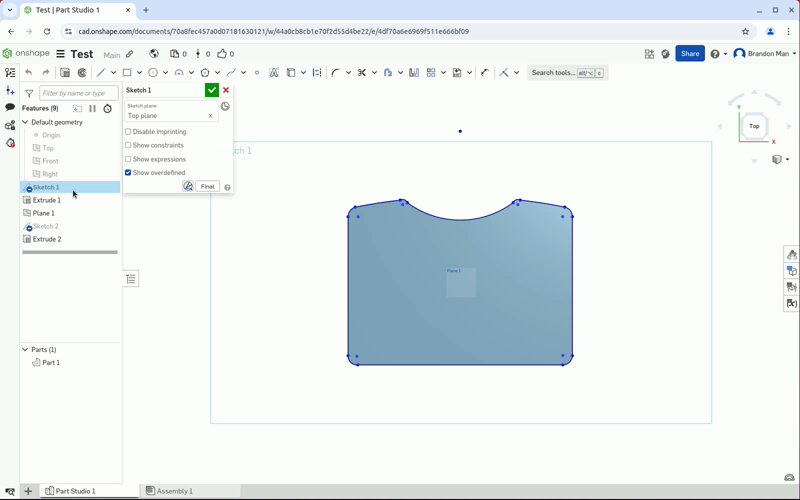
mouse_move(229, 92)
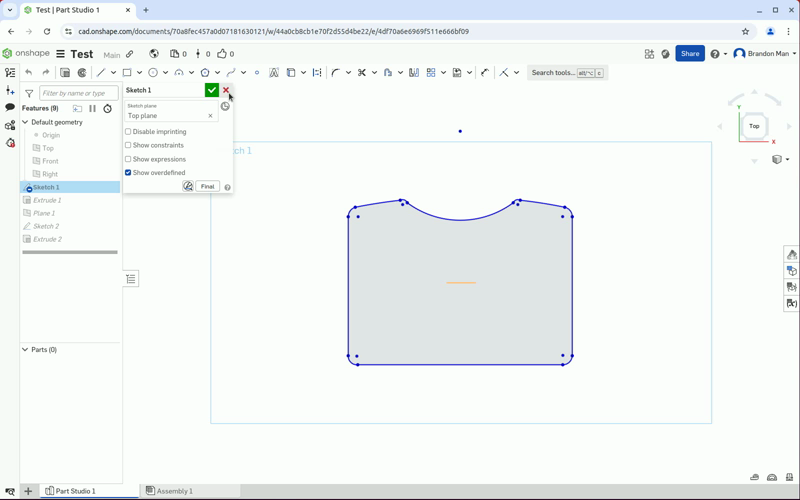
click(229, 92)
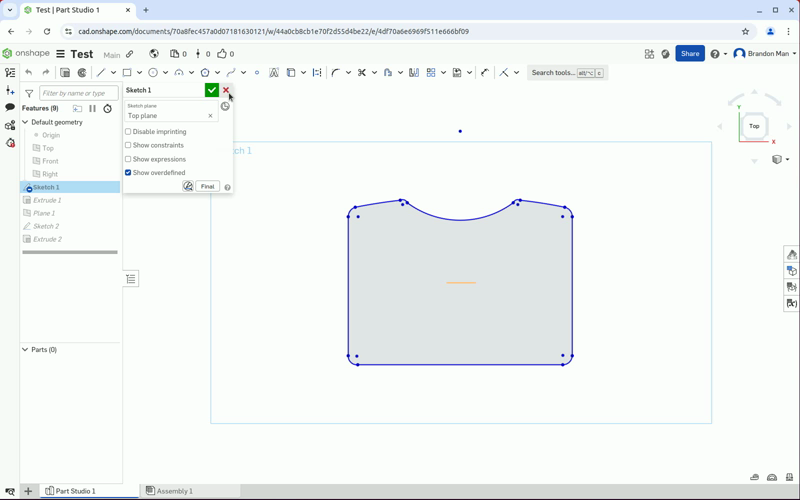
key(shift+s)
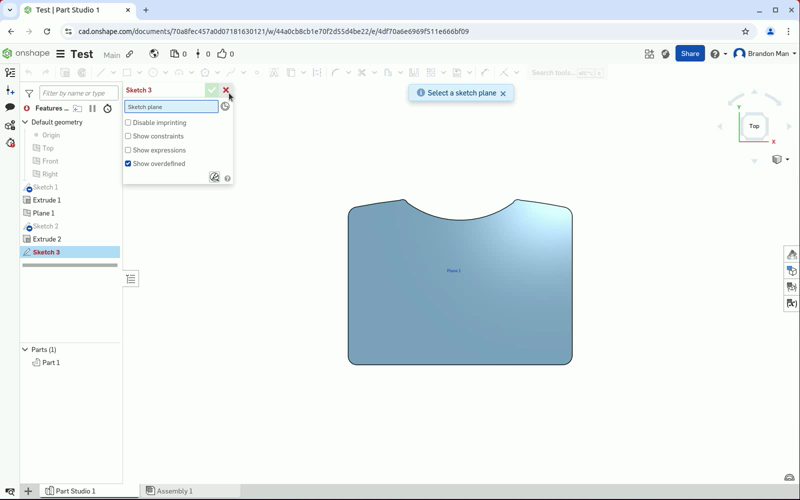
mouse_move(73, 215)
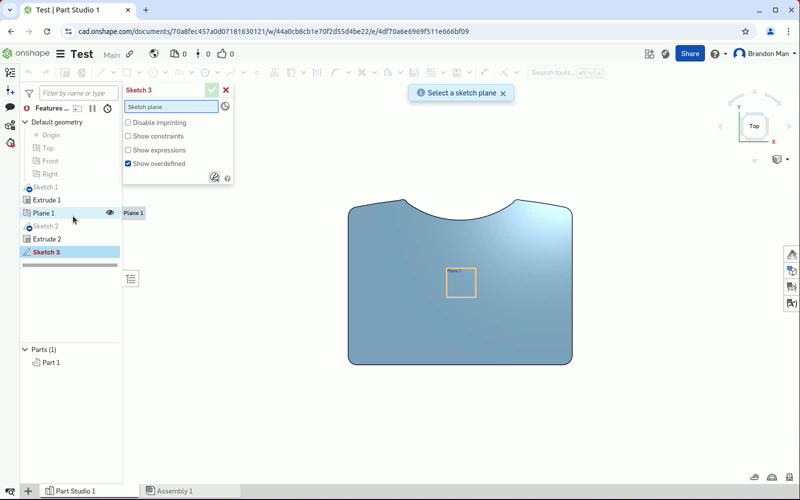
click(73, 215)
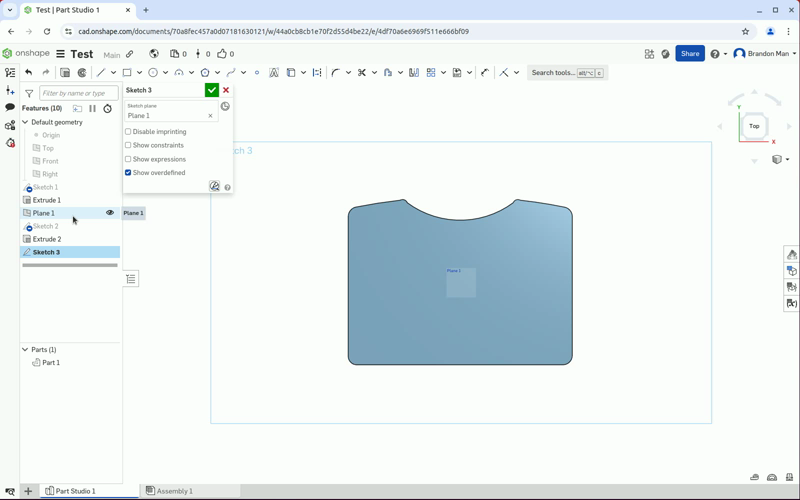
mouse_move(73, 352)
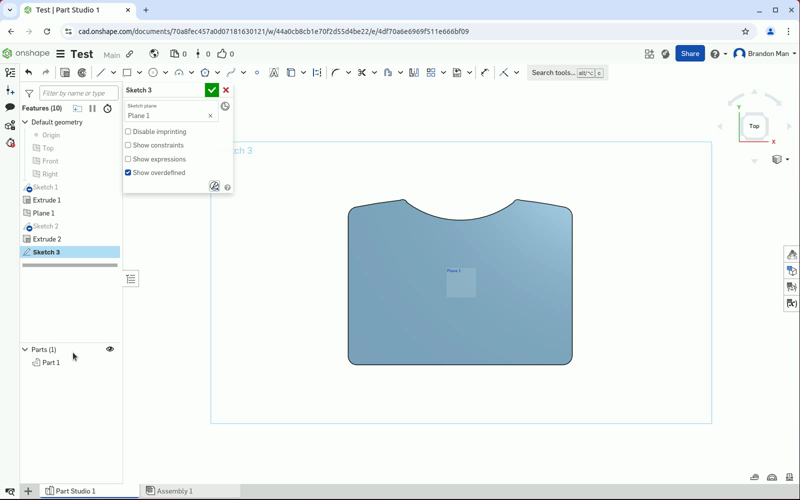
key(y)
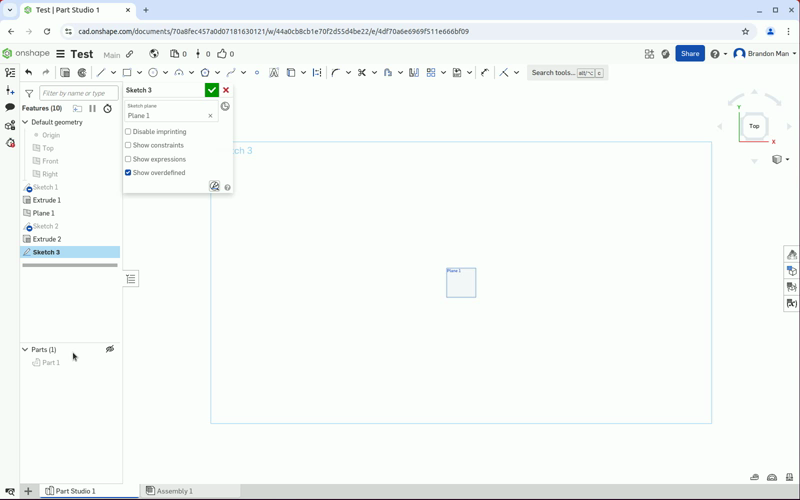
key(l)
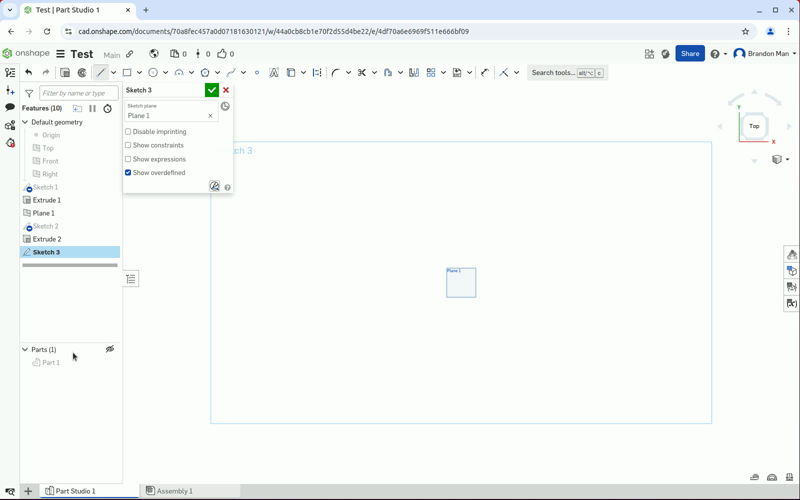
key_down(shift)
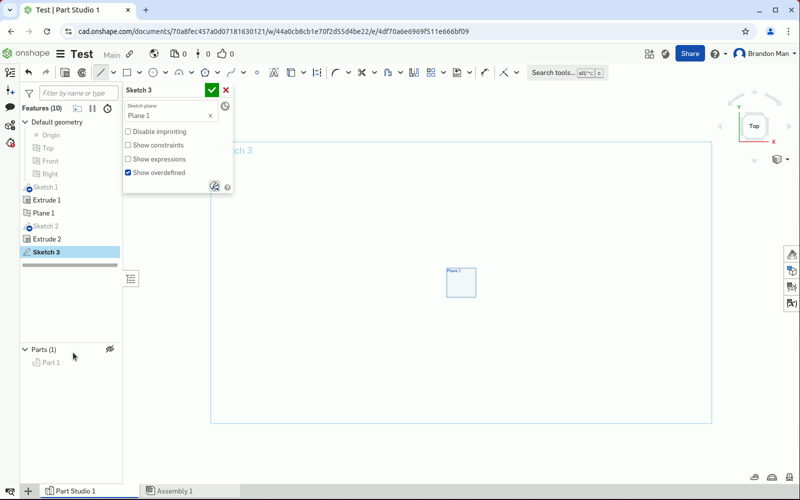
mouse_move(385, 349)
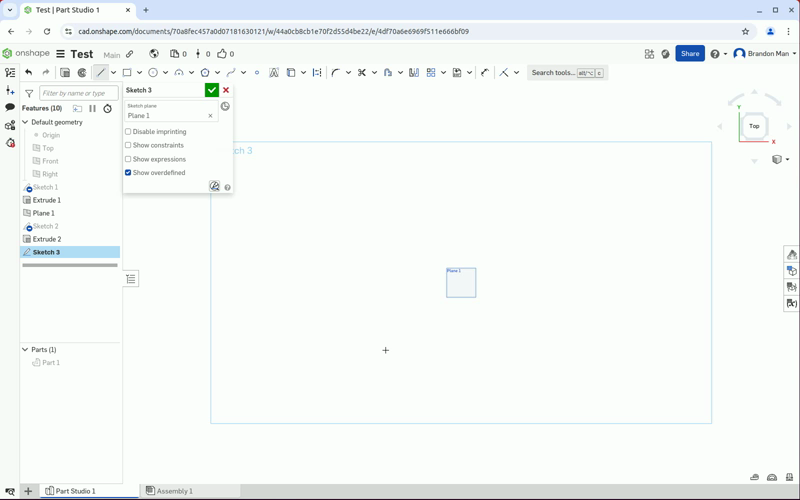
click(385, 349)
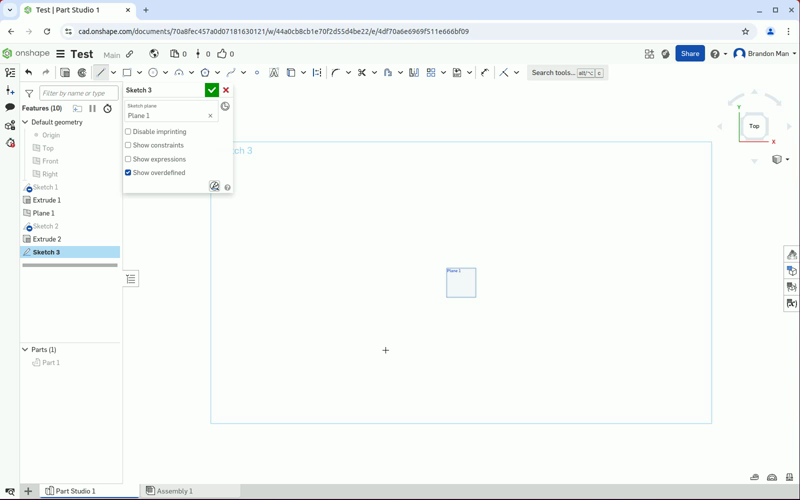
key_up(shift)
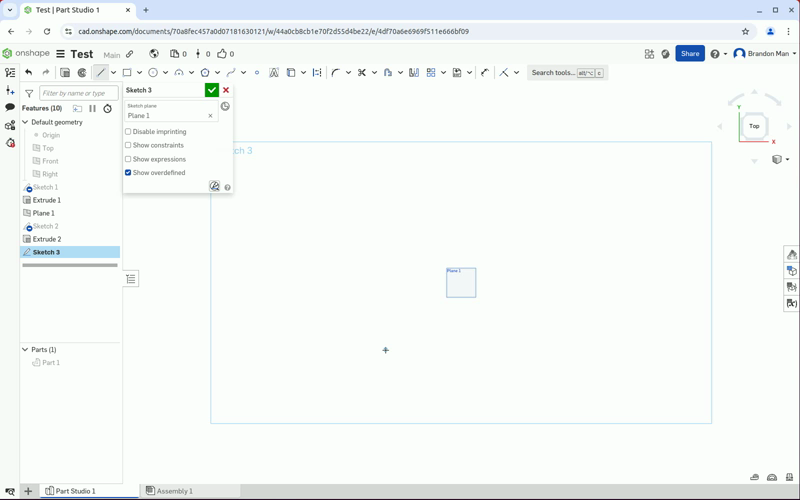
key_down(shift)
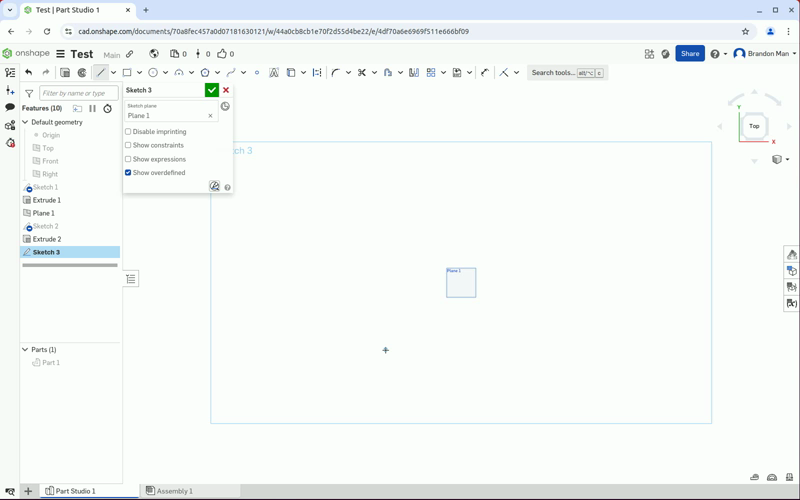
mouse_move(535, 349)
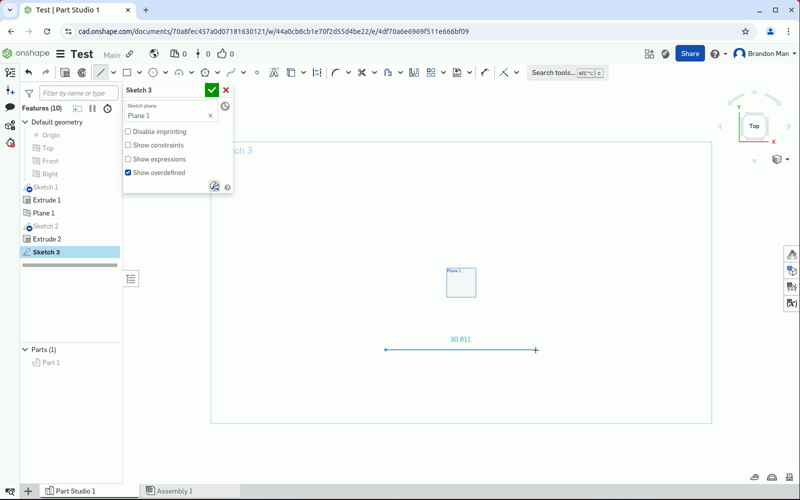
click(535, 349)
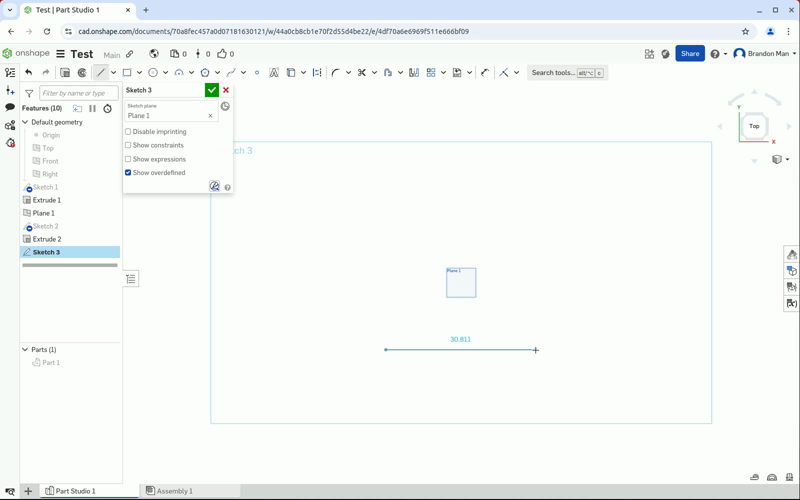
key_up(shift)
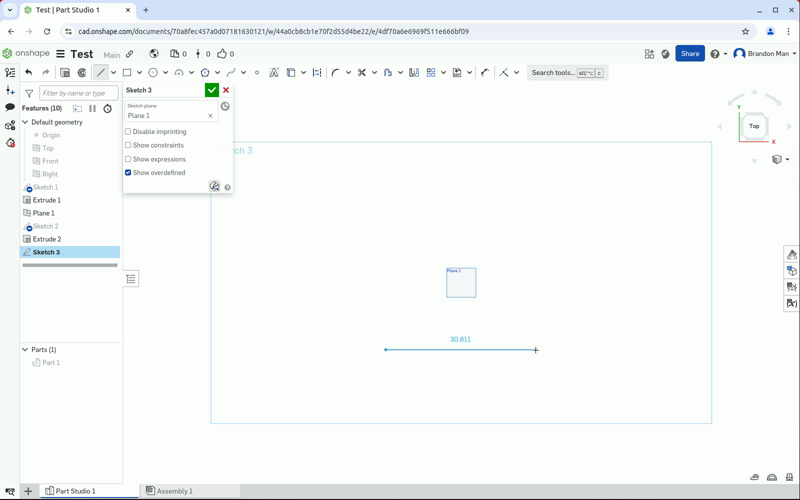
key_down(shift)
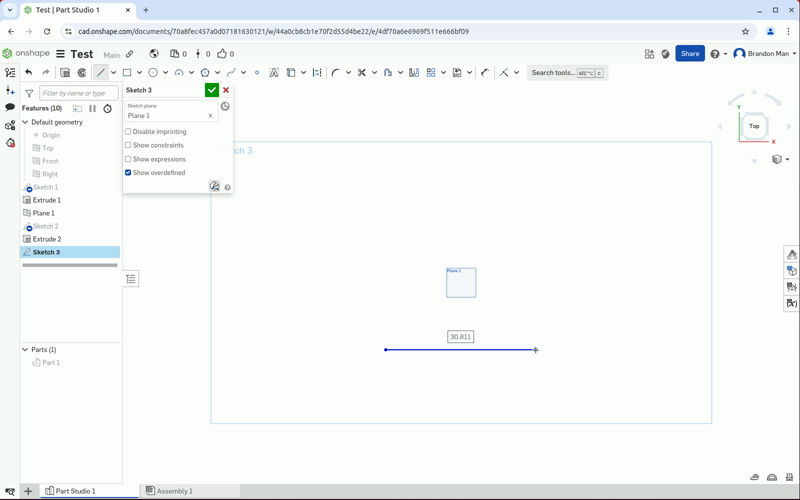
mouse_move(565, 349)
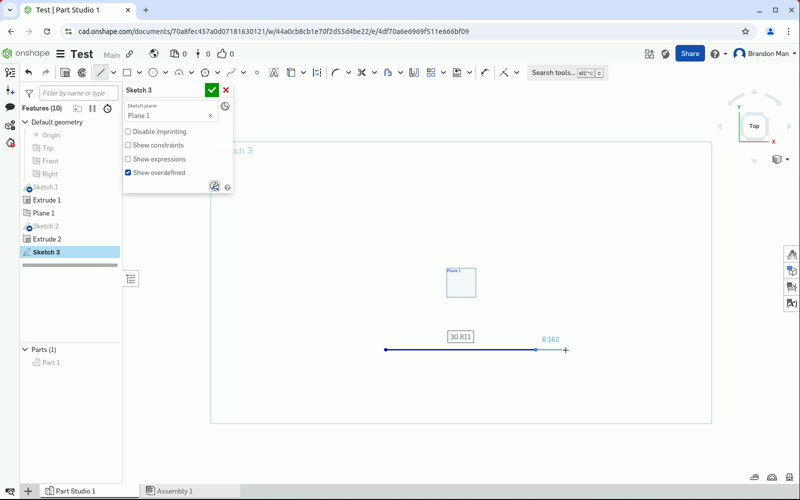
mouse_move(535, 330)
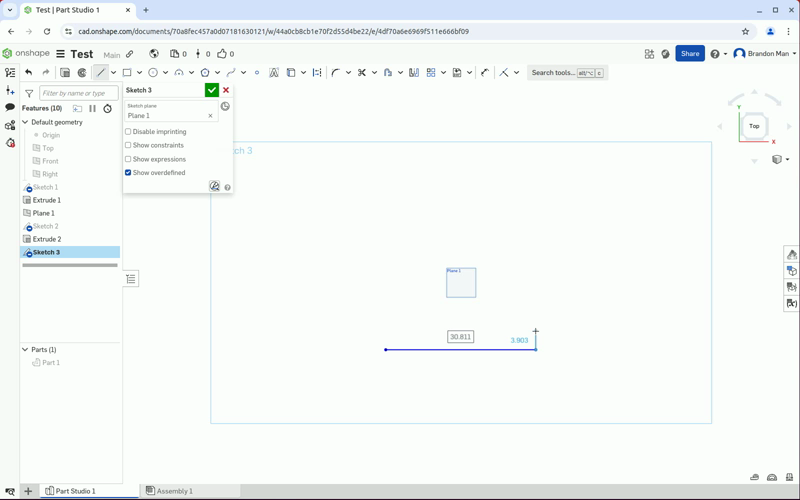
click(535, 330)
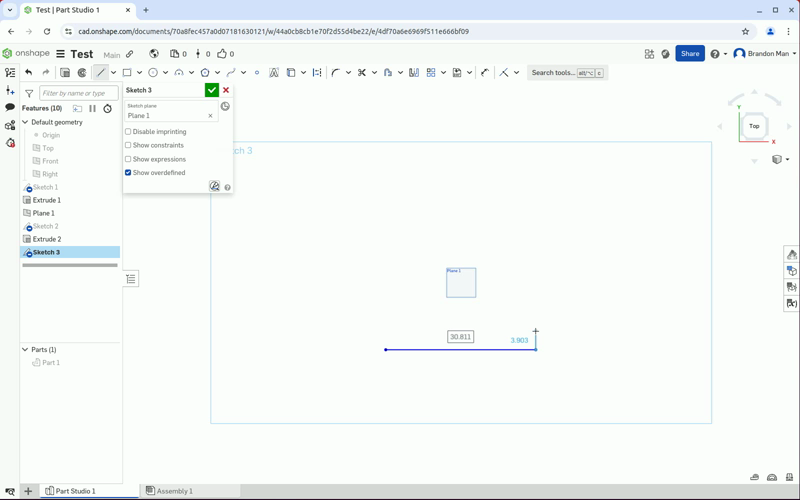
key_up(shift)
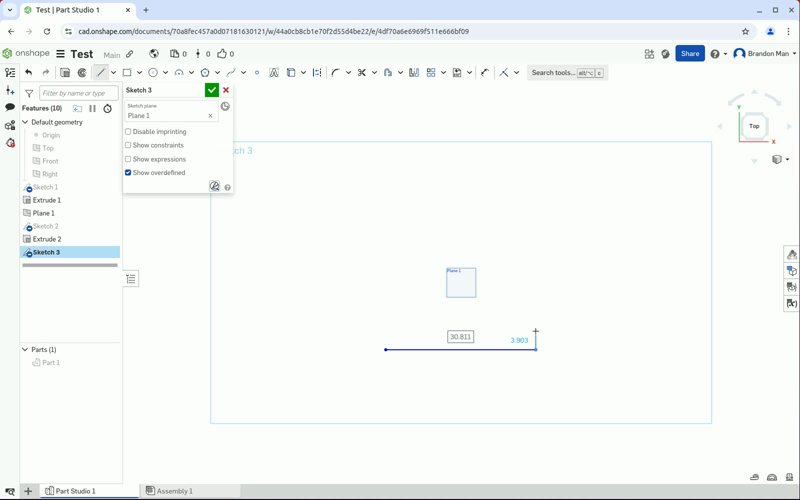
key_down(shift)
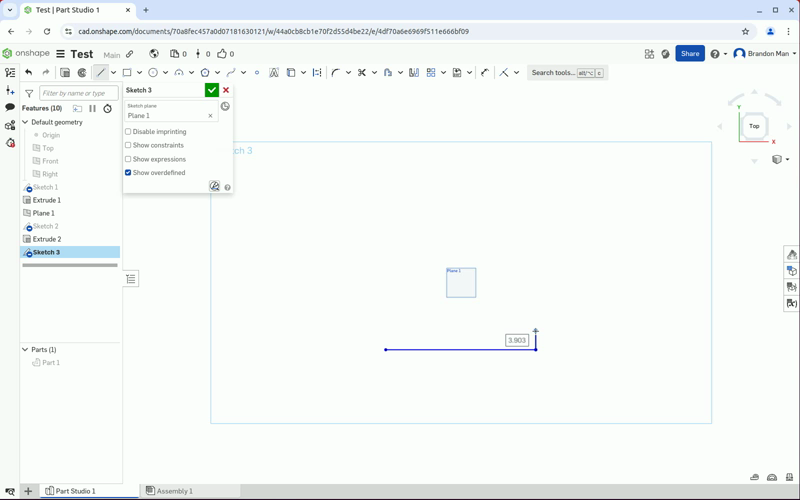
mouse_move(385, 330)
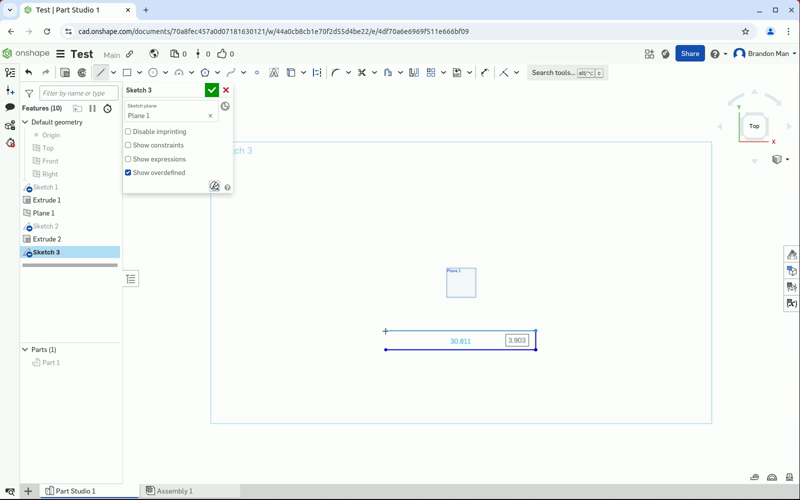
click(385, 330)
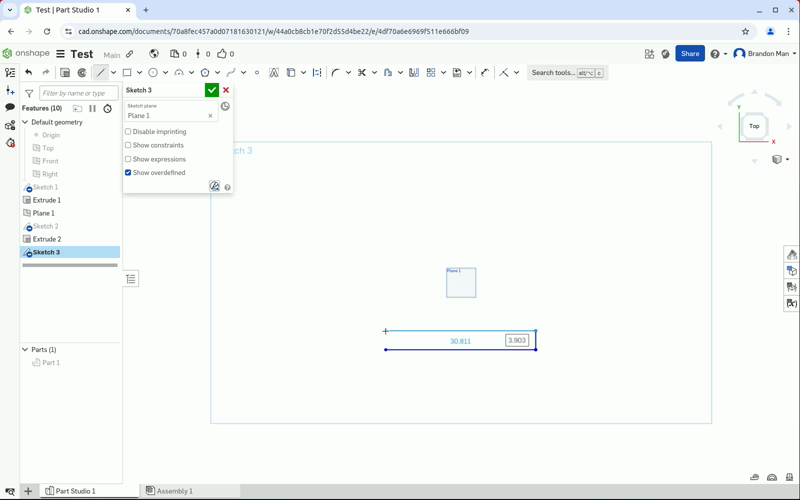
key_up(shift)
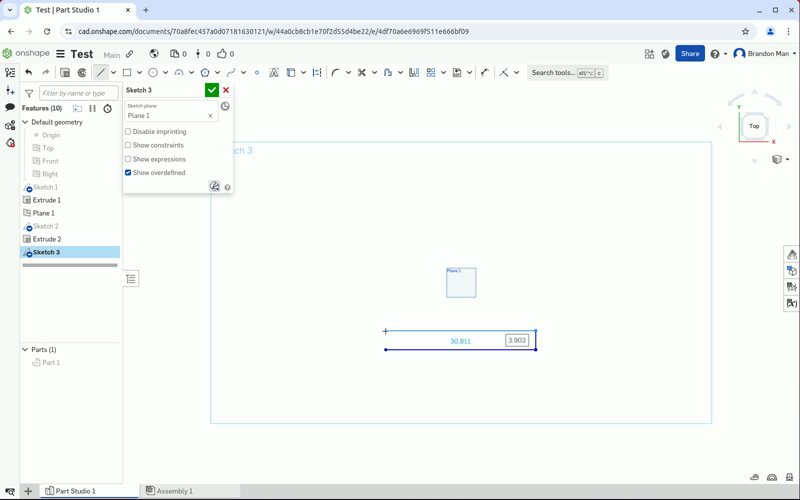
mouse_move(415, 330)
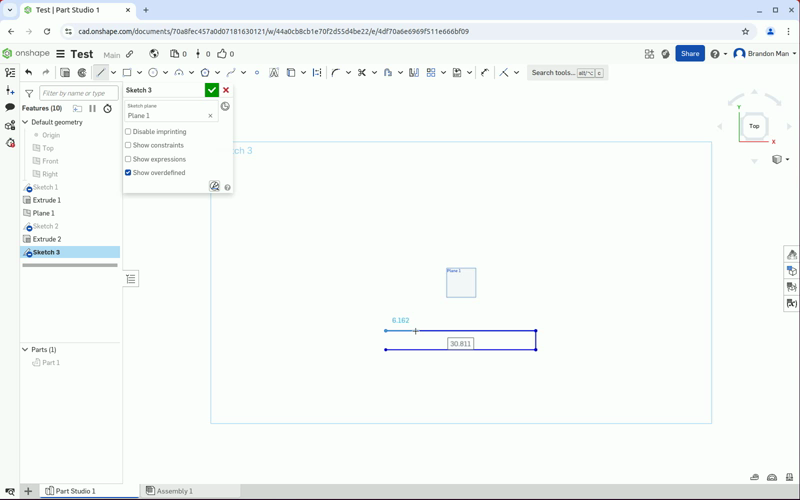
key_down(shift)
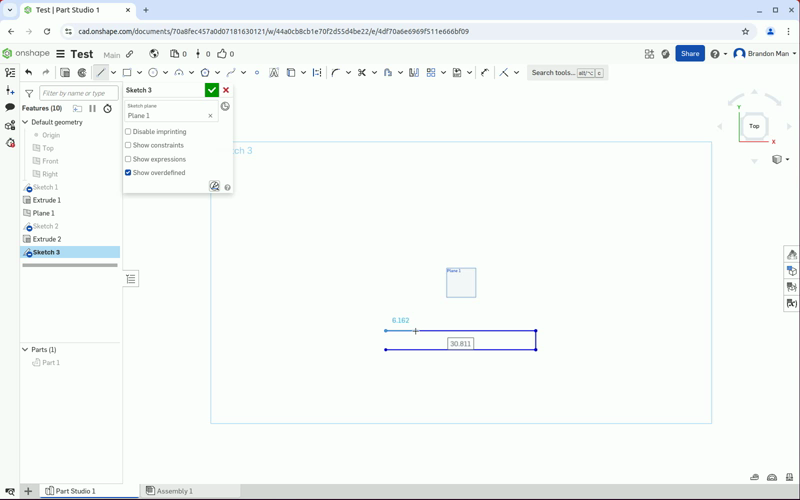
mouse_move(385, 349)
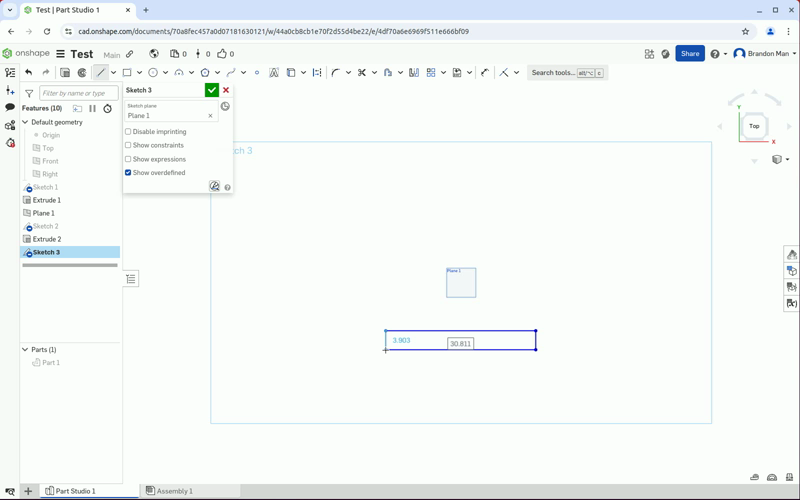
key_up(shift)
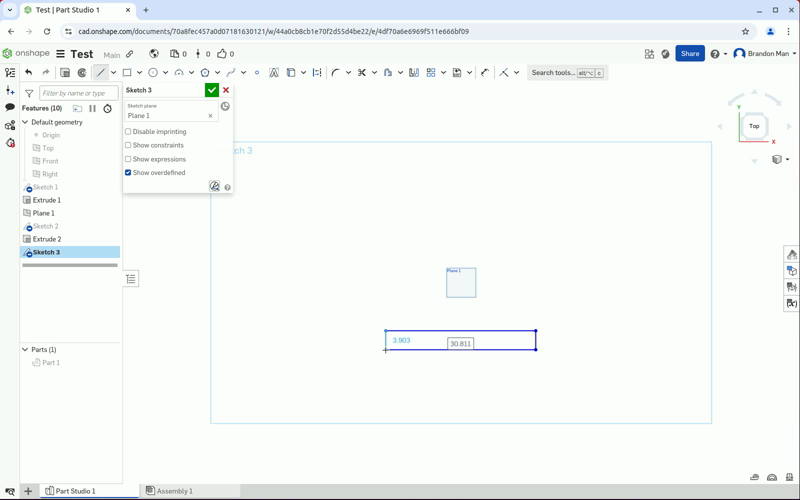
click(385, 349)
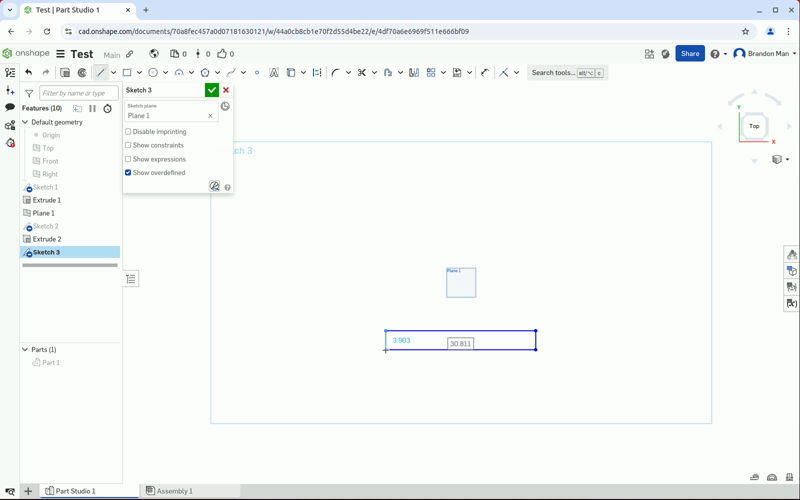
key(esc)
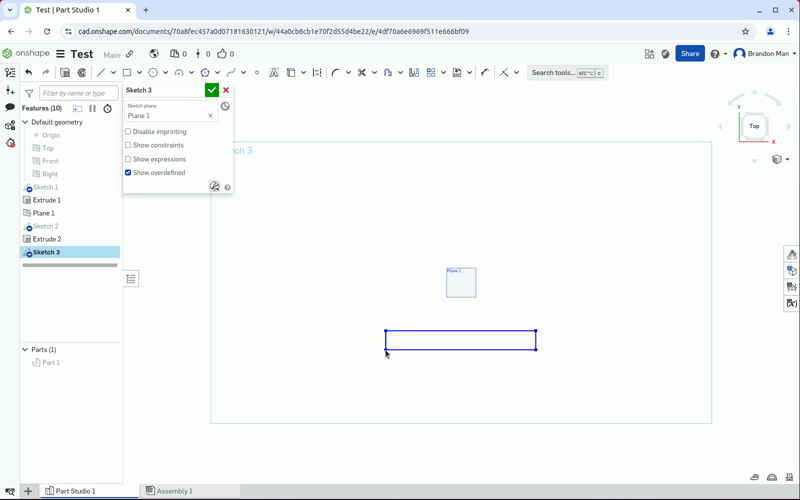
mouse_move(388, 335)
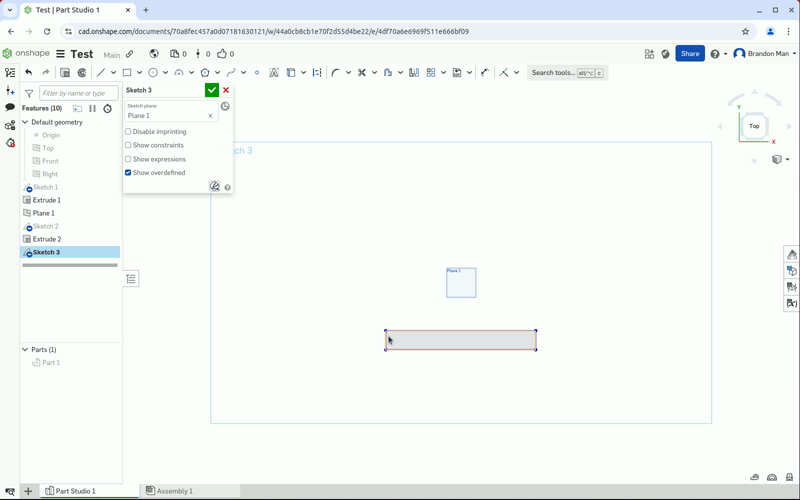
click(388, 335)
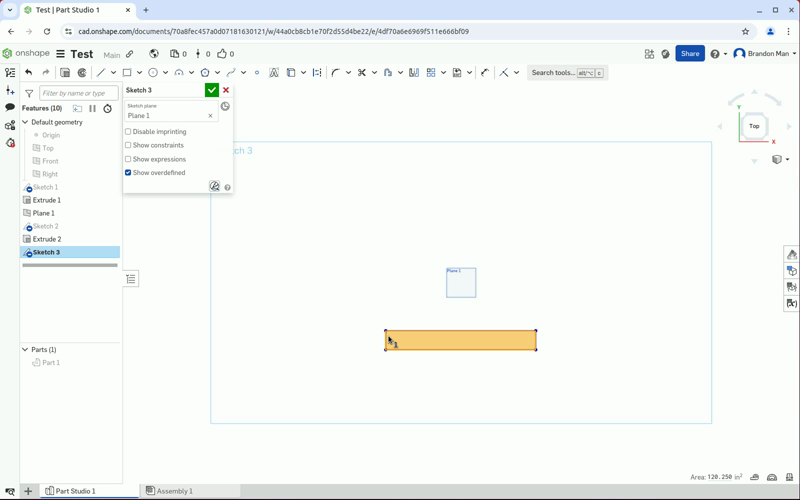
mouse_move(73, 352)
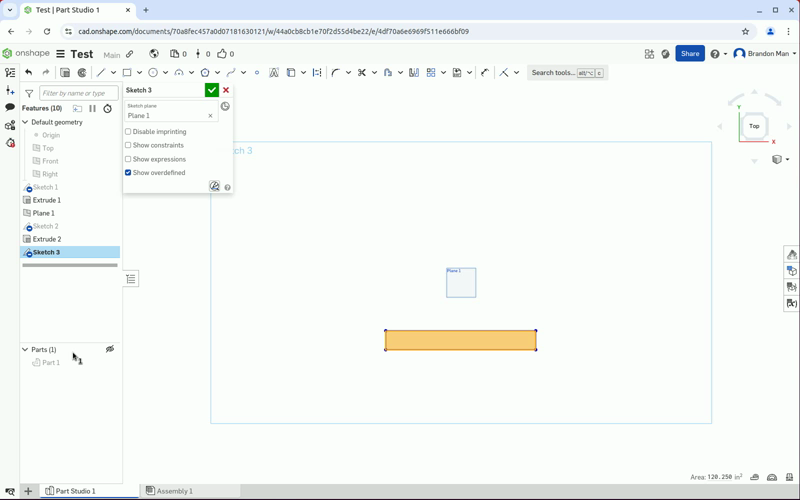
key(shift+y)
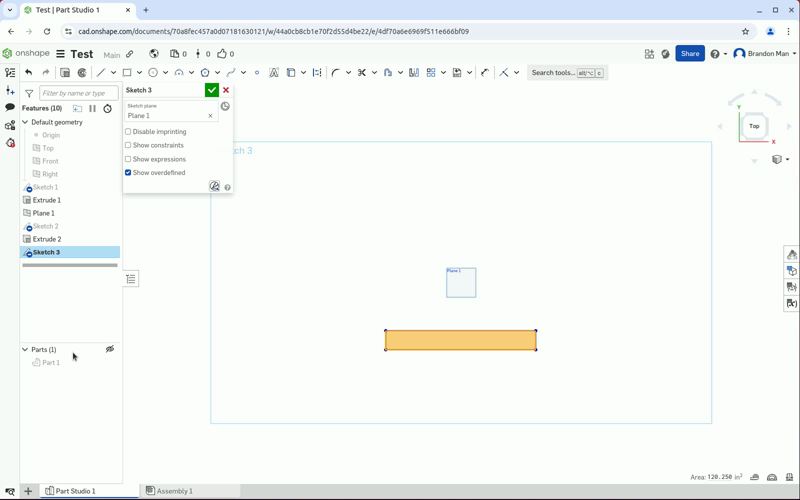
key(shift+e)
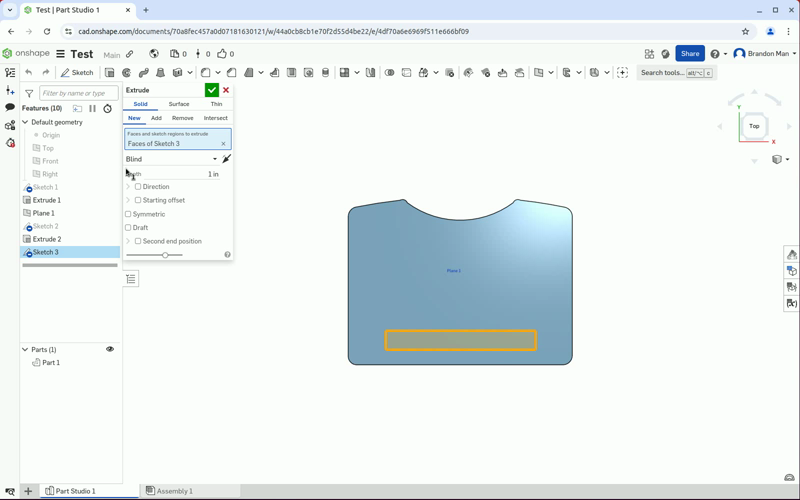
mouse_move(143, 106)
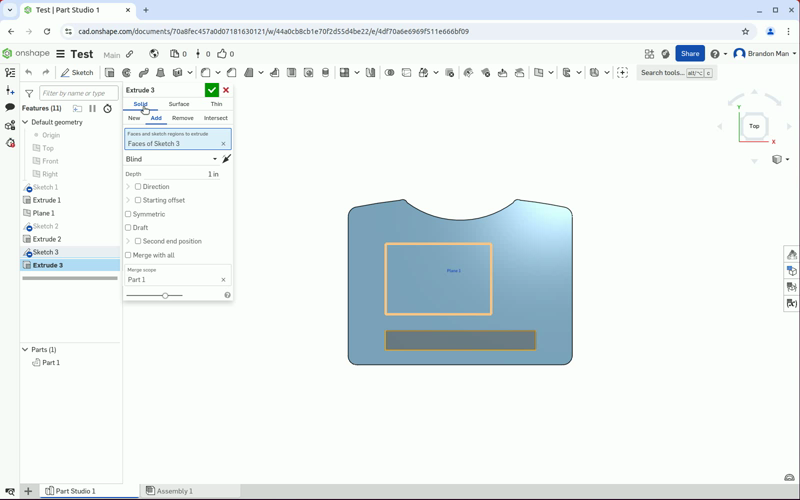
click(143, 106)
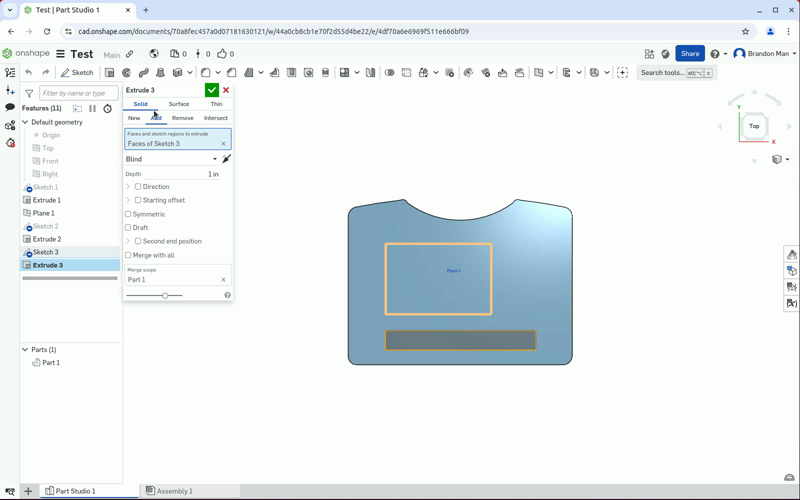
mouse_move(186, 120)
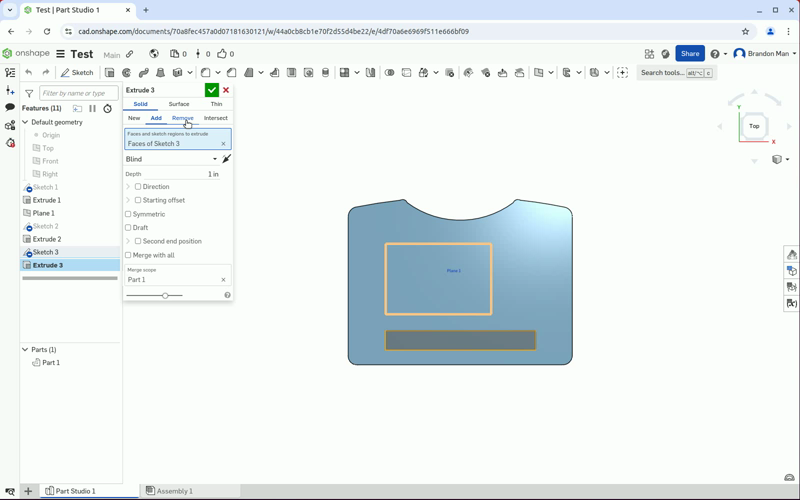
click(186, 120)
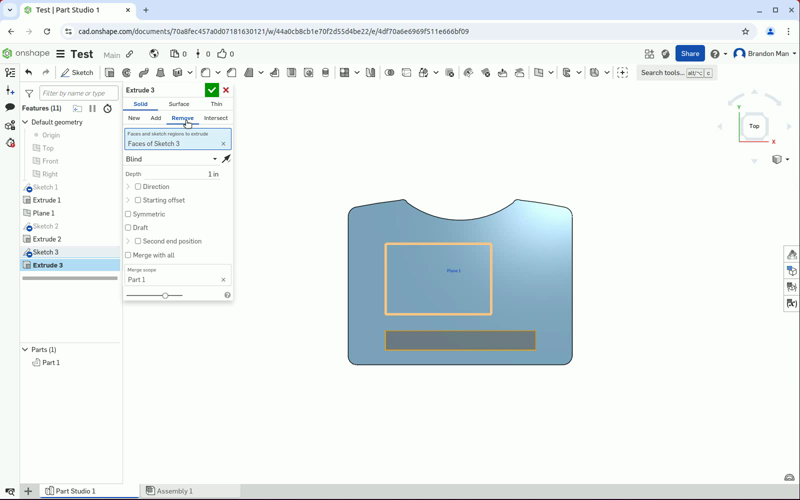
key(tab, 4)
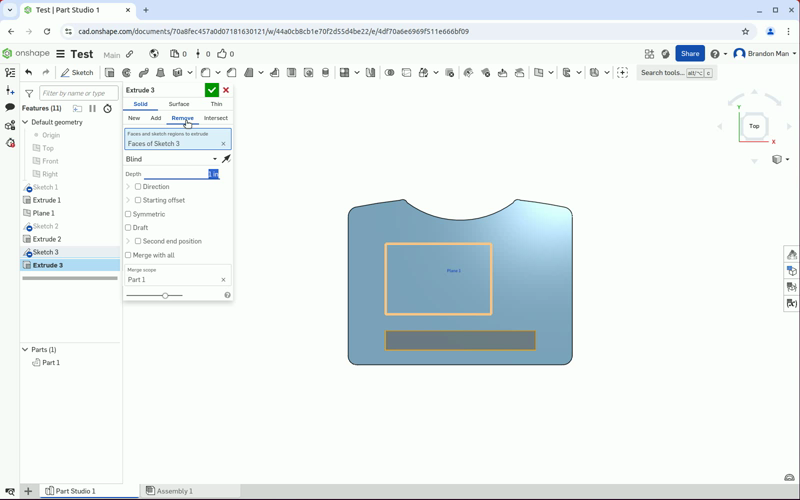
text(4.333)
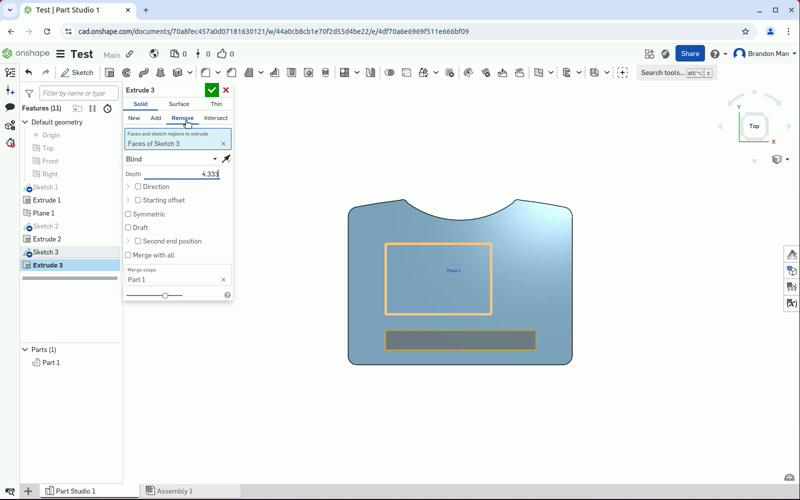
key(tab, 6)
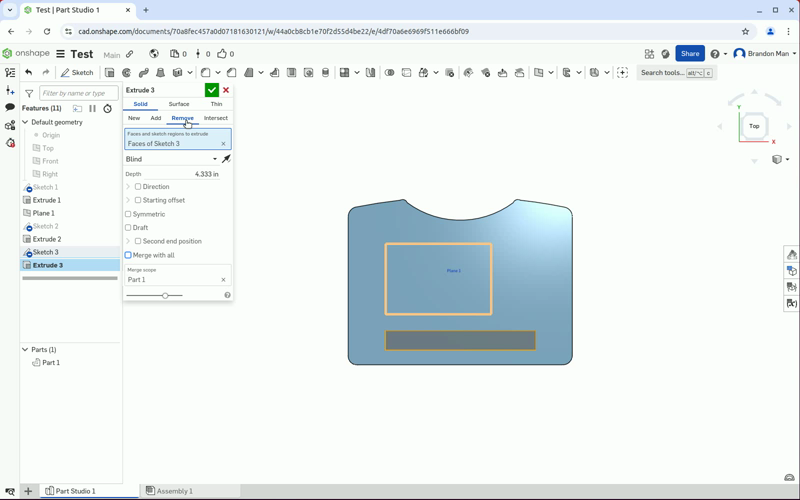
key(space)
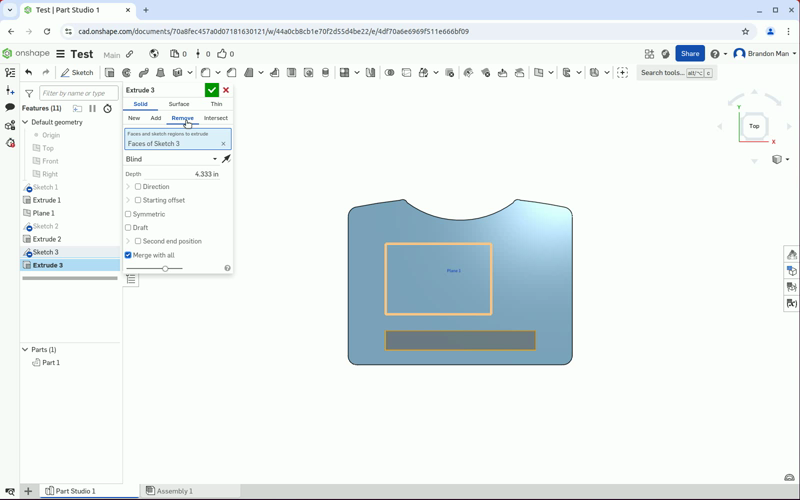
key(enter)
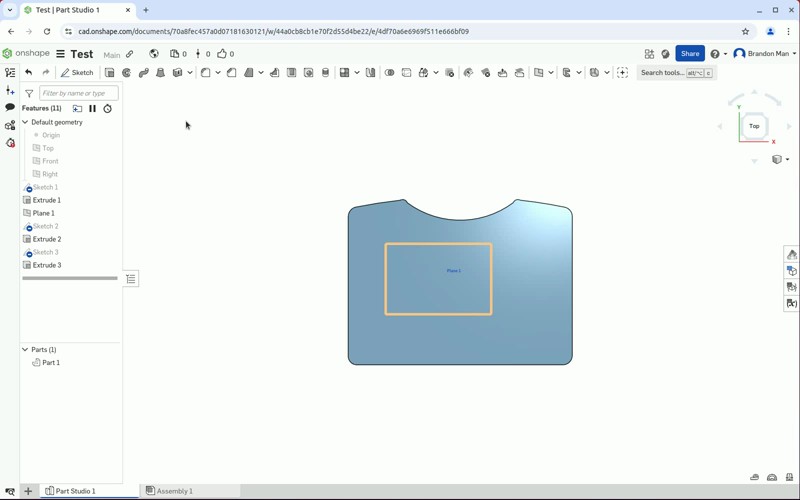
key(shift+h)
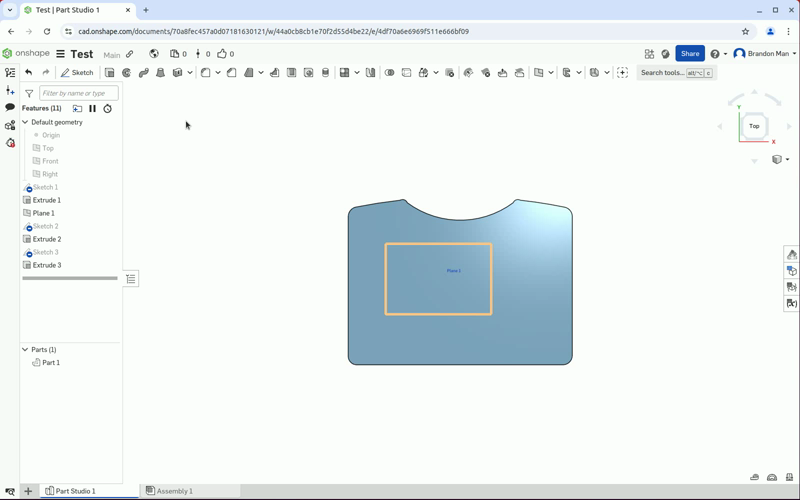
key(shift+h)
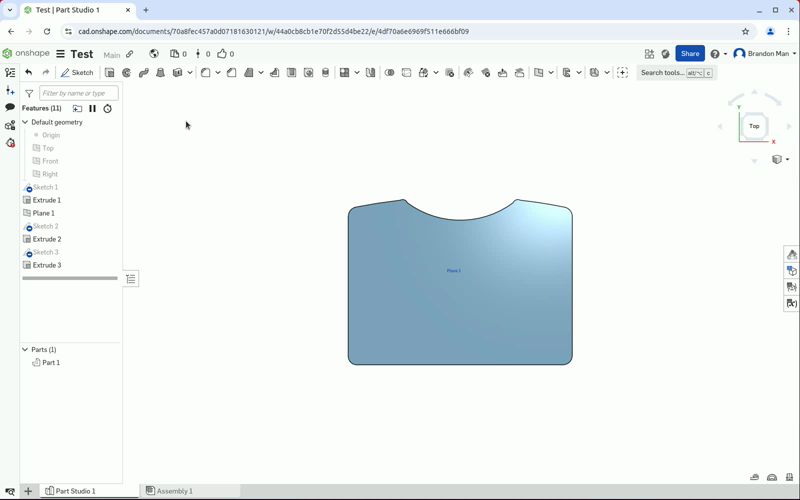
mouse_move(73, 189)
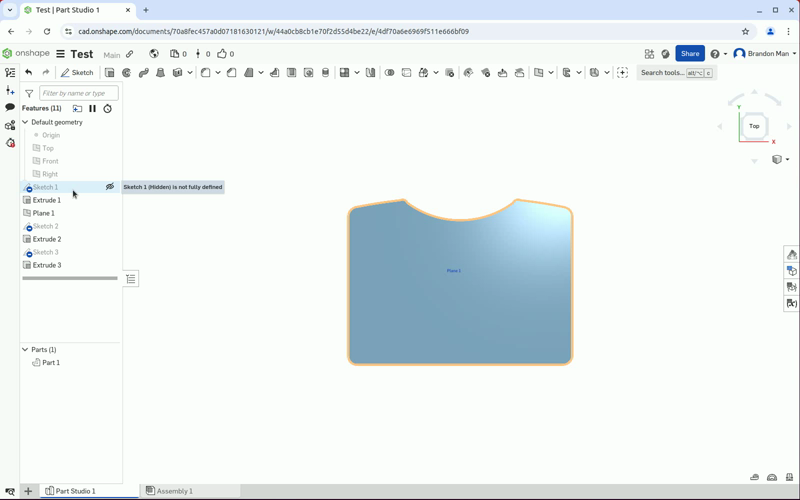
click(73, 189)
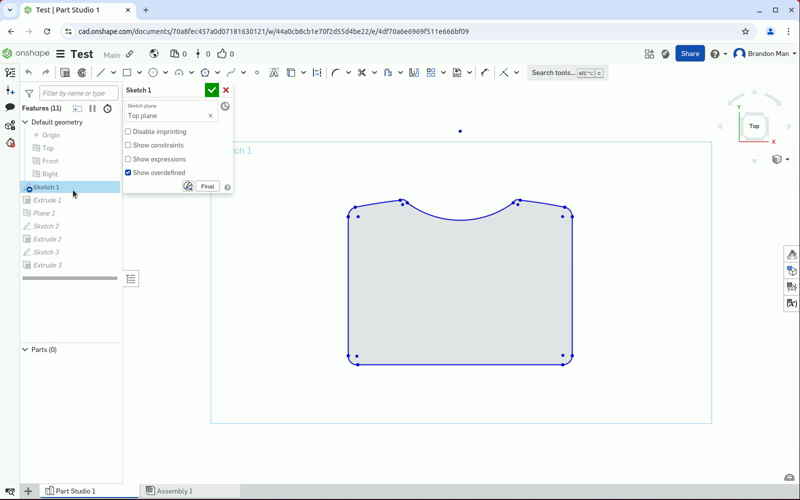
mouse_move(229, 92)
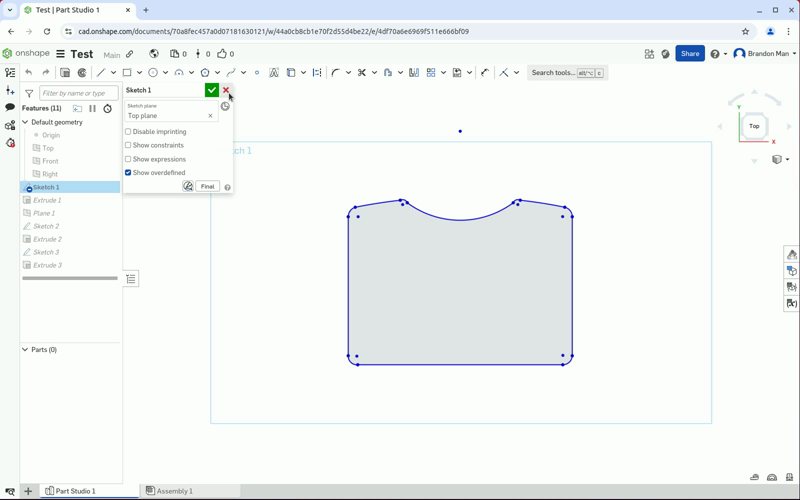
click(229, 92)
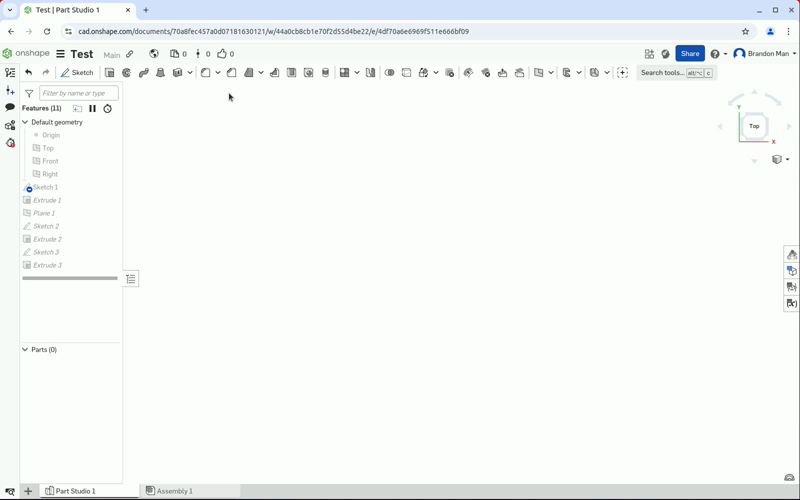
key(shift+s)
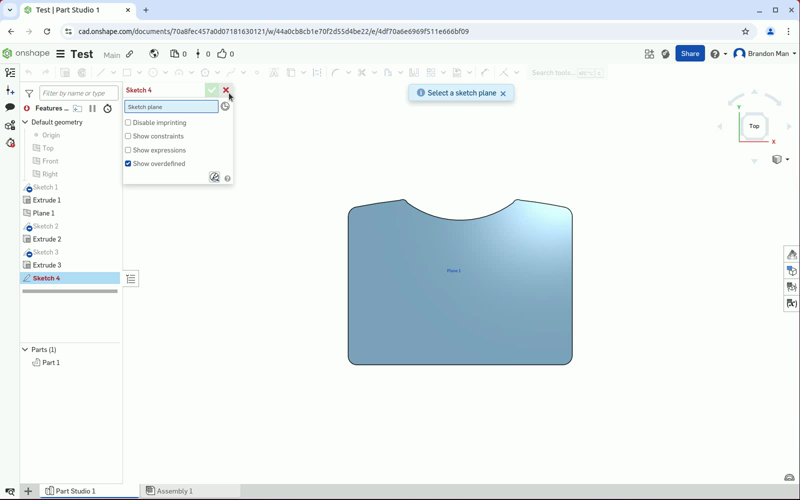
mouse_move(73, 215)
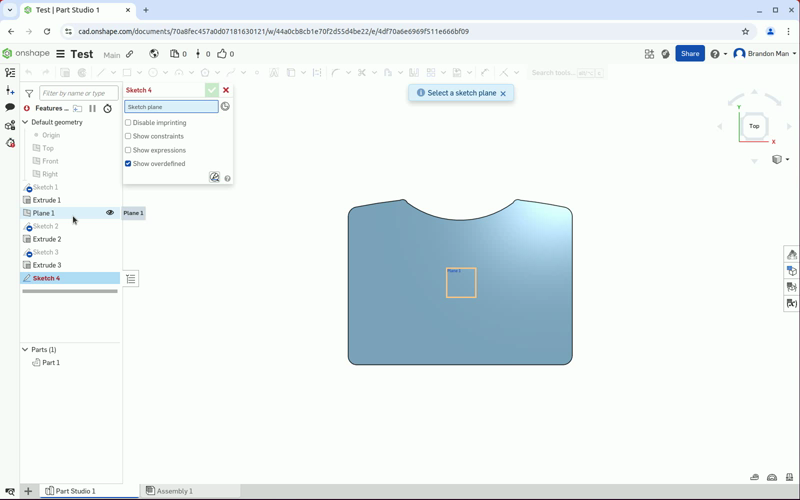
click(73, 215)
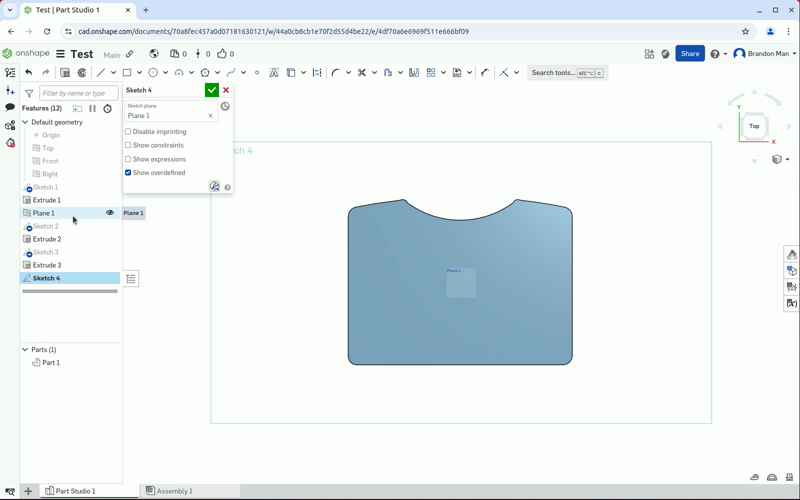
mouse_move(73, 352)
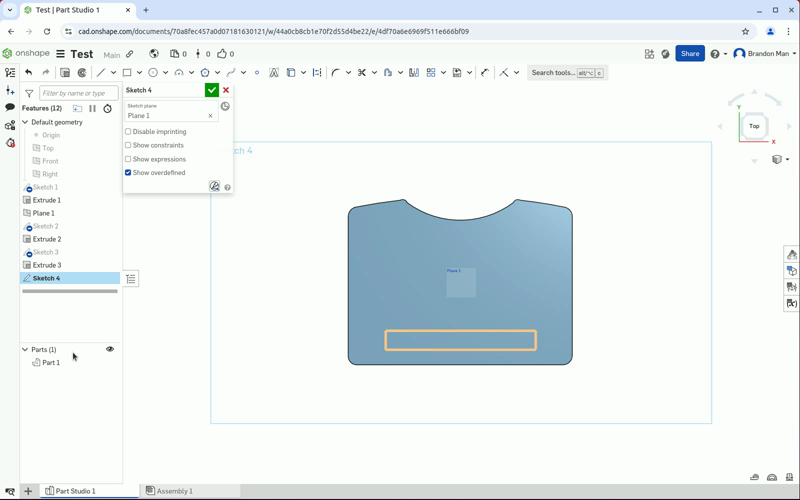
key(y)
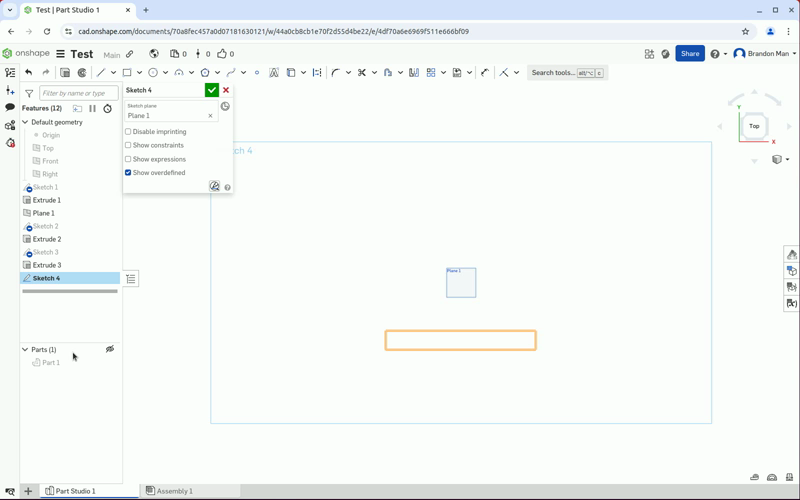
key(l)
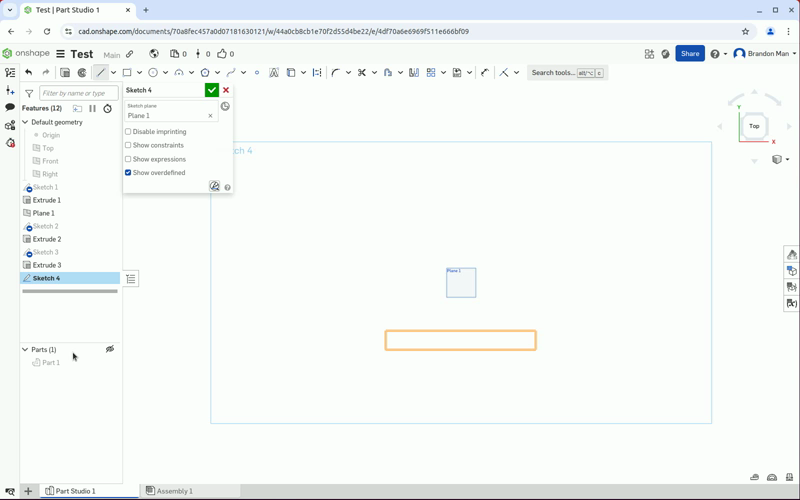
key_down(shift)
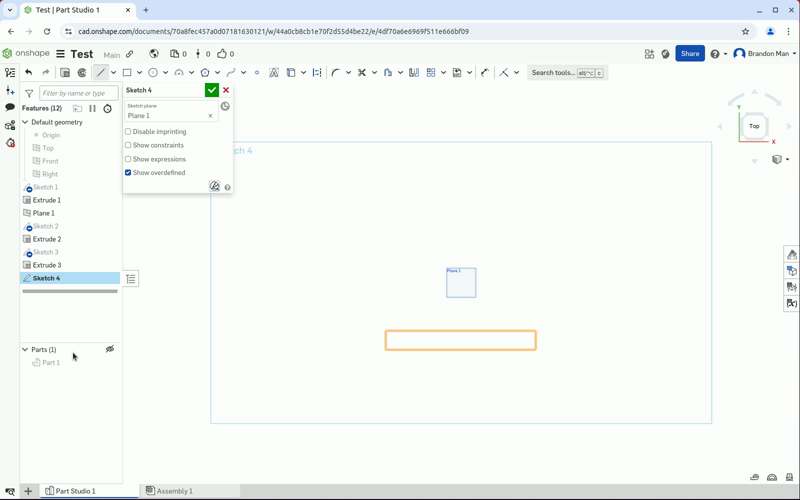
mouse_move(519, 304)
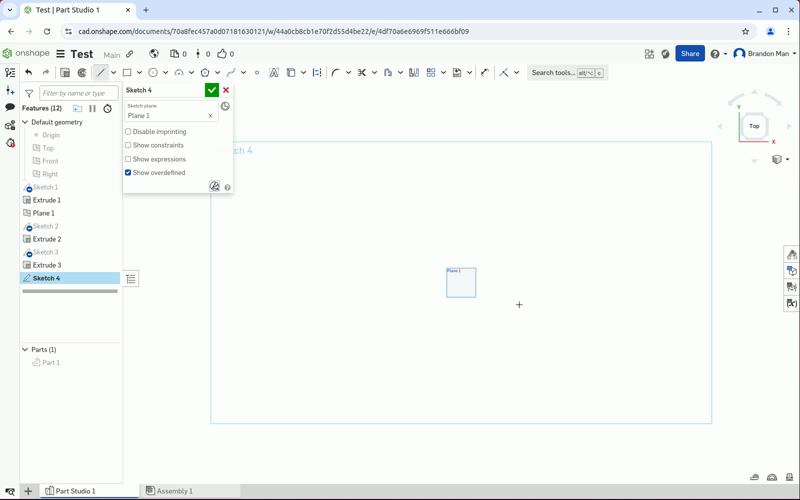
click(519, 304)
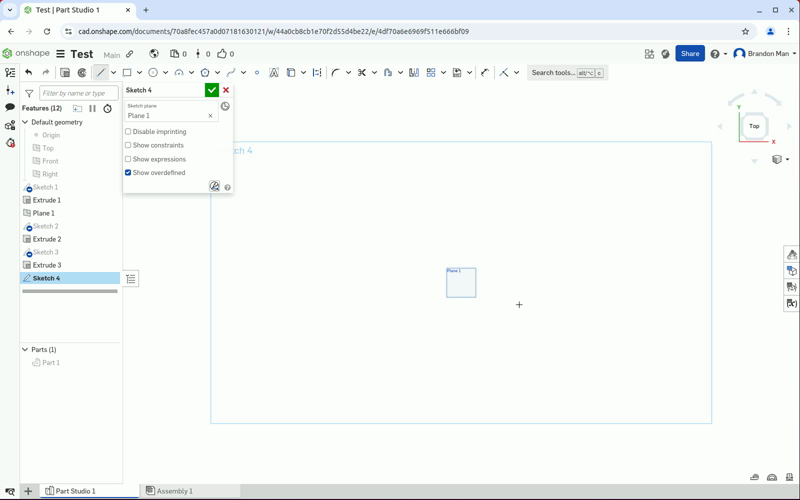
key_up(shift)
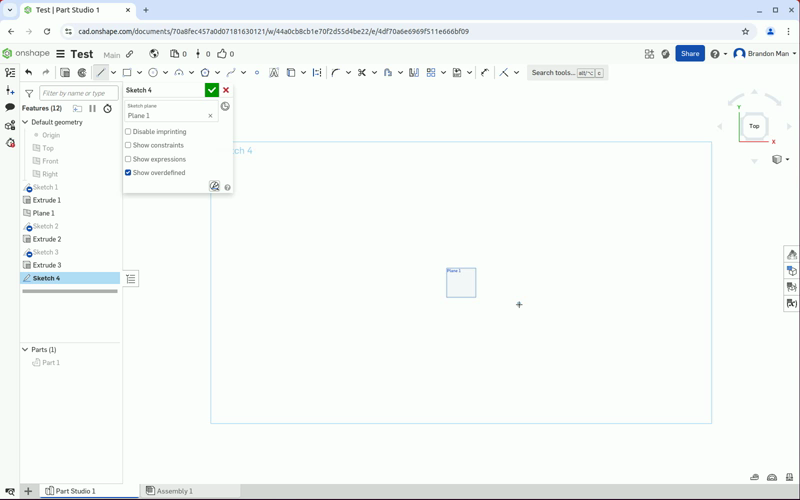
key_down(shift)
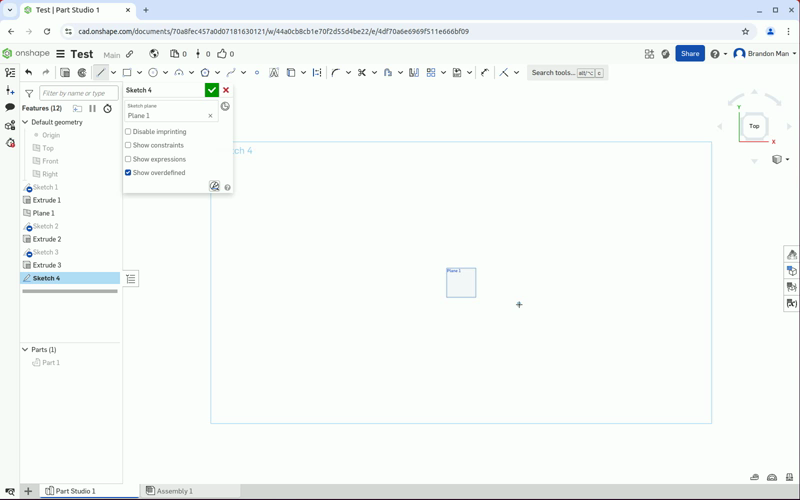
mouse_move(549, 304)
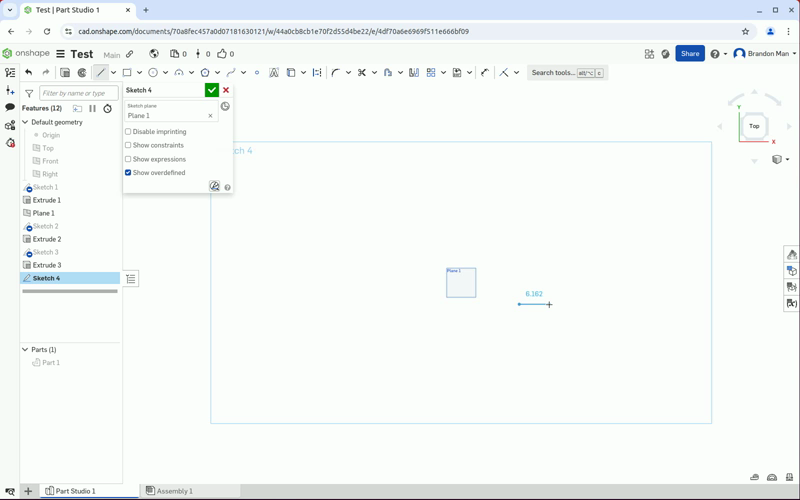
mouse_move(535, 304)
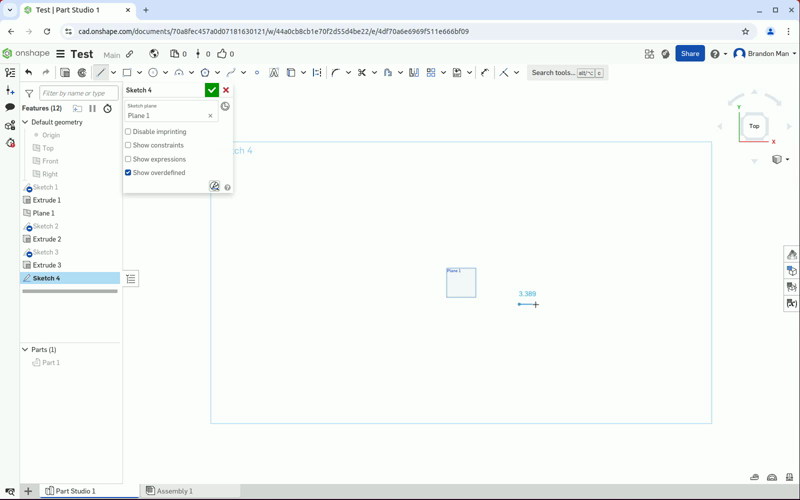
click(535, 304)
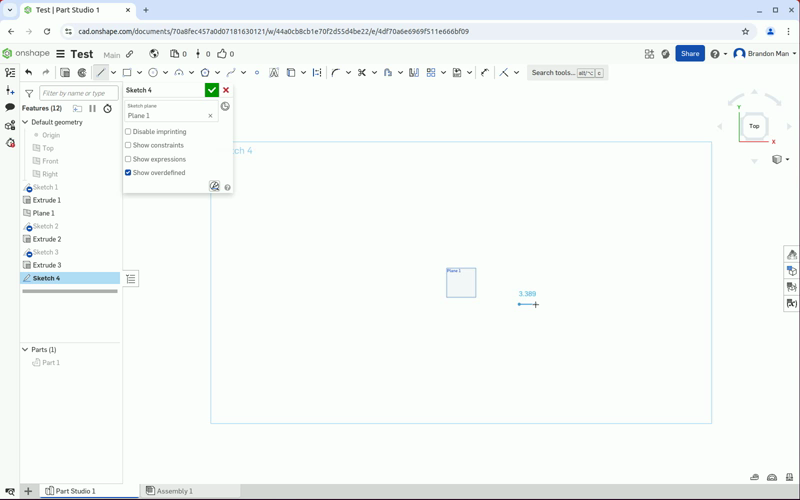
key_up(shift)
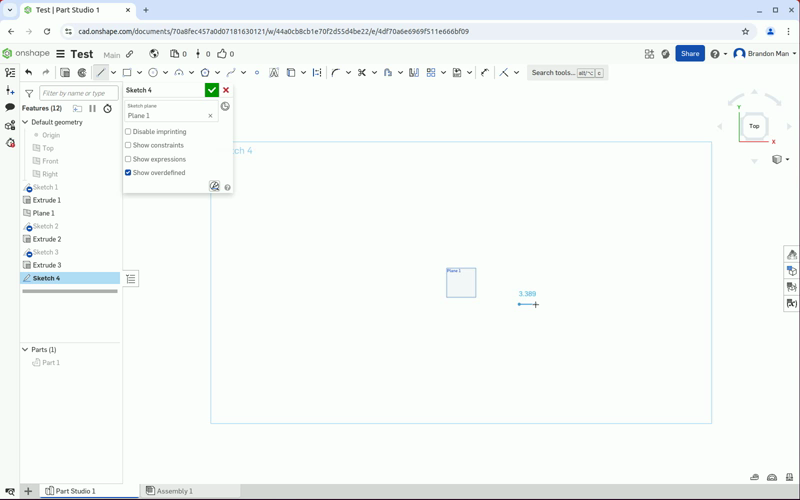
key_down(shift)
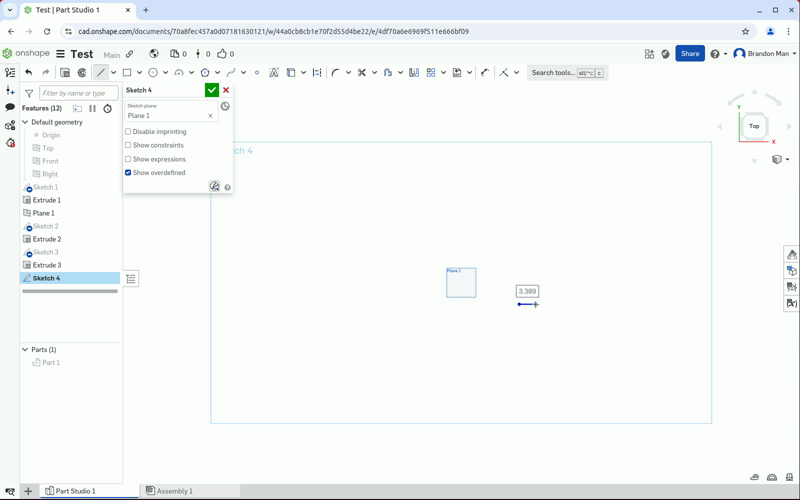
mouse_move(565, 304)
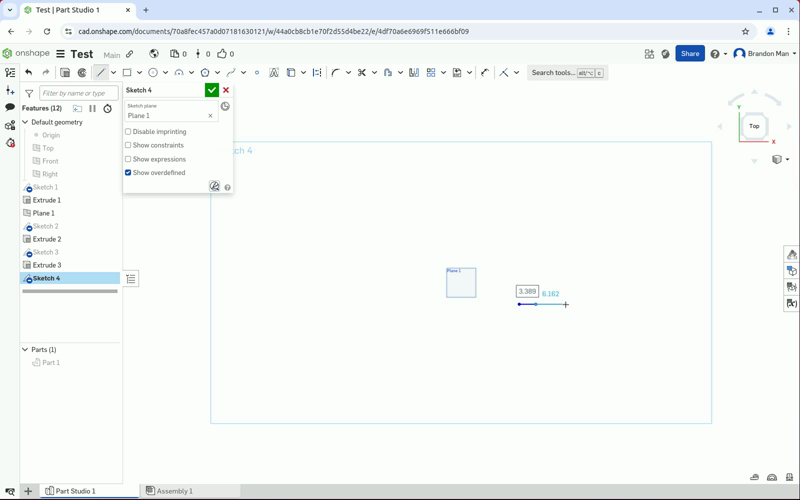
mouse_move(535, 252)
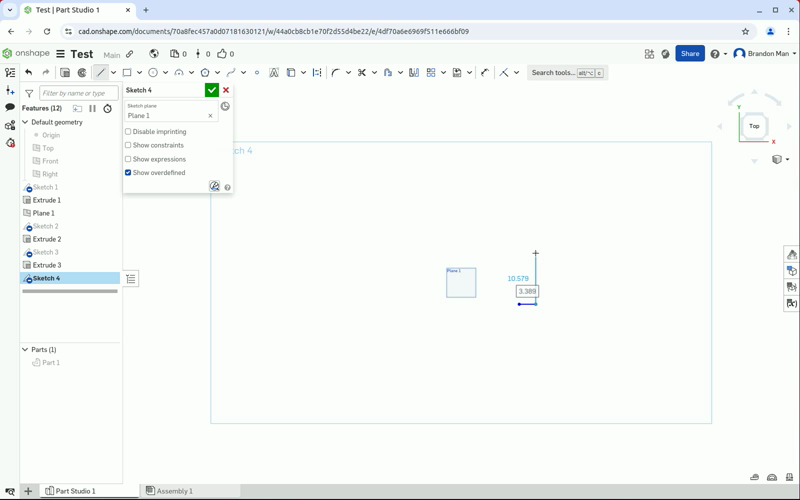
click(535, 252)
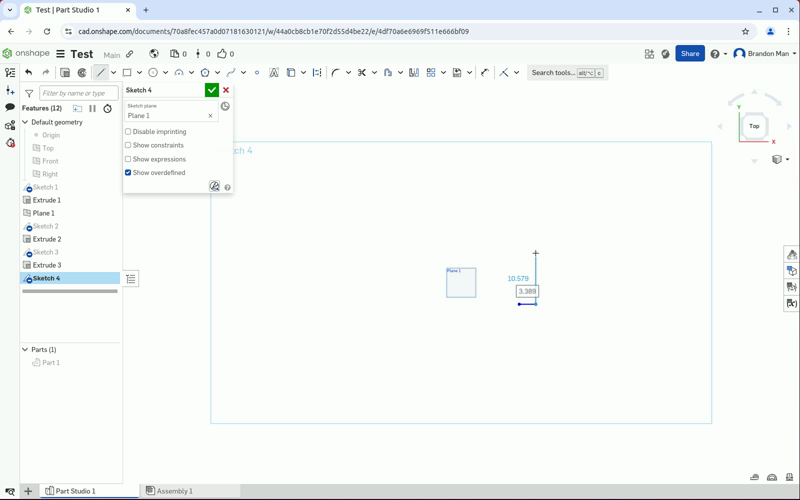
key_up(shift)
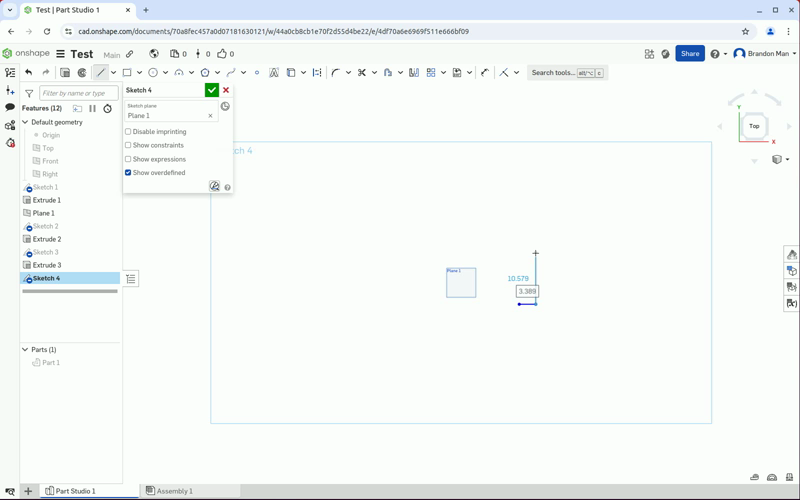
key_down(shift)
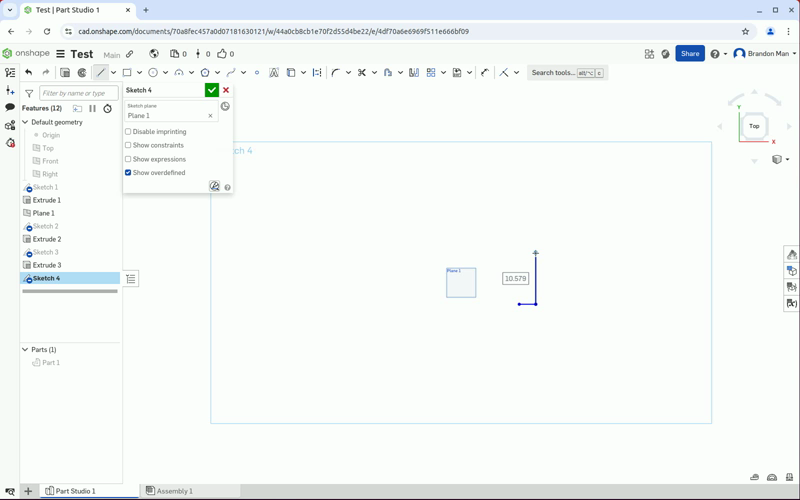
mouse_move(565, 252)
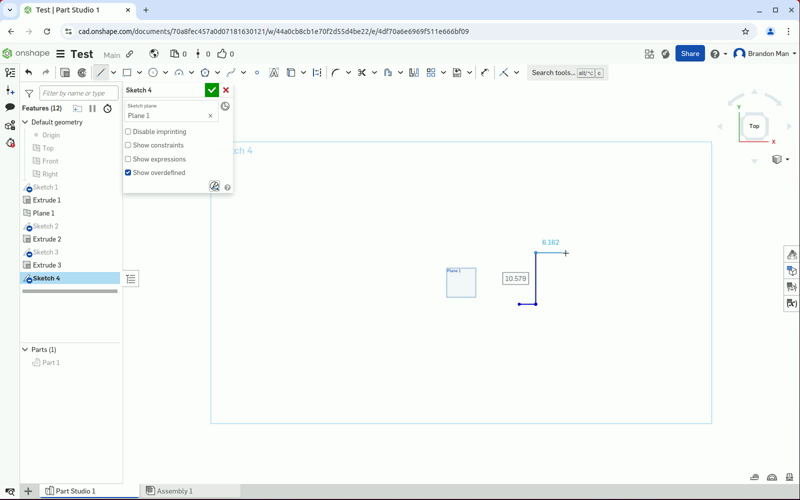
mouse_move(519, 252)
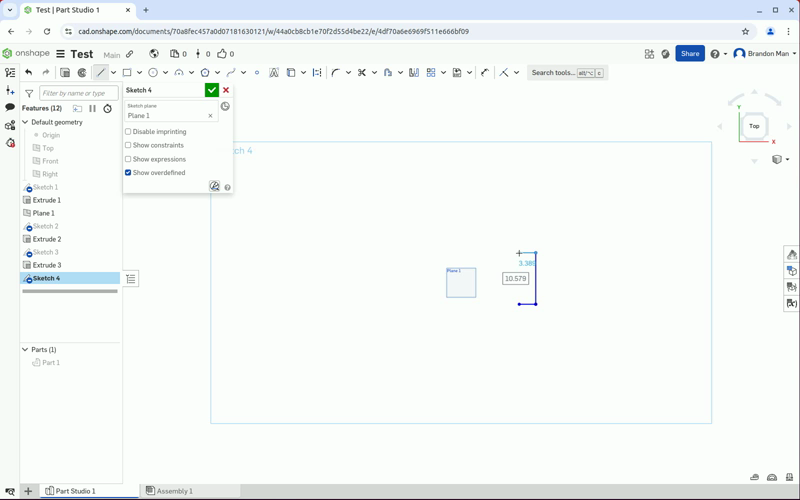
click(519, 252)
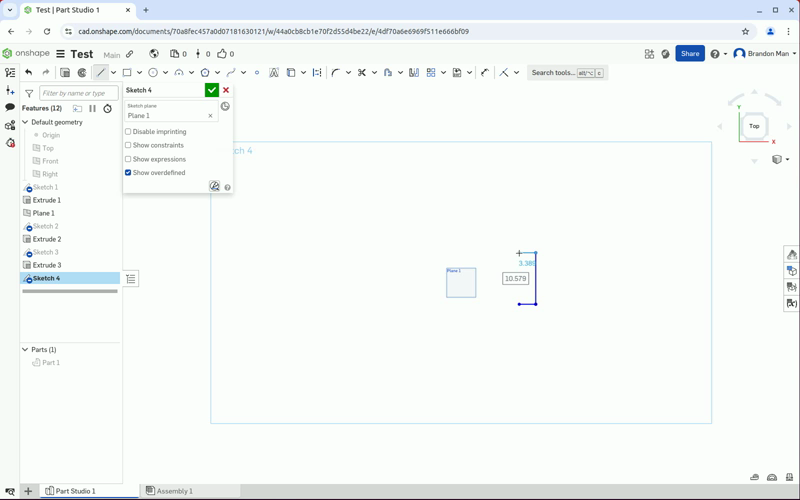
key_up(shift)
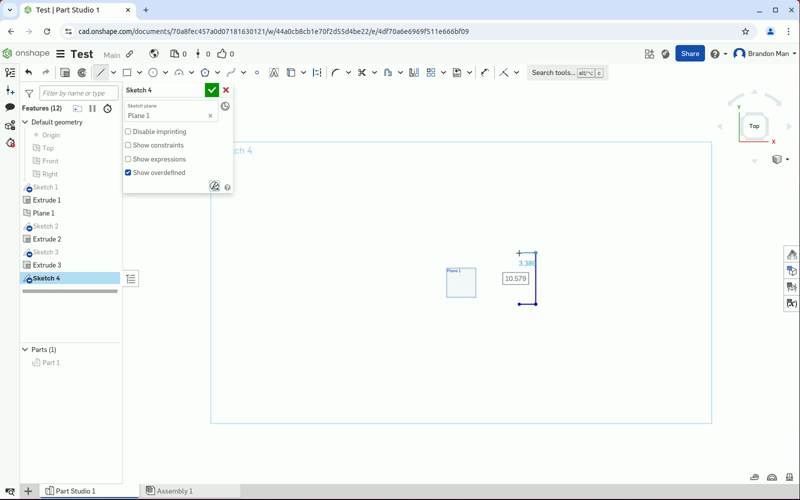
mouse_move(549, 252)
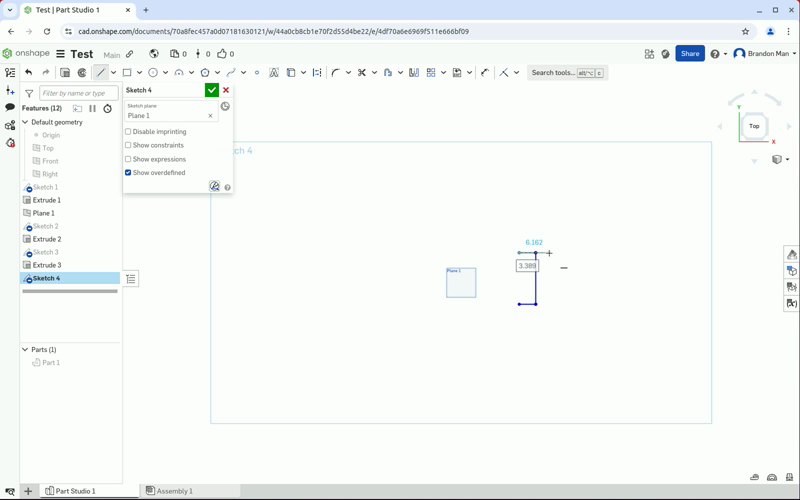
key_down(shift)
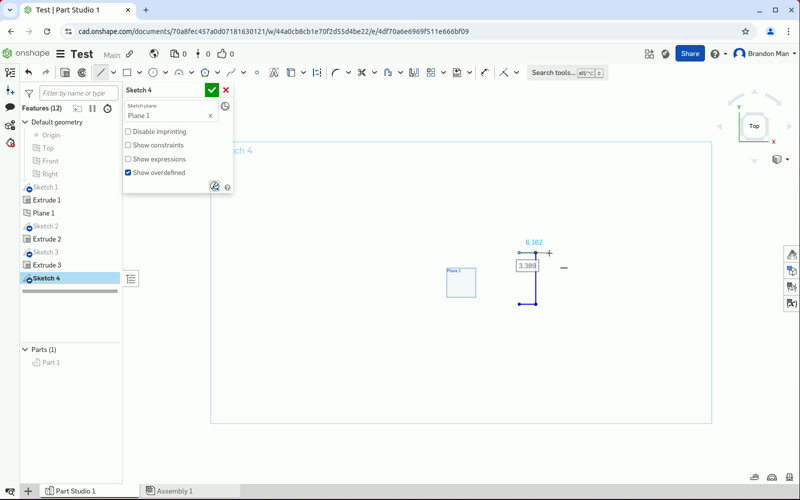
mouse_move(519, 304)
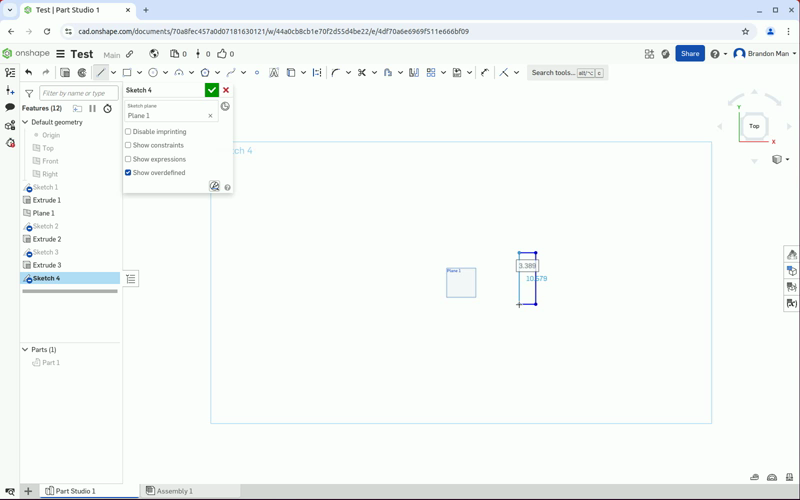
key_up(shift)
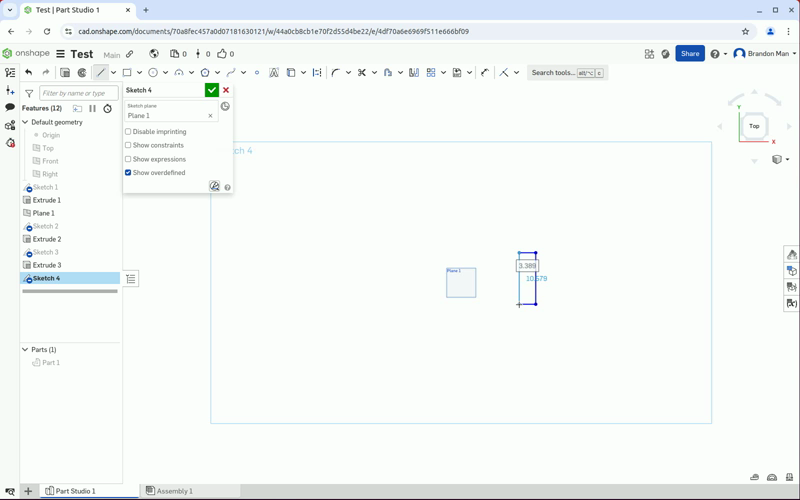
click(519, 304)
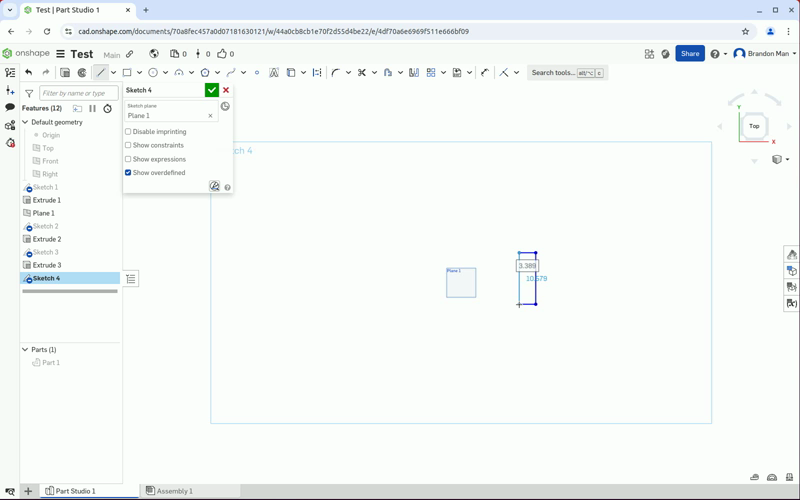
key(esc)
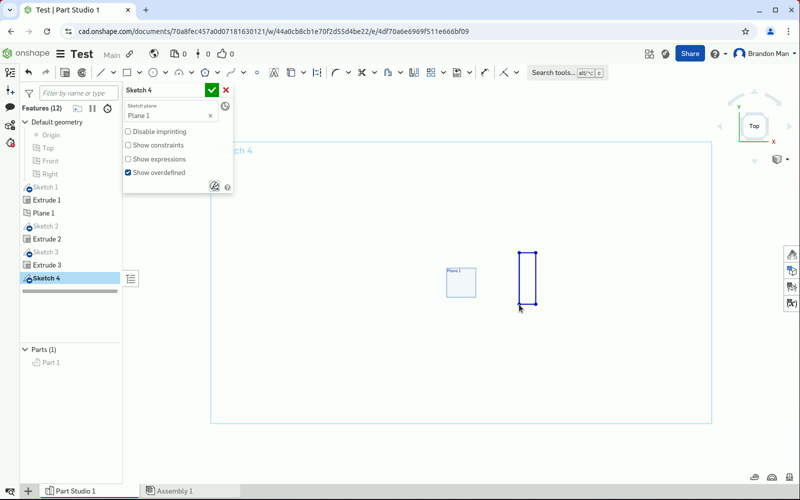
mouse_move(534, 298)
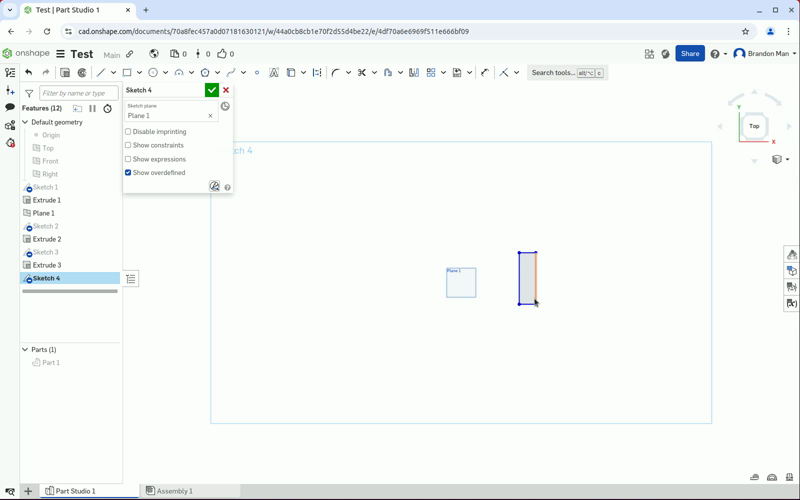
scroll(6)
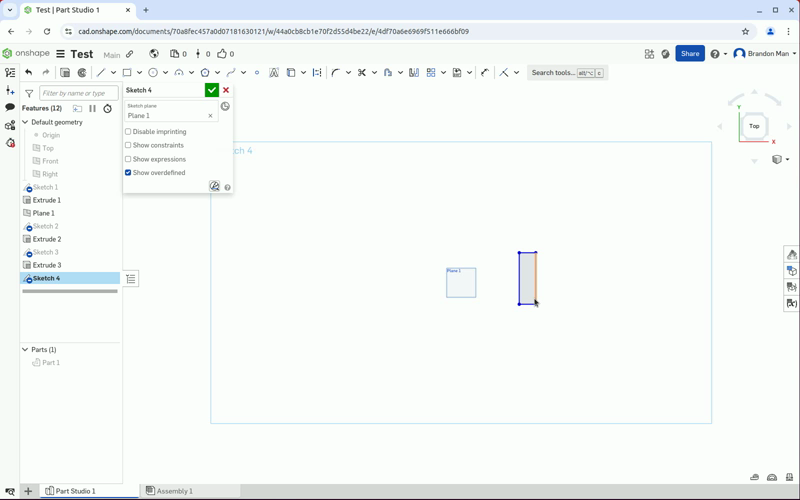
scroll(6)
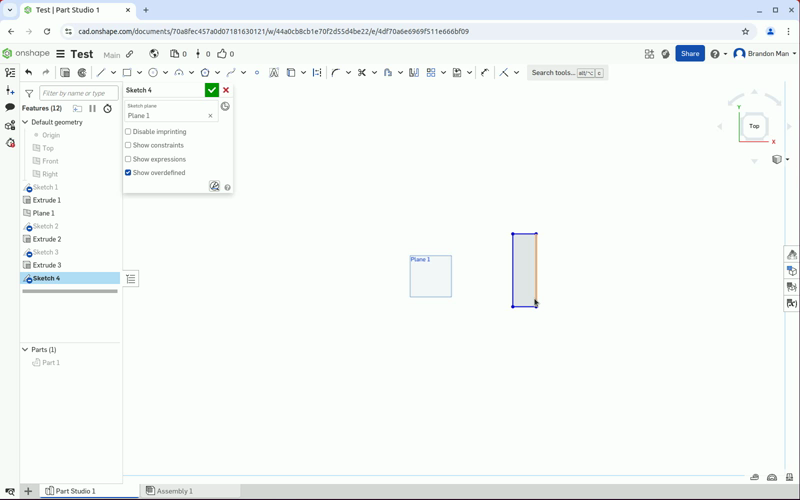
scroll(6)
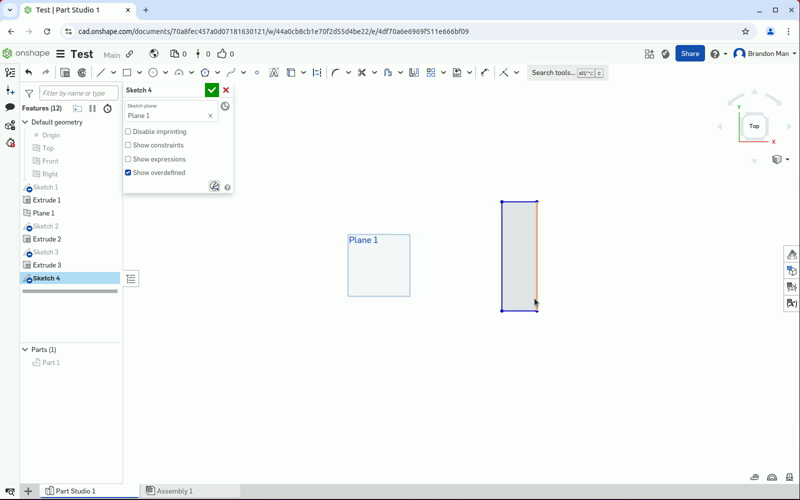
scroll(6)
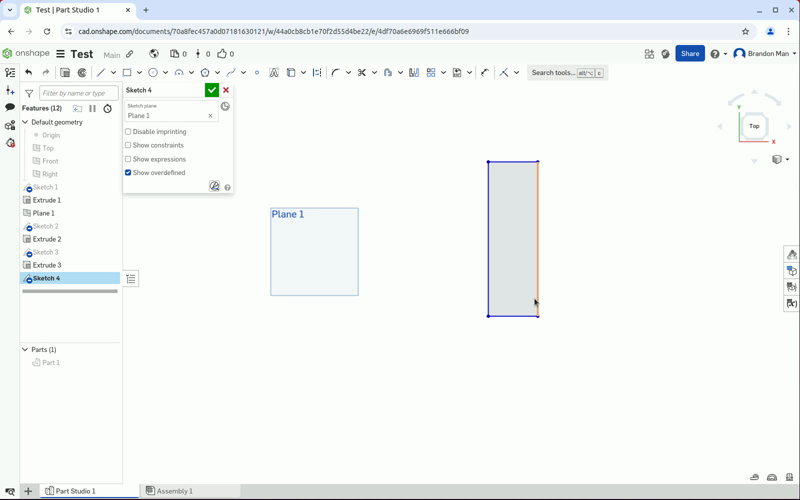
scroll(6)
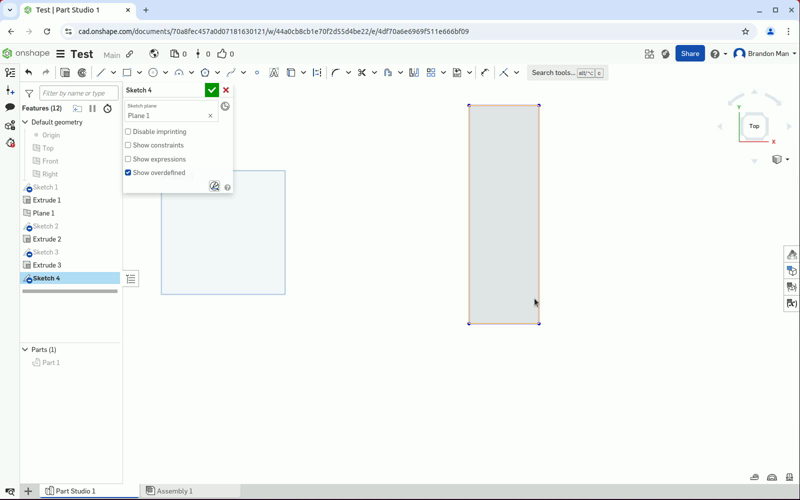
scroll(6)
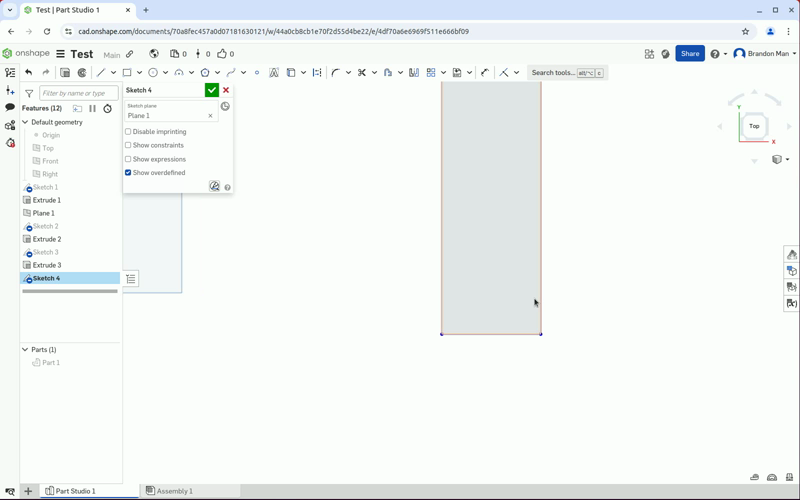
scroll(6)
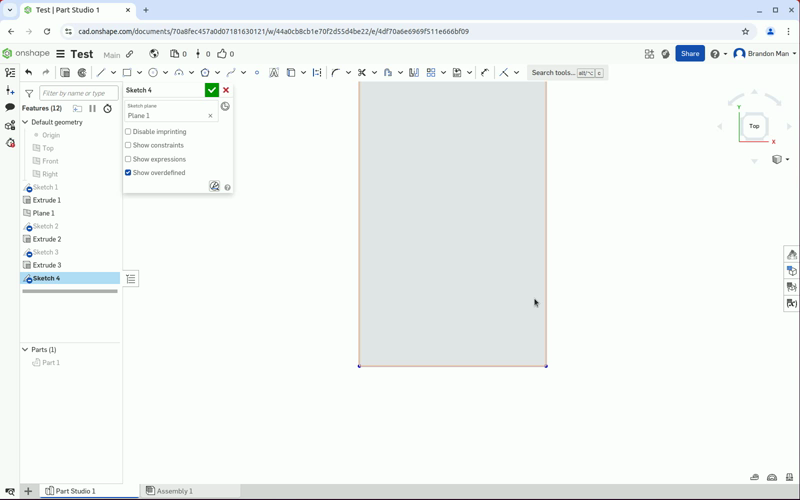
click(534, 298)
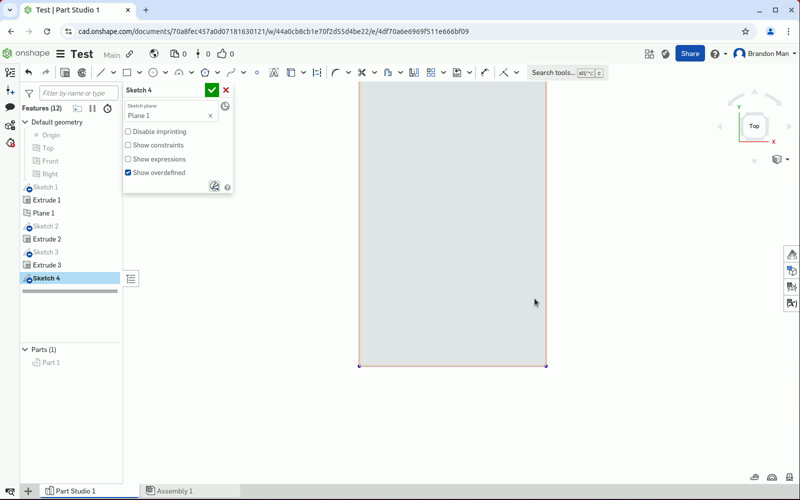
scroll(-6)
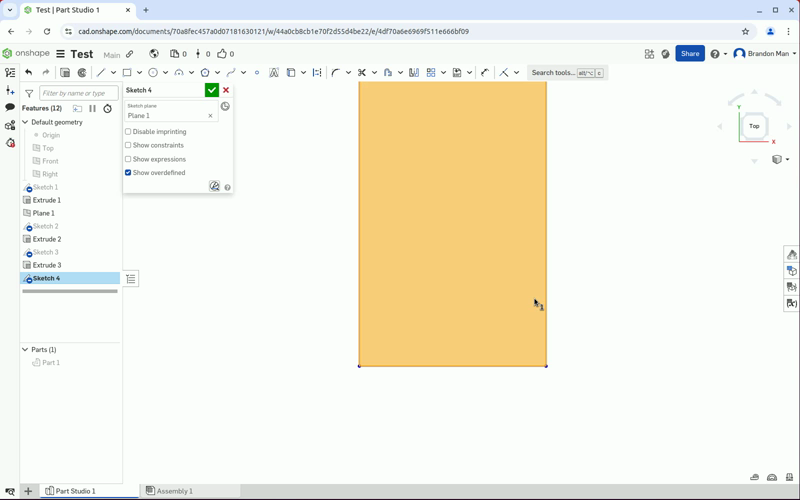
scroll(-6)
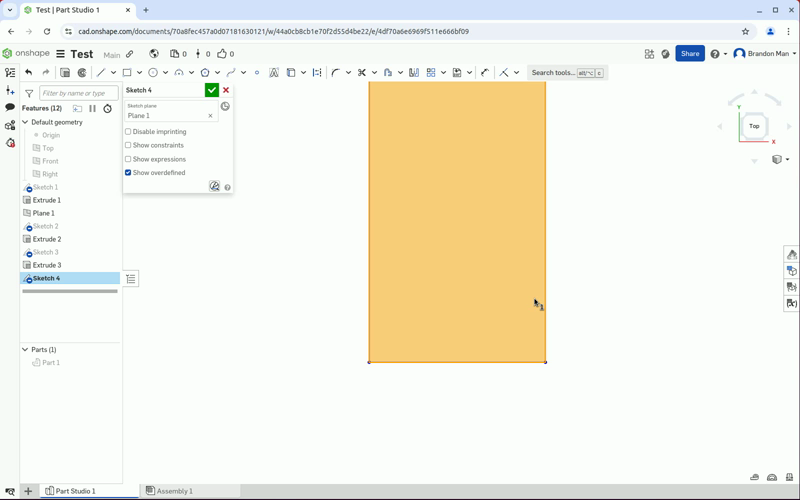
scroll(-6)
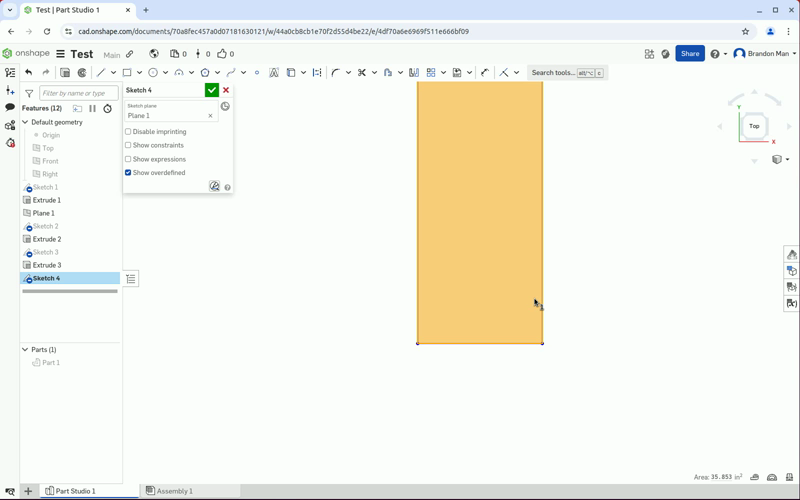
scroll(-6)
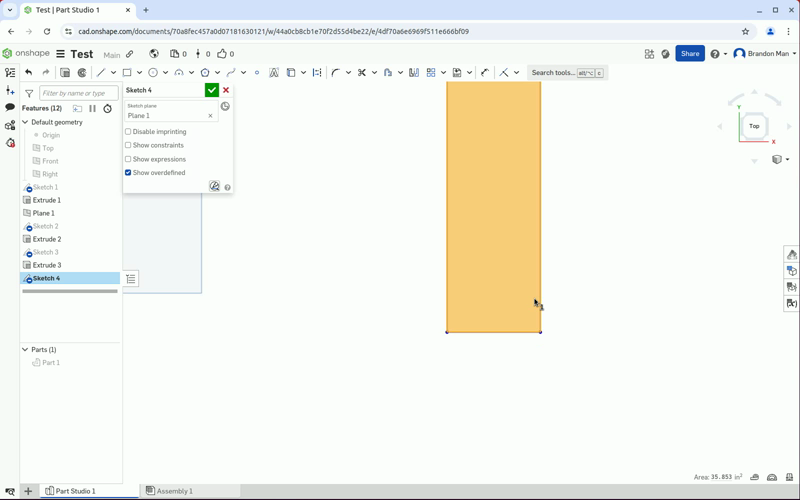
scroll(-6)
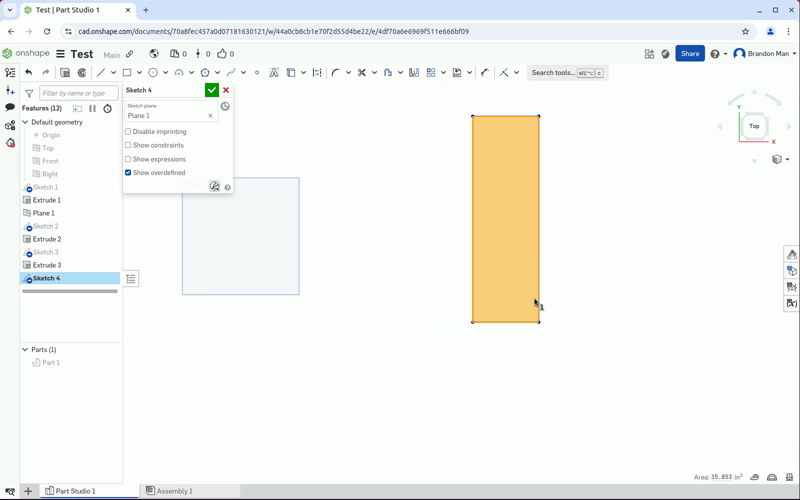
scroll(-6)
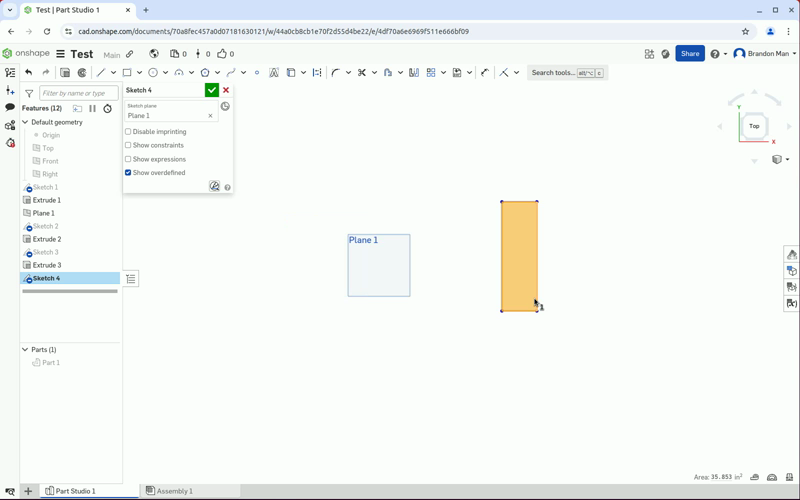
scroll(-6)
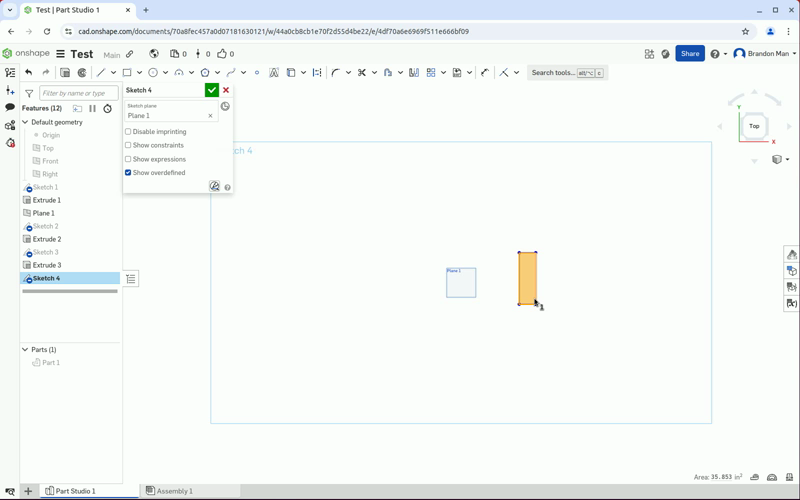
mouse_move(73, 352)
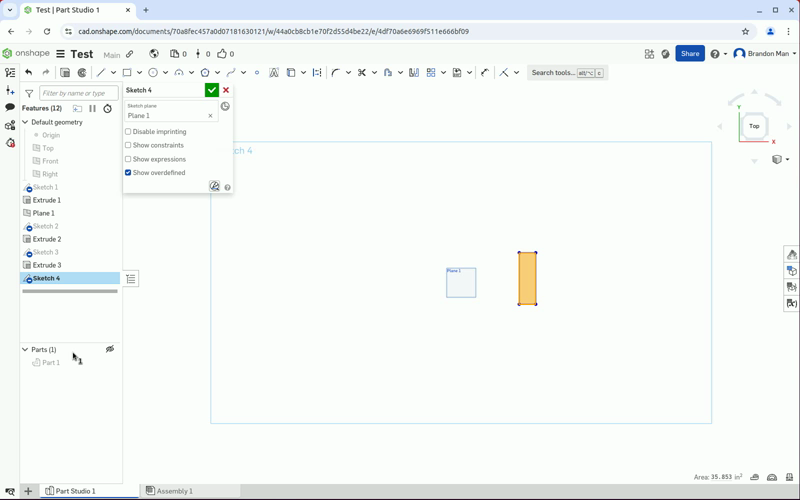
key(shift+y)
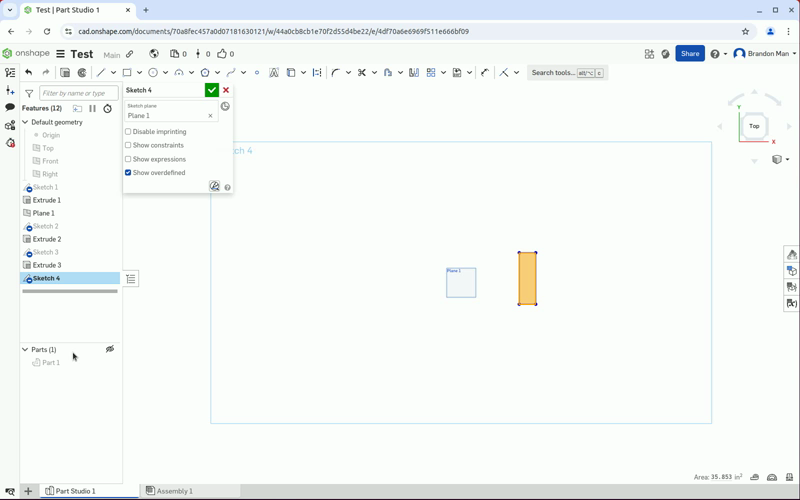
key(shift+e)
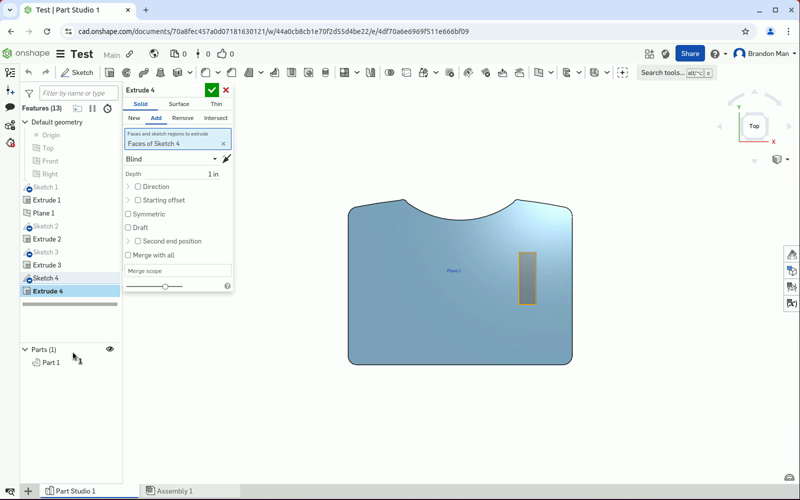
mouse_move(143, 106)
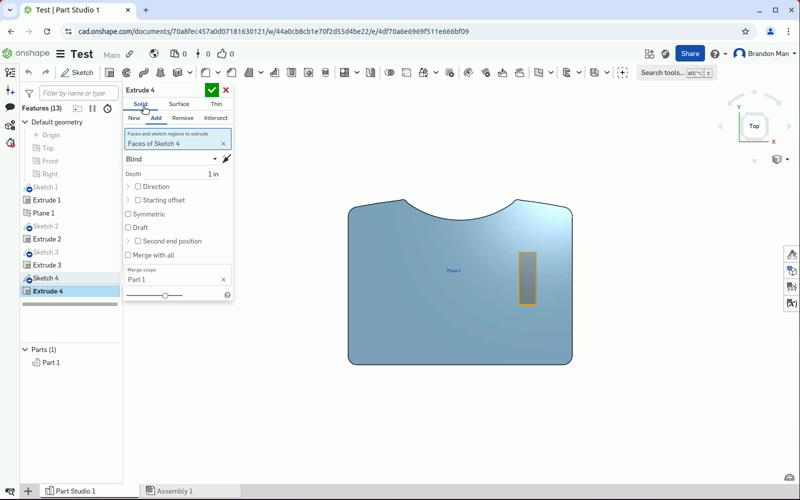
click(143, 106)
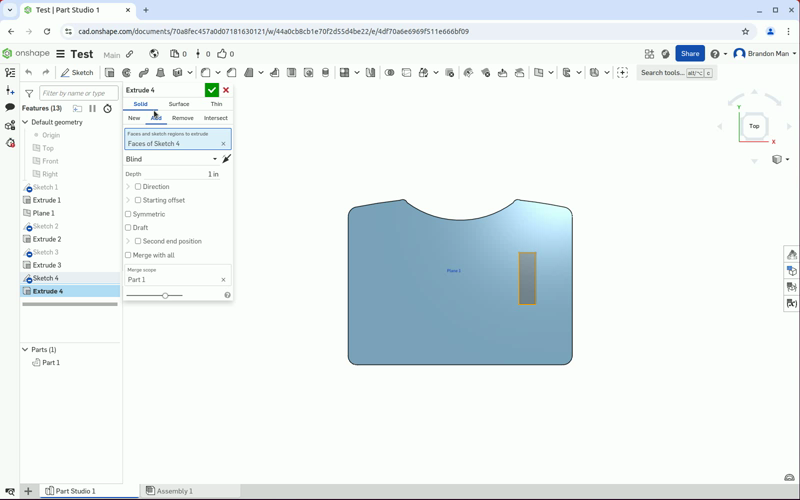
mouse_move(186, 120)
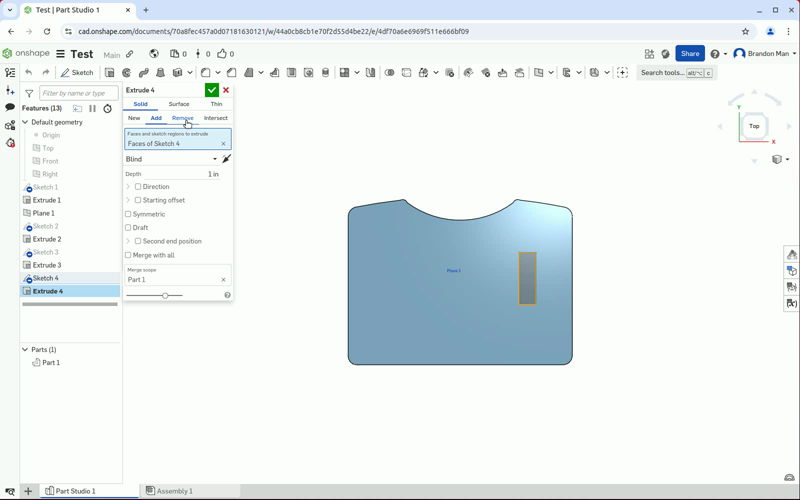
click(186, 120)
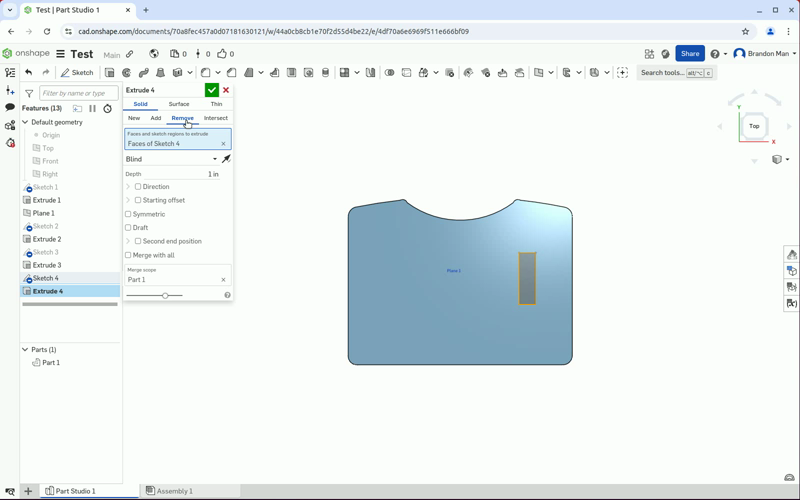
key(tab, 4)
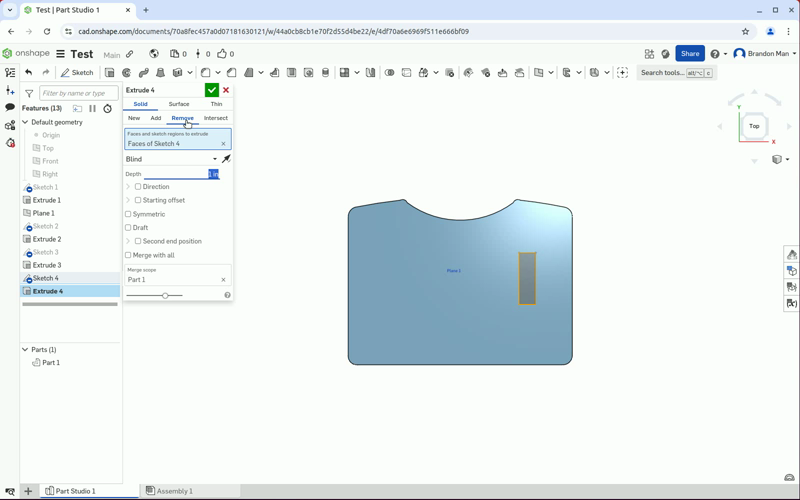
text(4.333)
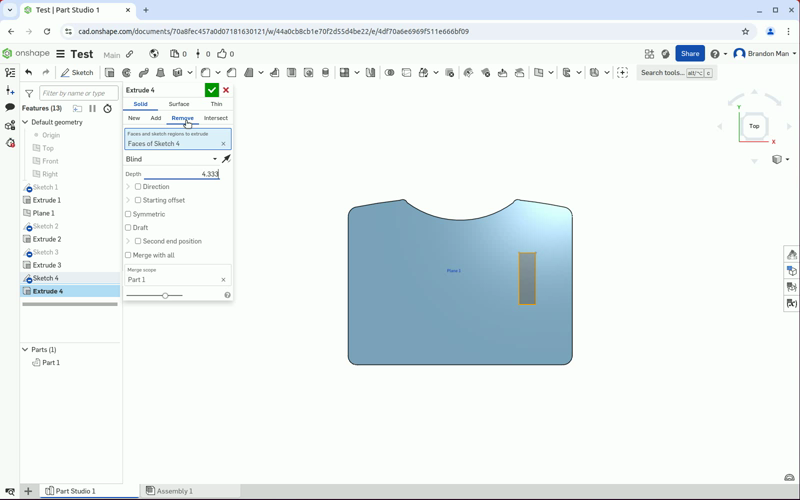
key(tab, 6)
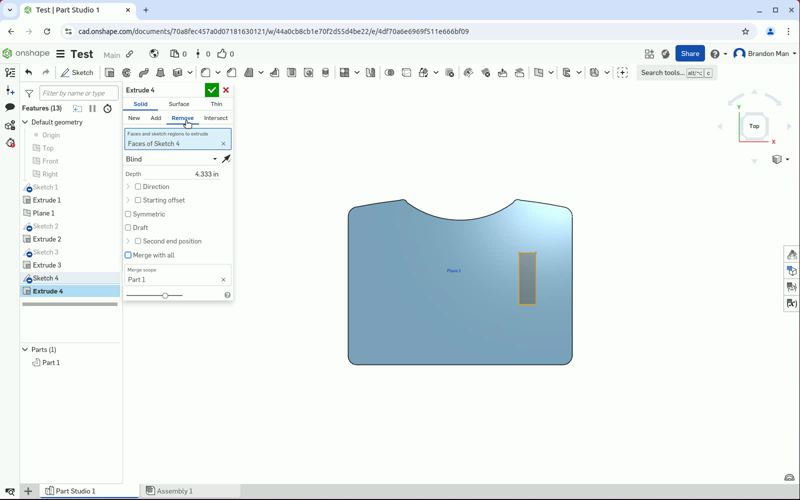
key(space)
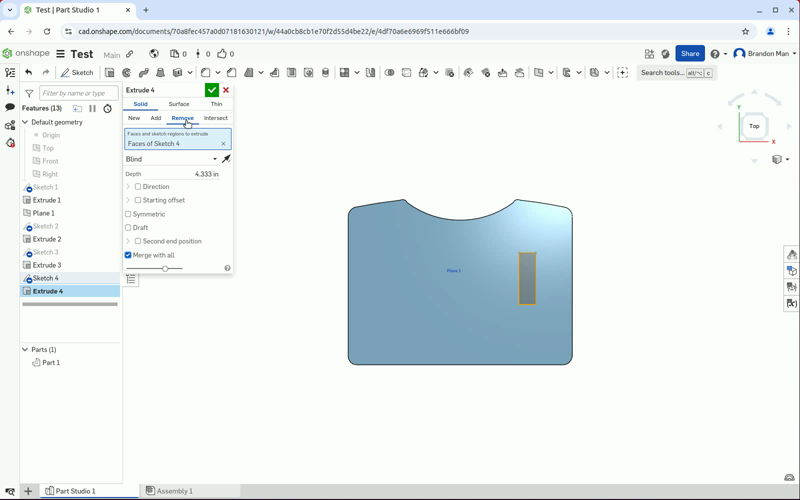
key(enter)
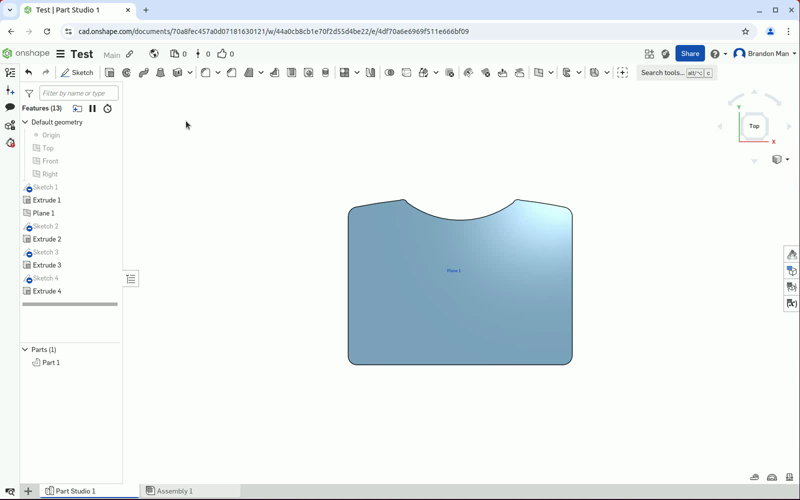
key(shift+h)
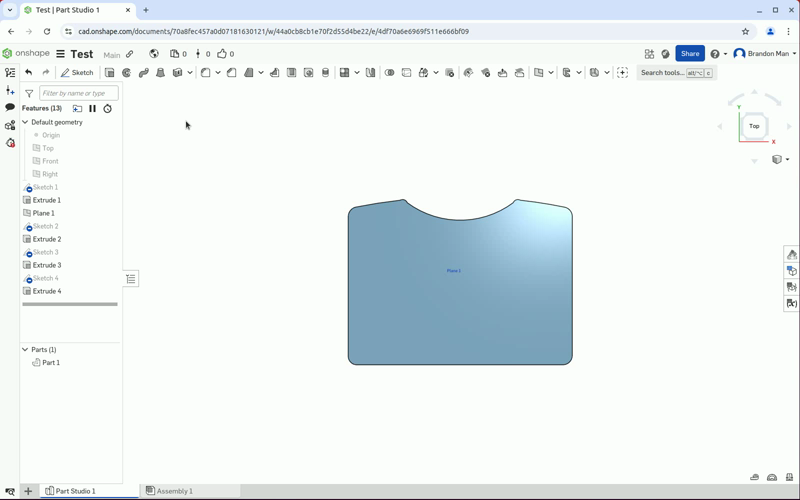
key(shift+h)
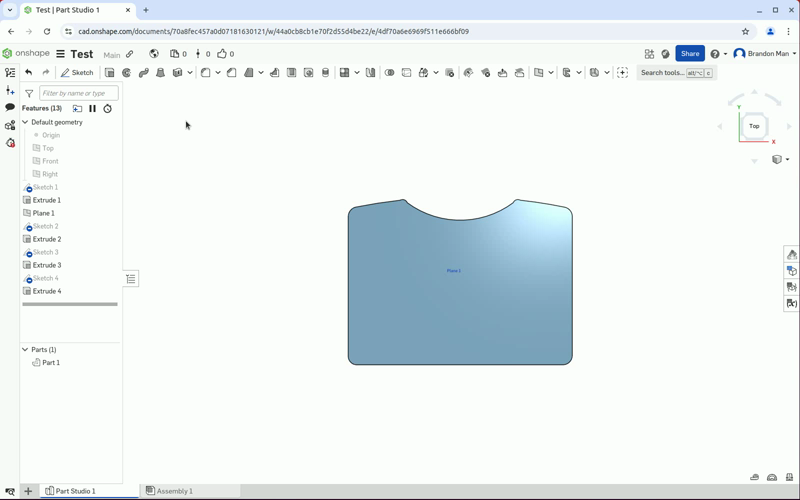
mouse_move(73, 189)
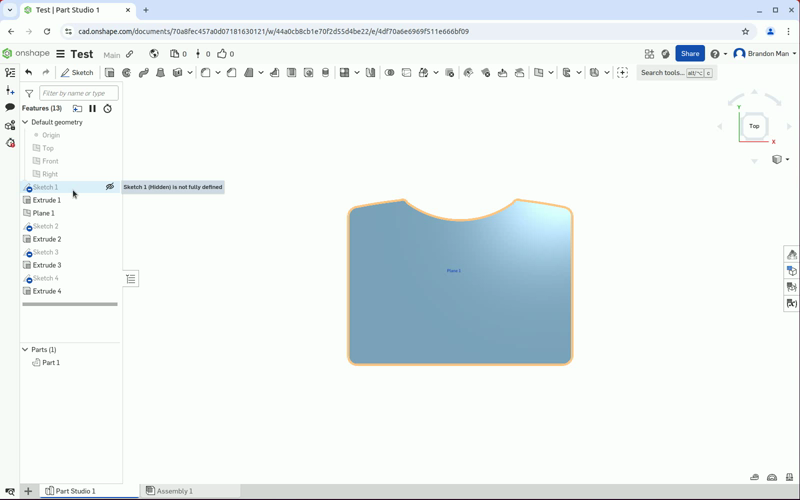
click(73, 189)
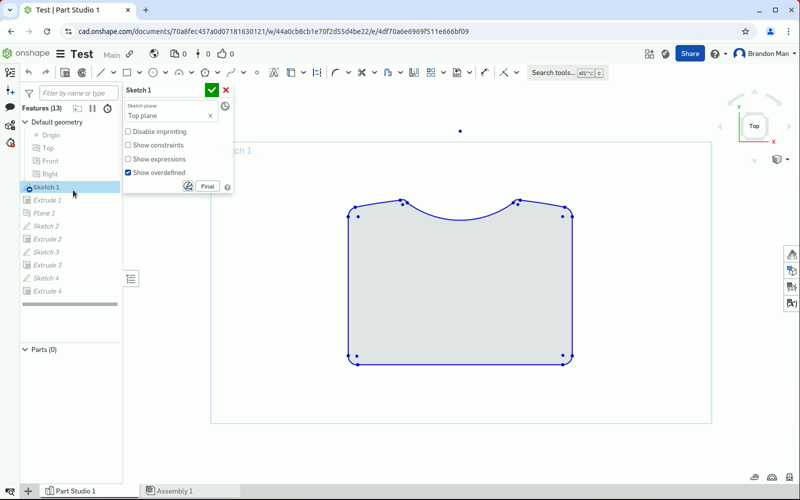
mouse_move(229, 92)
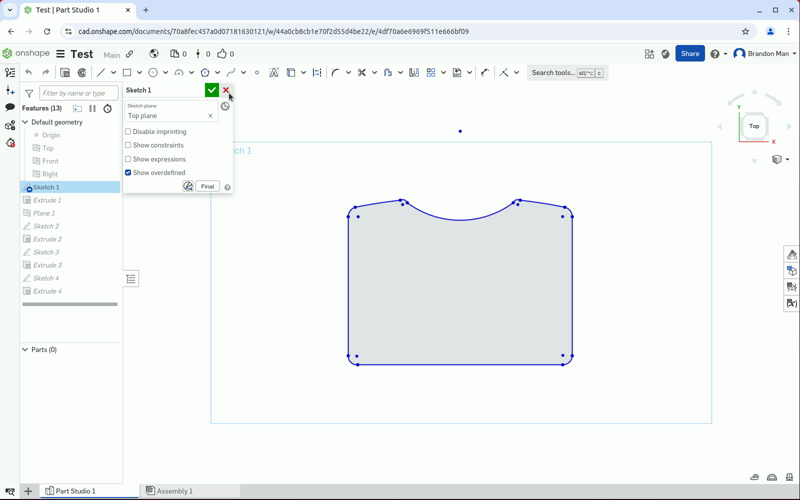
click(229, 92)
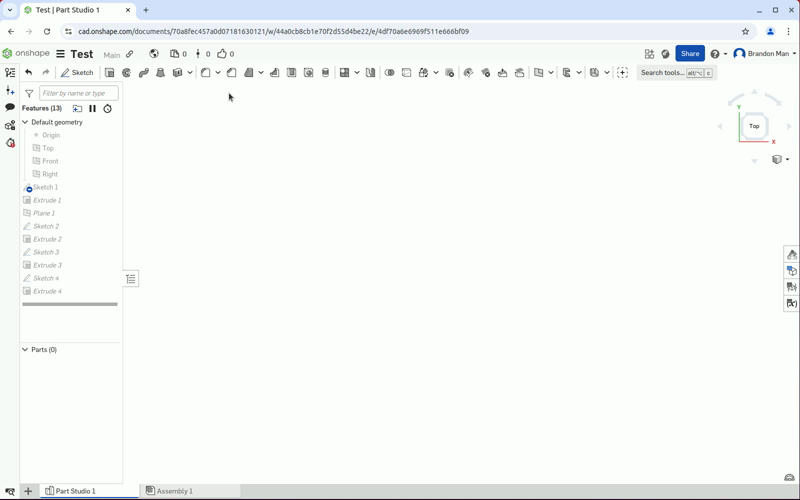
key(shift+s)
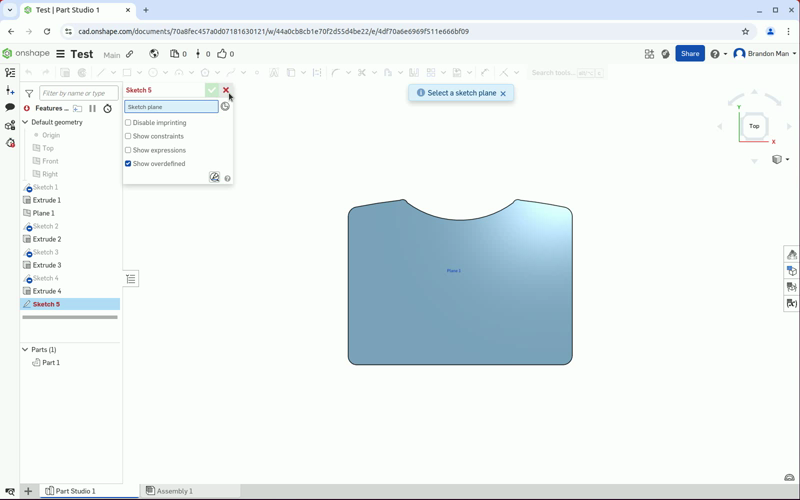
mouse_move(73, 215)
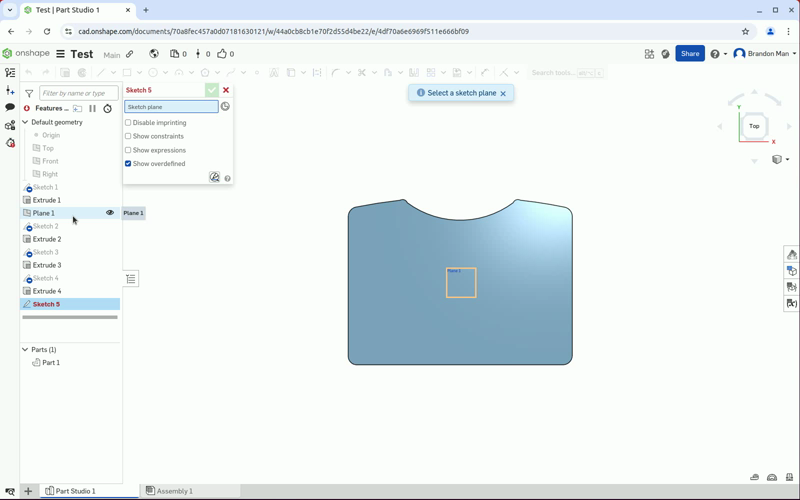
click(73, 215)
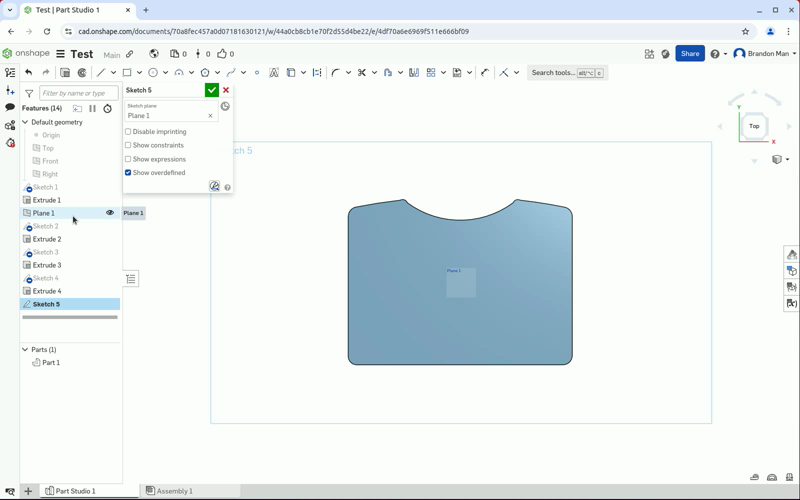
mouse_move(73, 352)
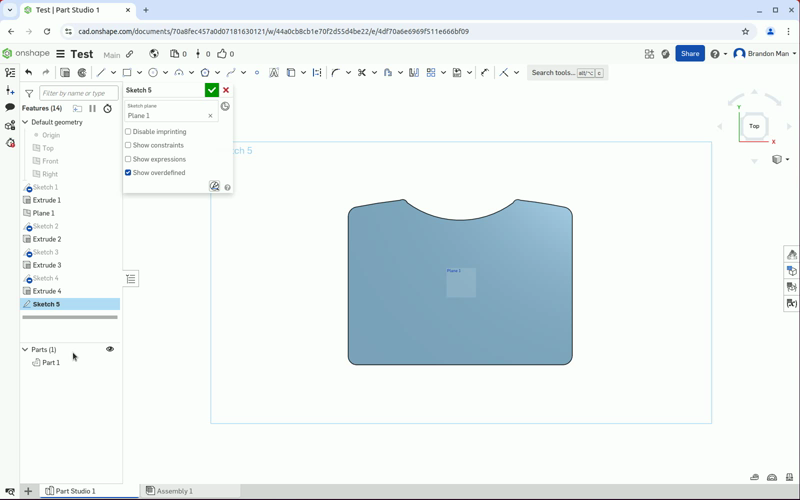
key(y)
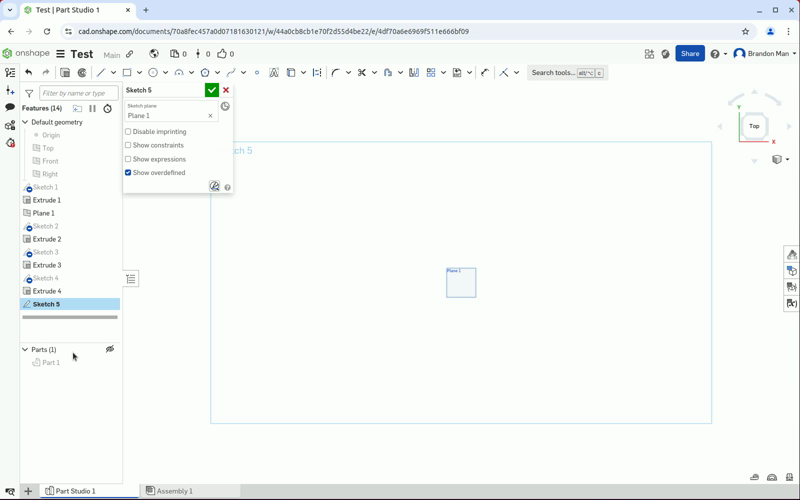
key(l)
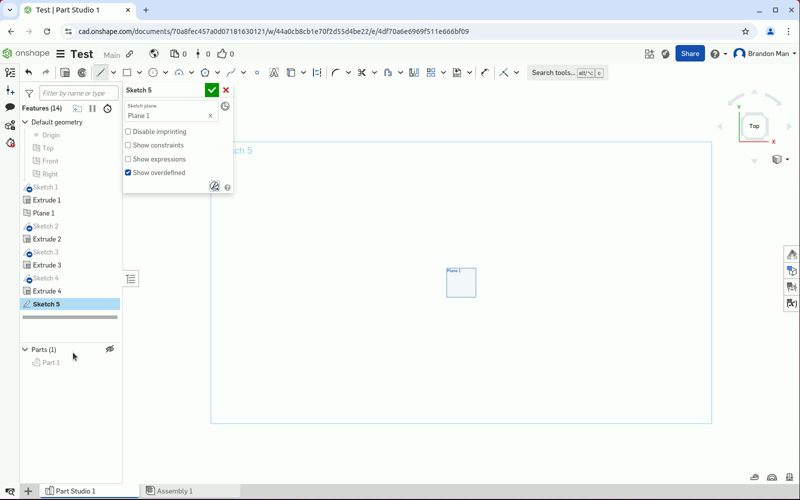
key_down(shift)
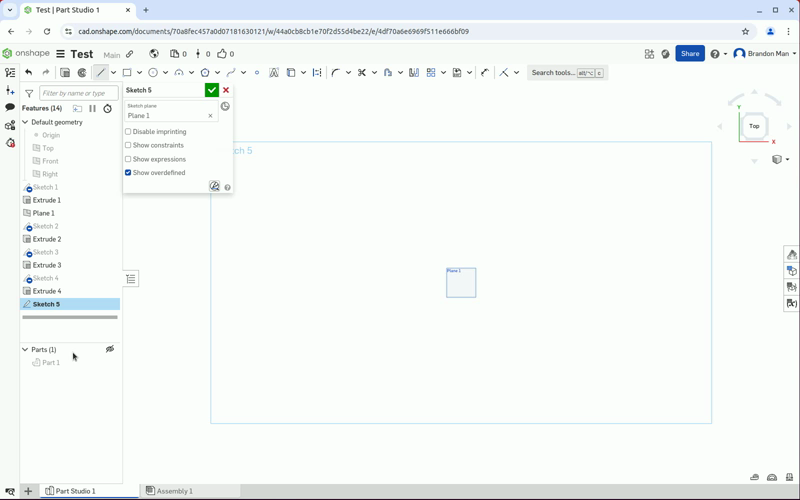
mouse_move(385, 290)
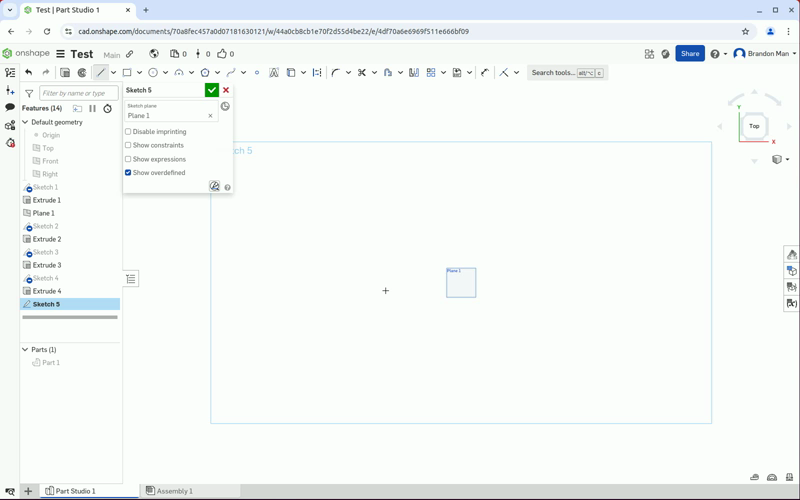
click(385, 290)
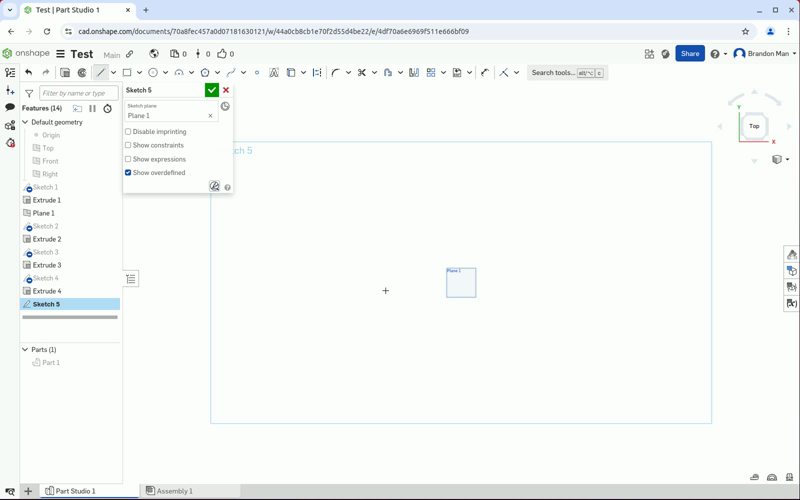
key_up(shift)
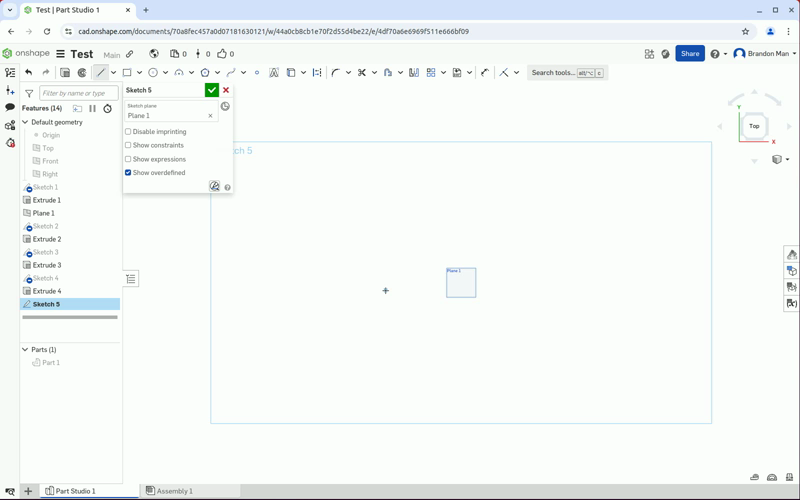
key_down(shift)
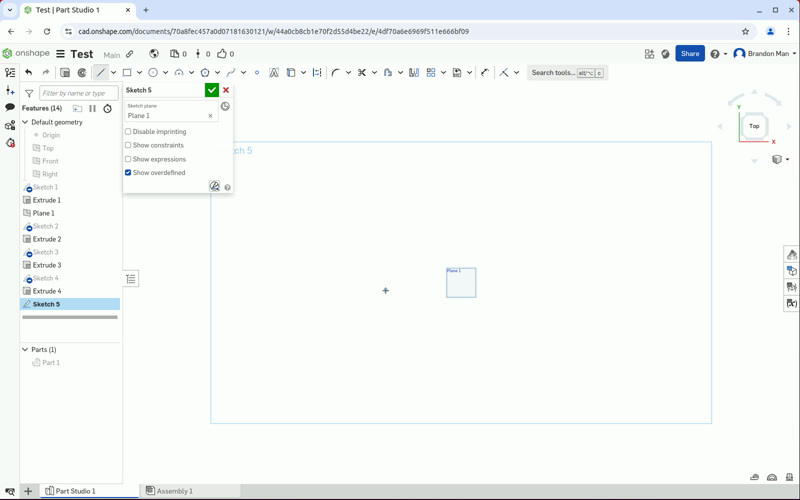
mouse_move(415, 290)
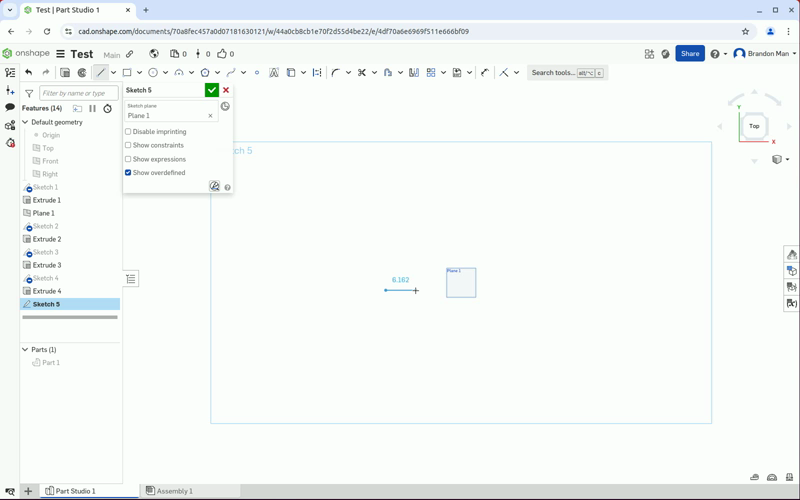
mouse_move(385, 267)
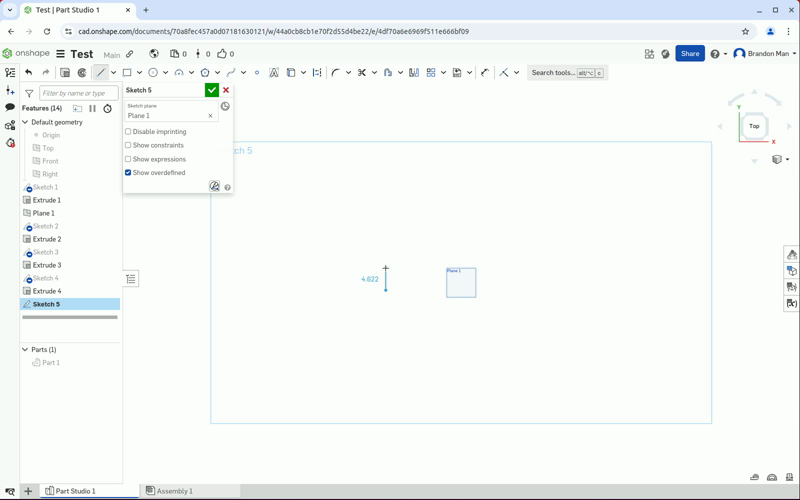
click(385, 267)
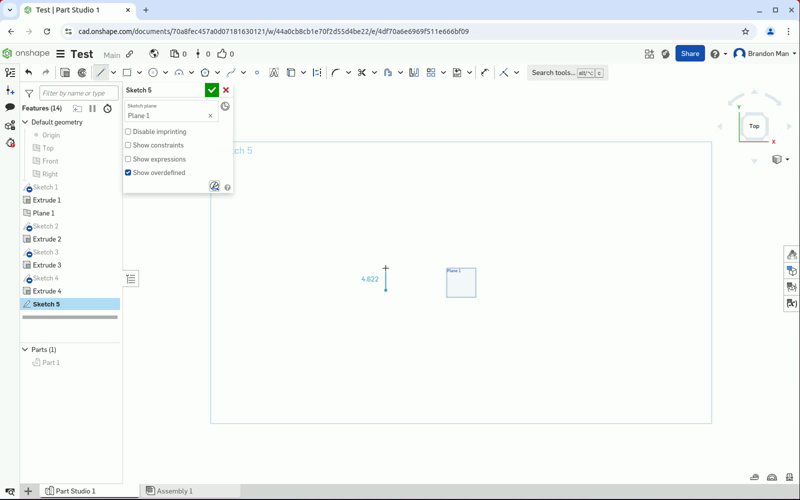
key_up(shift)
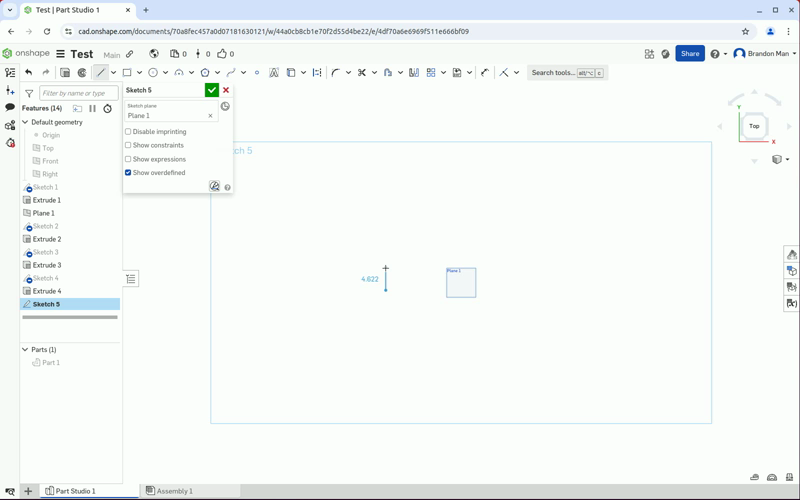
key(esc)
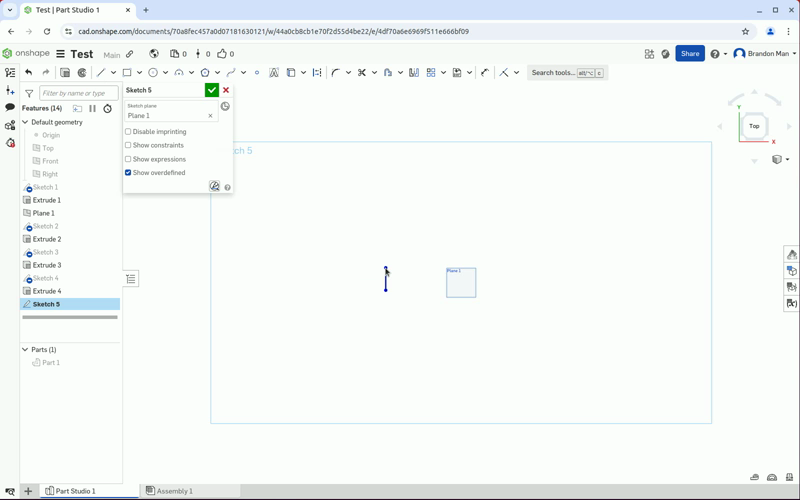
key(a)
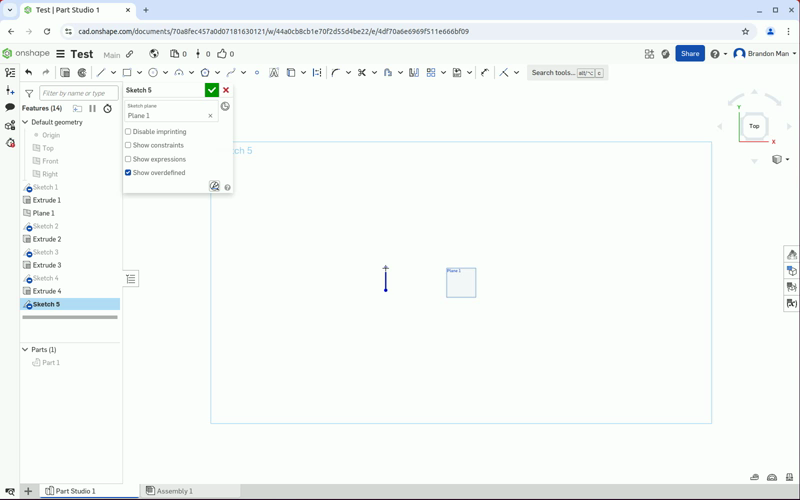
mouse_move(385, 267)
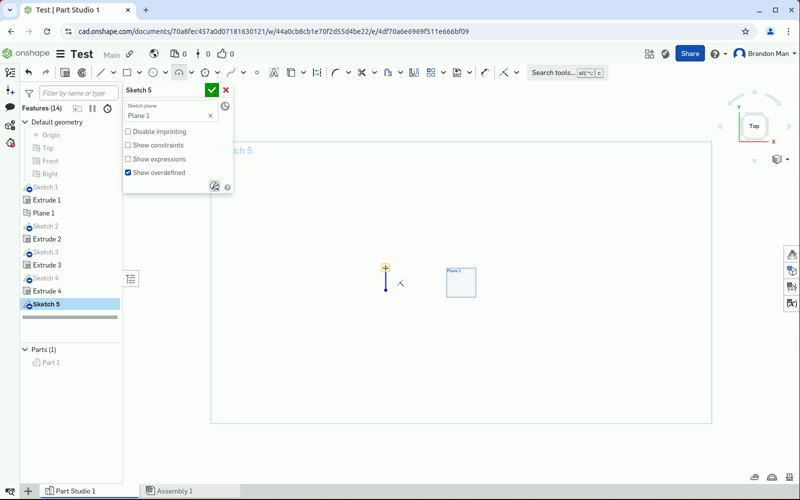
click(385, 267)
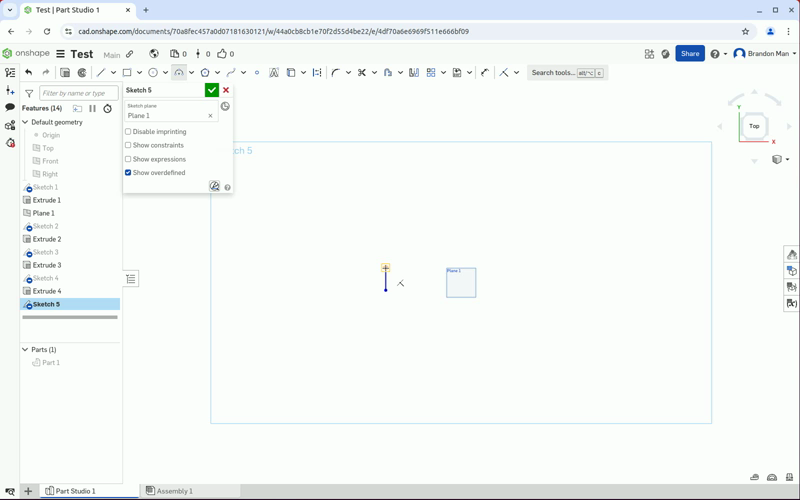
mouse_move(385, 290)
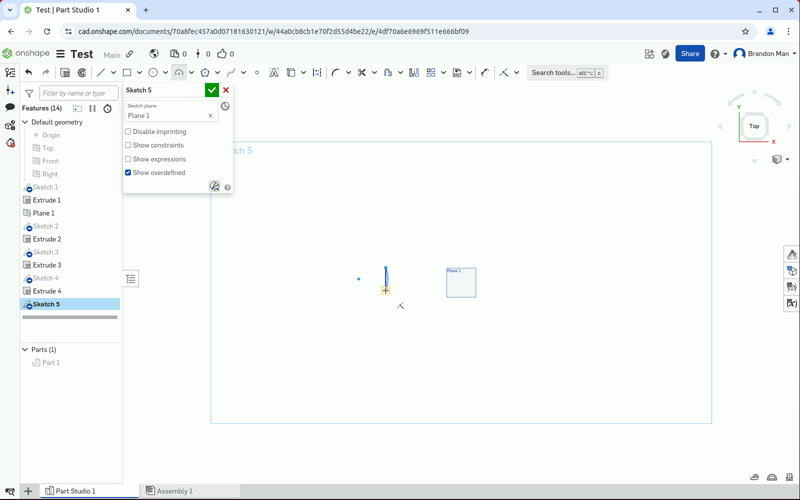
click(385, 290)
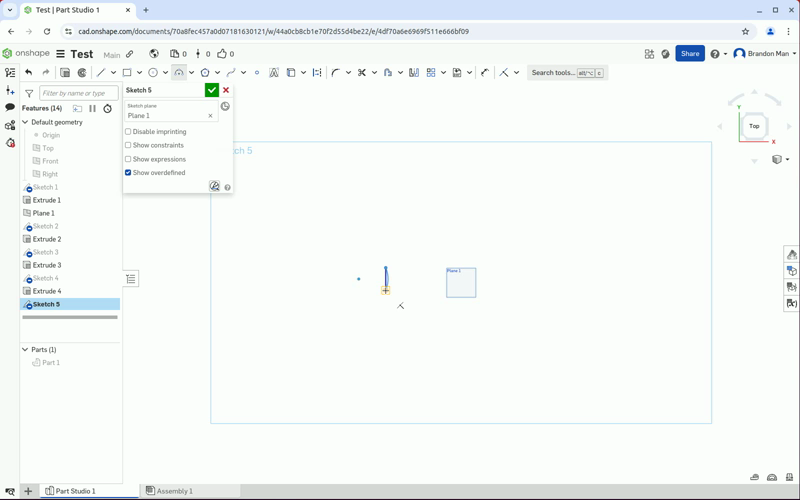
key_down(shift)
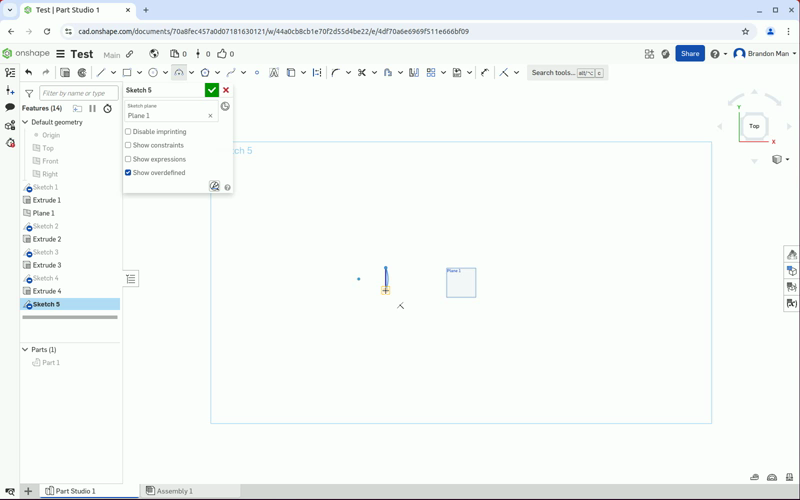
mouse_move(374, 279)
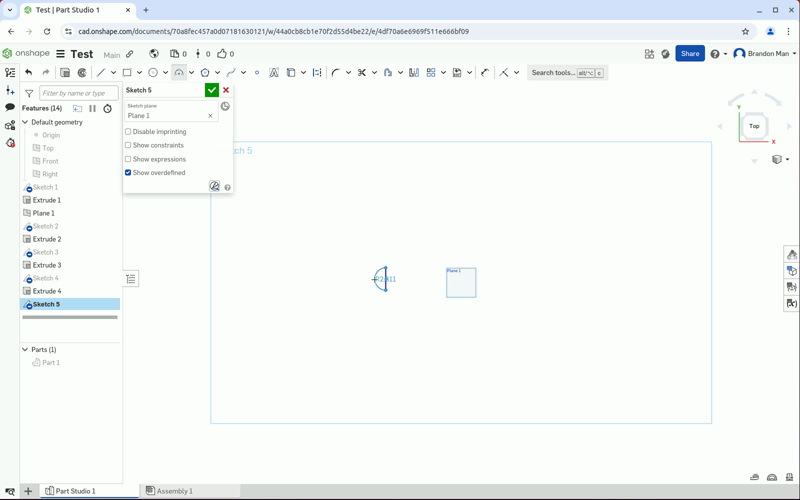
click(374, 279)
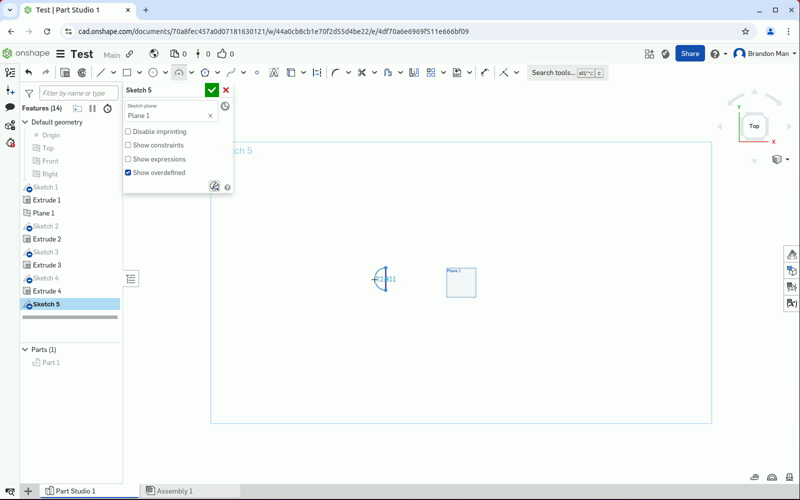
key_up(shift)
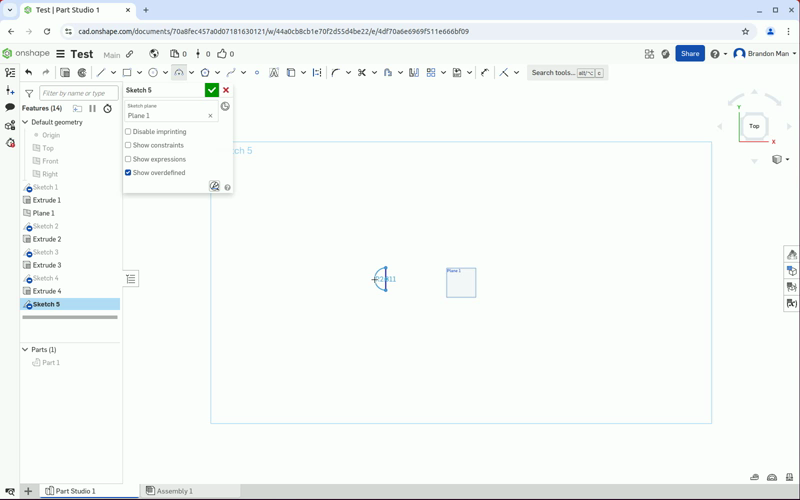
key(esc)
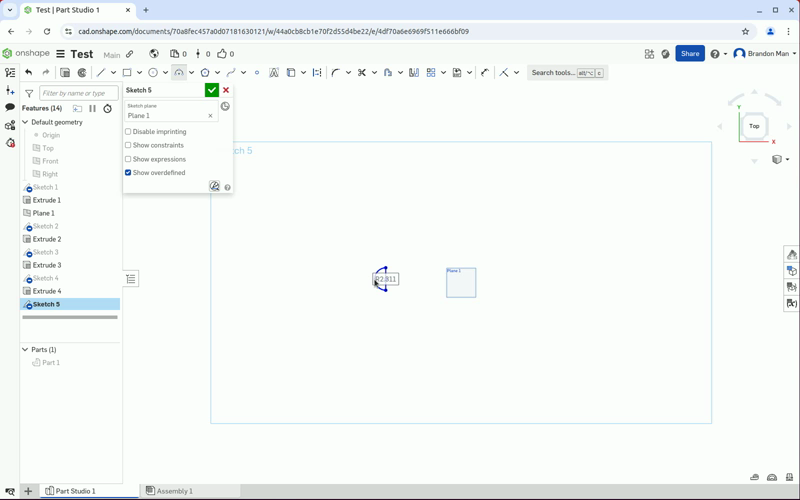
mouse_move(380, 274)
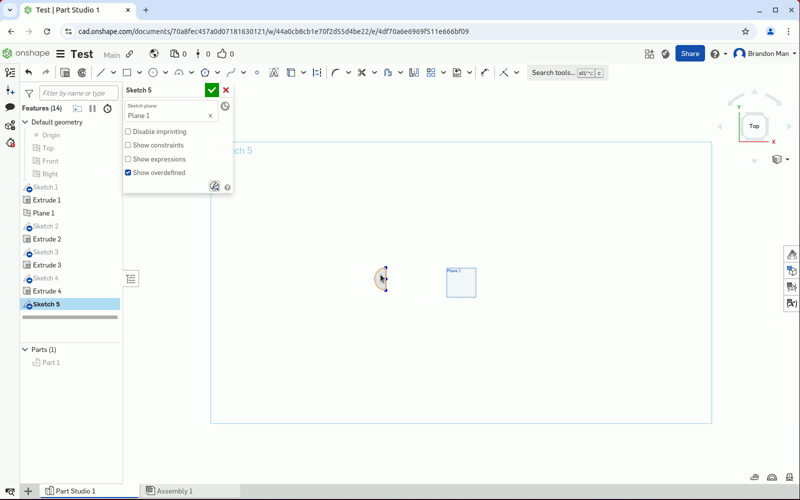
scroll(6)
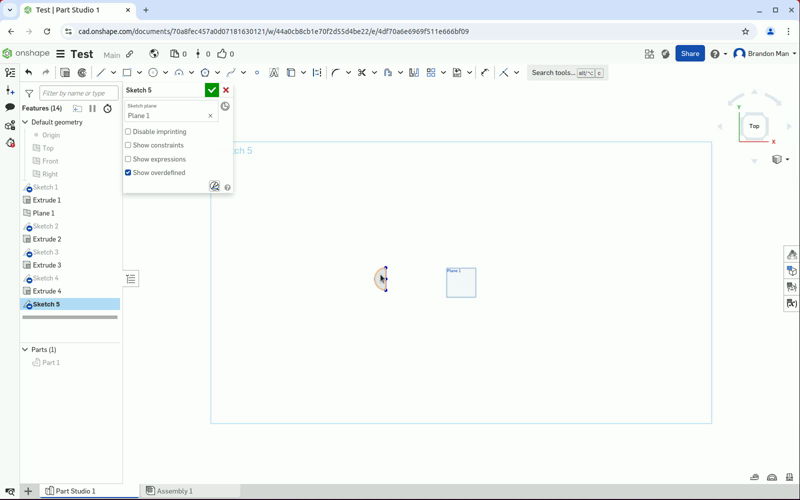
scroll(6)
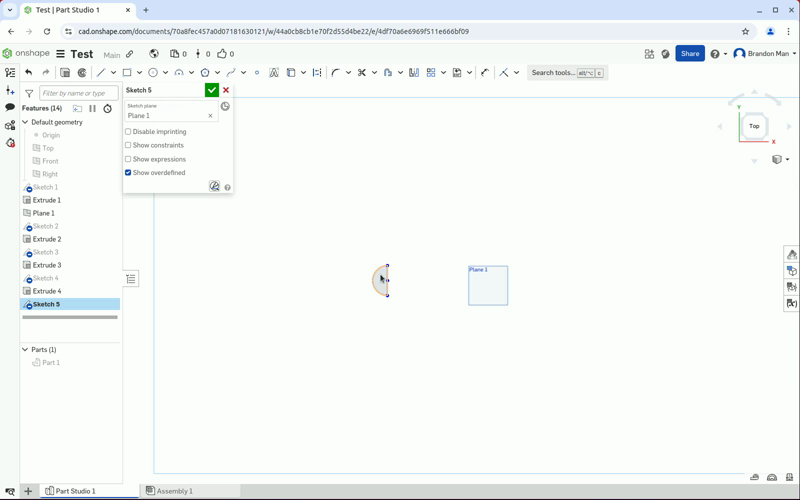
scroll(6)
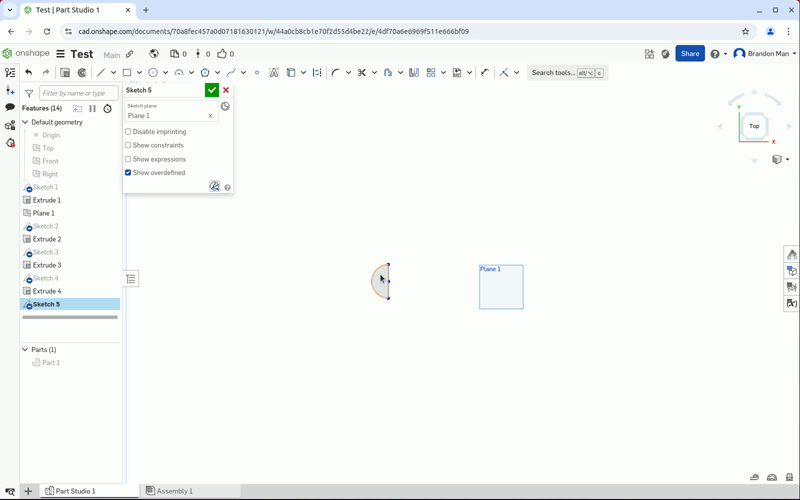
scroll(6)
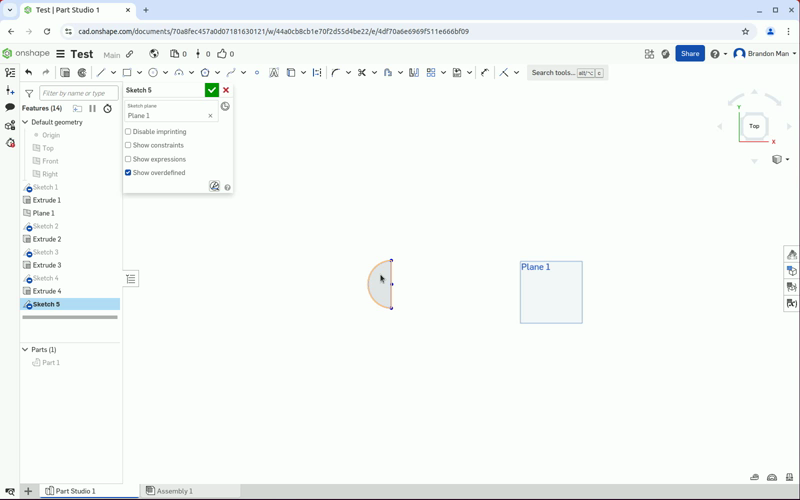
scroll(6)
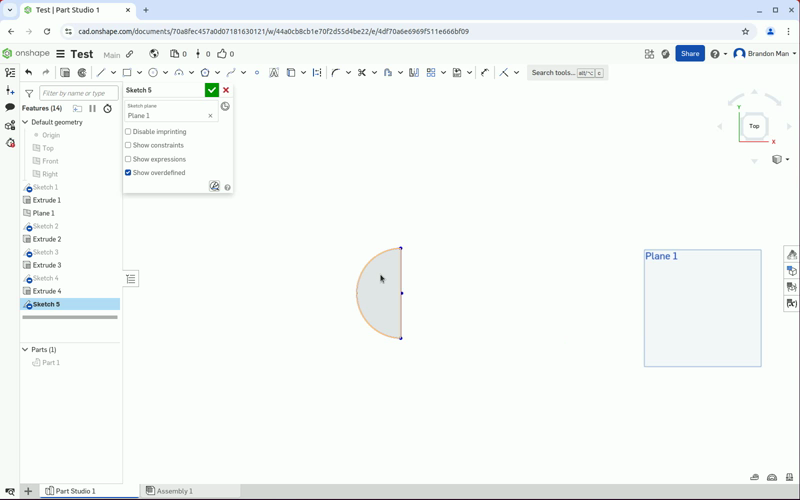
scroll(6)
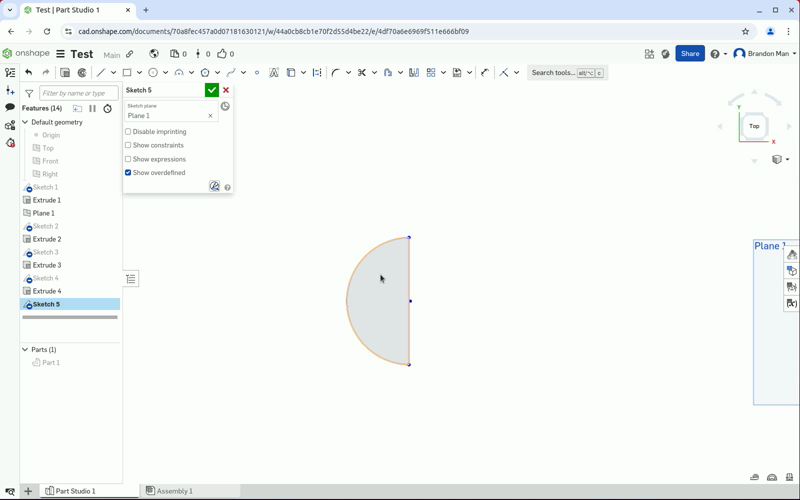
scroll(6)
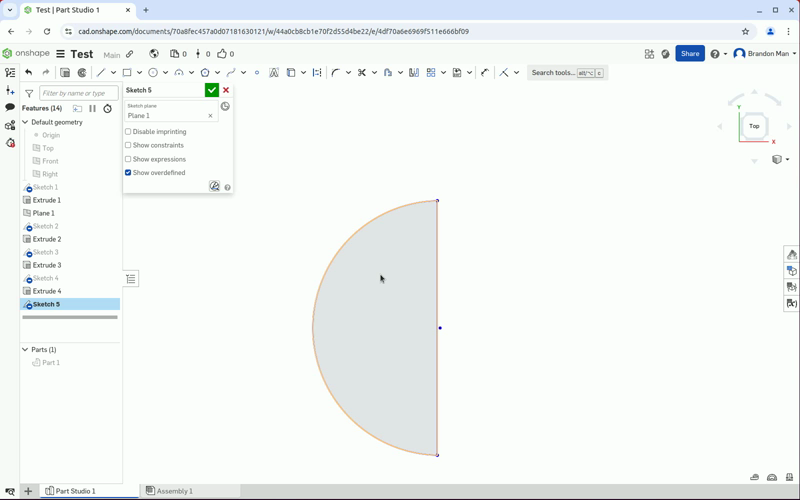
click(380, 274)
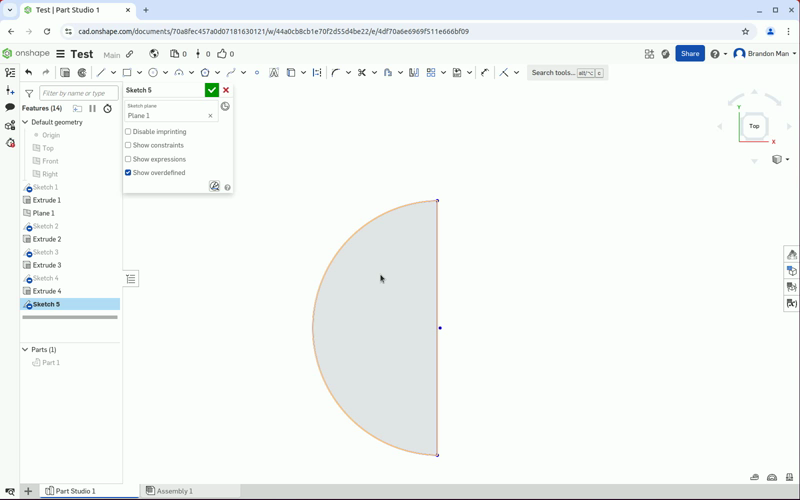
scroll(-6)
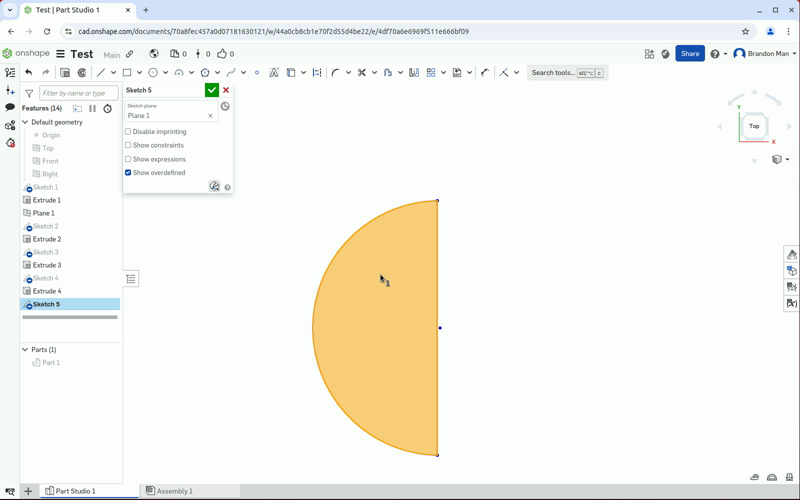
scroll(-6)
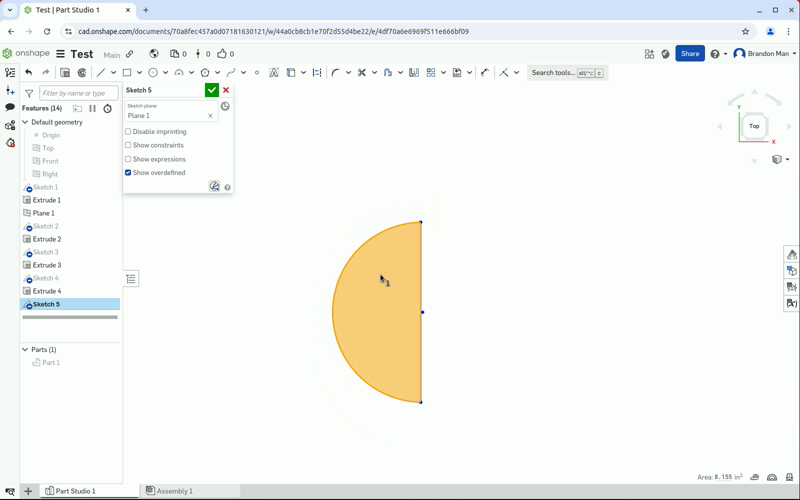
scroll(-6)
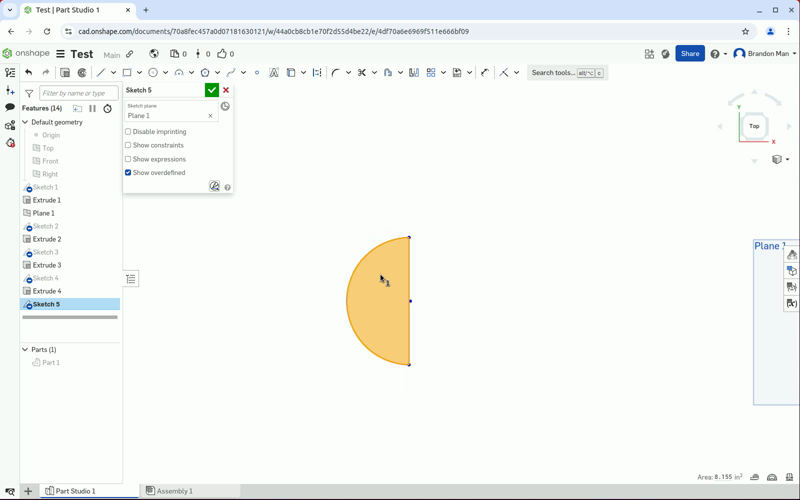
scroll(-6)
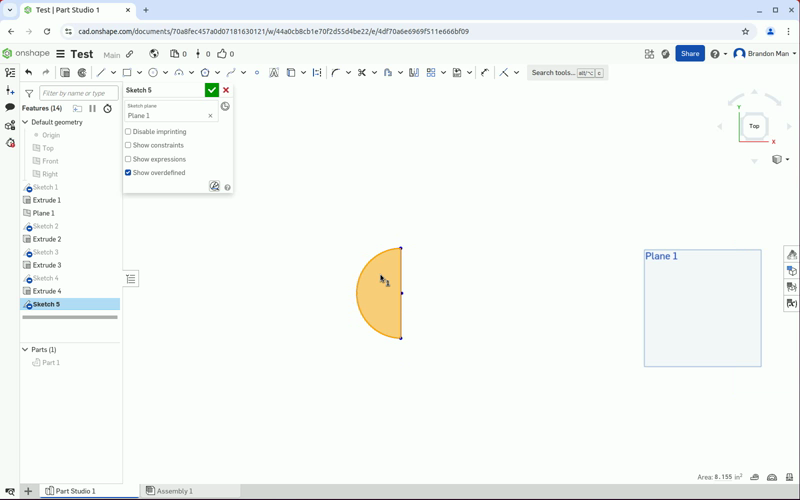
scroll(-6)
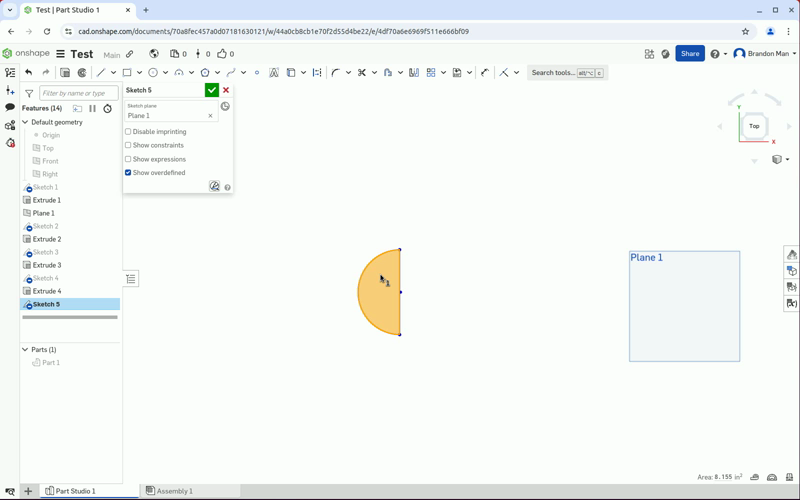
scroll(-6)
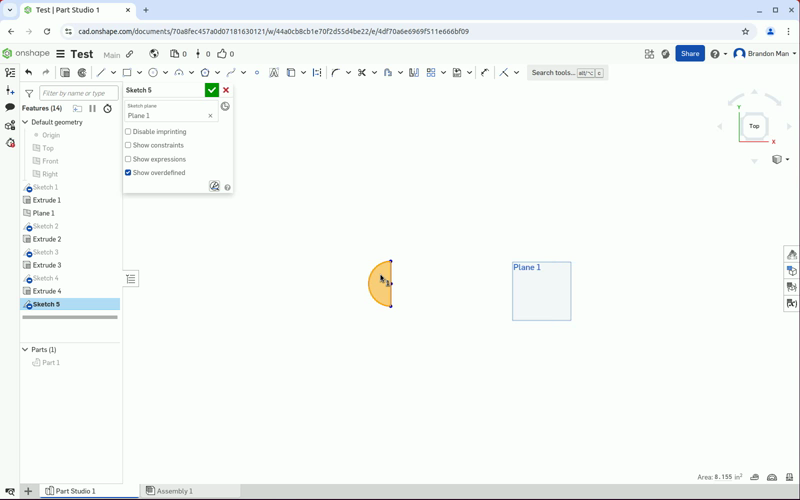
scroll(-6)
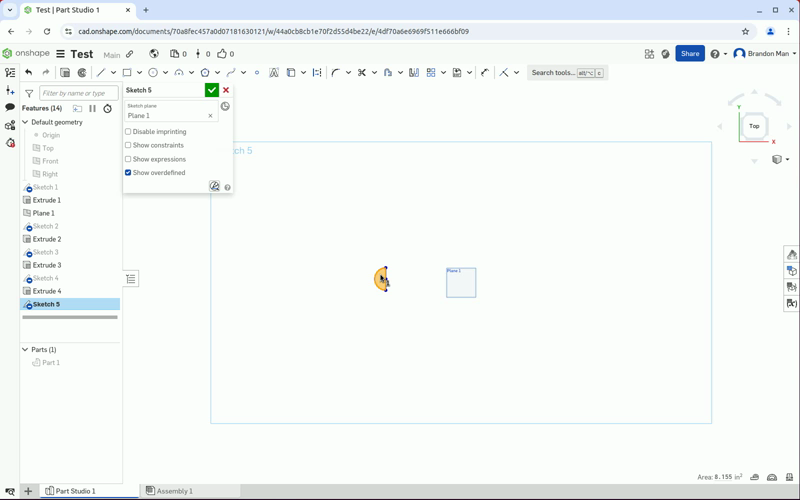
mouse_move(73, 352)
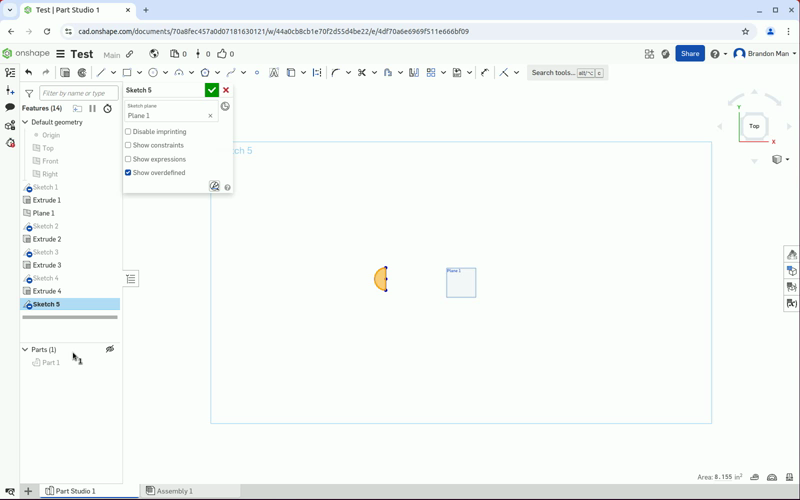
key(shift+y)
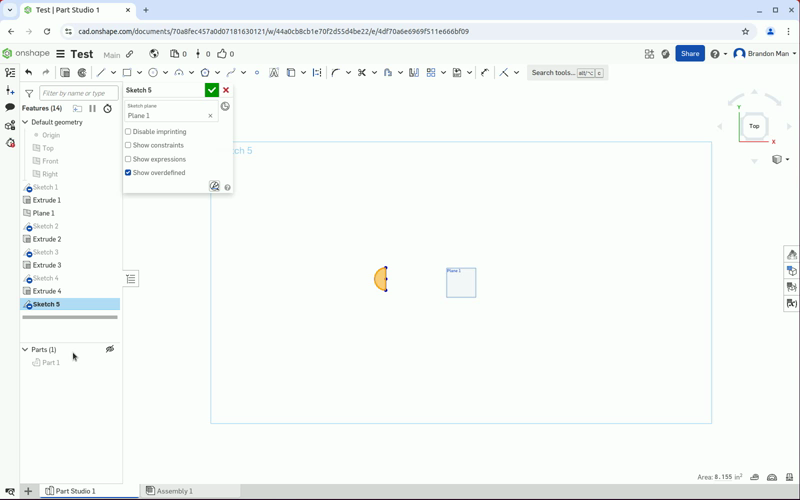
key(shift+e)
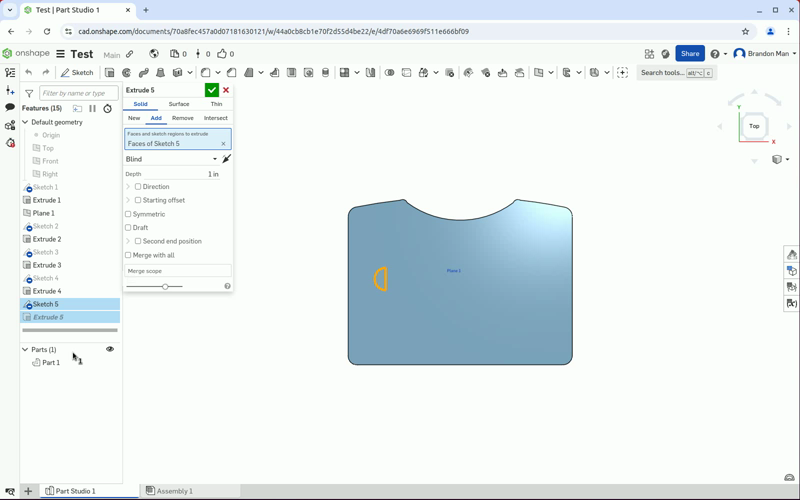
mouse_move(143, 106)
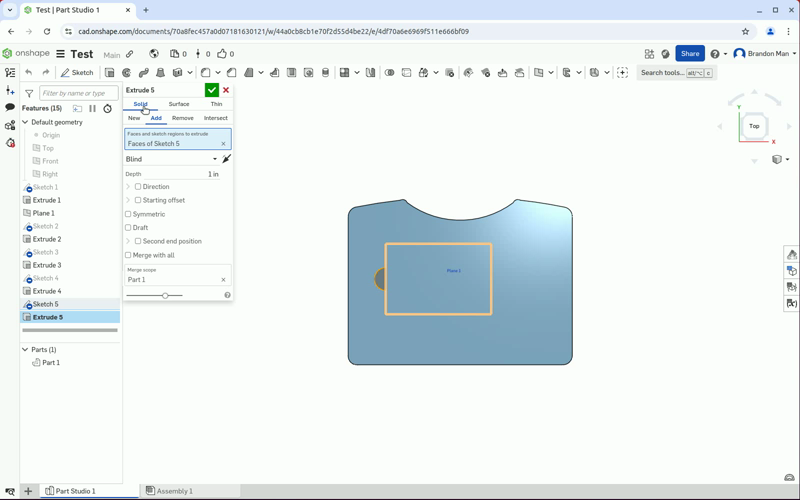
click(143, 106)
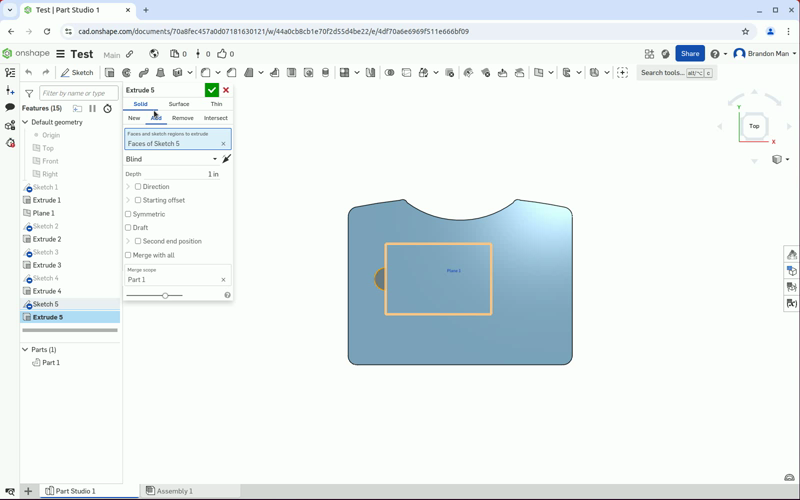
mouse_move(186, 120)
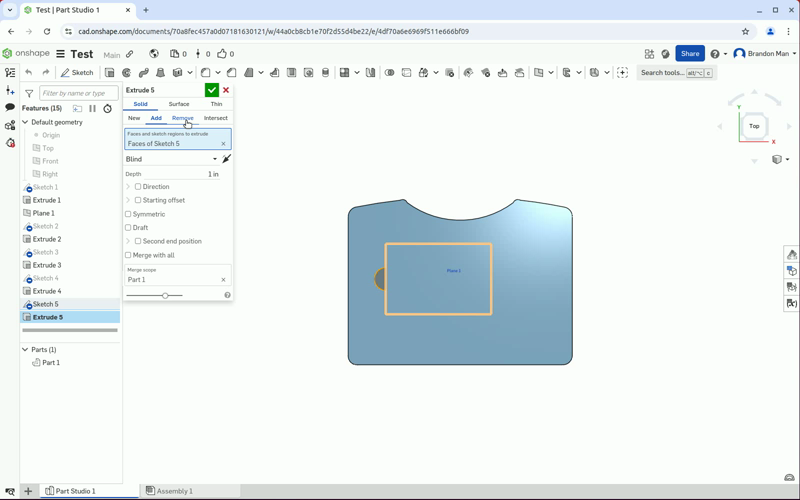
click(186, 120)
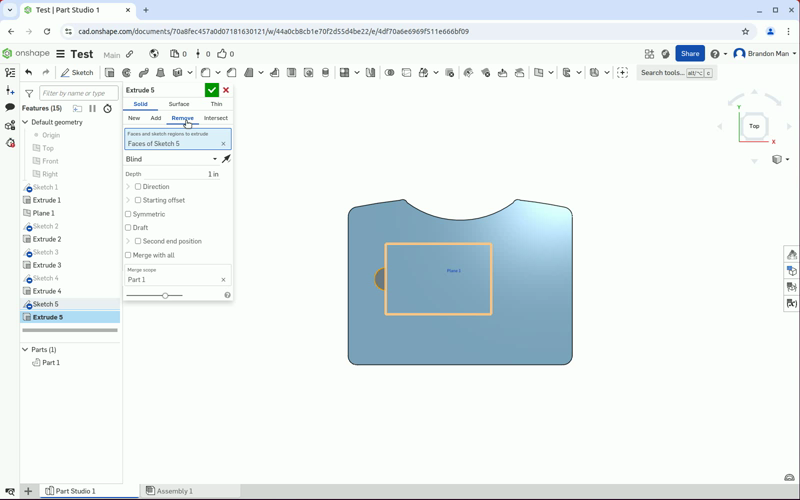
key(tab, 4)
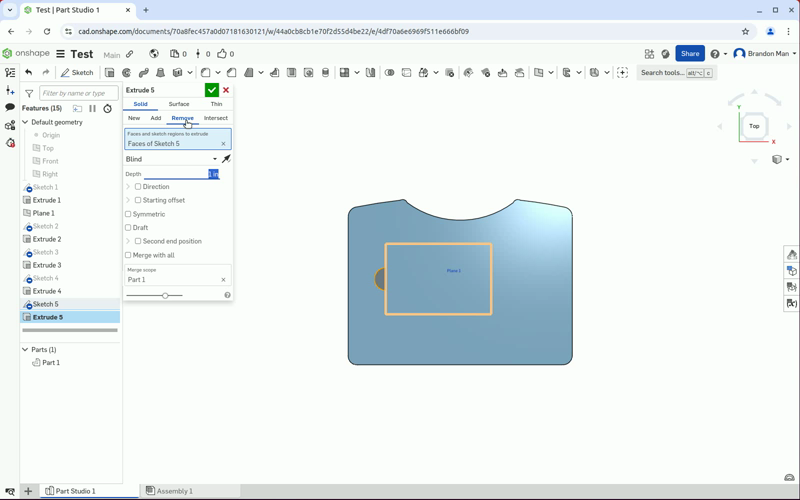
text(4.333)
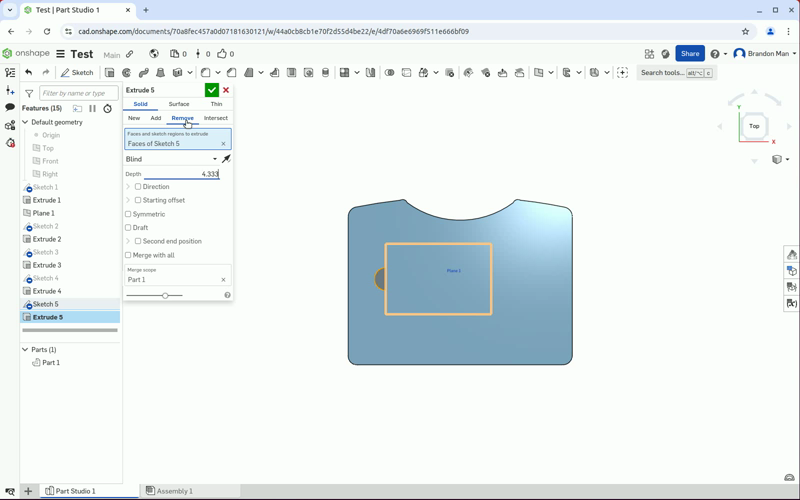
key(tab, 6)
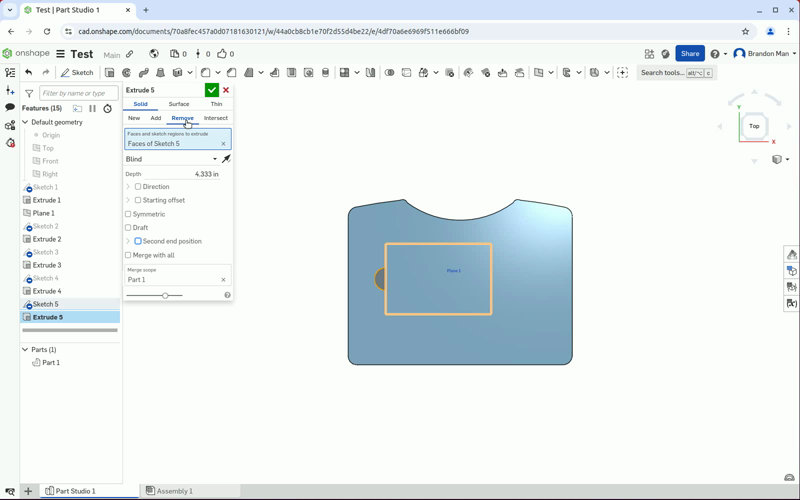
key(space)
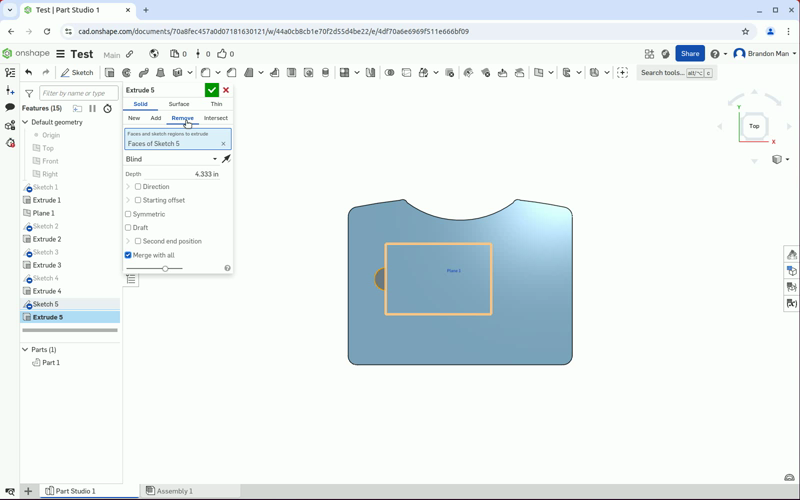
key(enter)
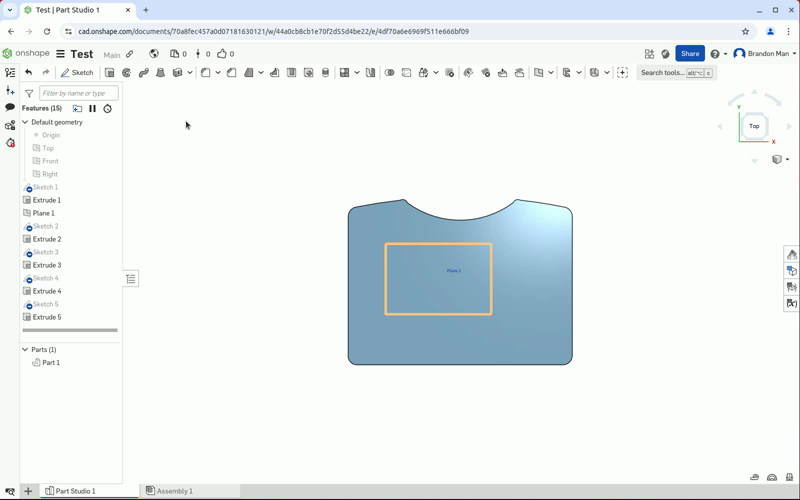
key(shift+h)
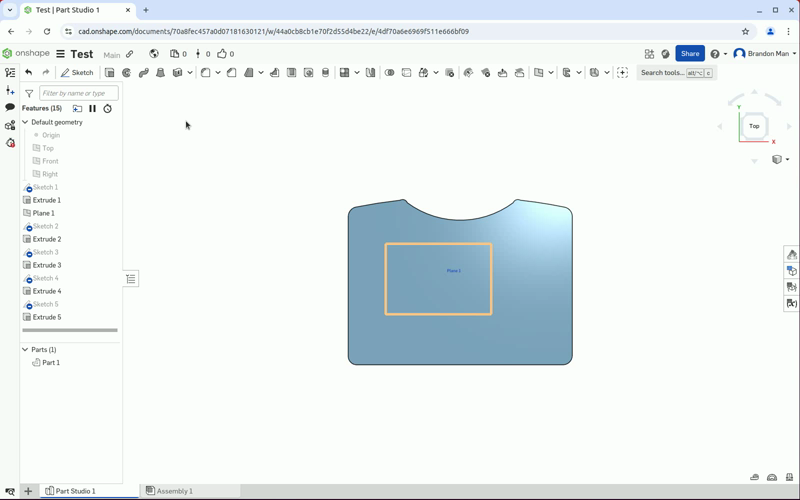
key(shift+h)
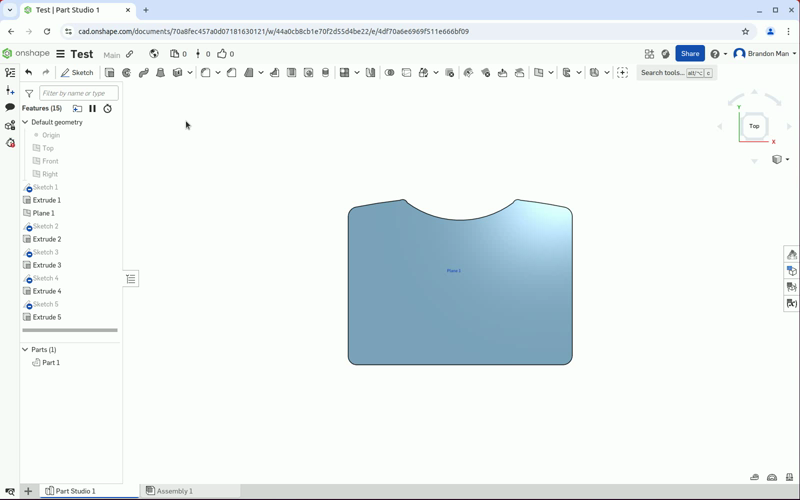
mouse_move(73, 189)
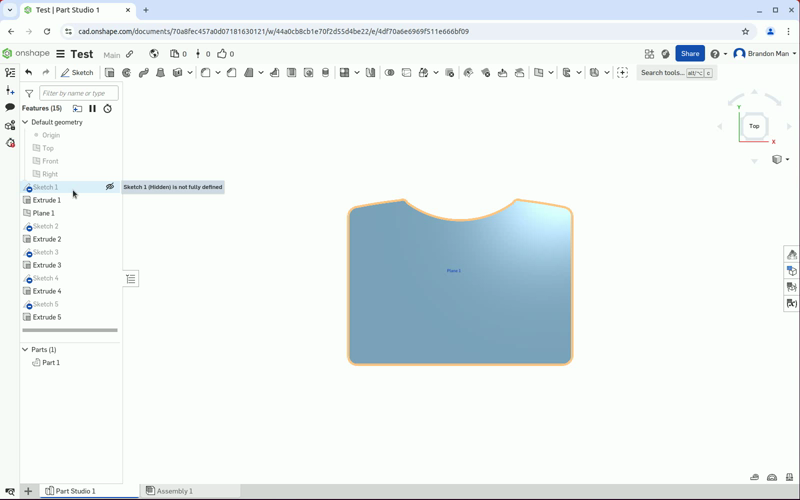
click(73, 189)
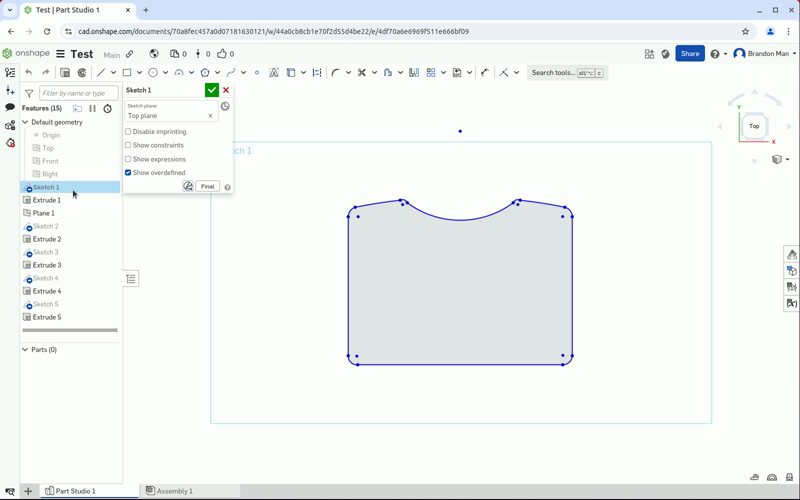
mouse_move(229, 92)
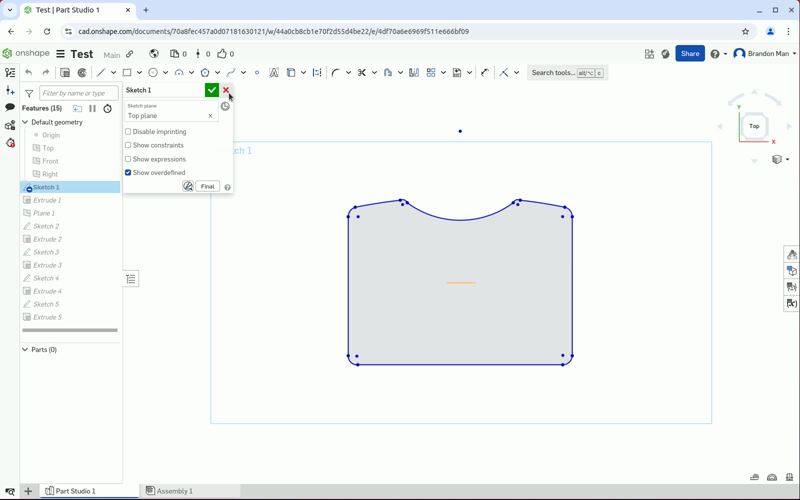
click(229, 92)
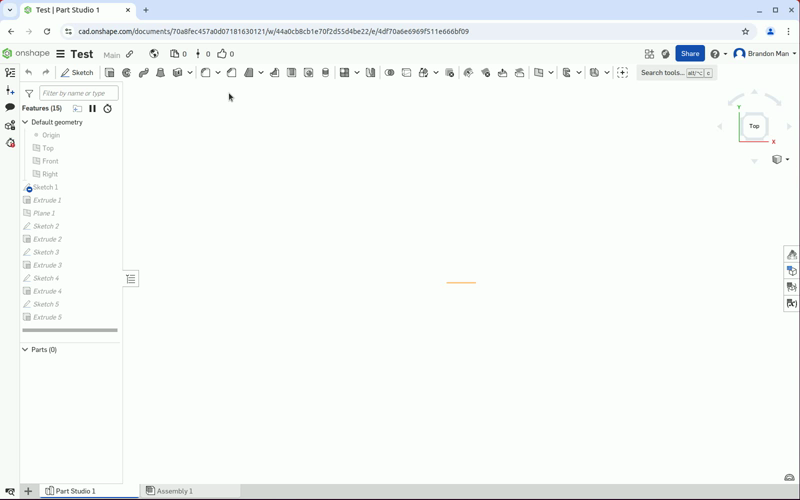
key(shift+s)
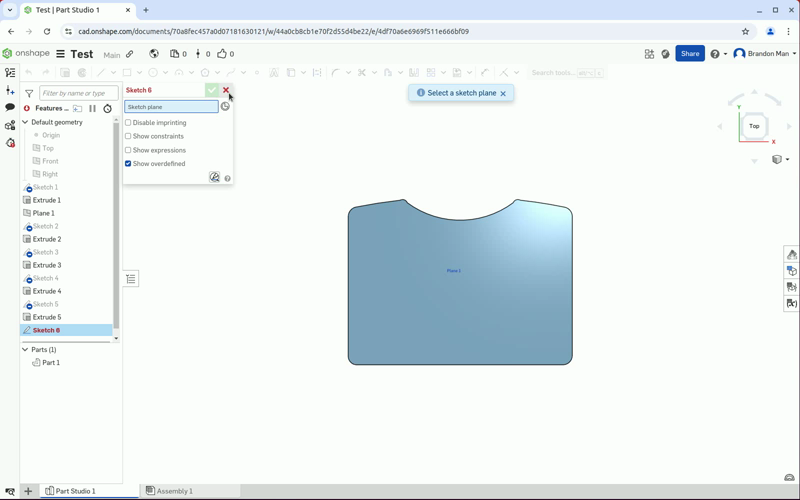
mouse_move(69, 215)
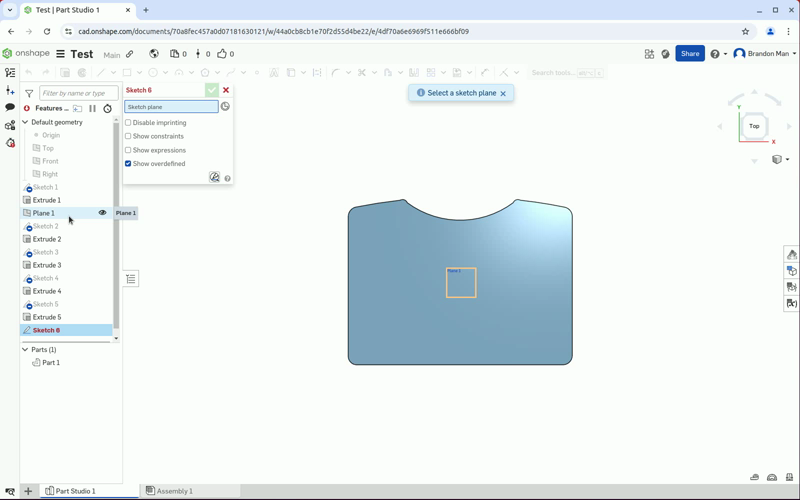
click(69, 215)
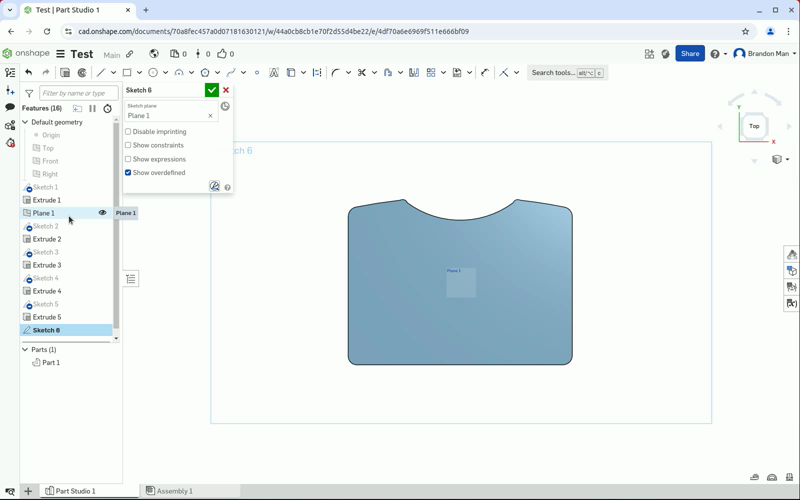
mouse_move(73, 352)
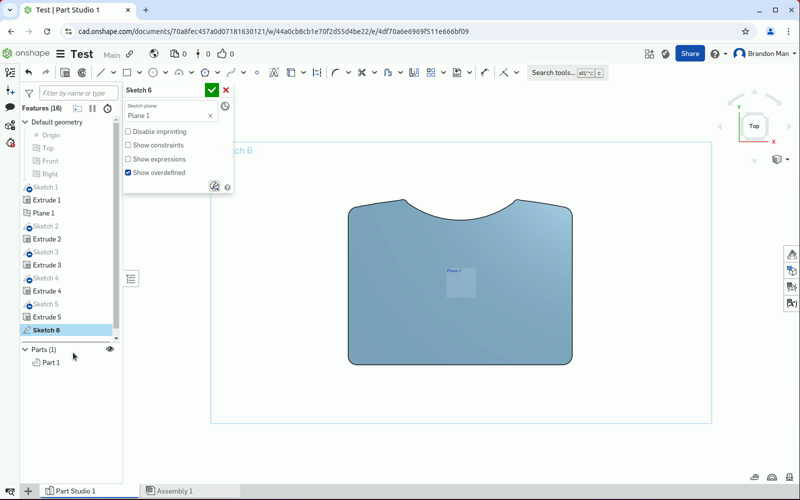
key(y)
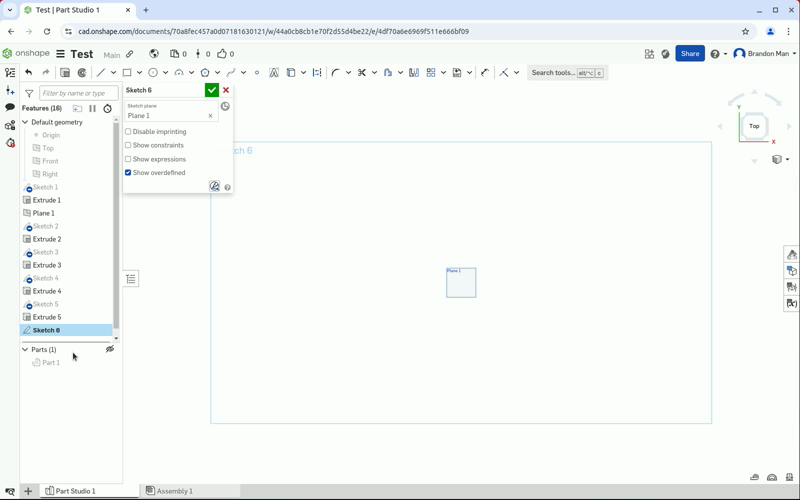
key(a)
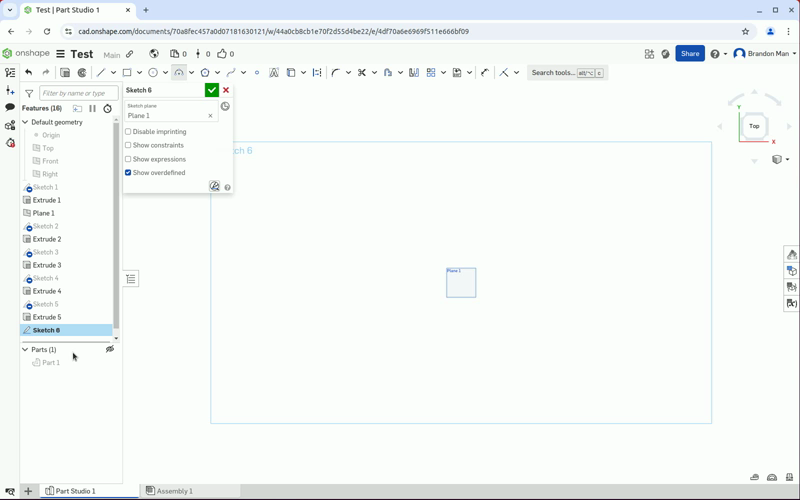
key_down(shift)
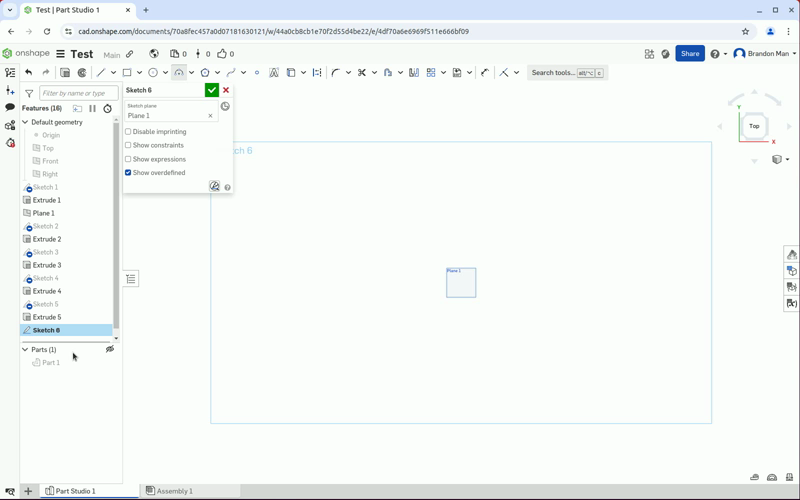
mouse_move(385, 290)
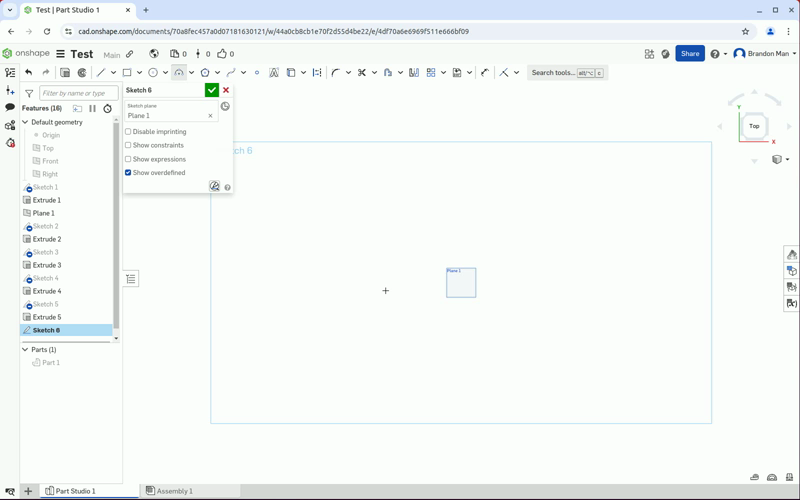
click(385, 290)
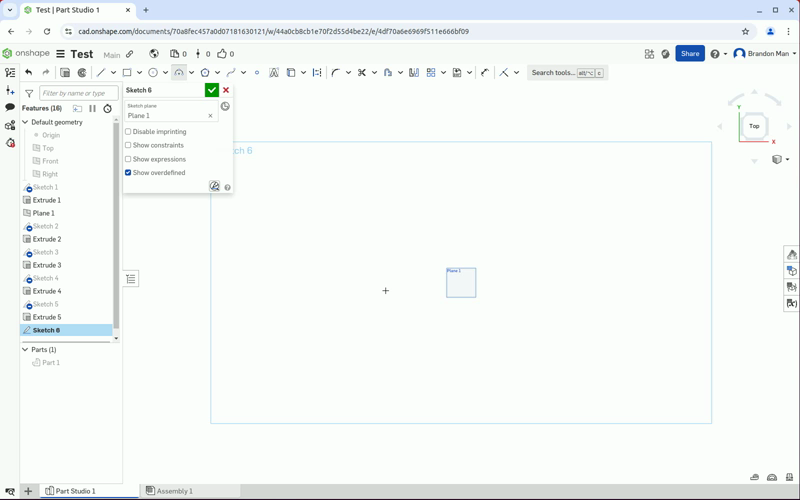
key_up(shift)
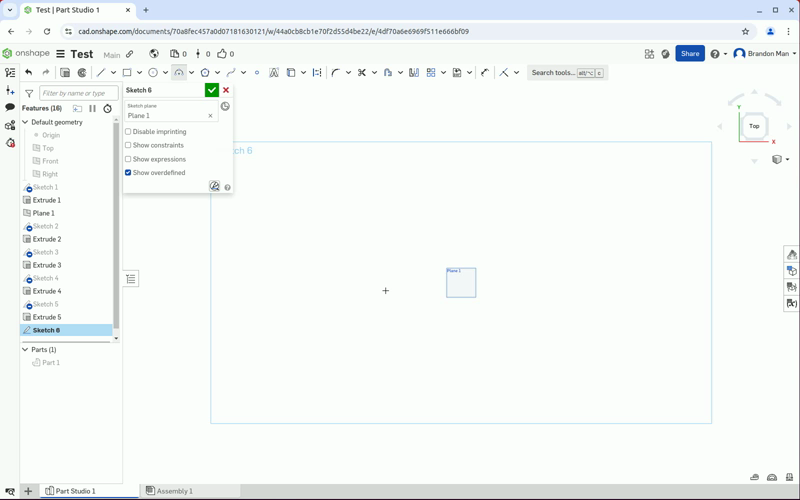
key_down(shift)
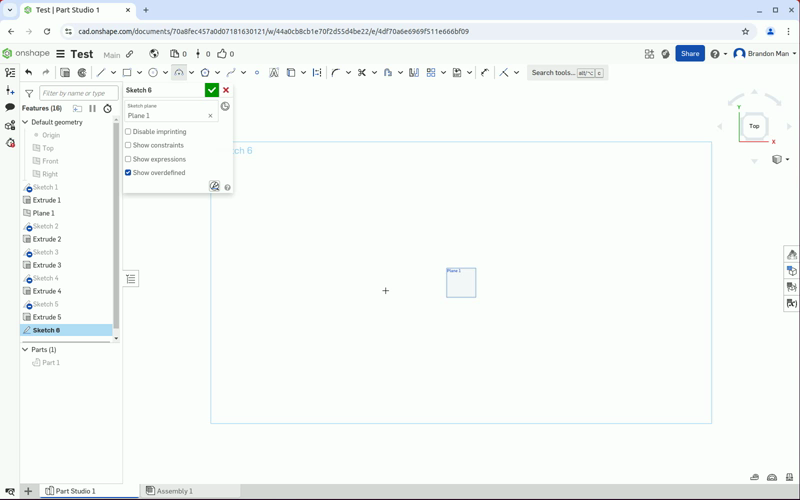
mouse_move(385, 267)
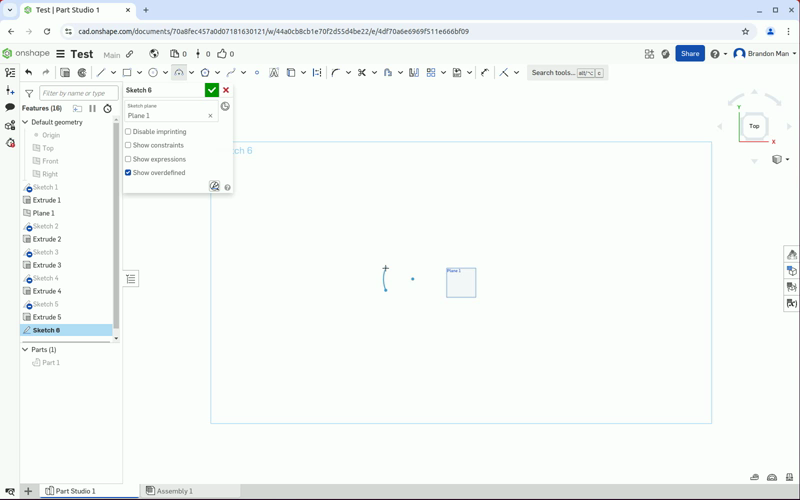
click(385, 267)
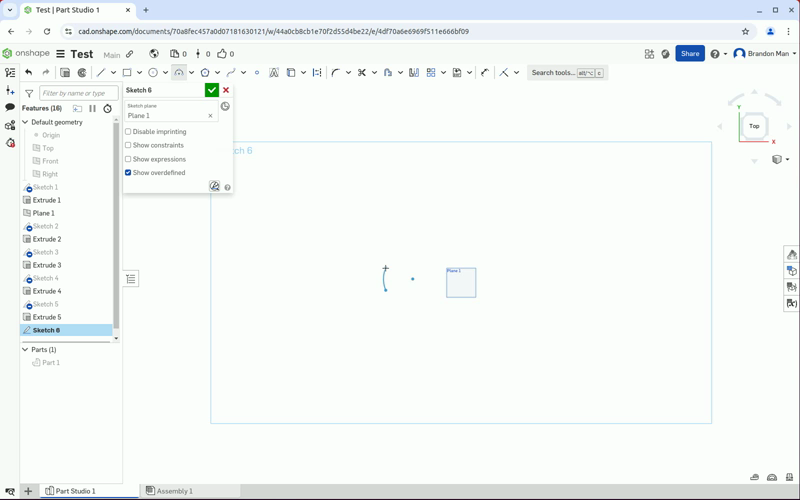
mouse_move(396, 279)
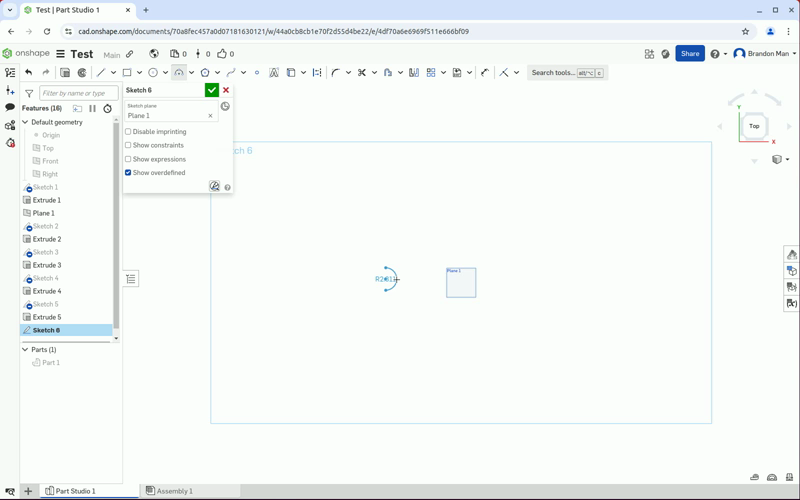
click(396, 279)
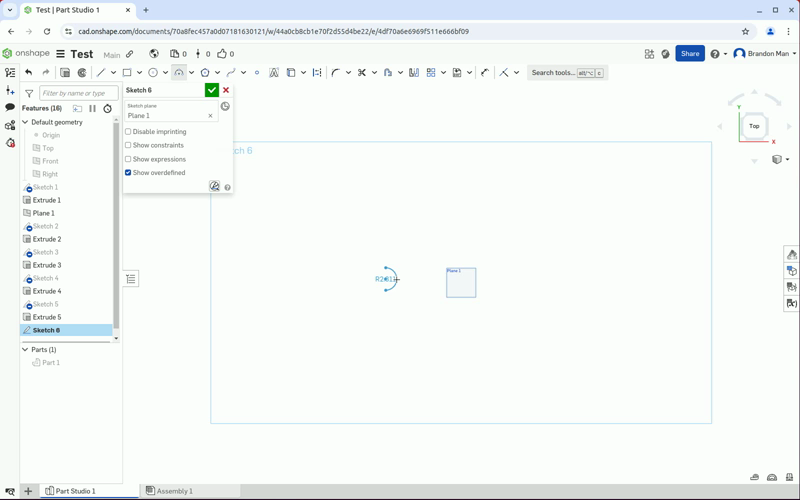
key_up(shift)
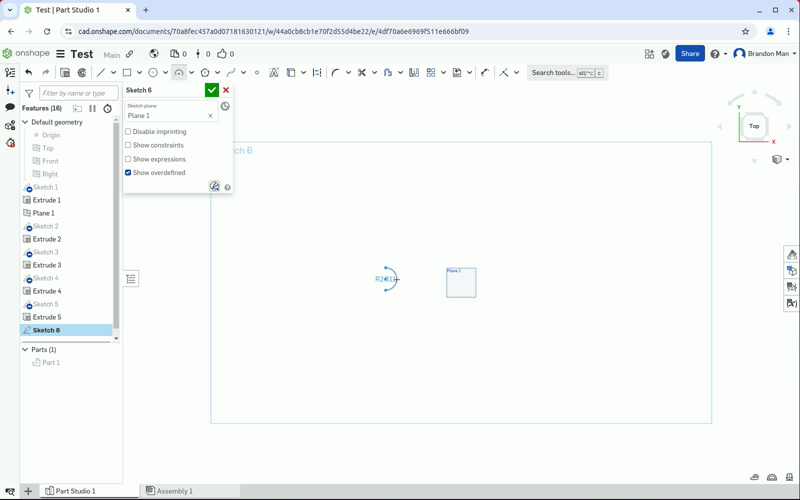
key(esc)
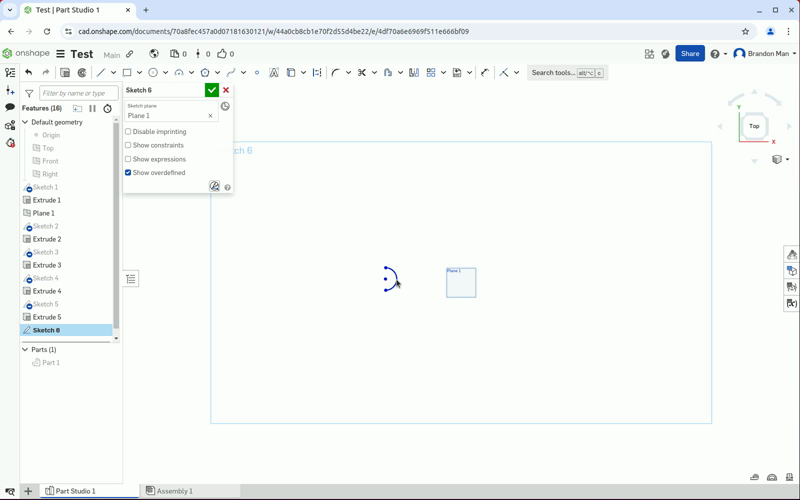
key(l)
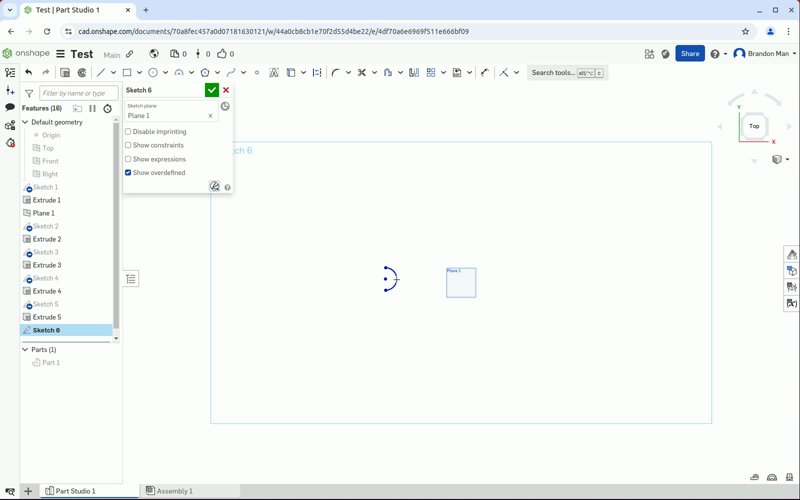
mouse_move(385, 267)
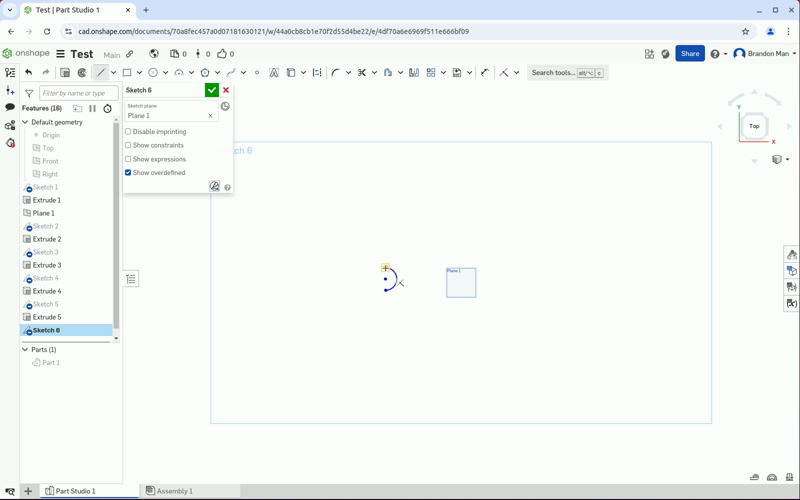
click(385, 267)
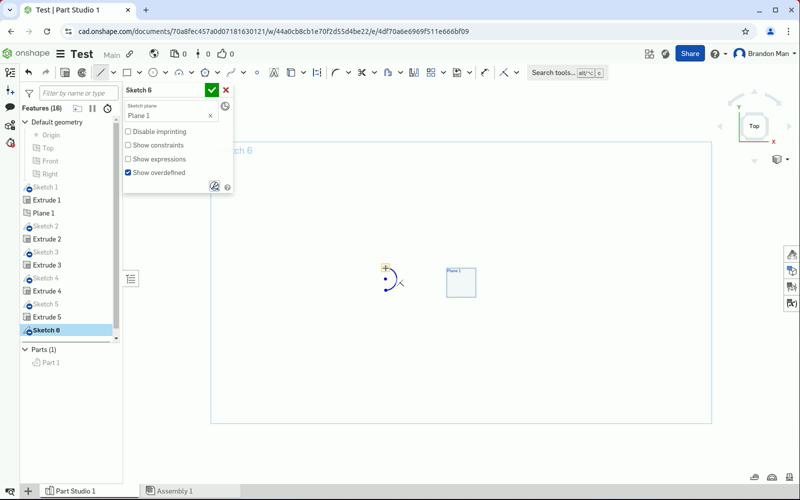
mouse_move(415, 267)
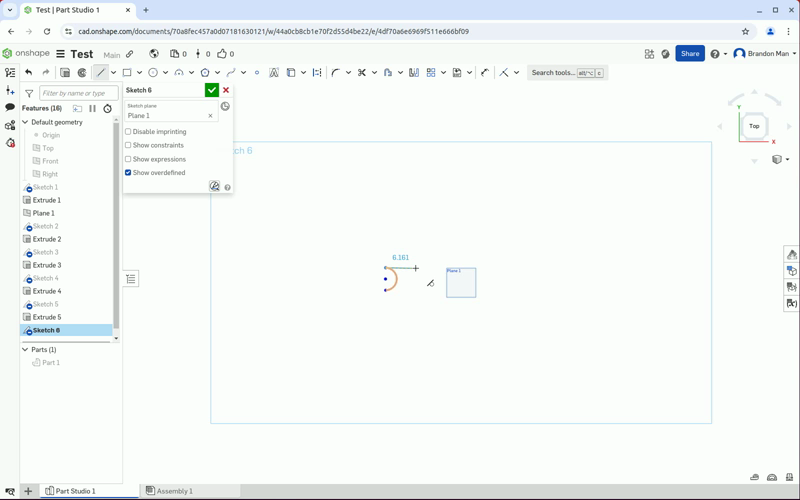
key_down(shift)
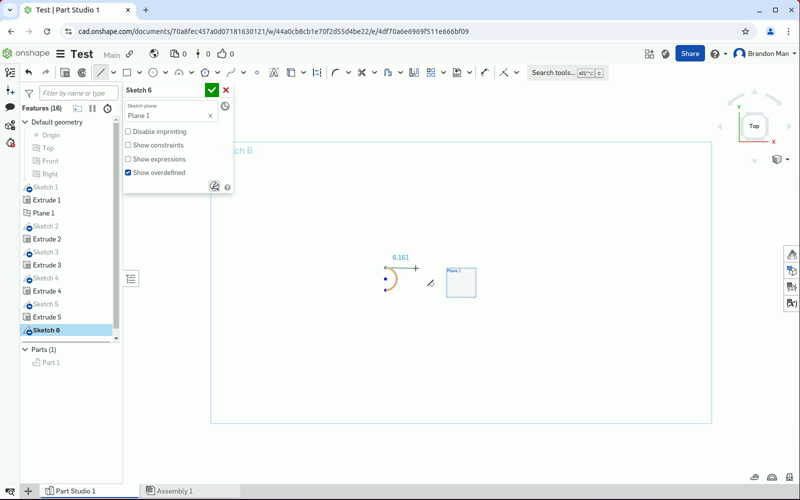
mouse_move(385, 290)
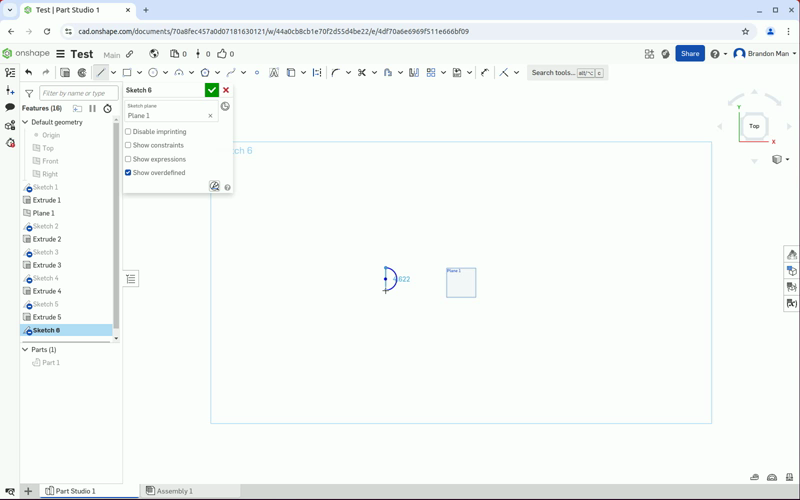
key_up(shift)
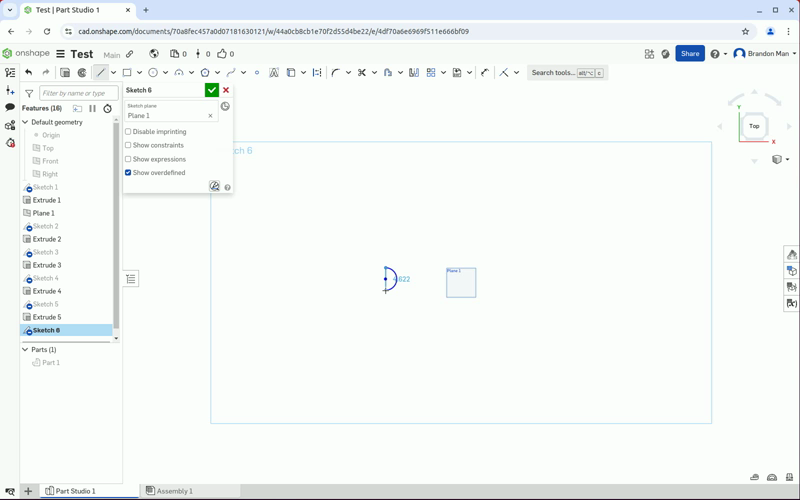
click(385, 290)
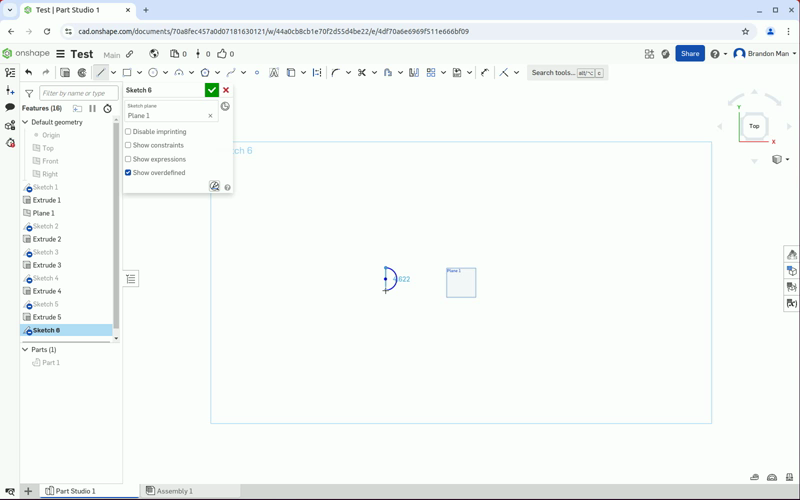
key(esc)
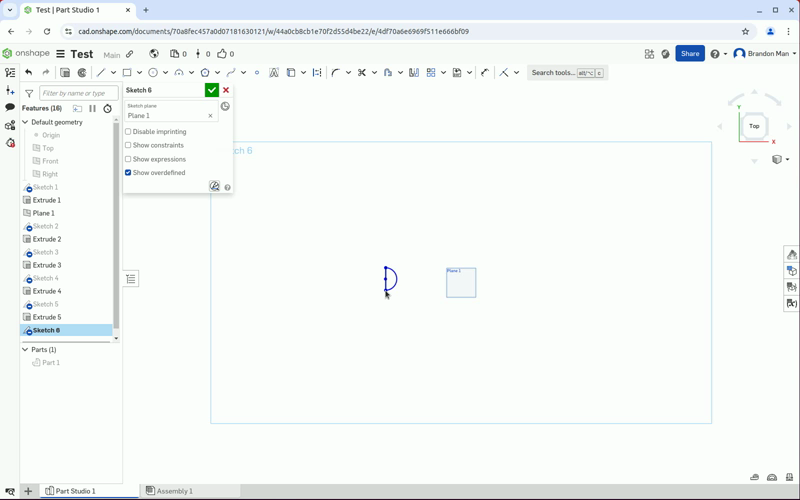
mouse_move(393, 280)
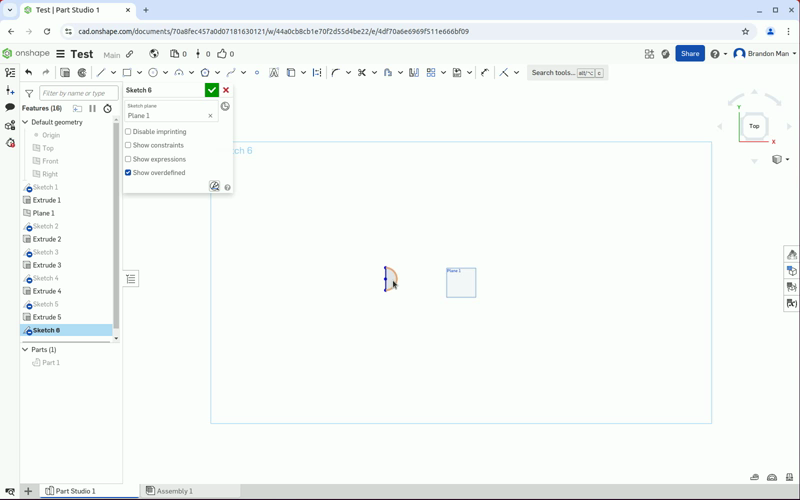
scroll(6)
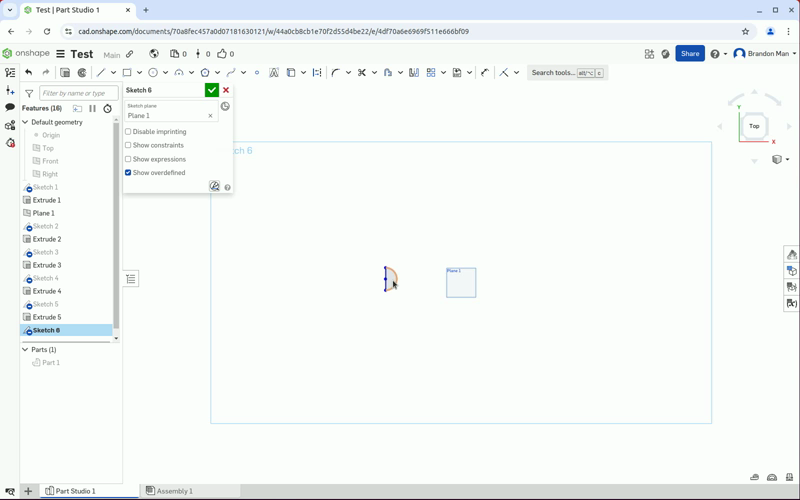
scroll(6)
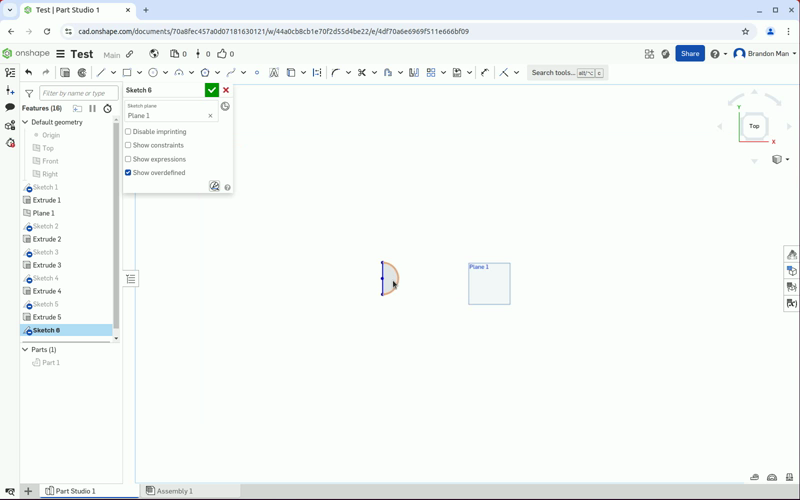
scroll(6)
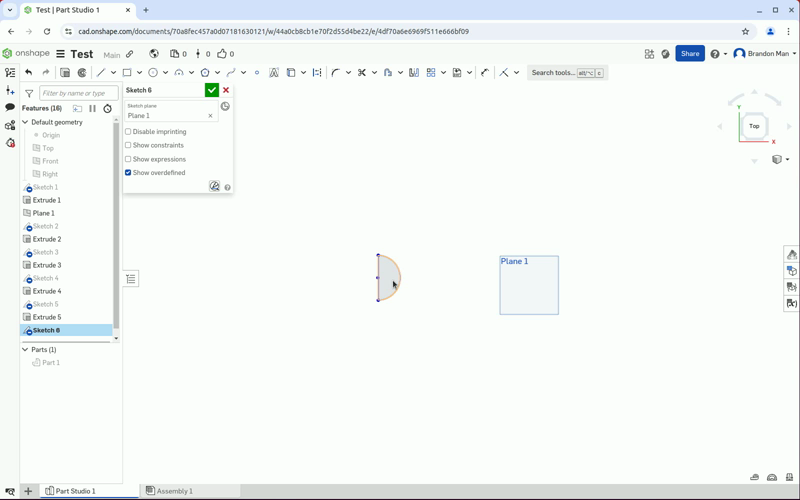
scroll(6)
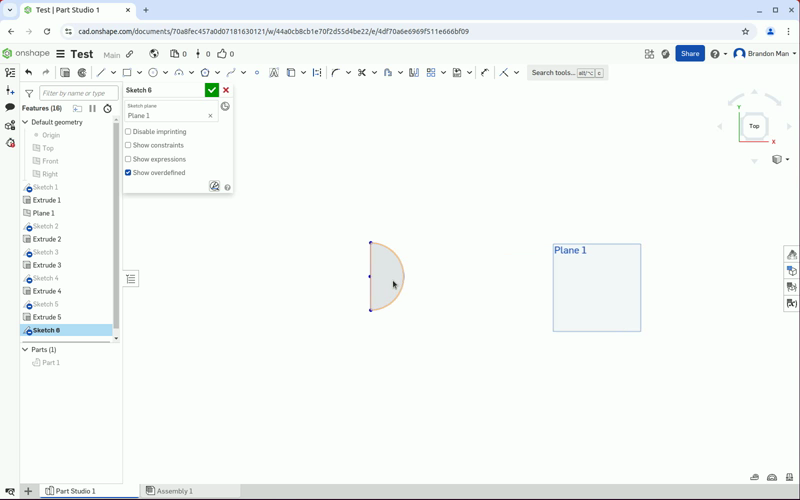
scroll(6)
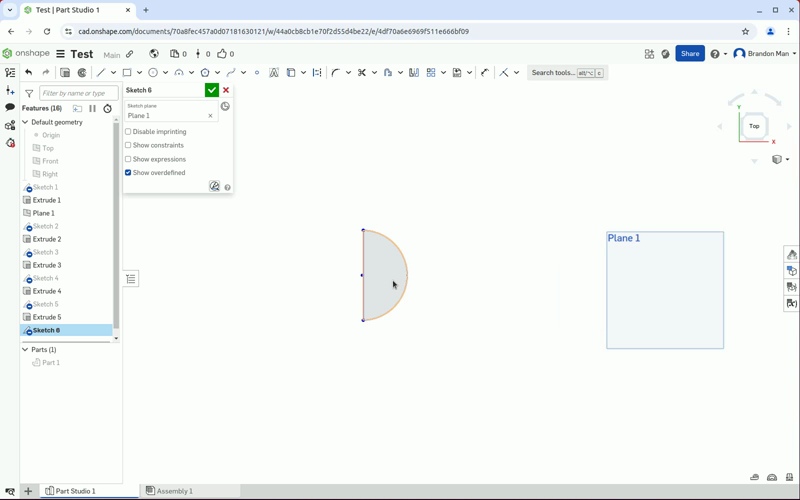
scroll(6)
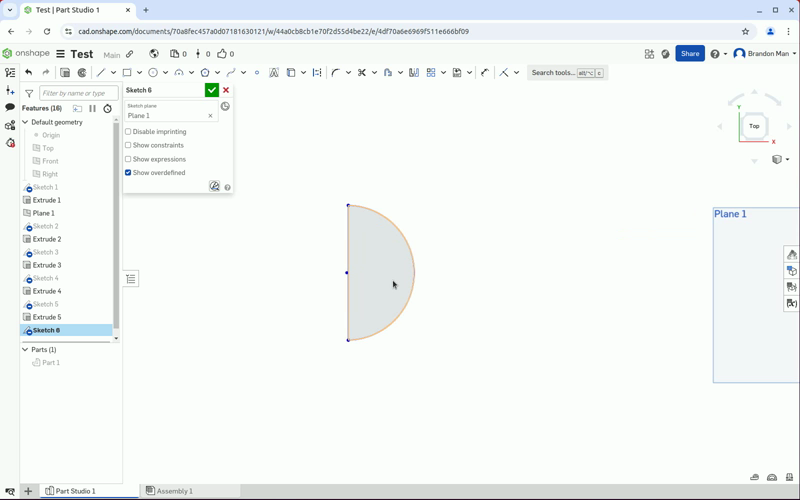
scroll(6)
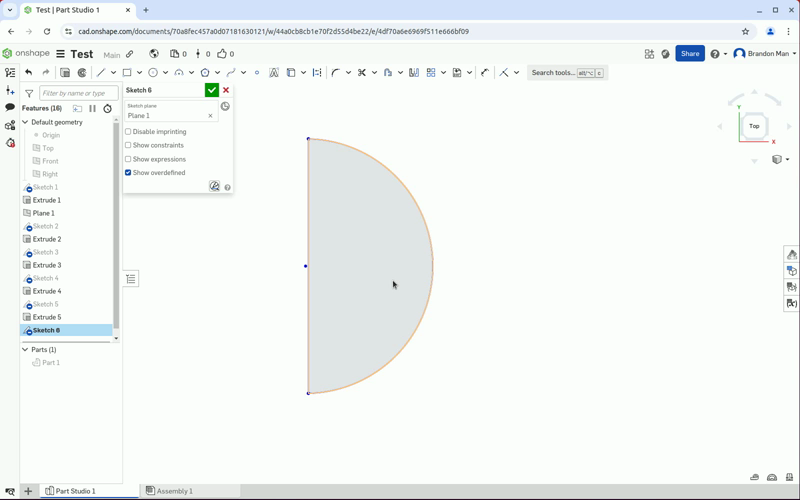
click(393, 280)
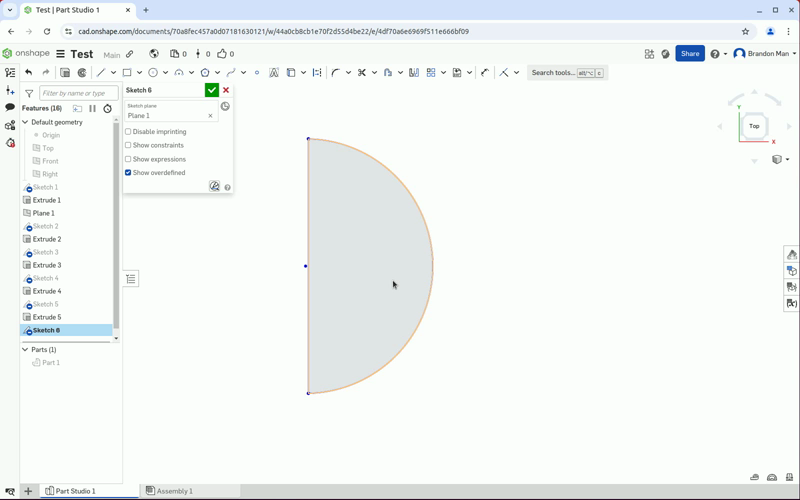
scroll(-6)
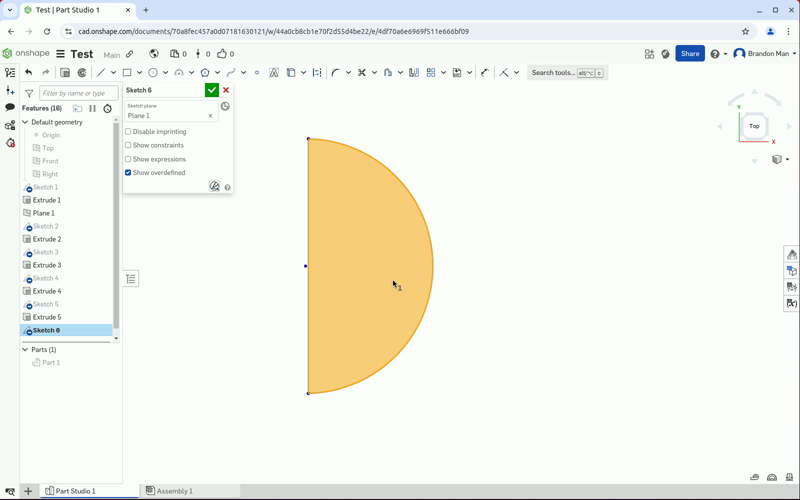
scroll(-6)
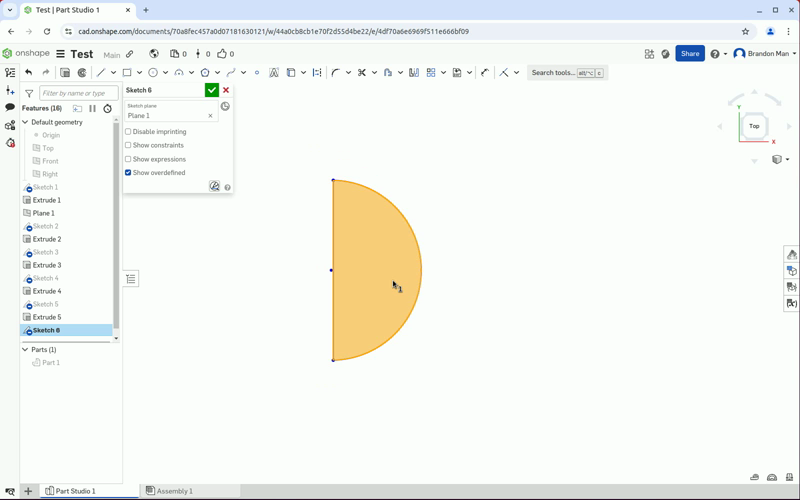
scroll(-6)
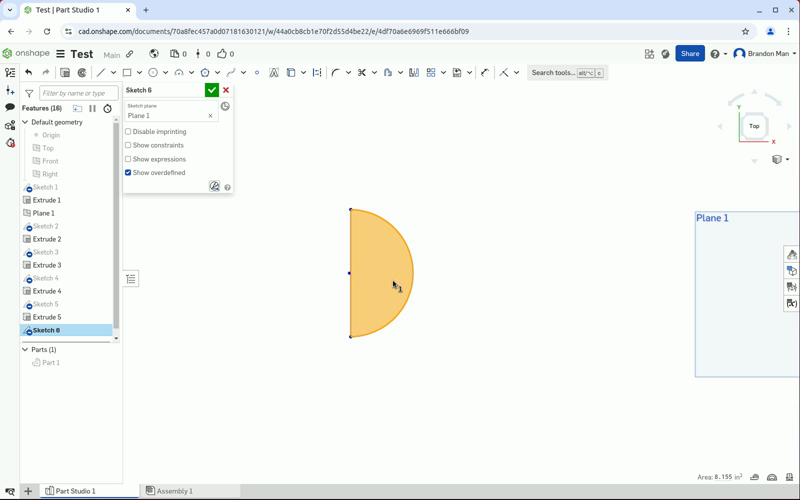
scroll(-6)
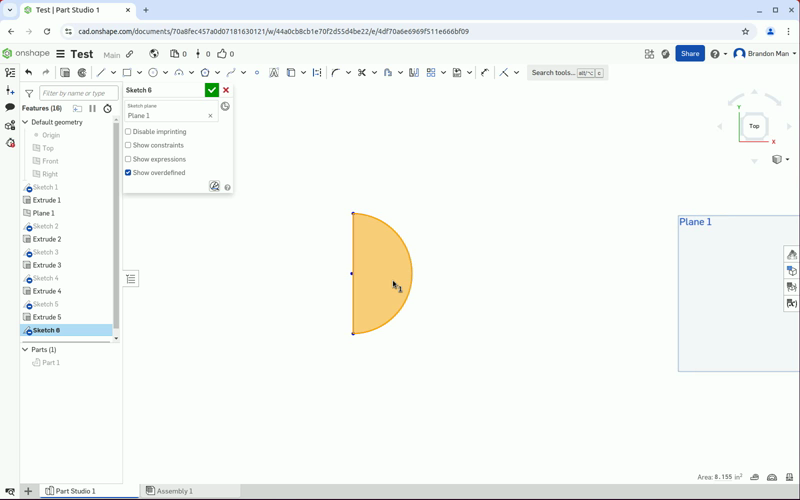
scroll(-6)
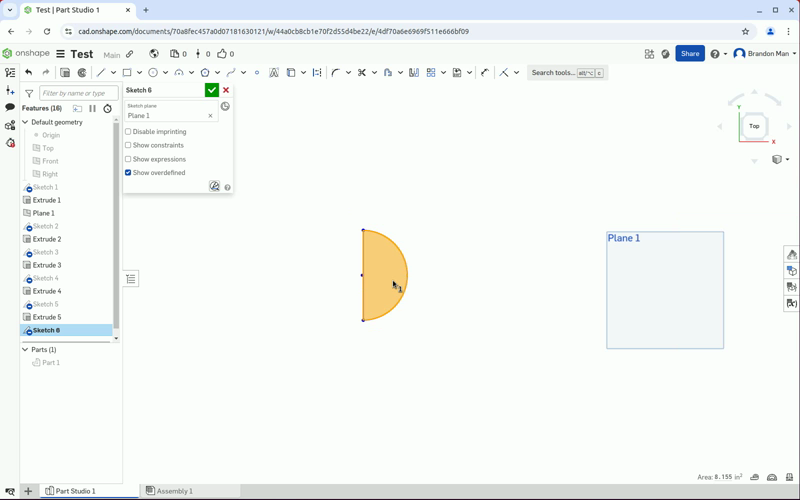
scroll(-6)
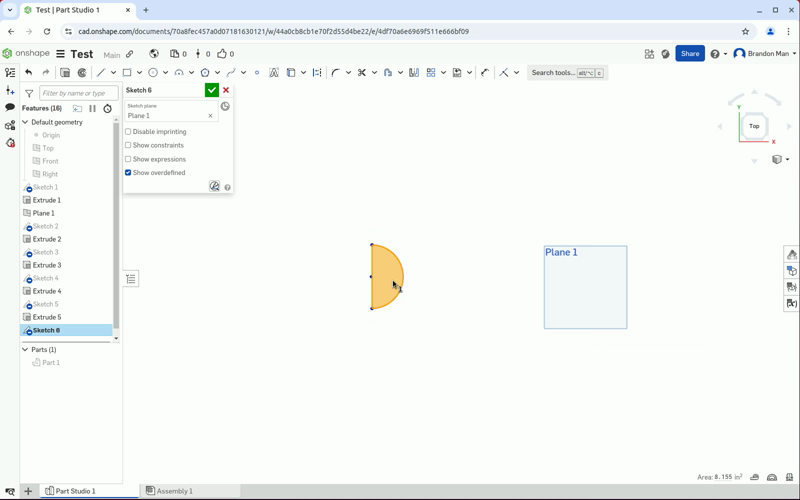
scroll(-6)
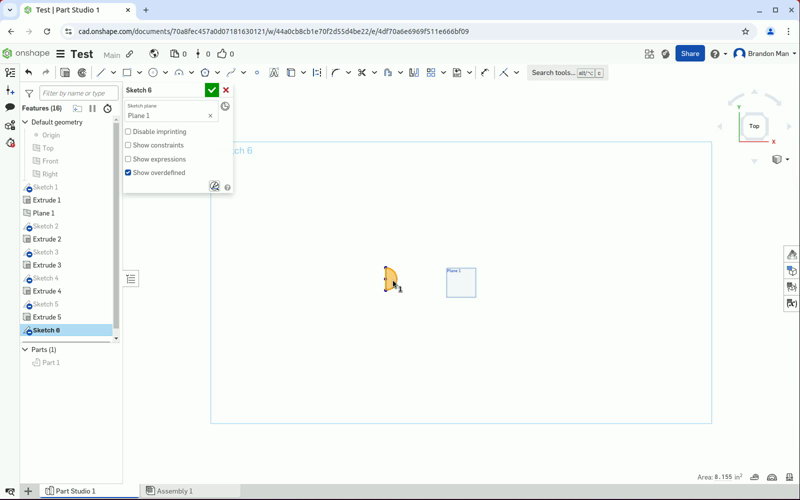
mouse_move(73, 352)
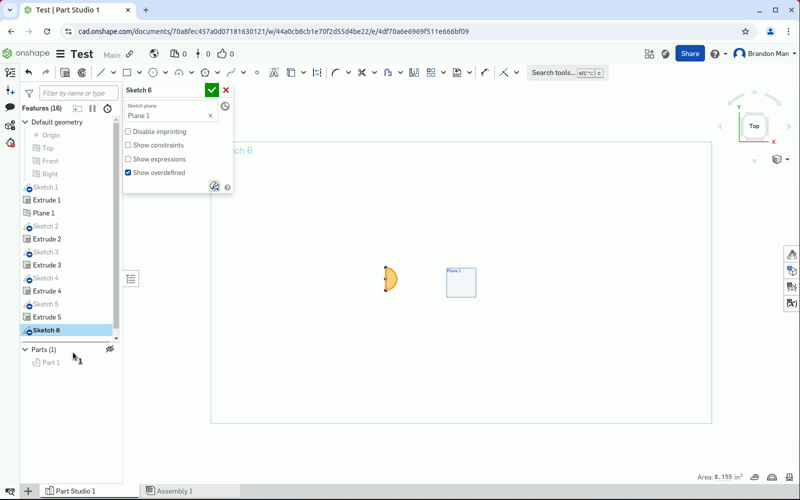
key(shift+y)
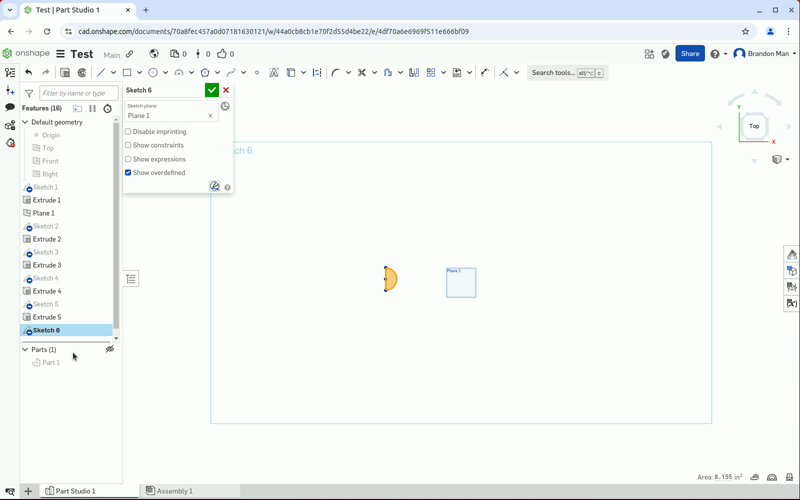
key(shift+e)
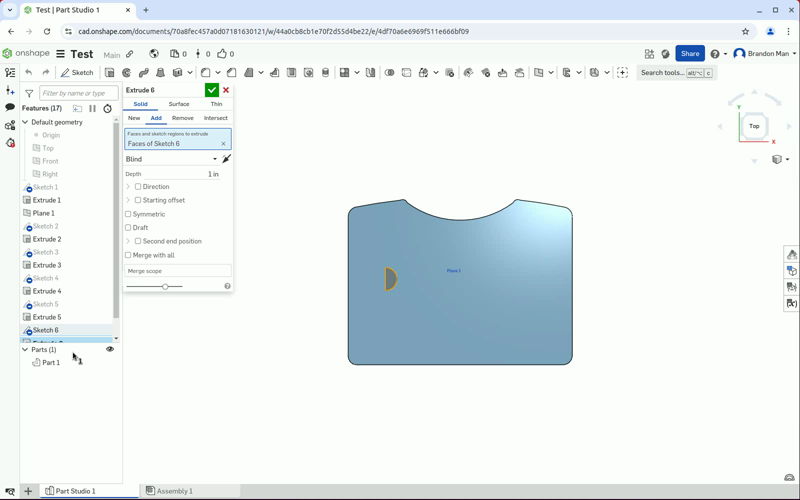
mouse_move(143, 106)
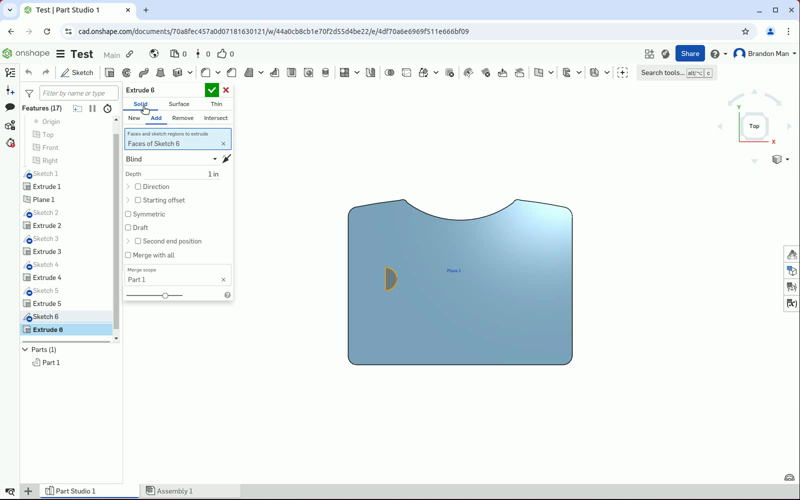
click(143, 106)
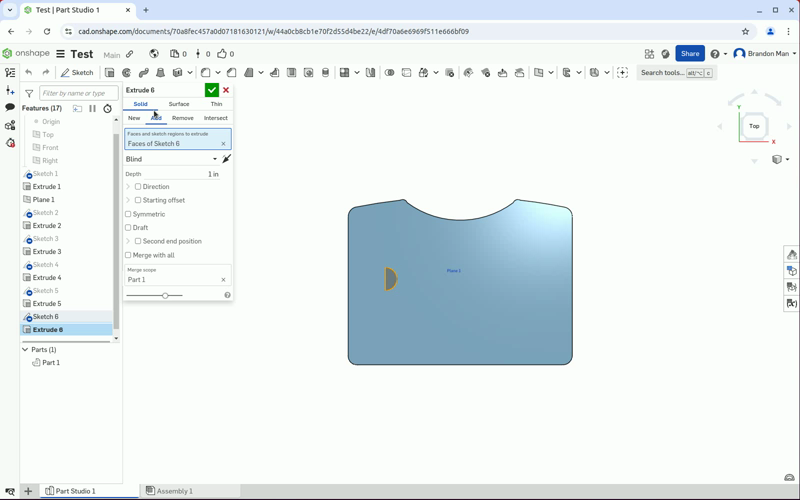
mouse_move(186, 120)
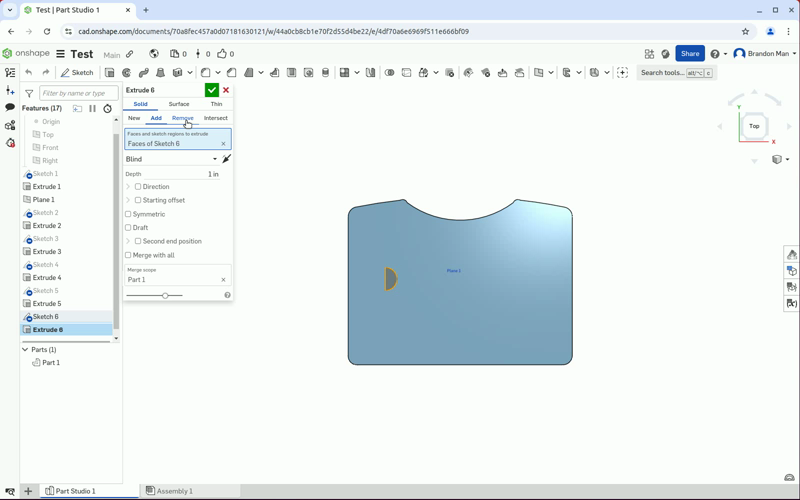
click(186, 120)
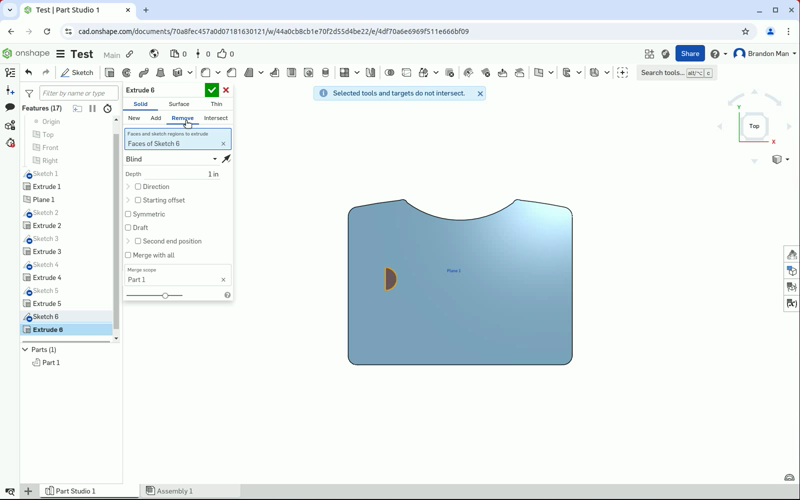
key(tab, 4)
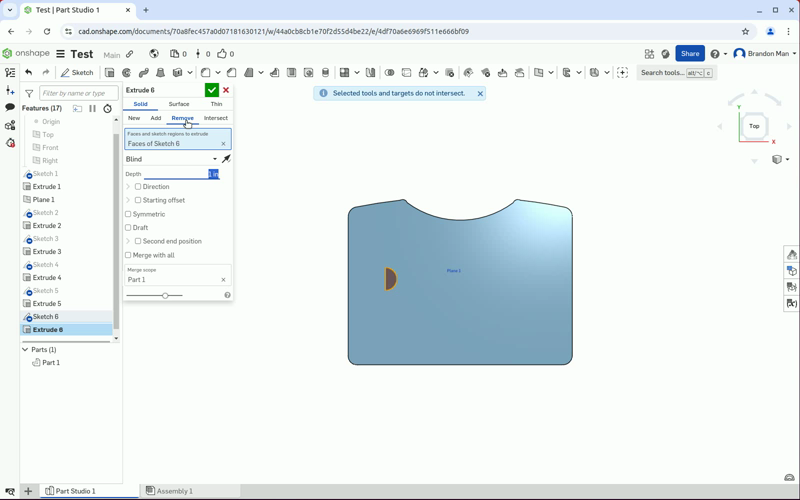
text(4.333)
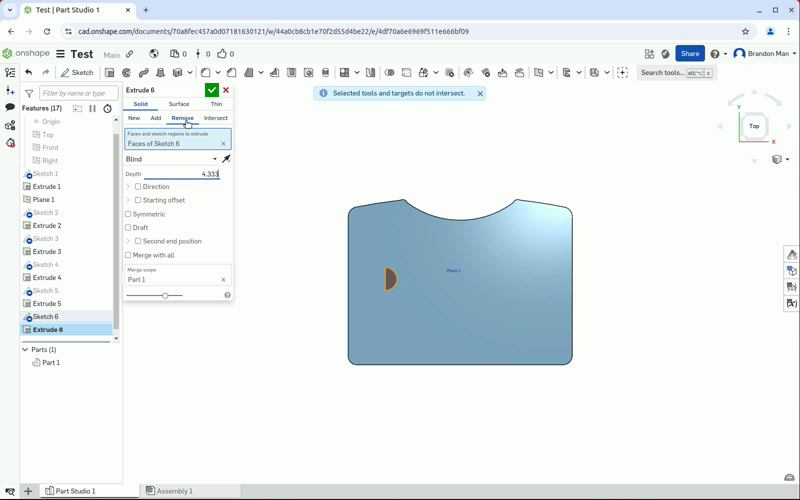
key(tab, 6)
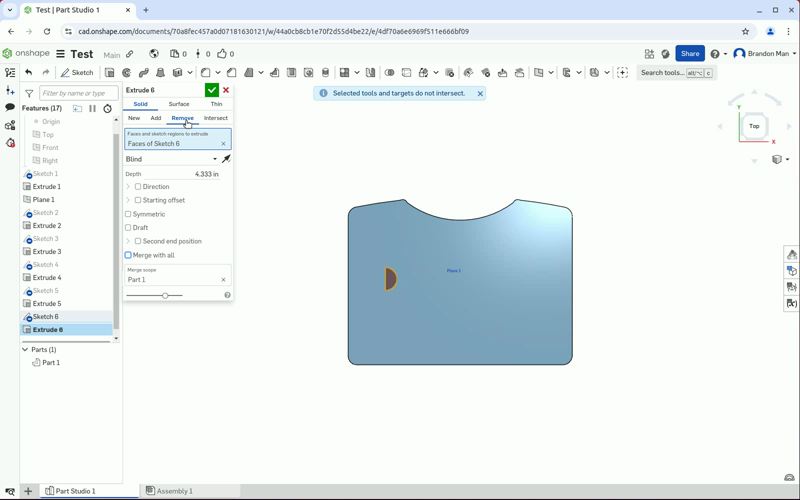
key(space)
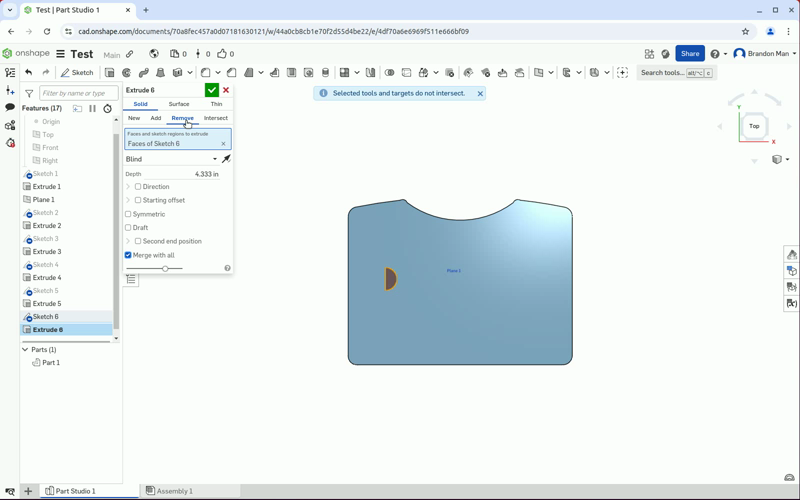
key(enter)
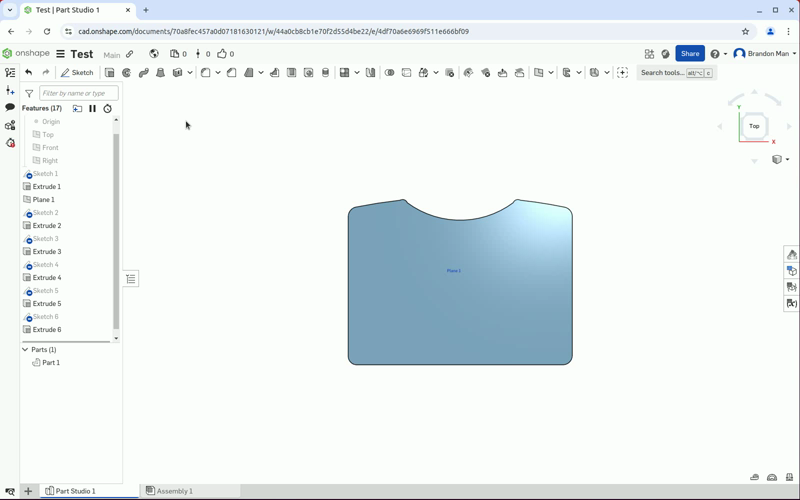
key(shift+h)
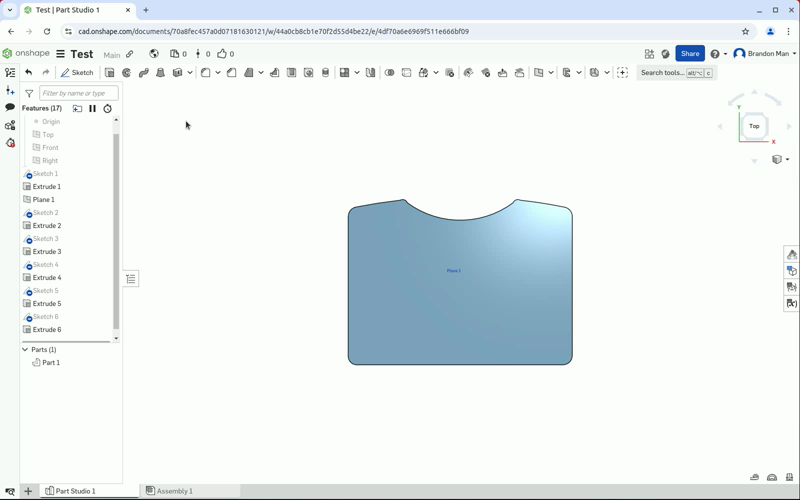
key(shift+h)
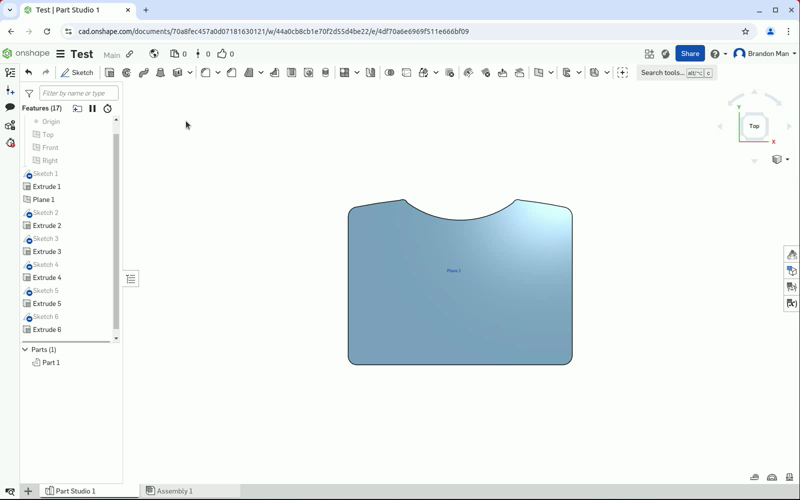
mouse_move(69, 176)
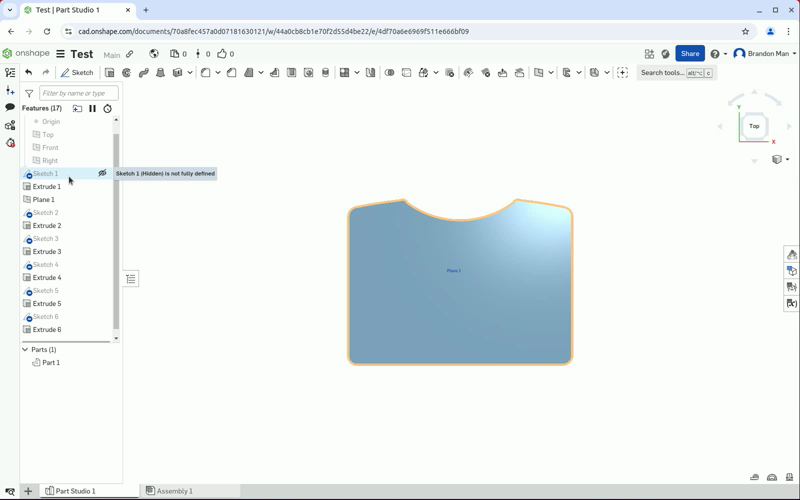
click(69, 176)
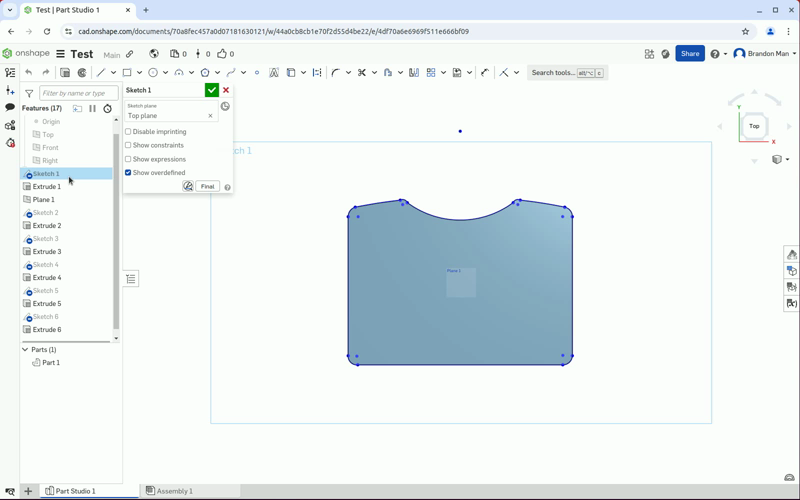
mouse_move(229, 92)
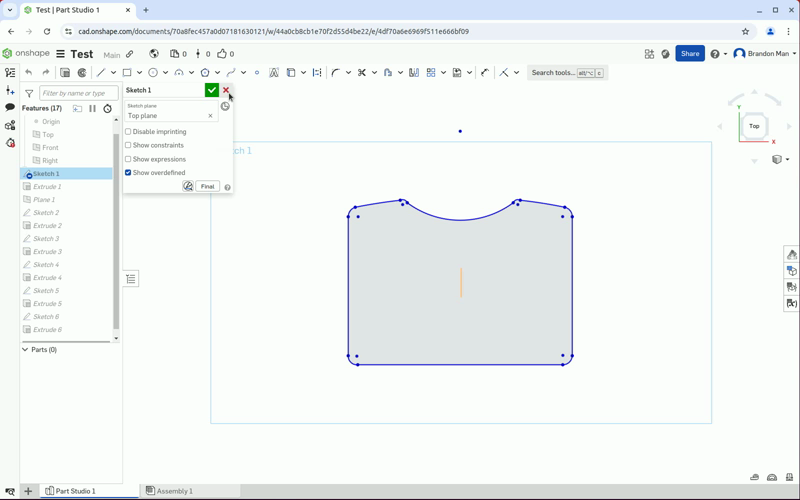
click(229, 92)
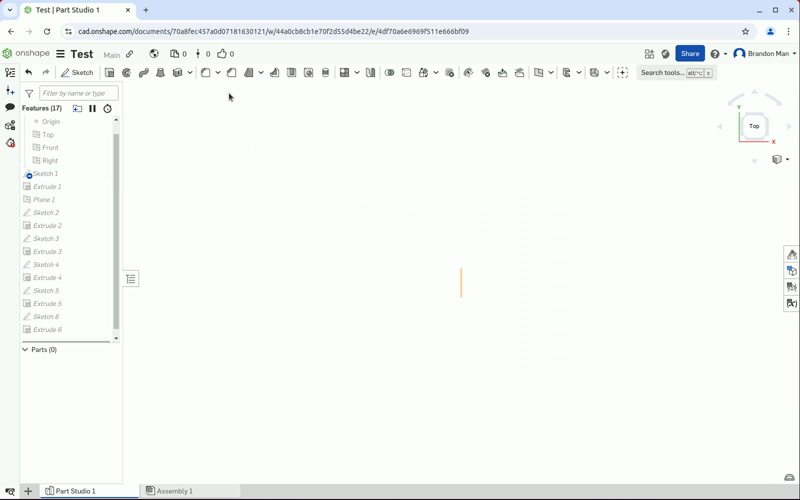
key(shift+s)
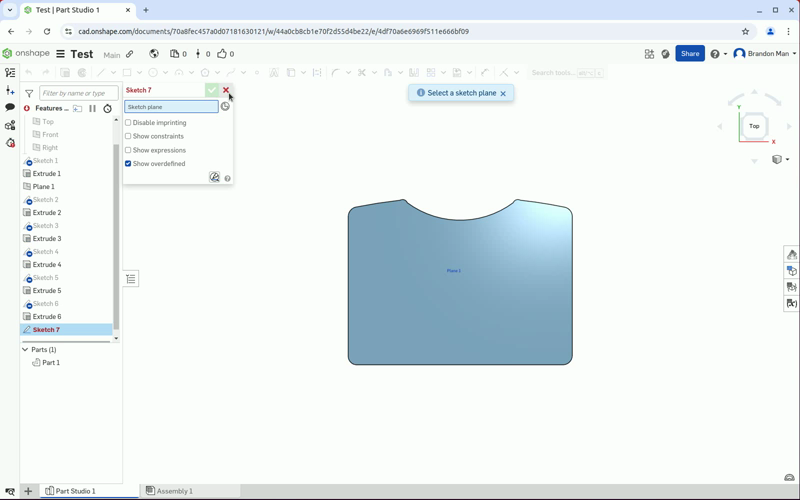
mouse_move(69, 189)
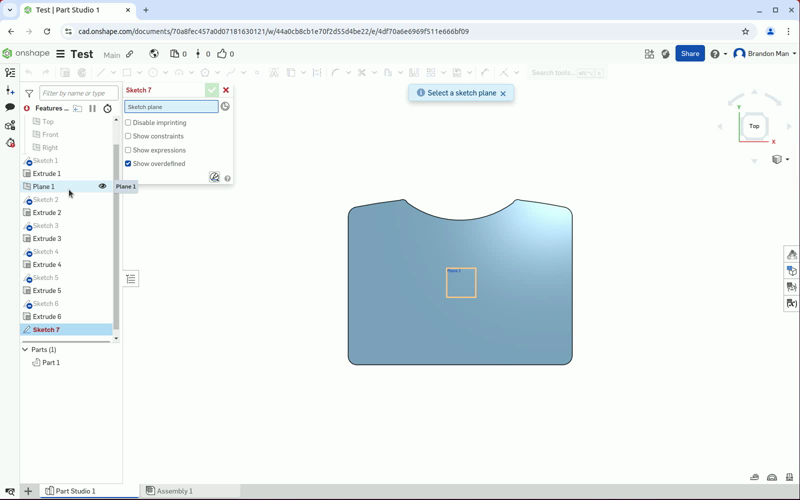
click(69, 189)
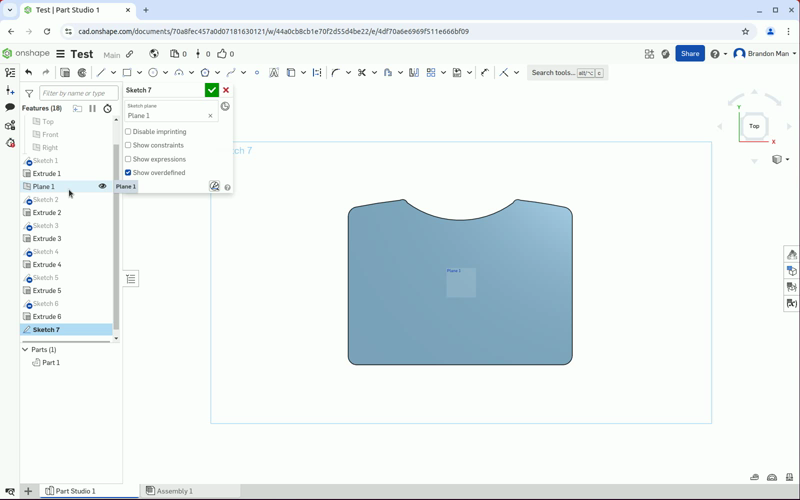
mouse_move(73, 352)
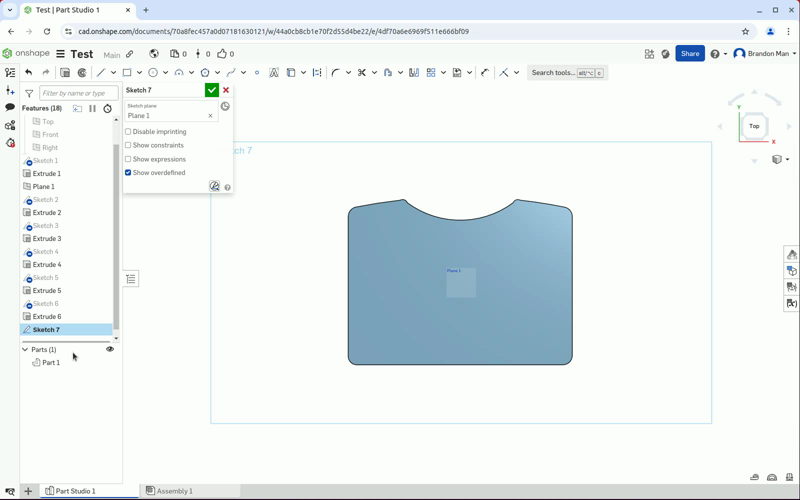
key(y)
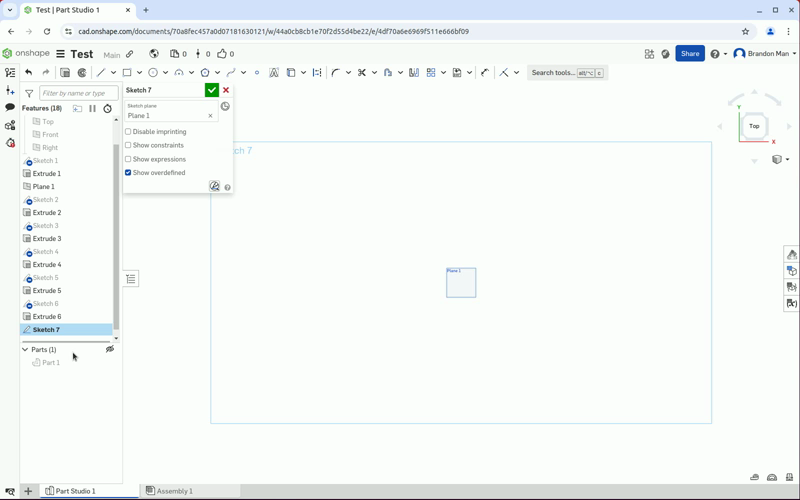
key(l)
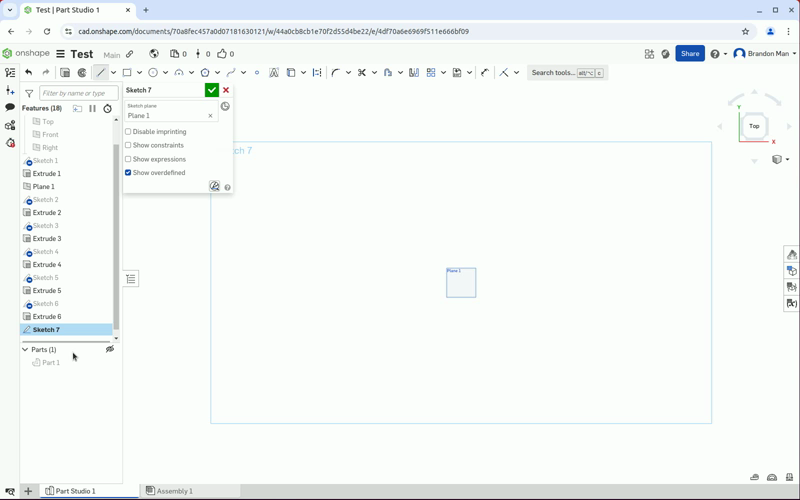
key_down(shift)
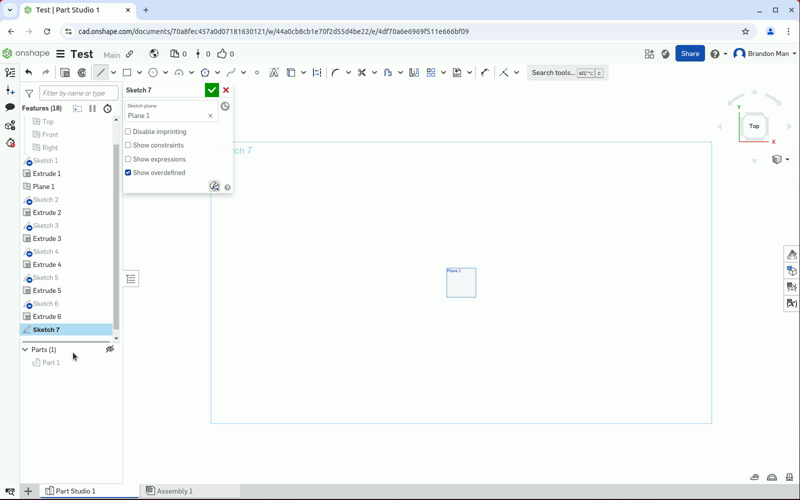
mouse_move(535, 290)
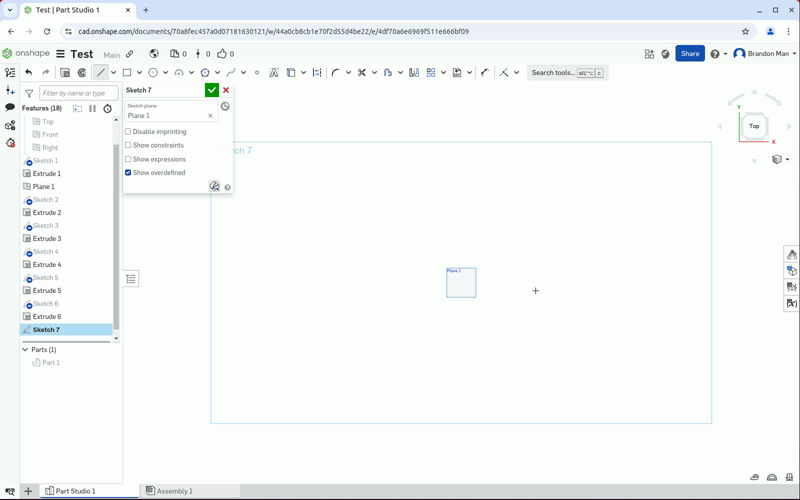
click(535, 290)
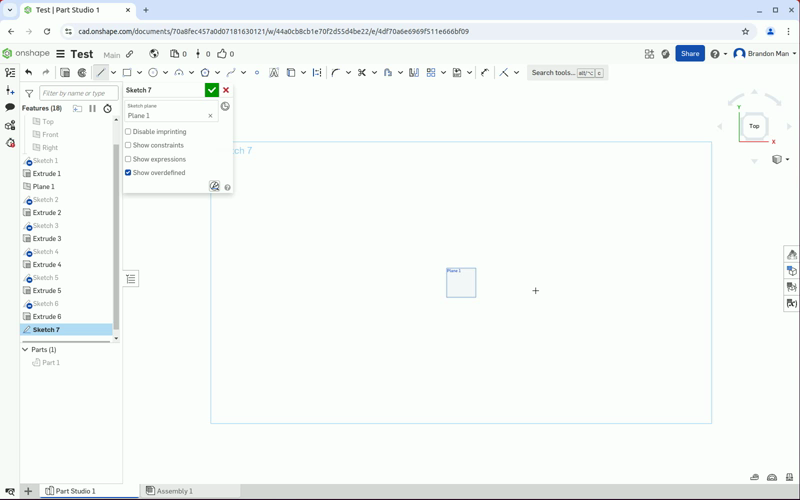
key_up(shift)
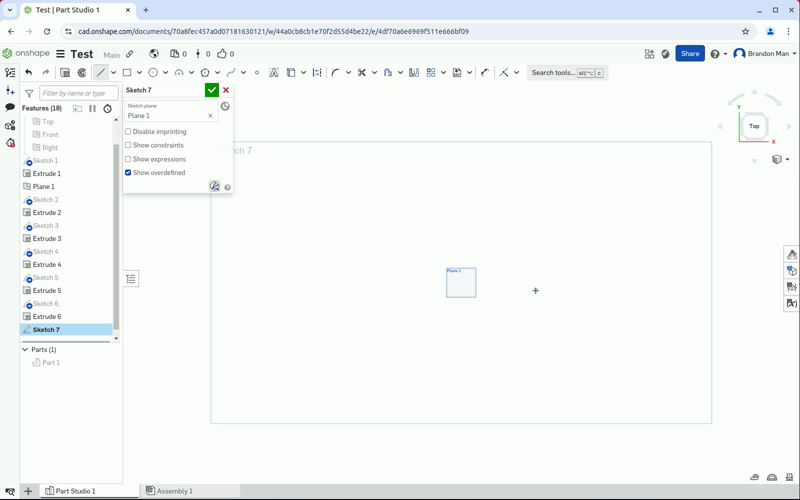
key_down(shift)
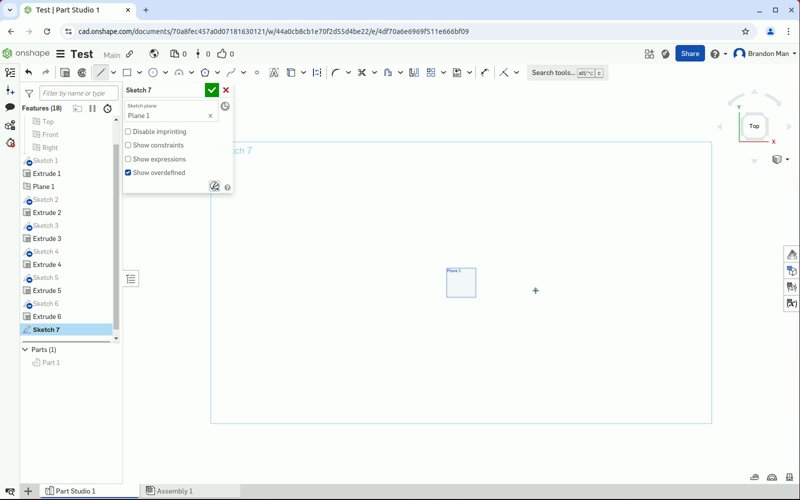
mouse_move(565, 290)
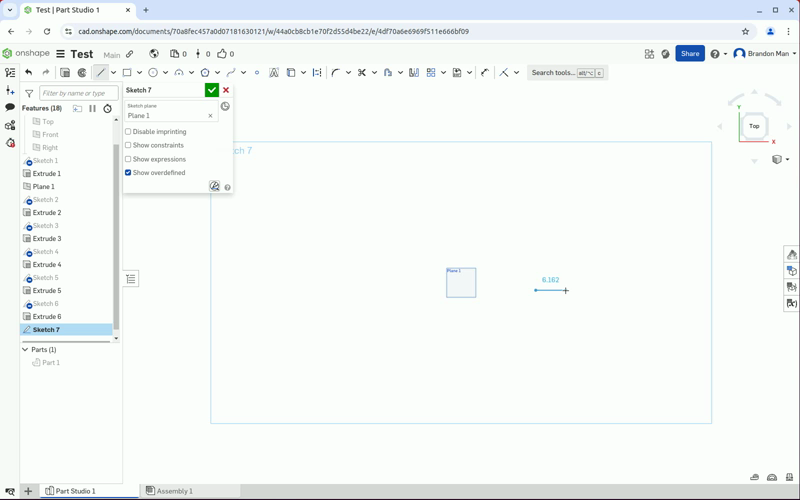
mouse_move(535, 267)
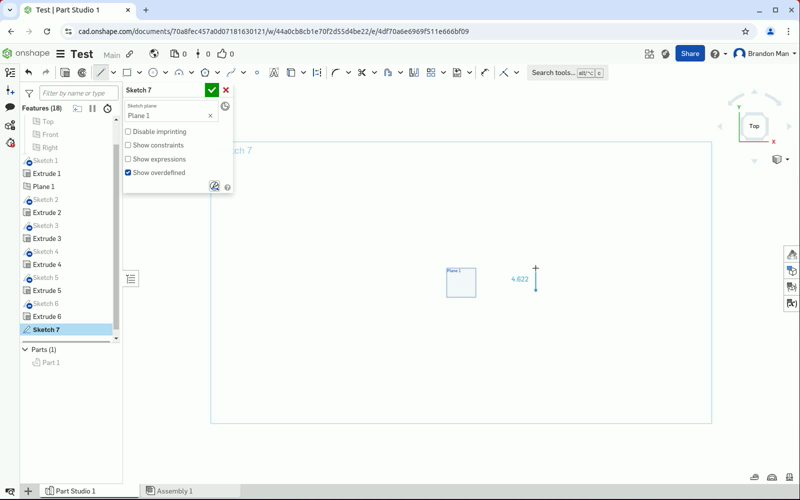
click(535, 267)
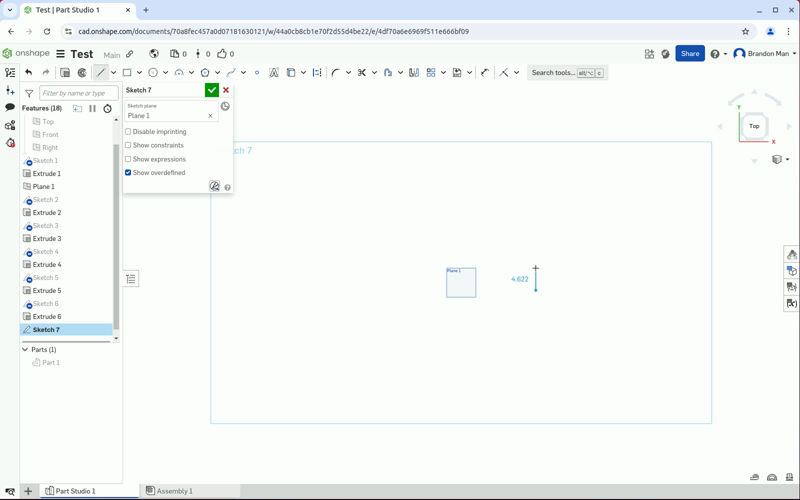
key_up(shift)
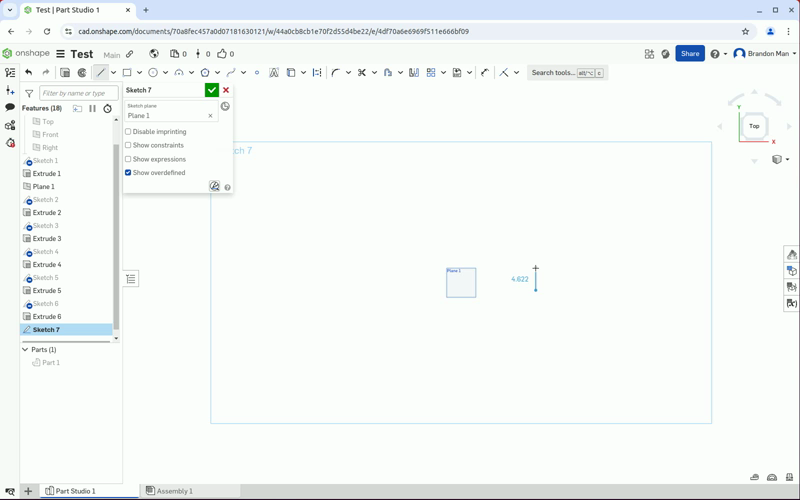
key(esc)
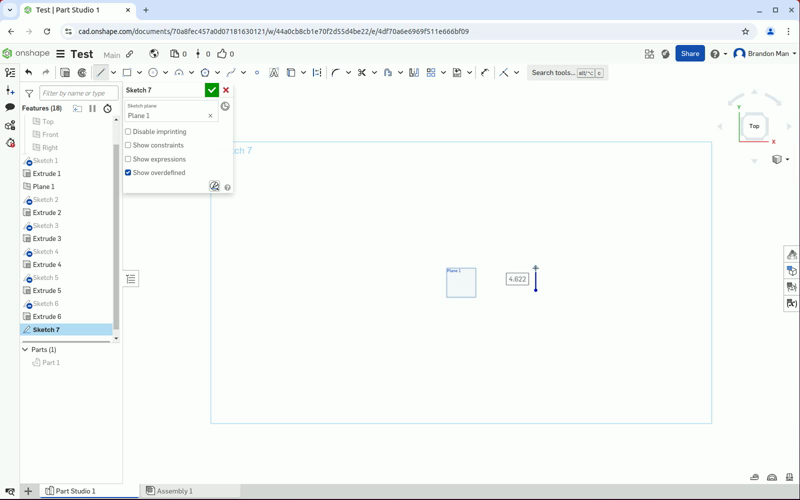
key(a)
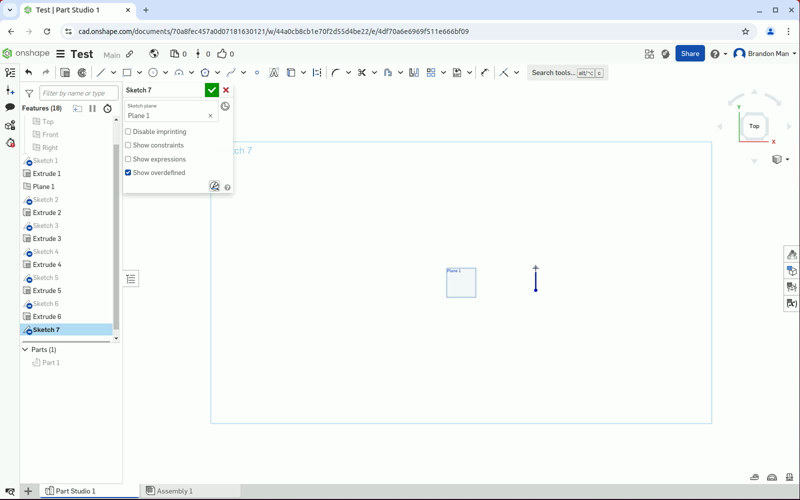
mouse_move(535, 267)
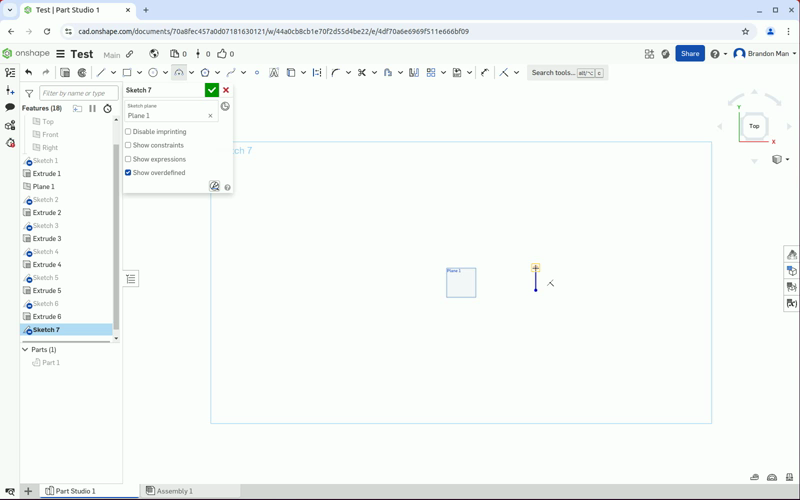
click(535, 267)
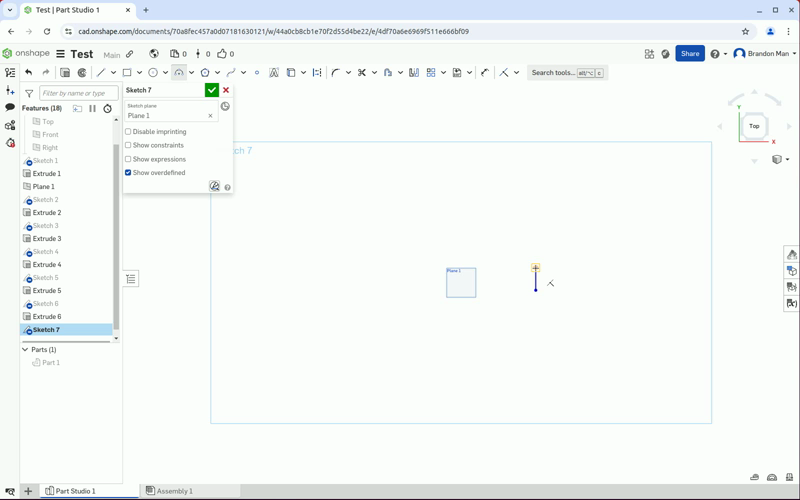
mouse_move(535, 290)
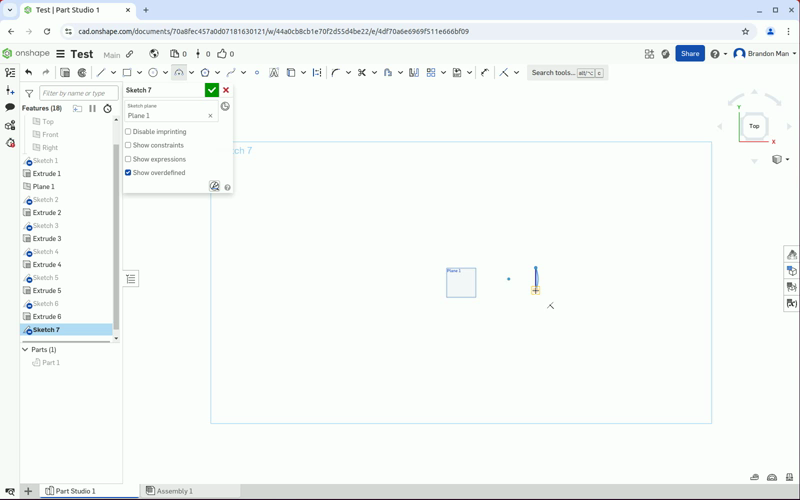
click(535, 290)
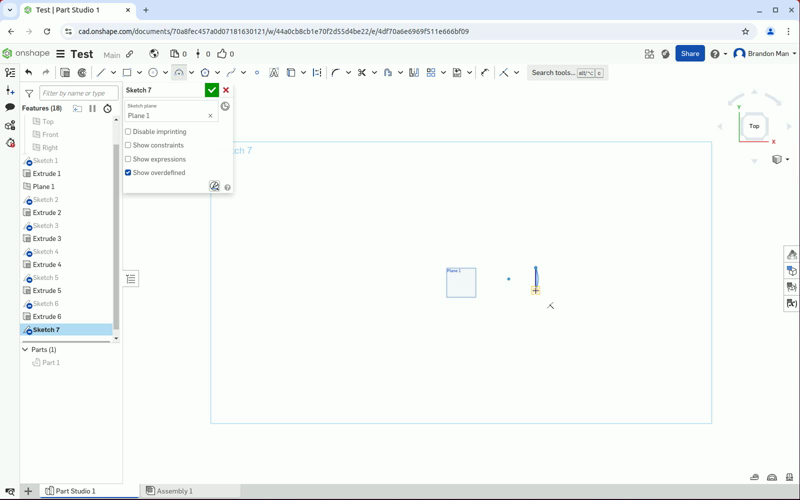
key_down(shift)
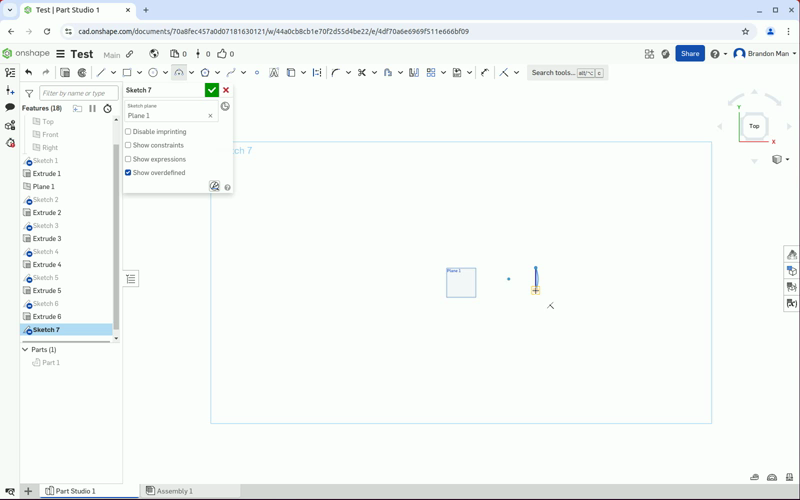
mouse_move(524, 279)
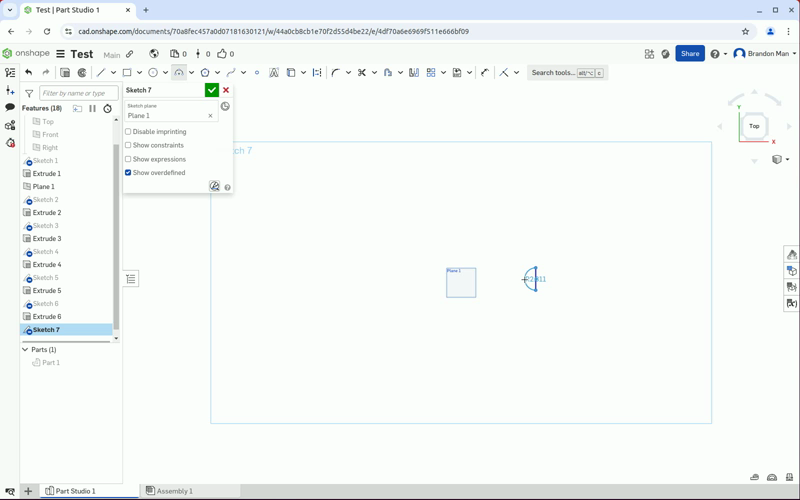
click(524, 279)
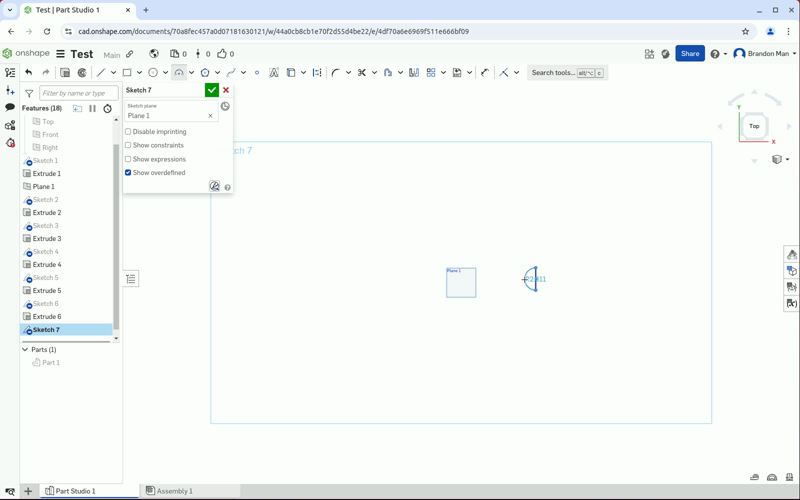
key_up(shift)
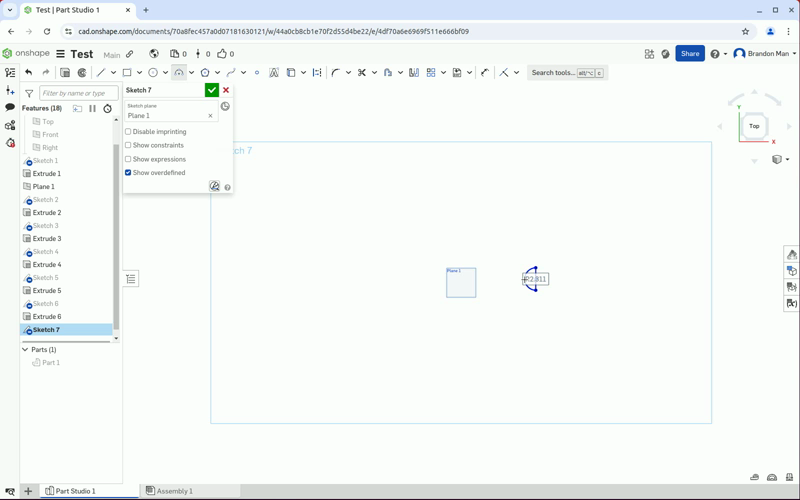
key(esc)
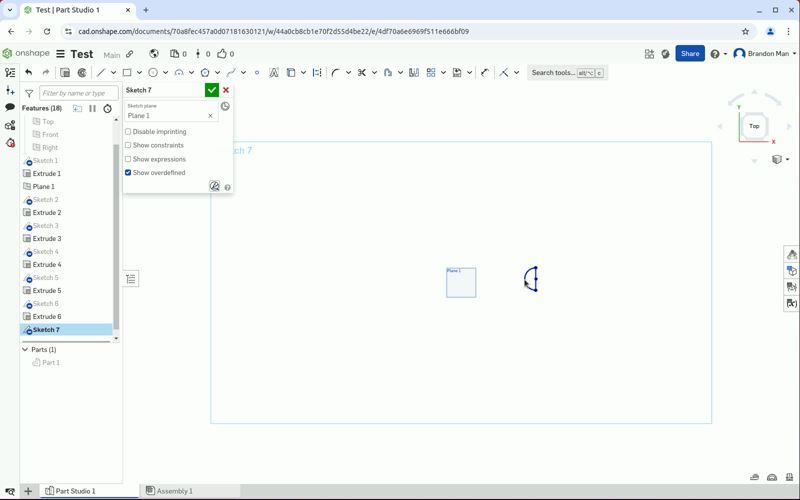
mouse_move(531, 271)
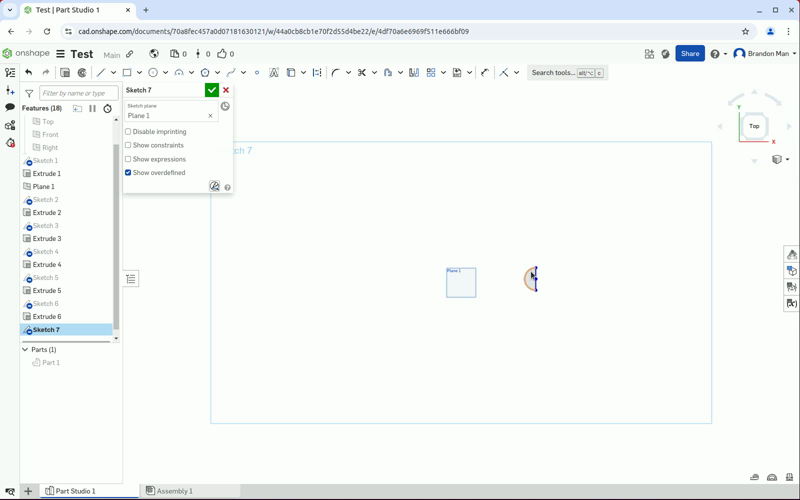
scroll(6)
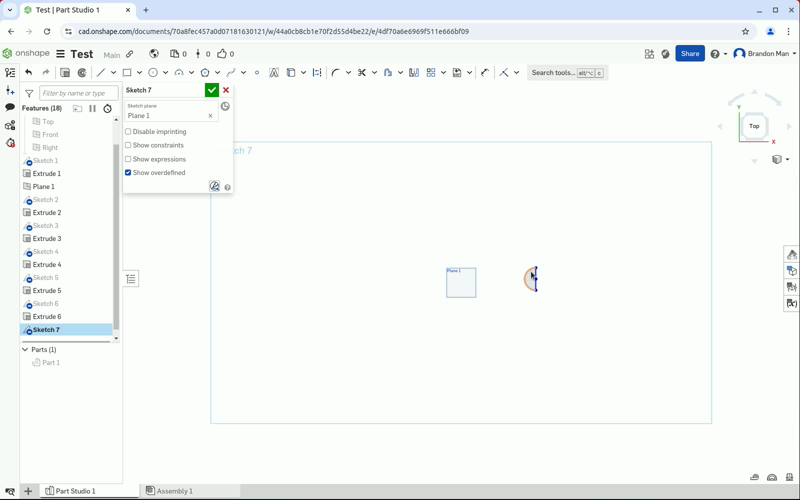
scroll(6)
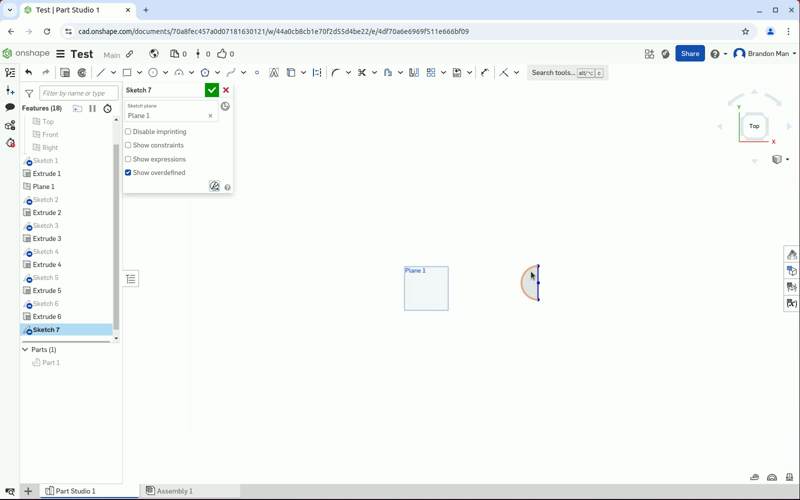
scroll(6)
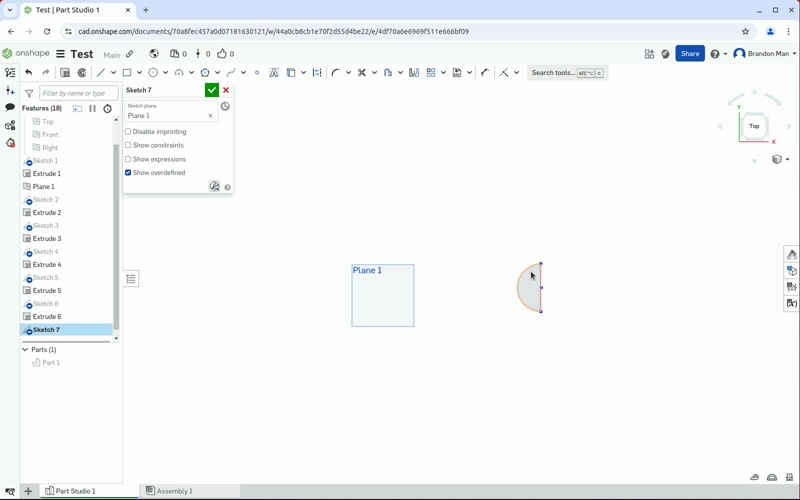
scroll(6)
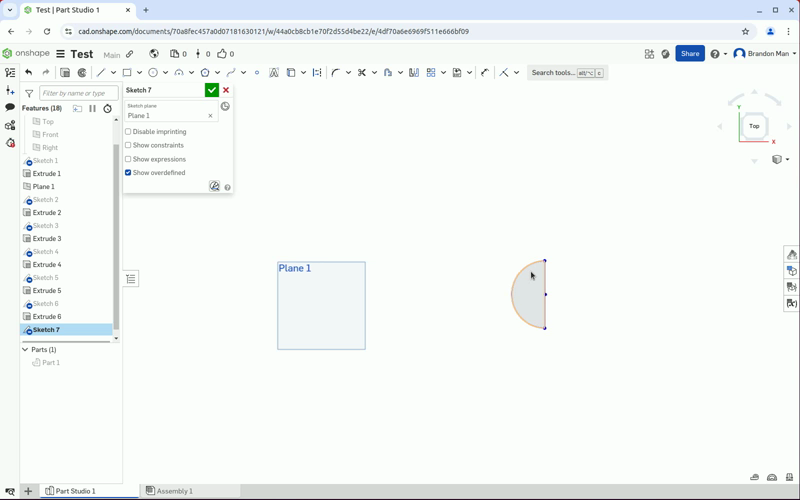
scroll(6)
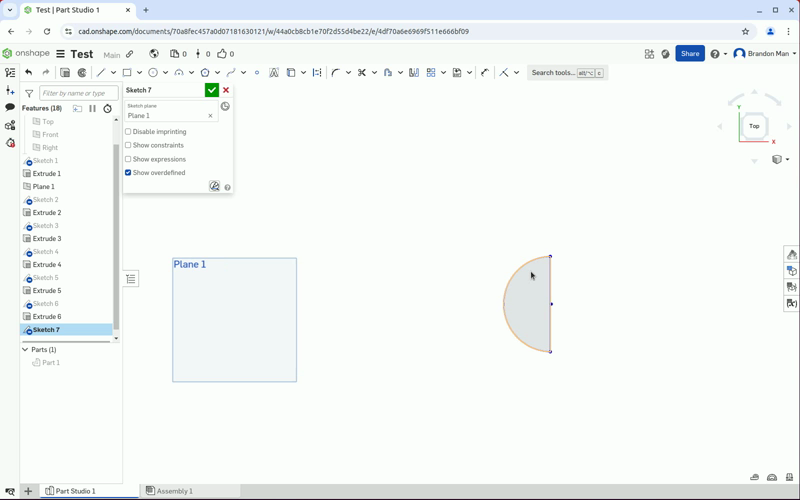
scroll(6)
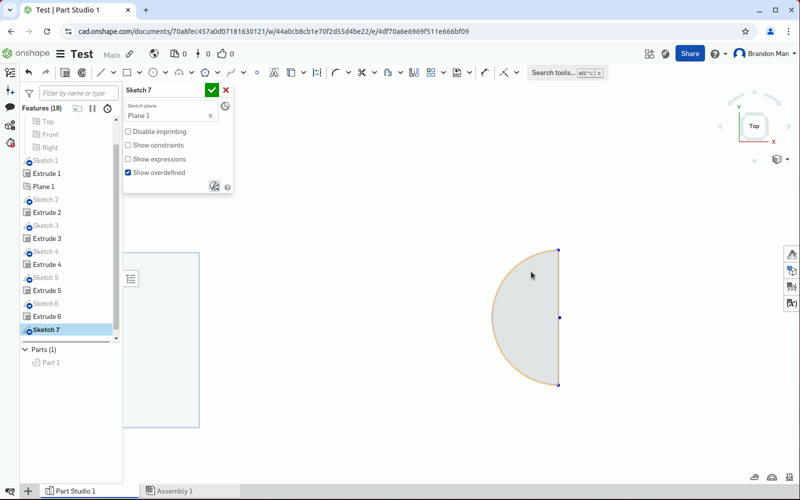
scroll(6)
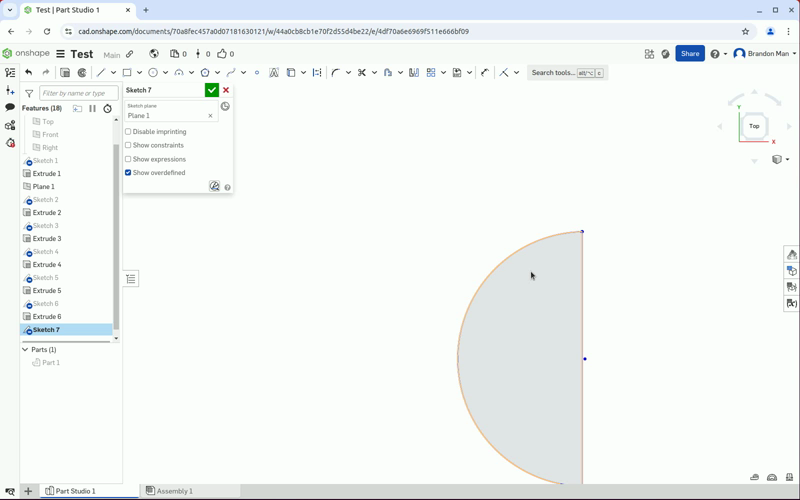
click(531, 271)
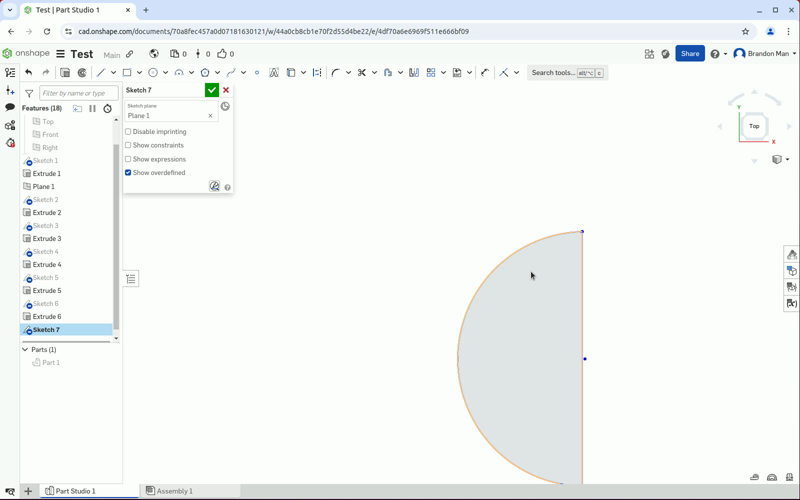
scroll(-6)
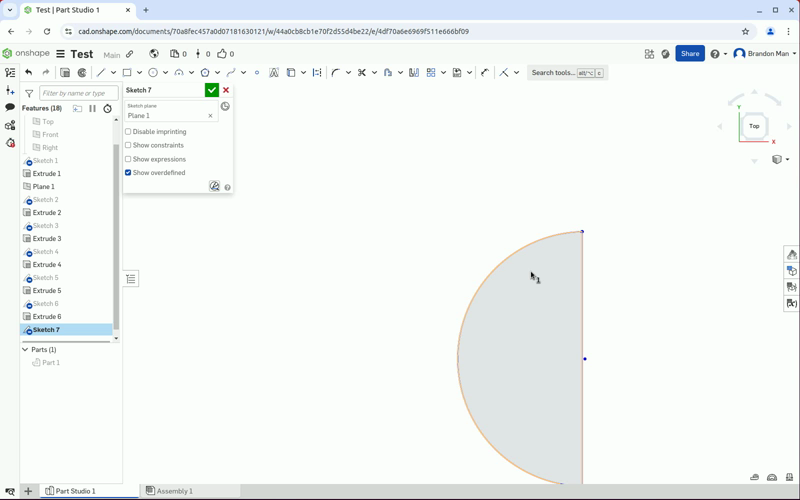
scroll(-6)
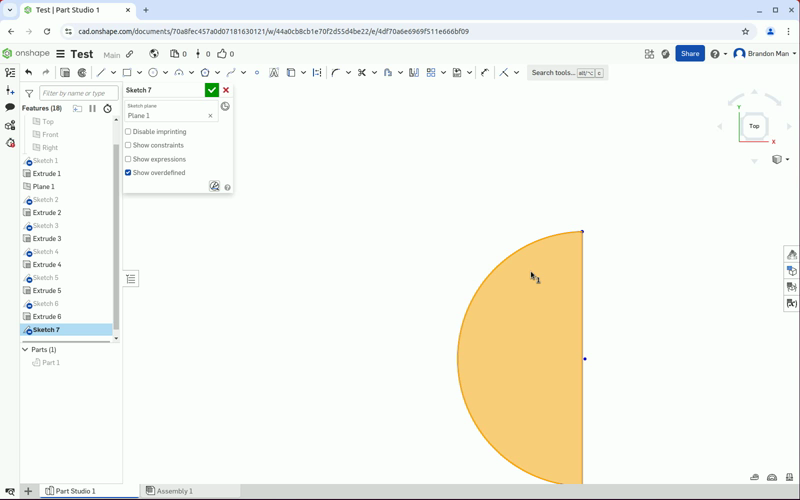
scroll(-6)
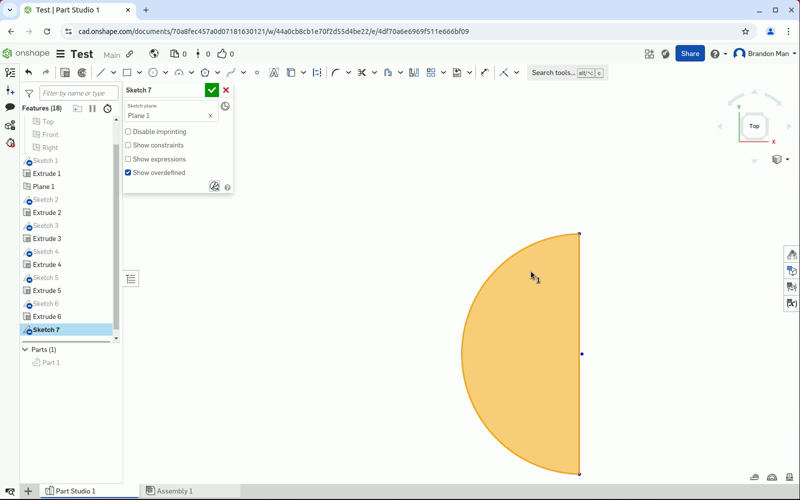
scroll(-6)
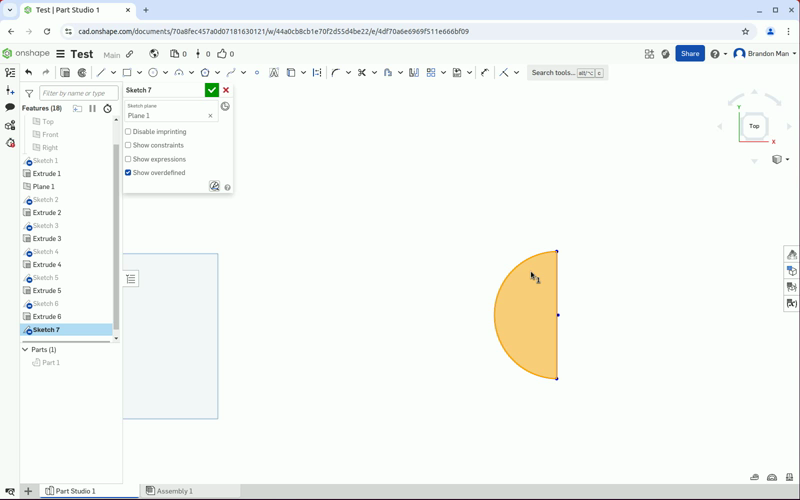
scroll(-6)
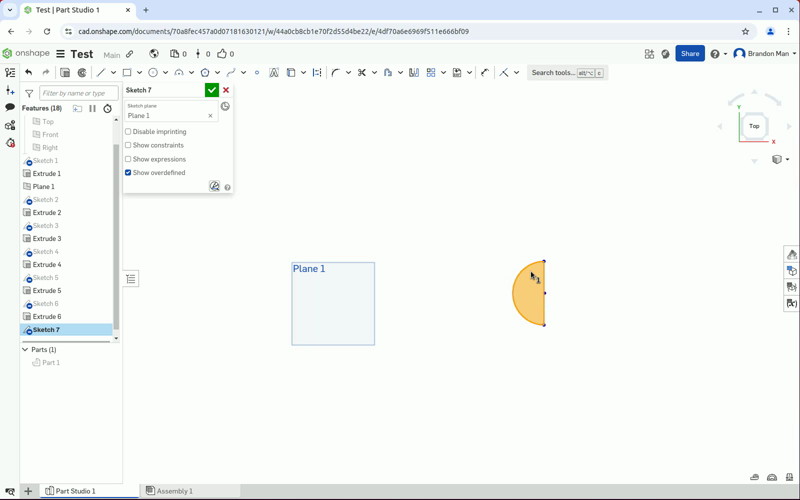
scroll(-6)
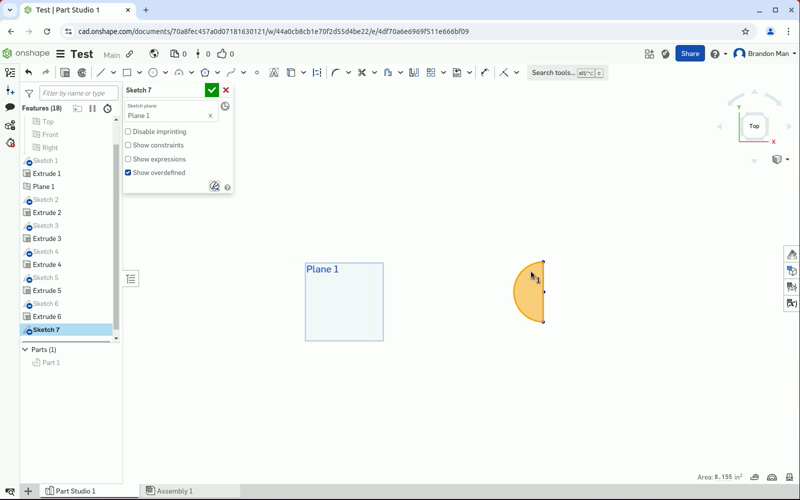
scroll(-6)
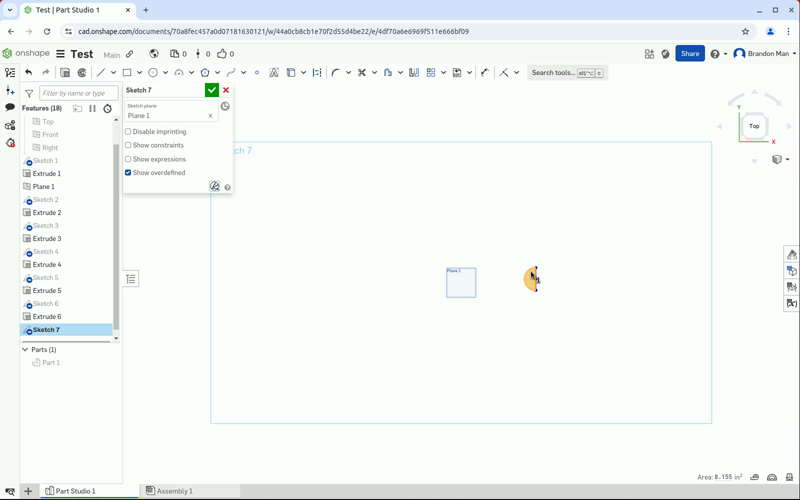
mouse_move(73, 352)
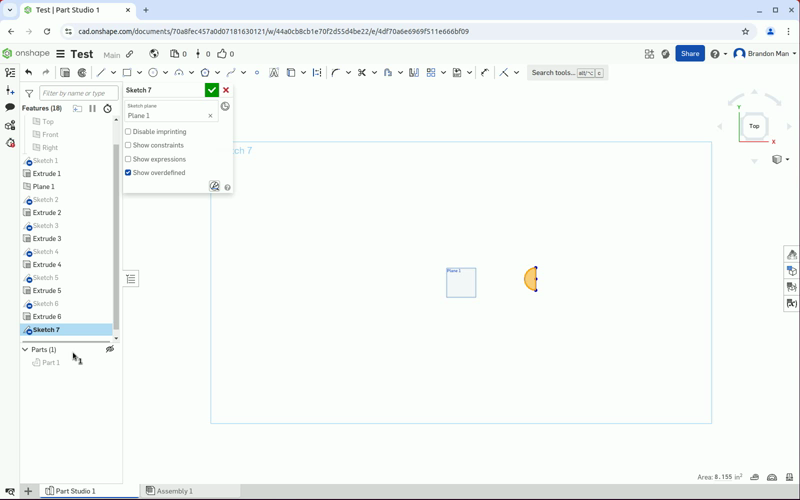
key(shift+y)
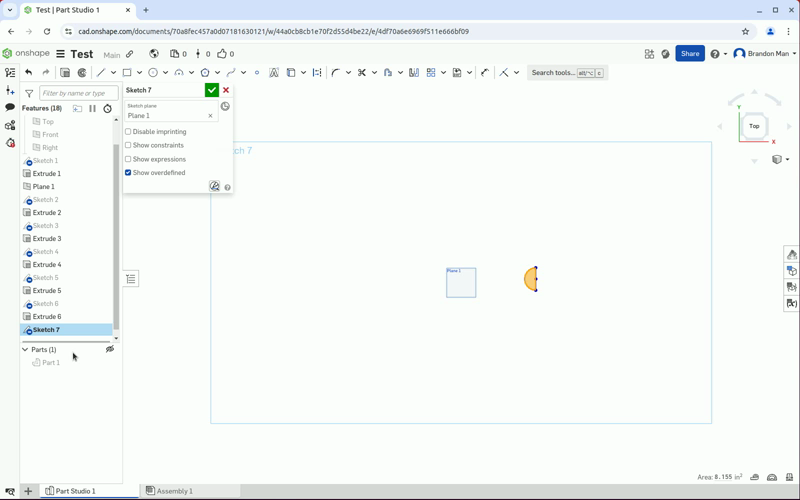
key(shift+e)
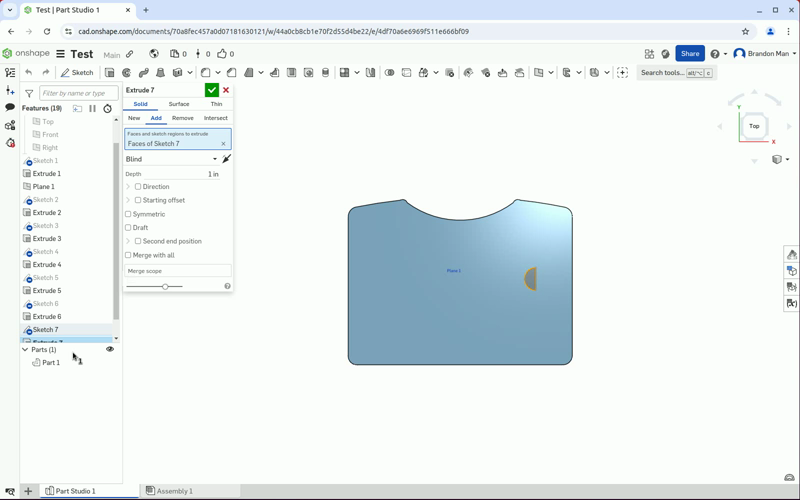
mouse_move(143, 106)
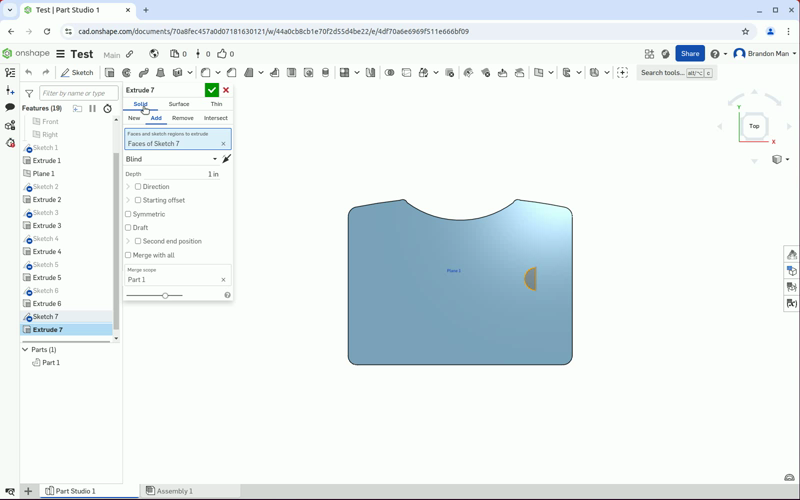
click(143, 106)
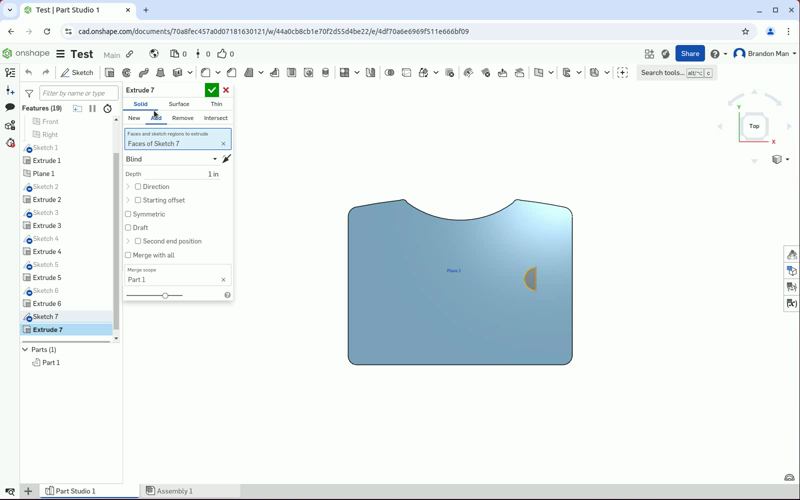
mouse_move(186, 120)
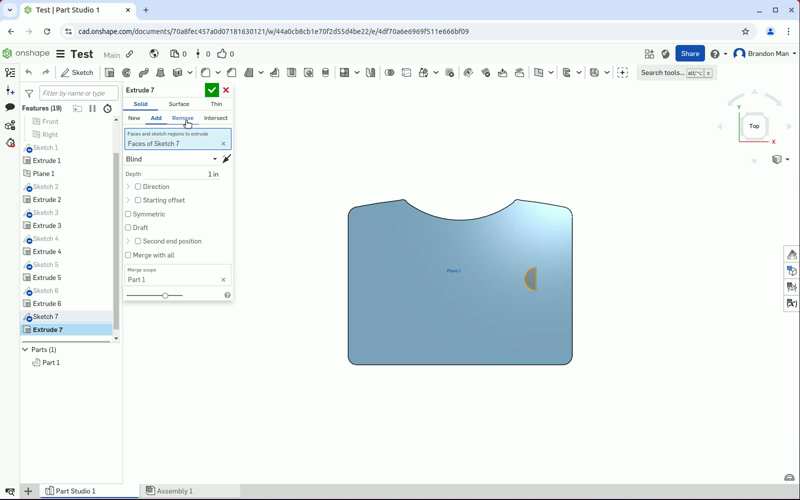
click(186, 120)
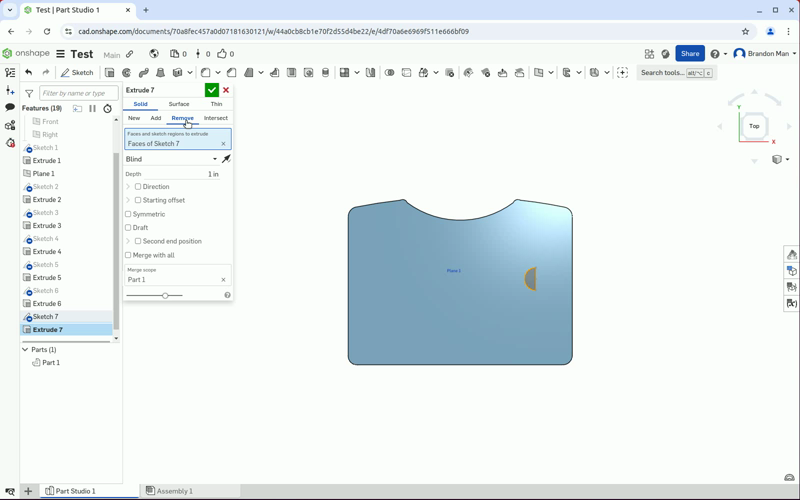
key(tab, 4)
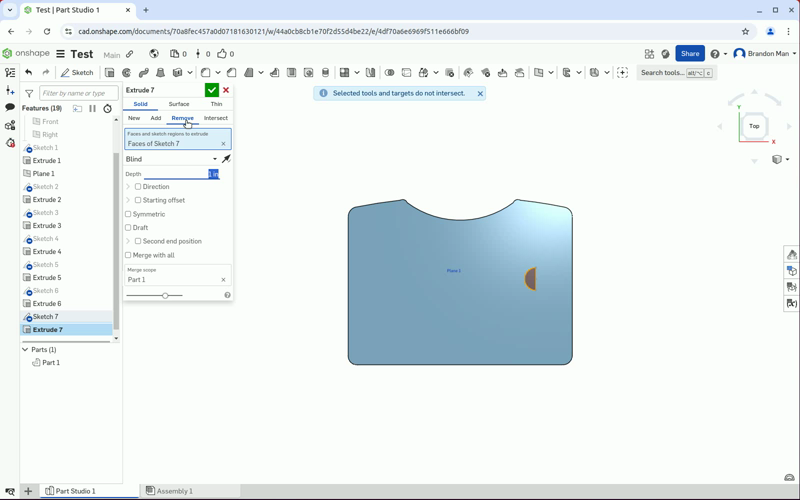
text(4.333)
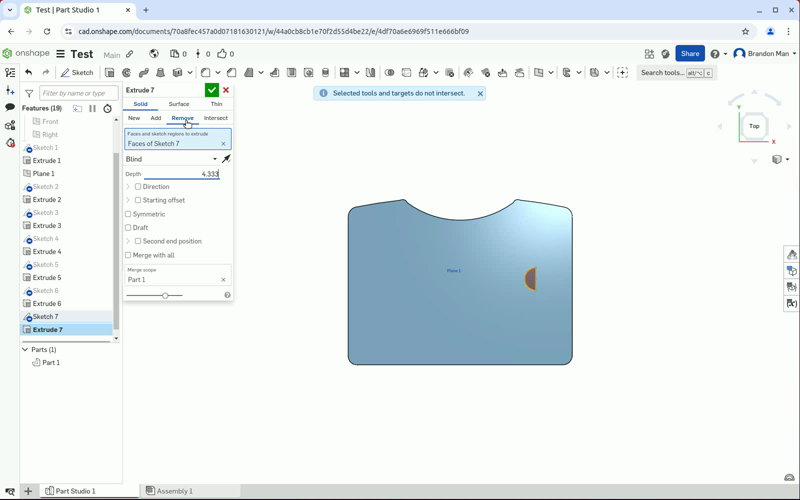
key(tab, 6)
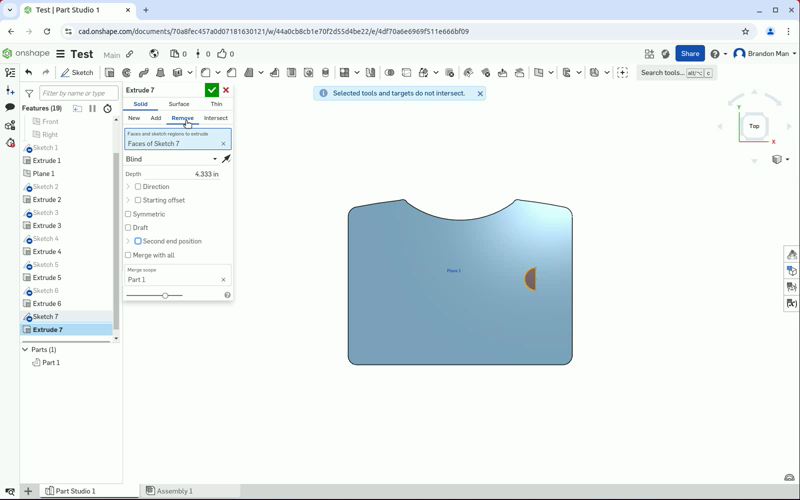
key(space)
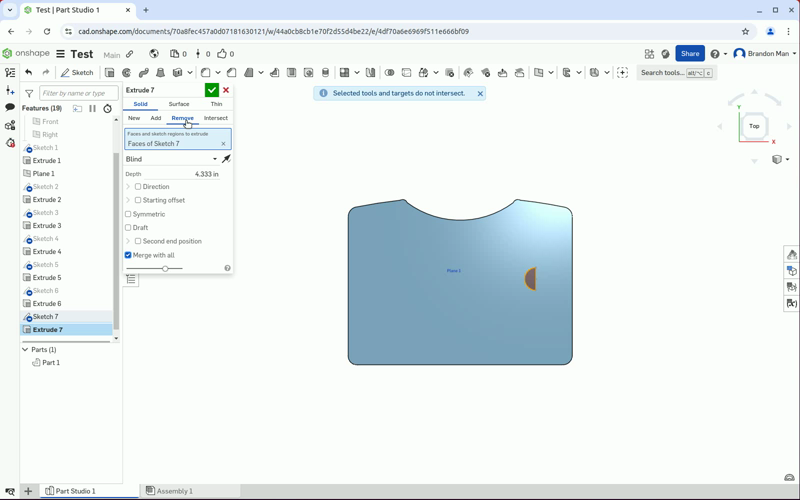
key(enter)
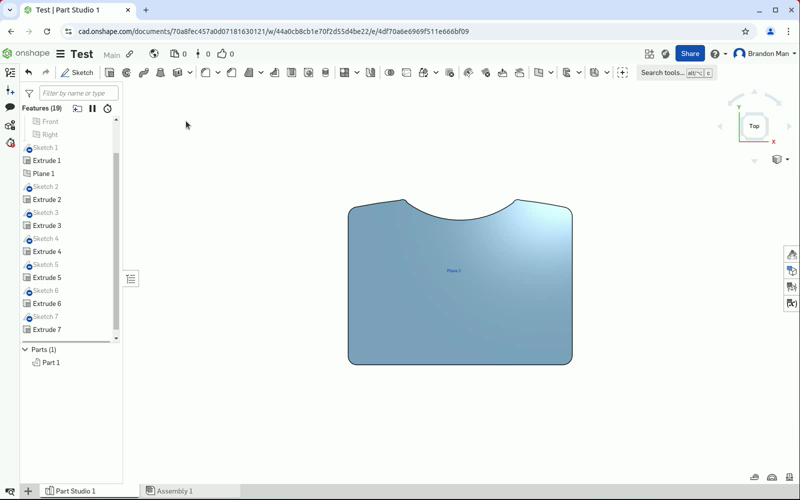
key(shift+h)
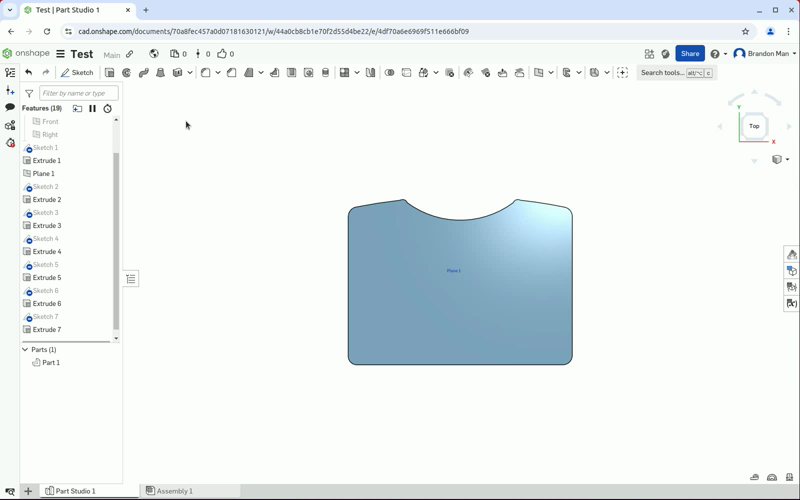
key(shift+h)
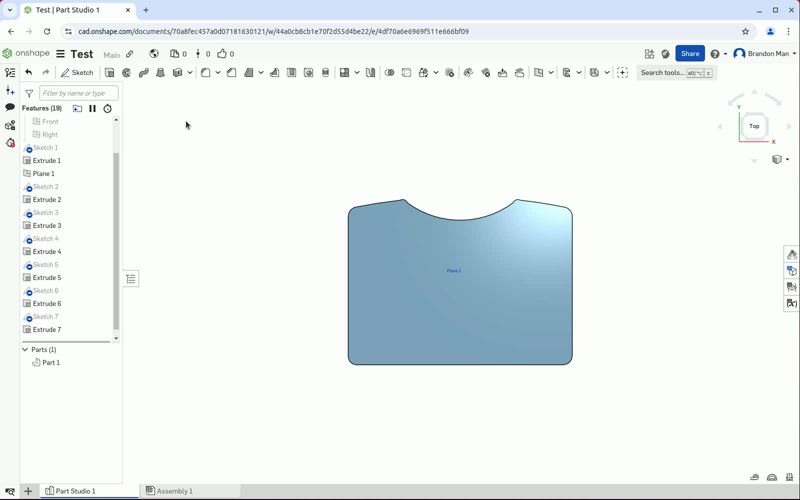
mouse_move(69, 150)
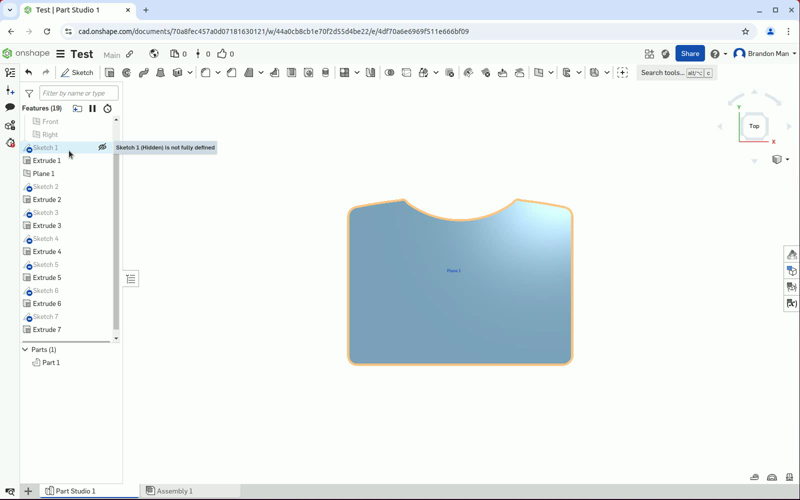
click(69, 150)
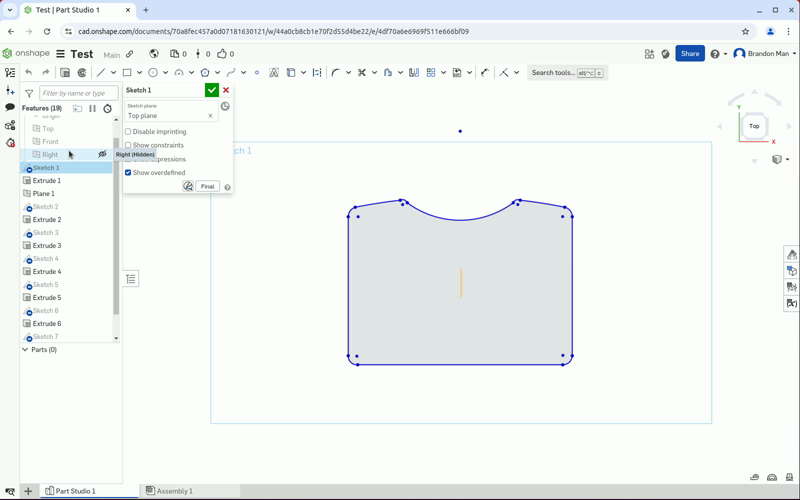
mouse_move(229, 92)
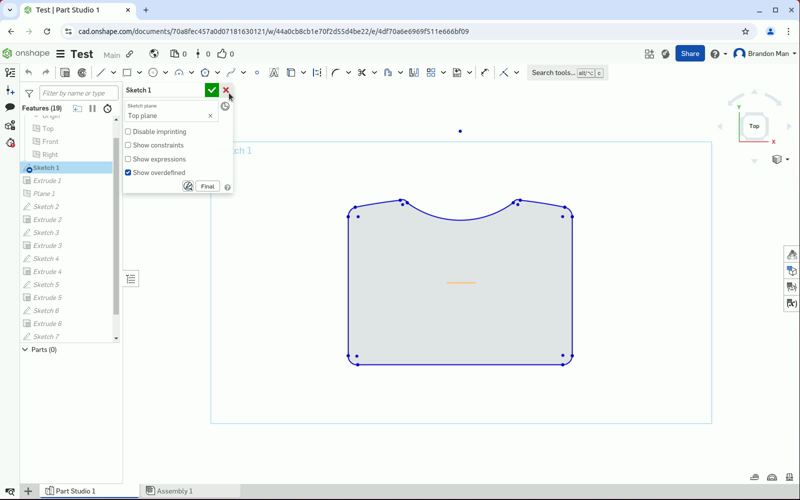
click(229, 92)
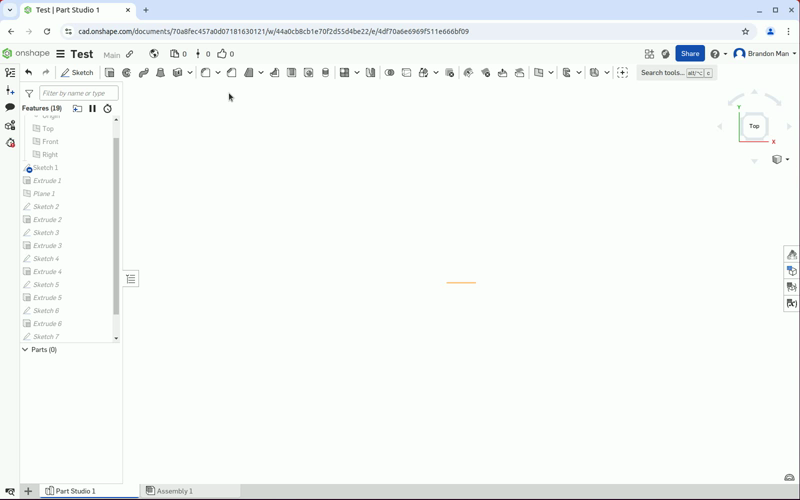
key(shift+s)
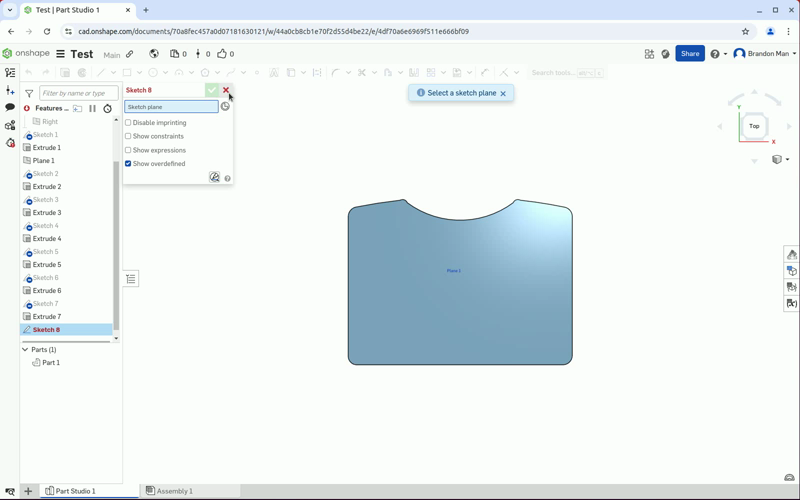
mouse_move(69, 163)
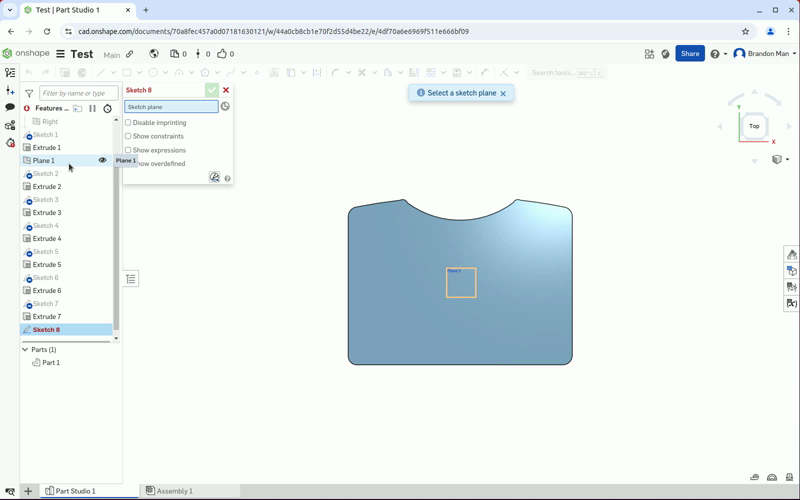
click(69, 163)
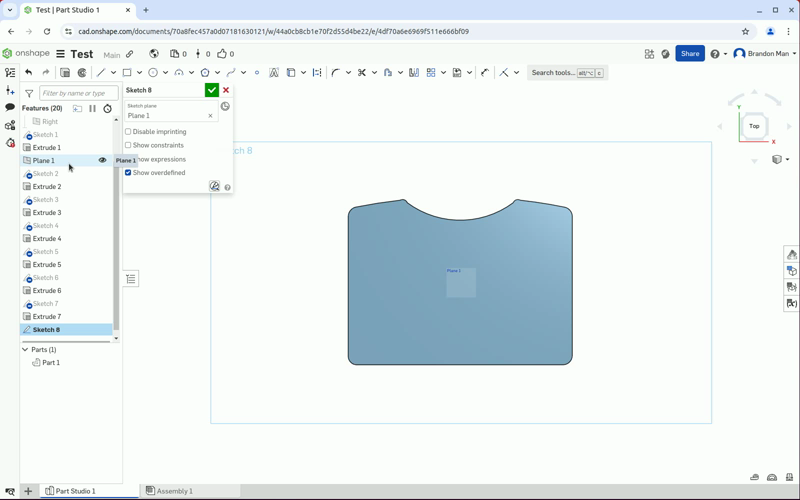
mouse_move(73, 352)
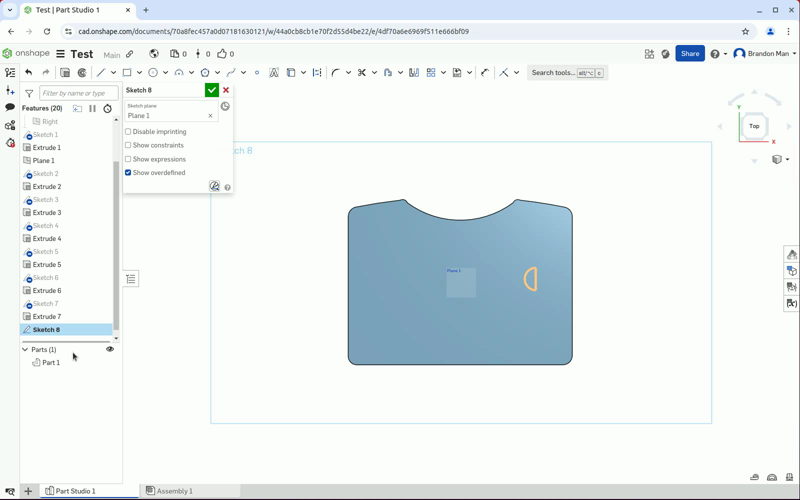
key(y)
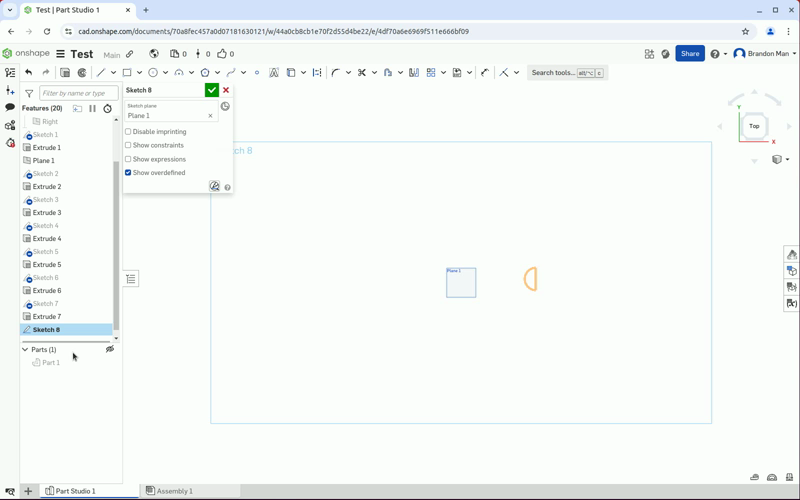
key(a)
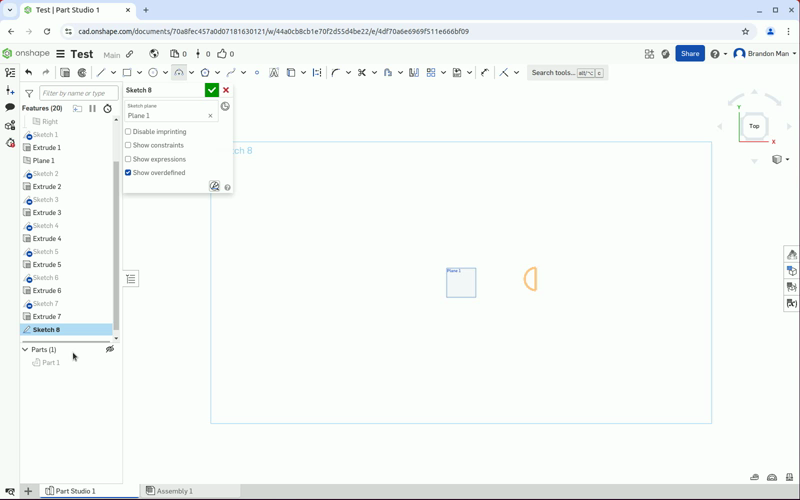
key_down(shift)
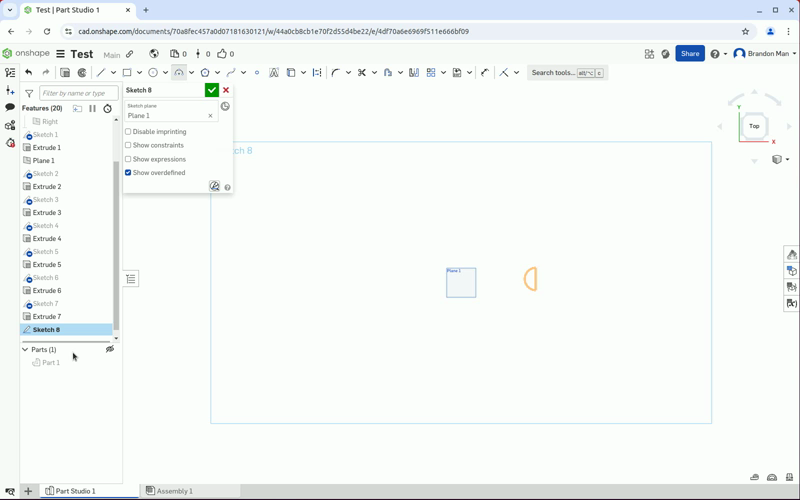
mouse_move(535, 290)
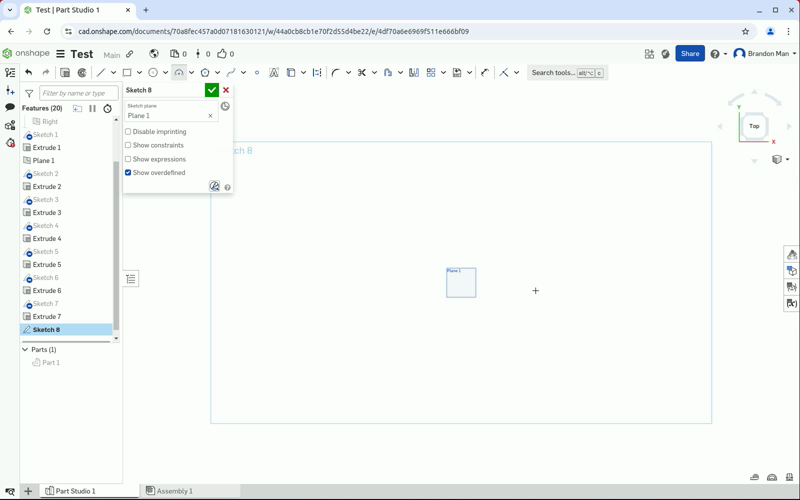
click(535, 290)
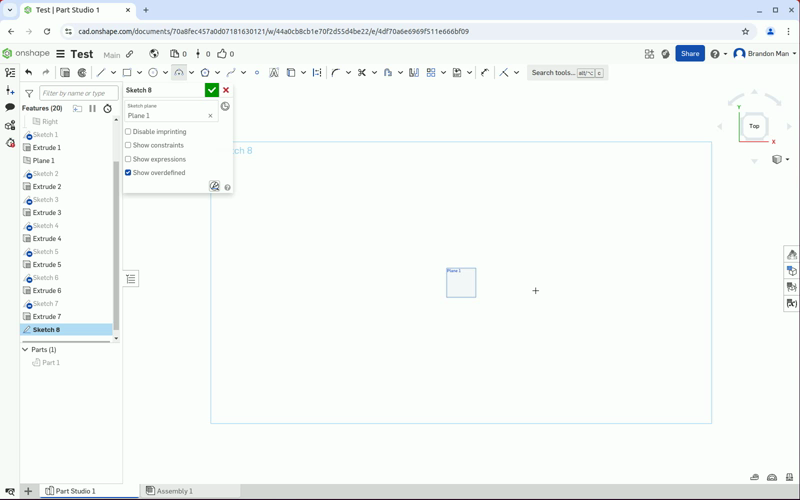
key_up(shift)
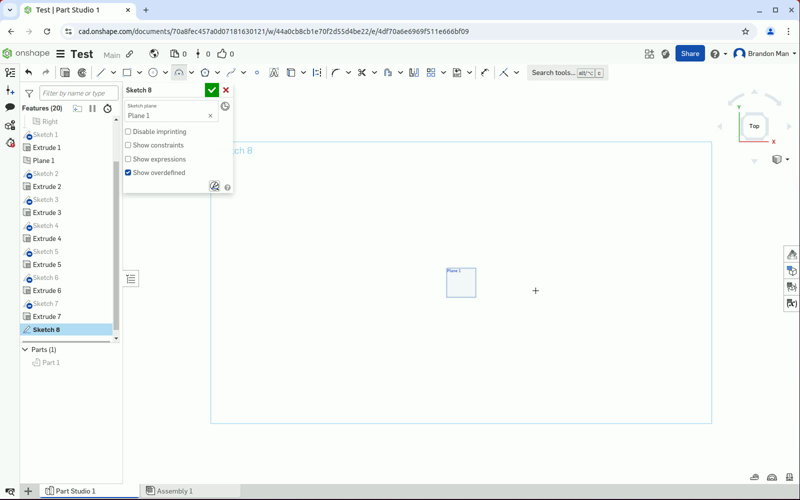
key_down(shift)
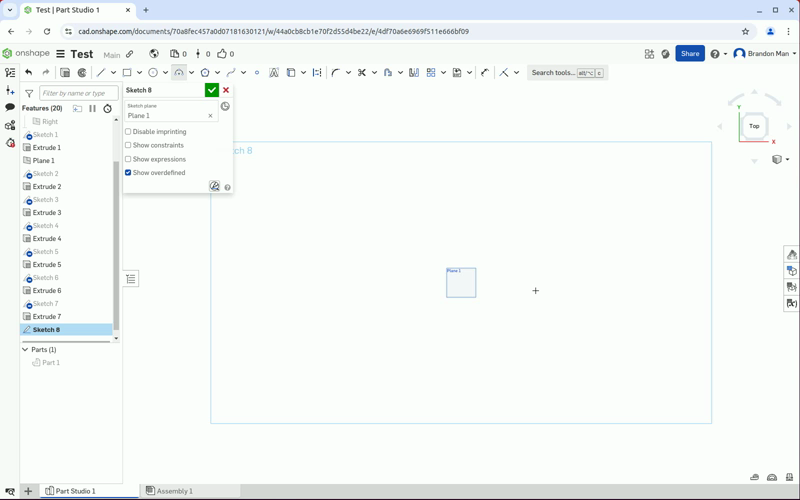
mouse_move(535, 267)
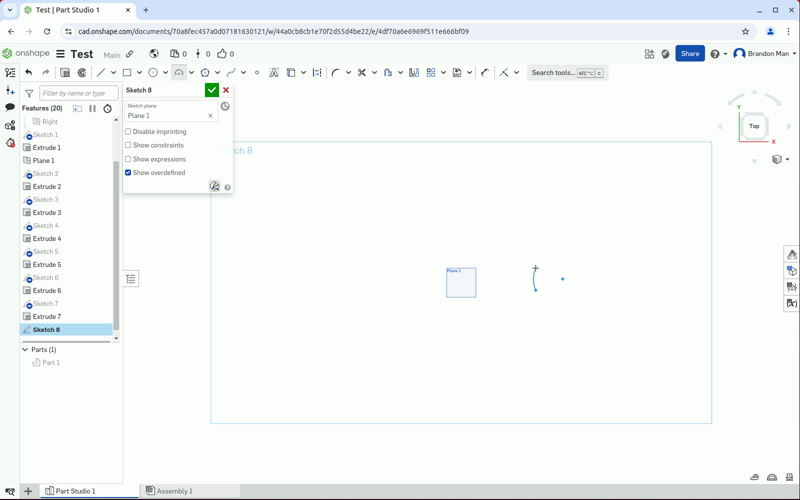
click(535, 267)
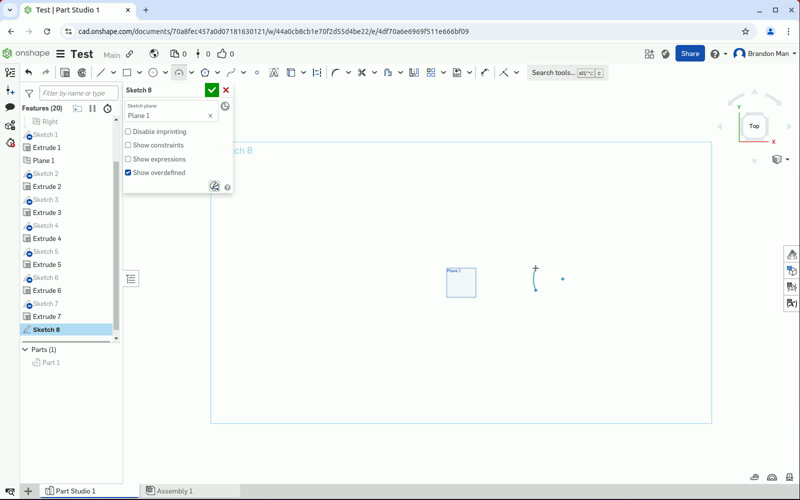
mouse_move(546, 279)
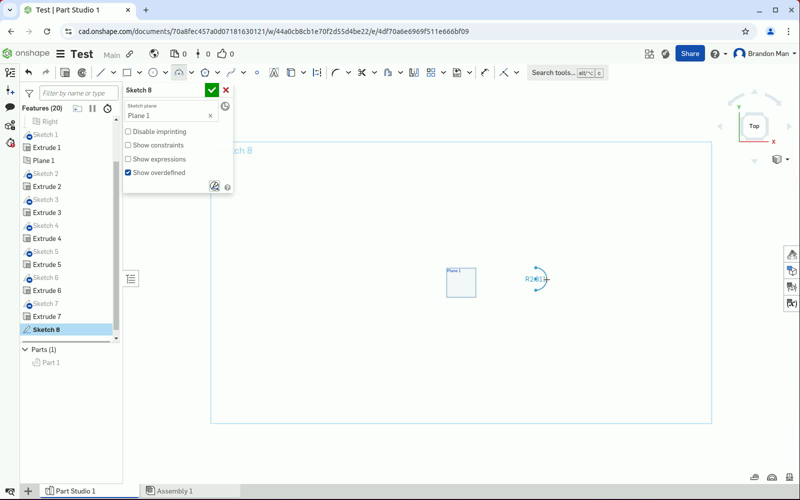
click(546, 279)
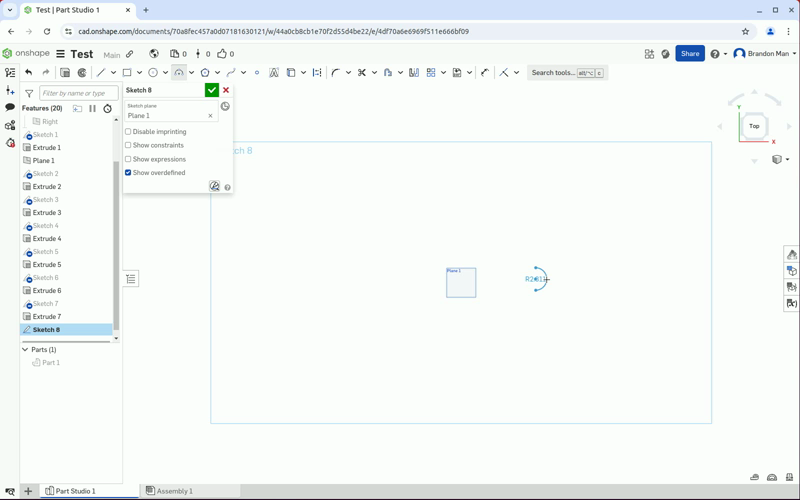
key_up(shift)
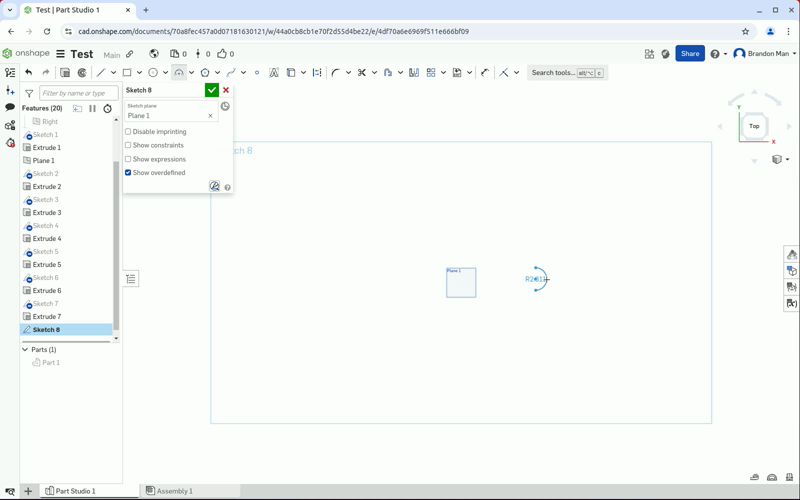
key(esc)
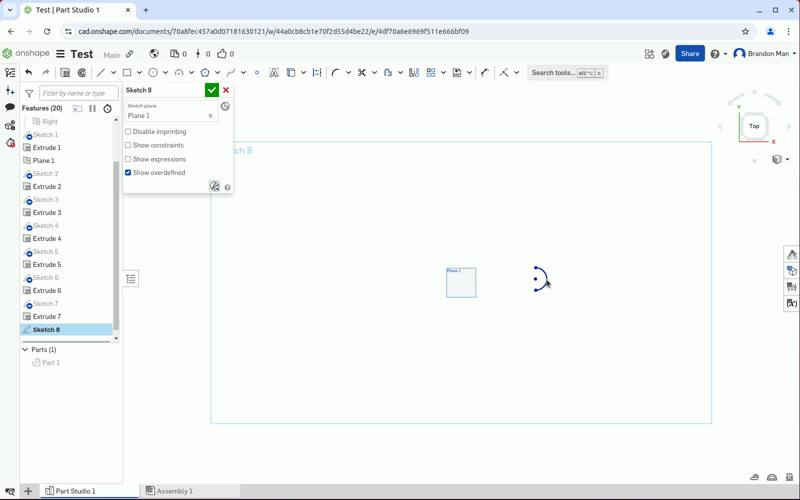
key(l)
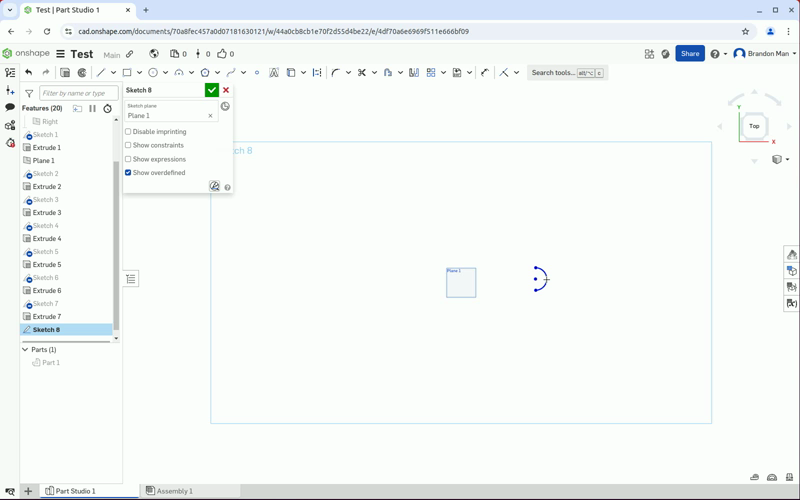
mouse_move(535, 267)
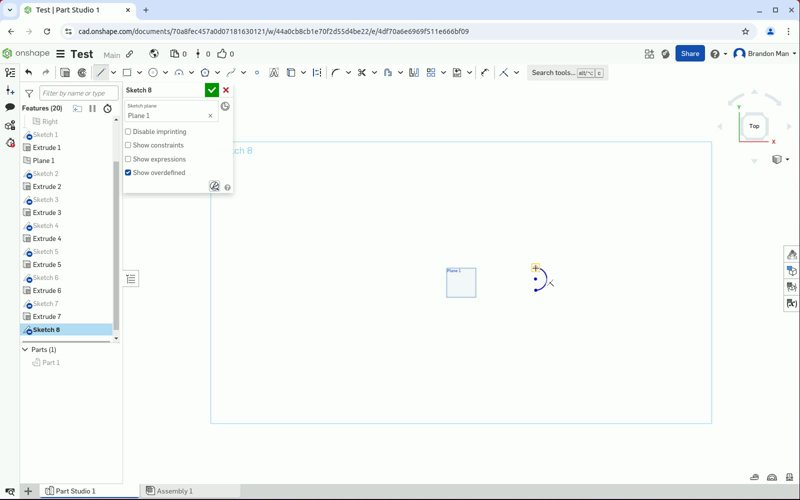
click(535, 267)
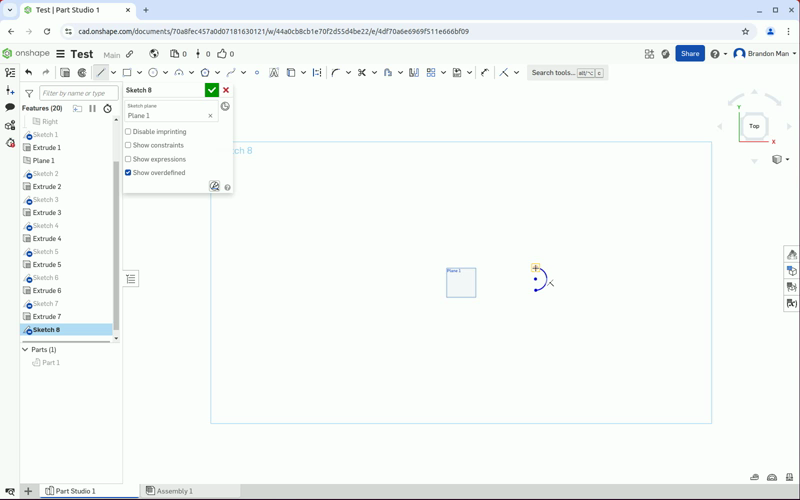
mouse_move(565, 267)
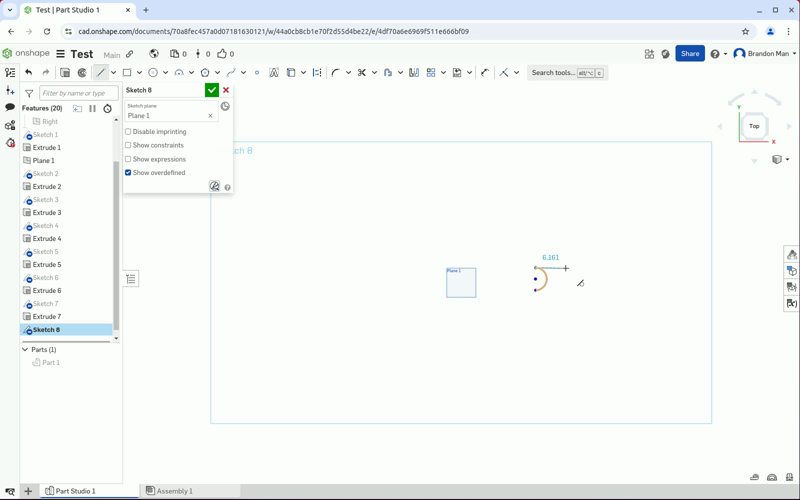
key_down(shift)
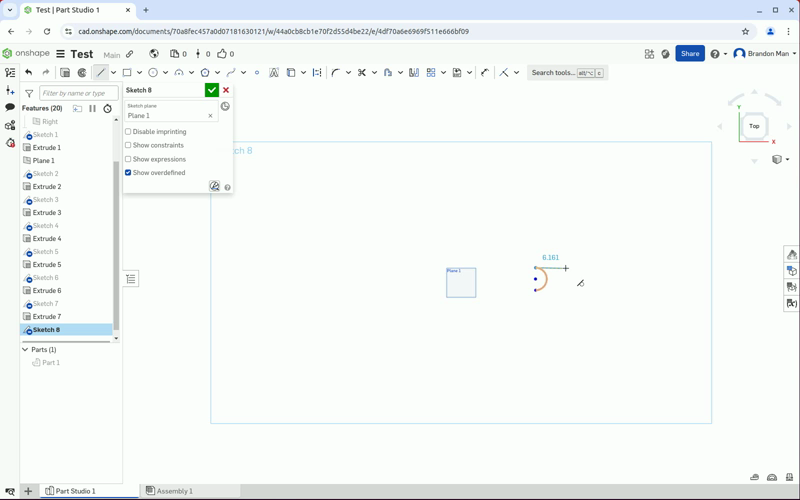
mouse_move(535, 290)
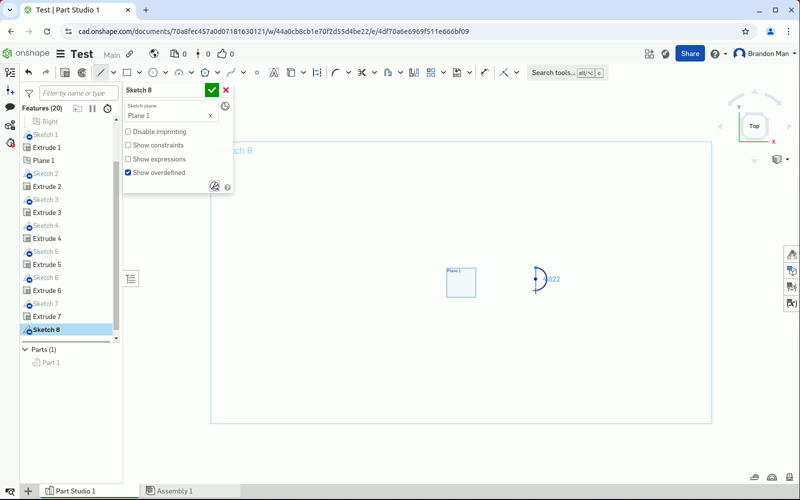
key_up(shift)
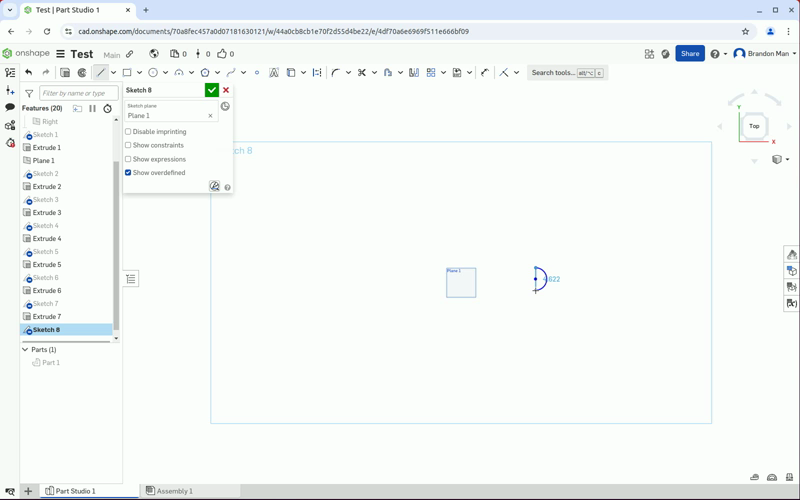
click(535, 290)
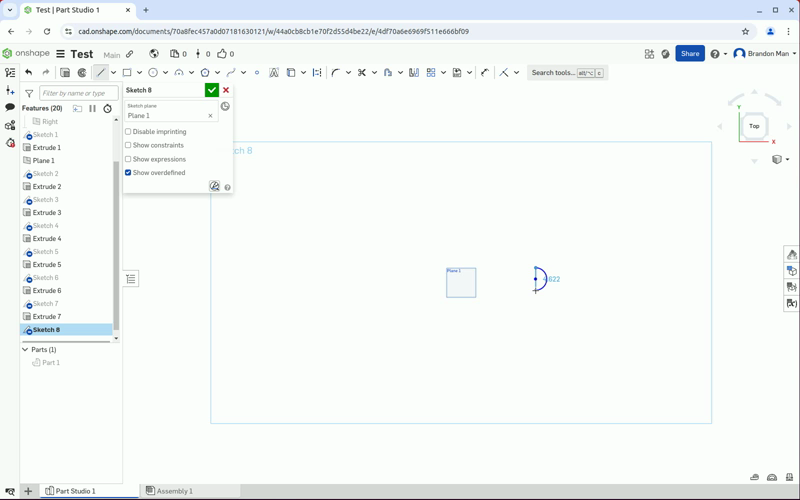
key(esc)
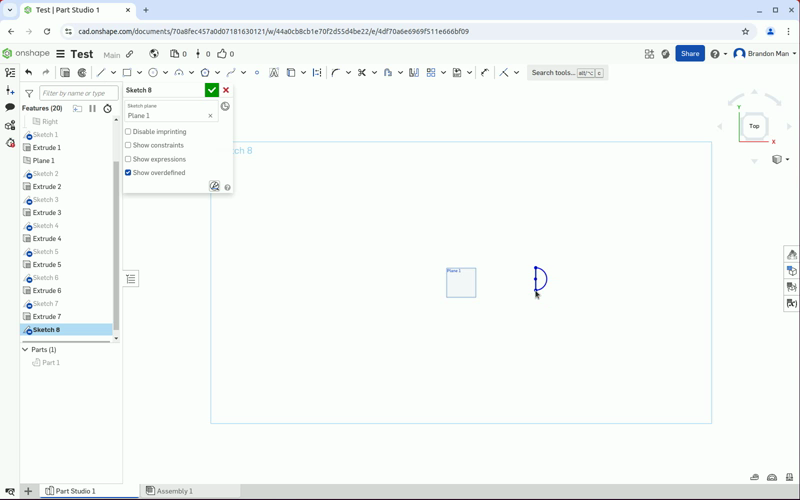
mouse_move(537, 271)
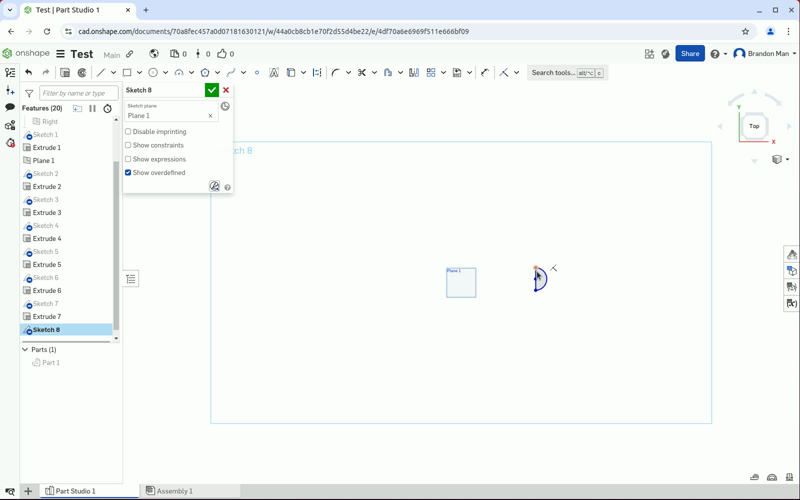
scroll(6)
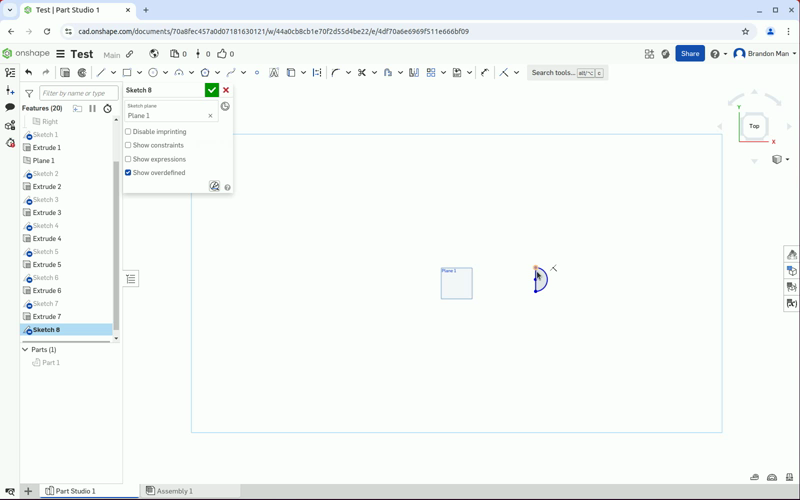
scroll(6)
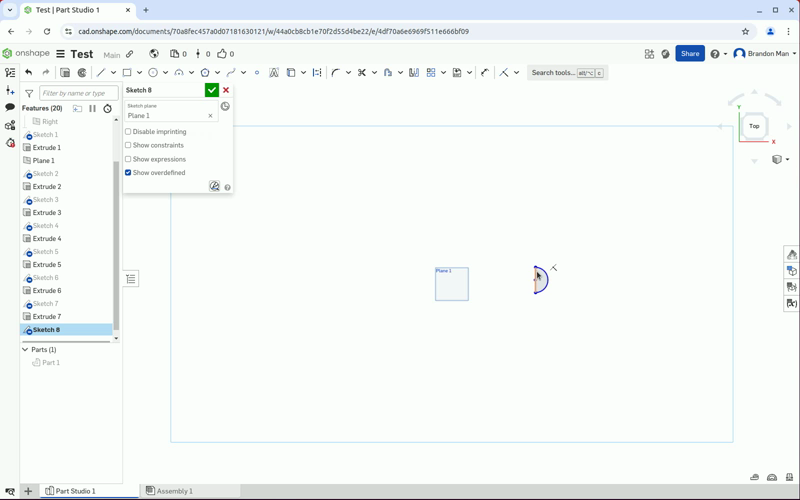
scroll(6)
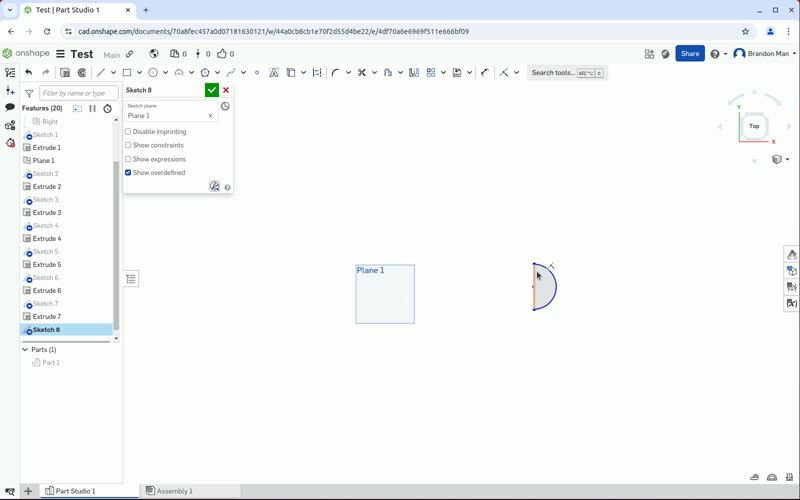
scroll(6)
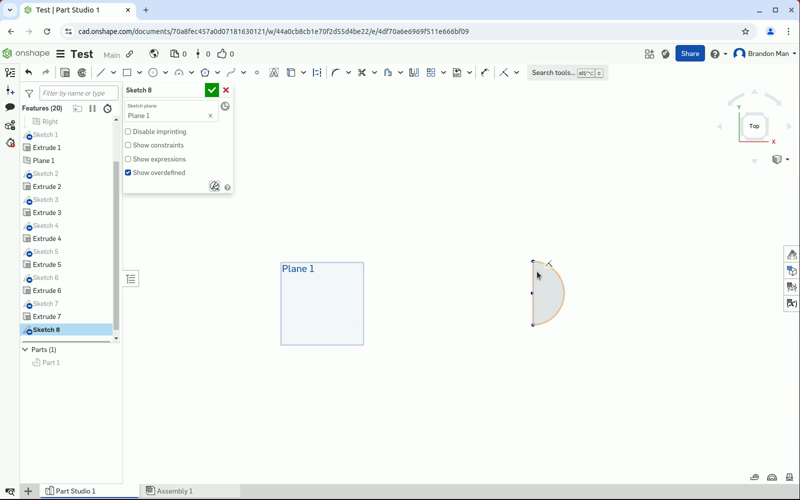
scroll(6)
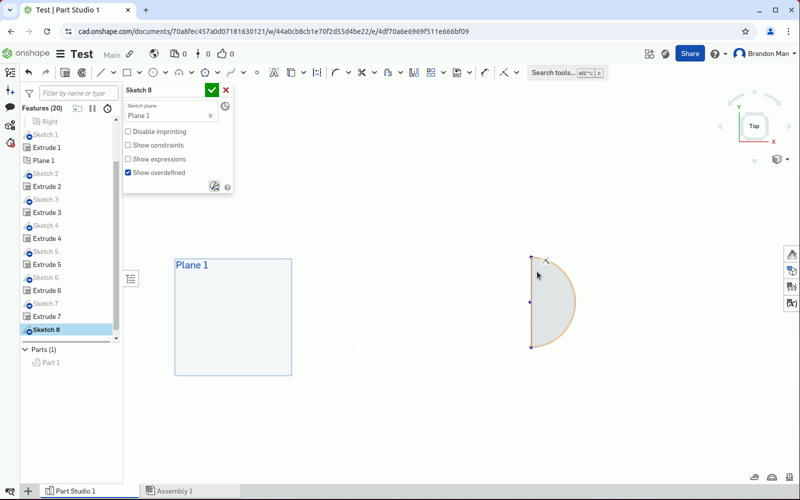
scroll(6)
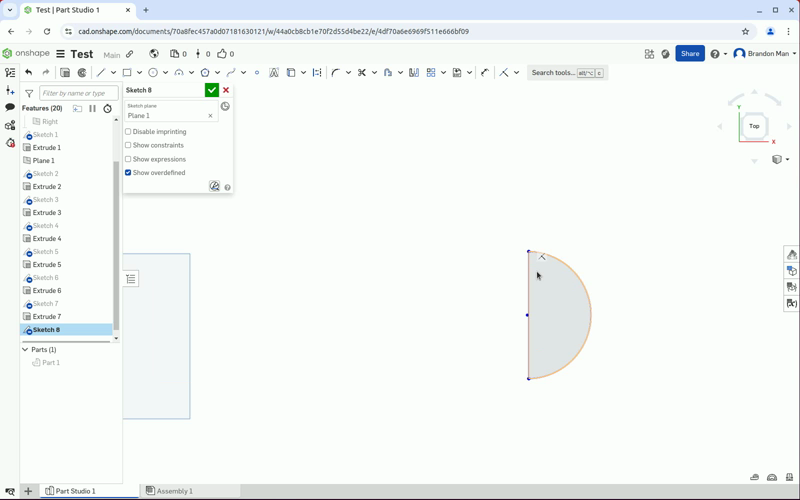
scroll(6)
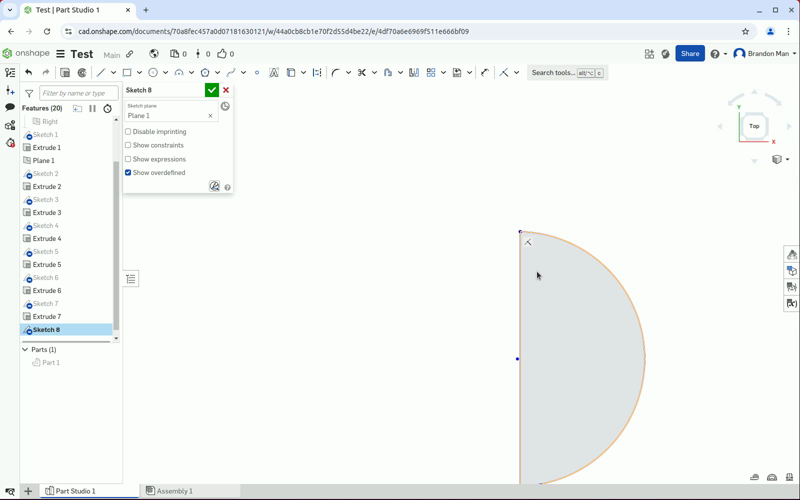
click(537, 271)
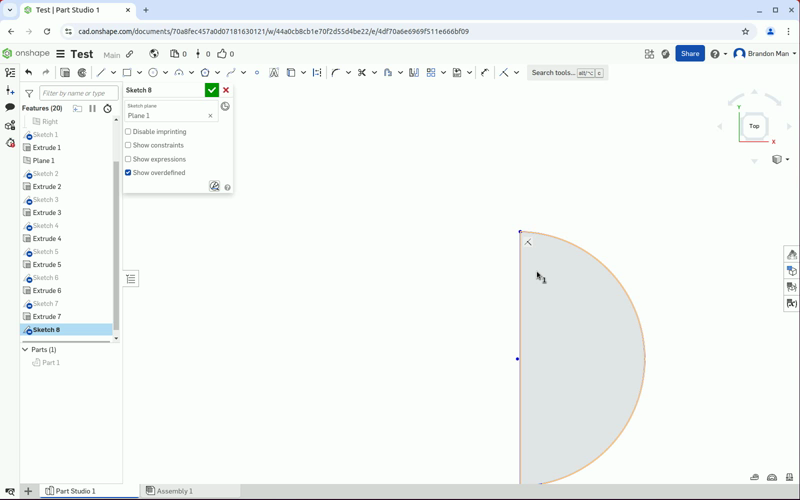
scroll(-6)
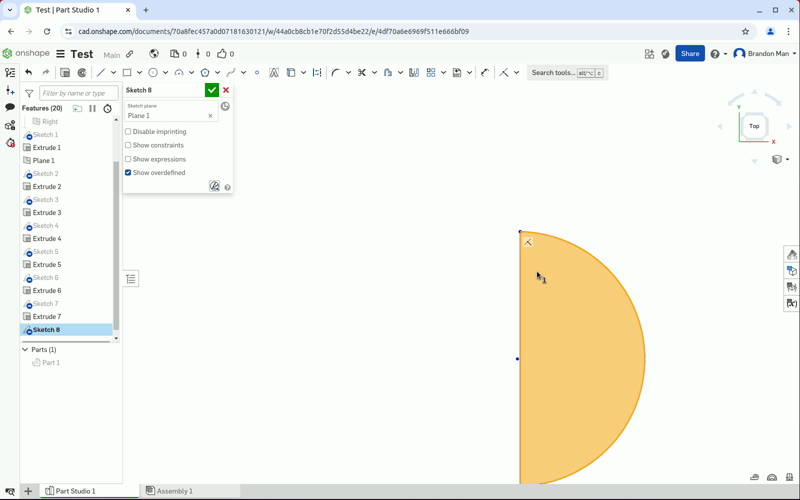
scroll(-6)
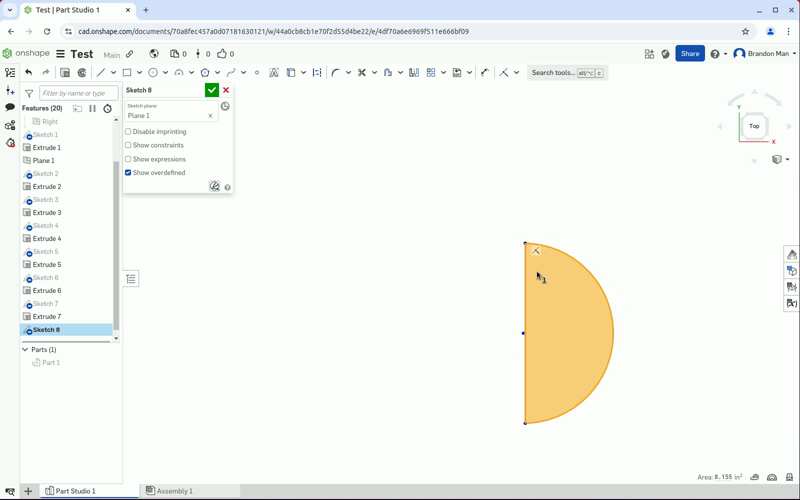
scroll(-6)
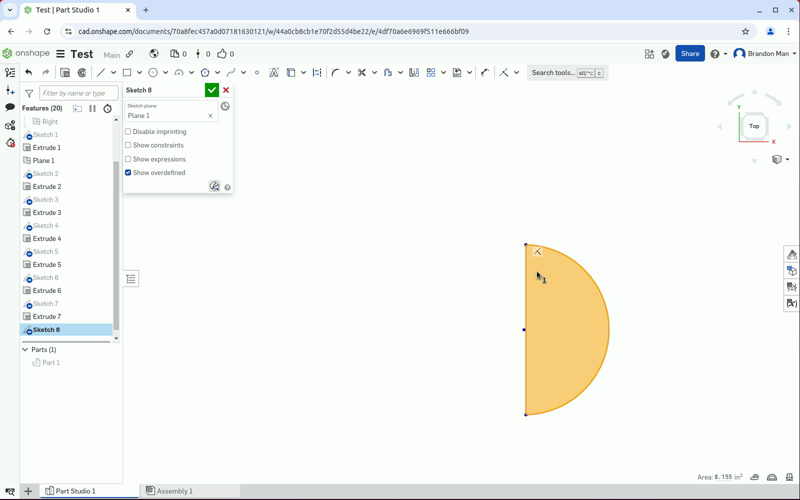
scroll(-6)
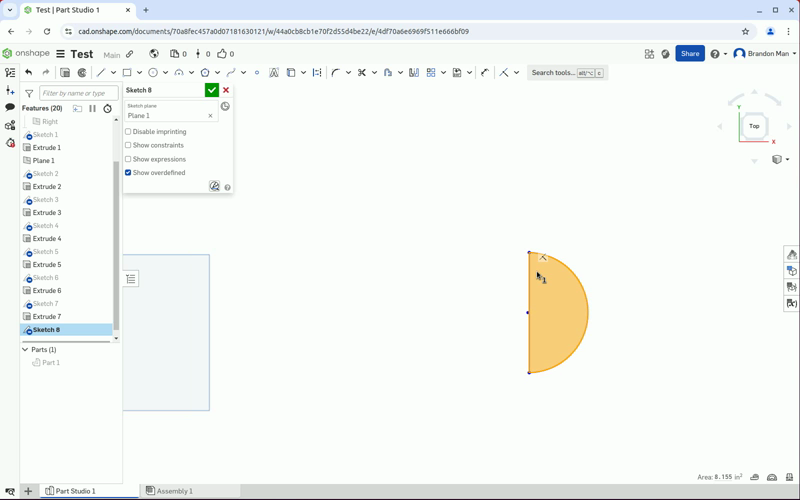
scroll(-6)
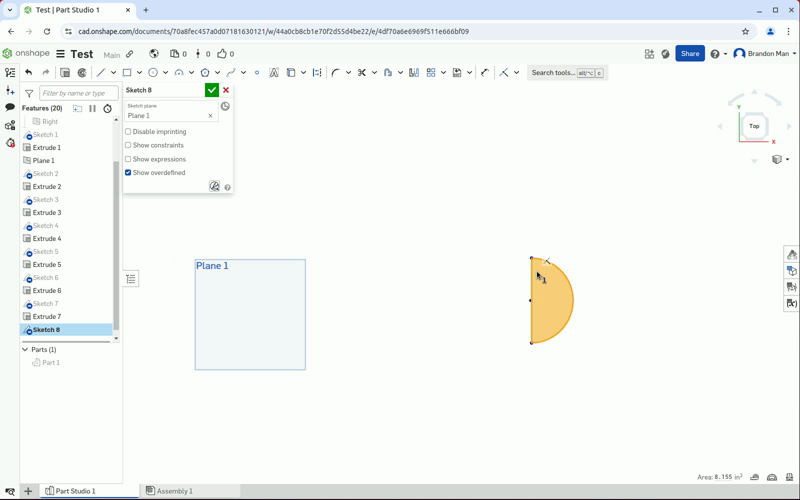
scroll(-6)
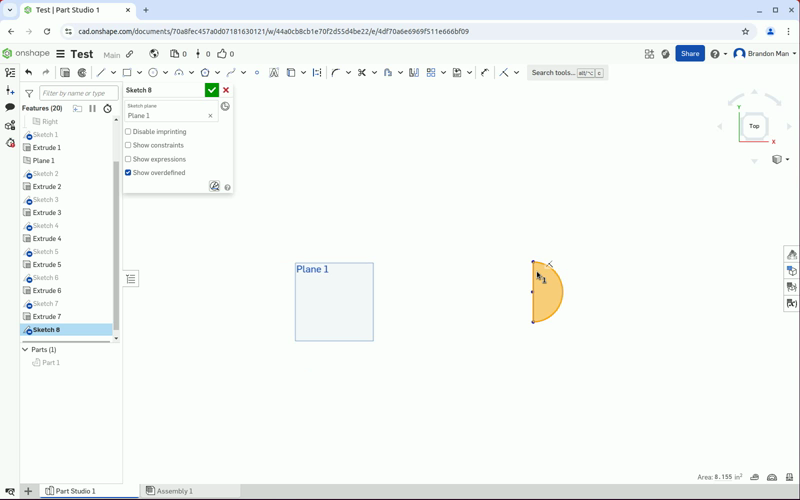
scroll(-6)
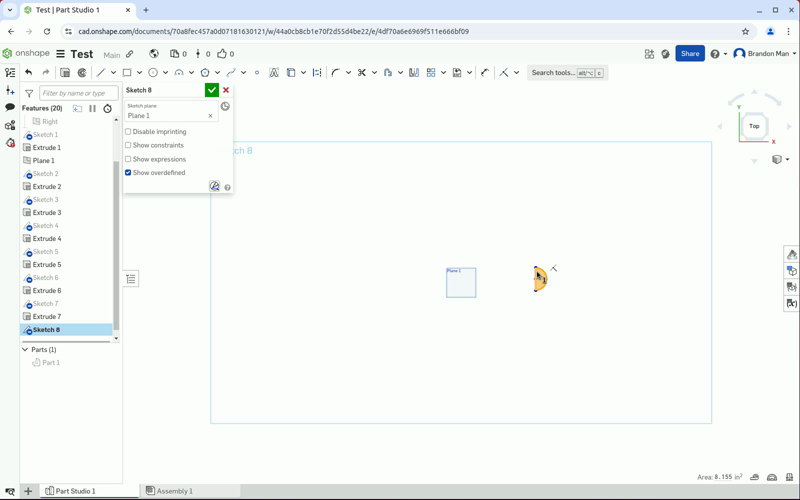
mouse_move(73, 352)
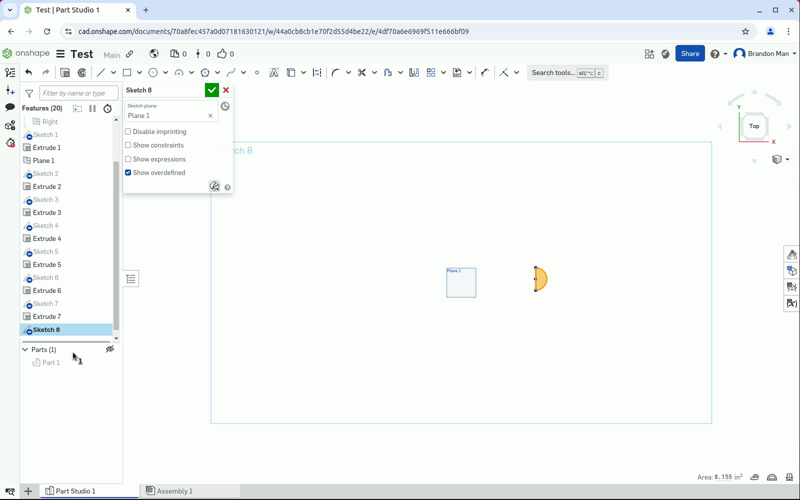
key(shift+y)
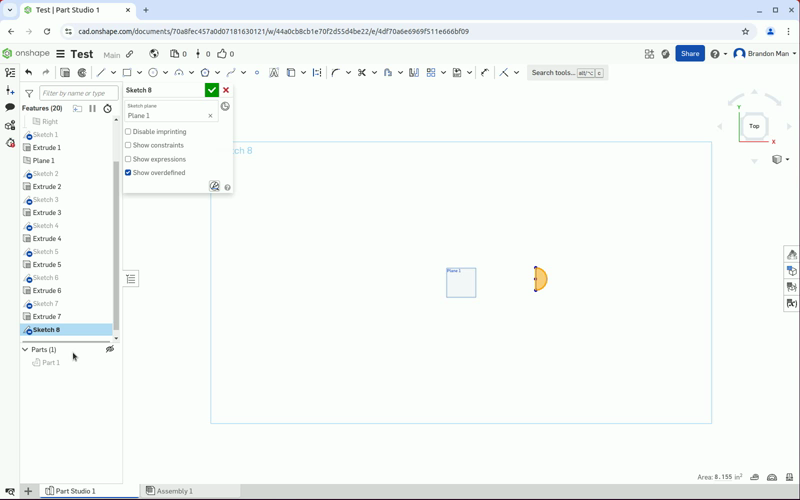
key(shift+e)
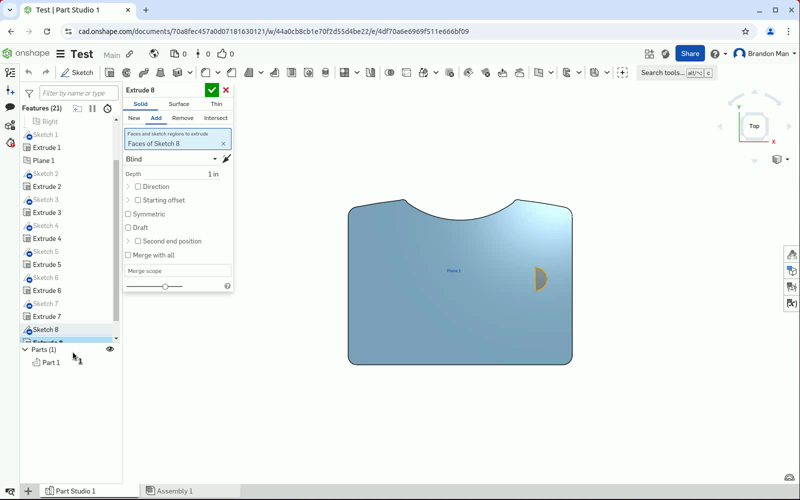
mouse_move(143, 106)
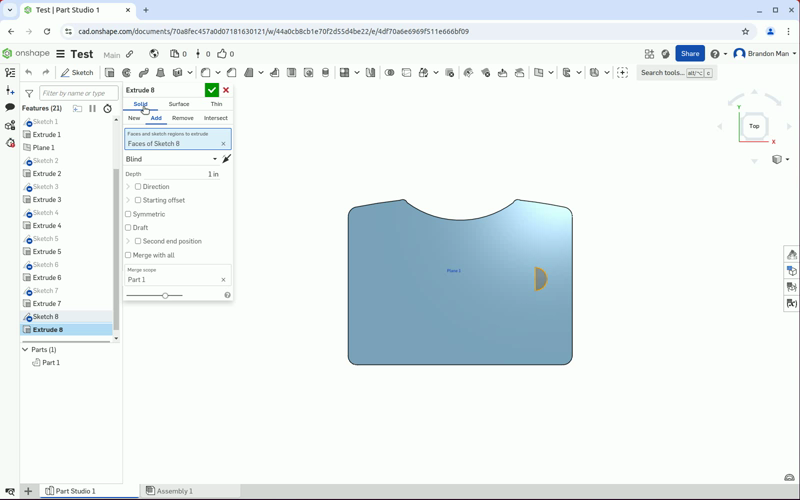
click(143, 106)
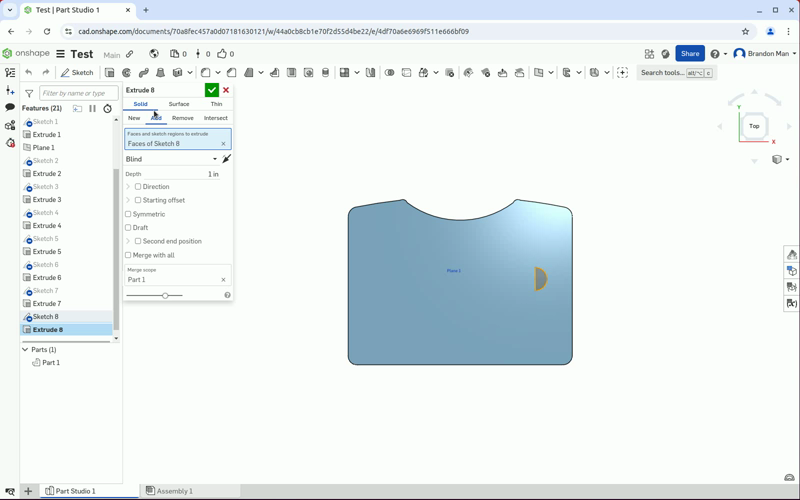
mouse_move(186, 120)
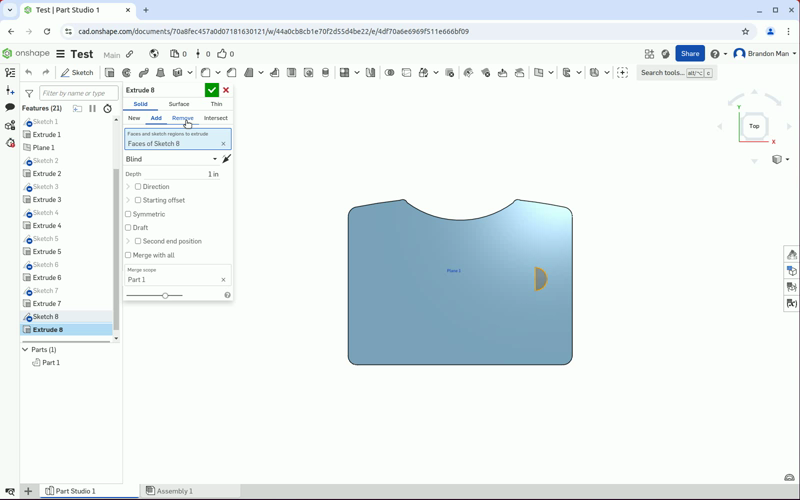
click(186, 120)
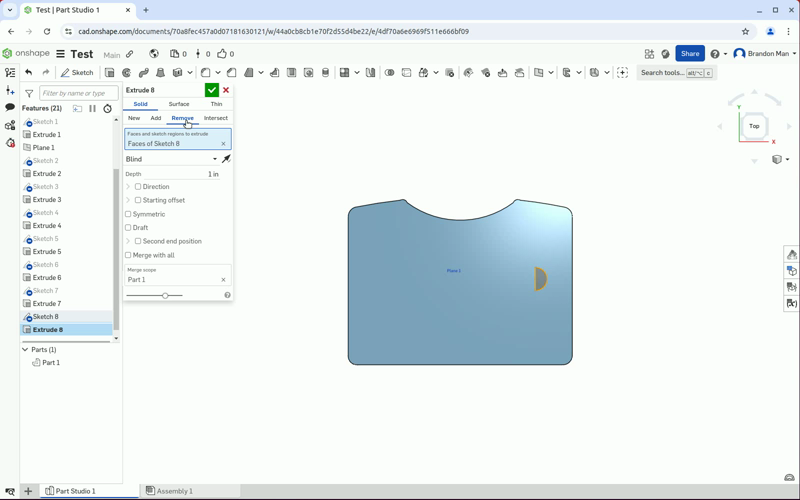
key(tab, 4)
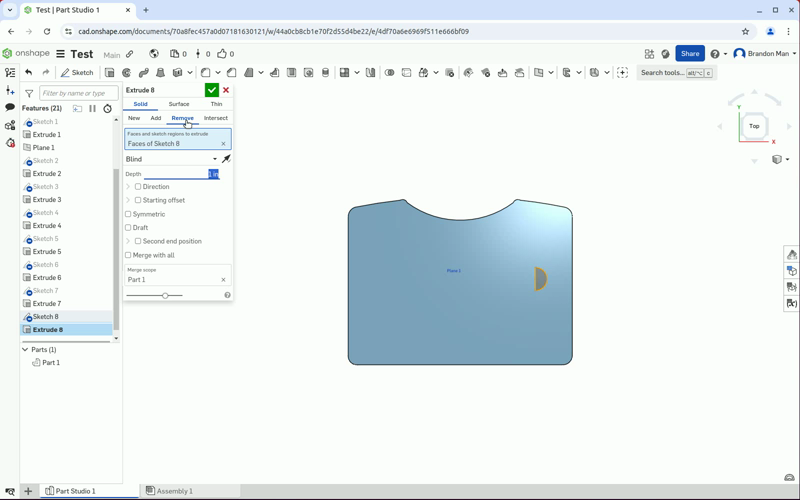
text(4.333)
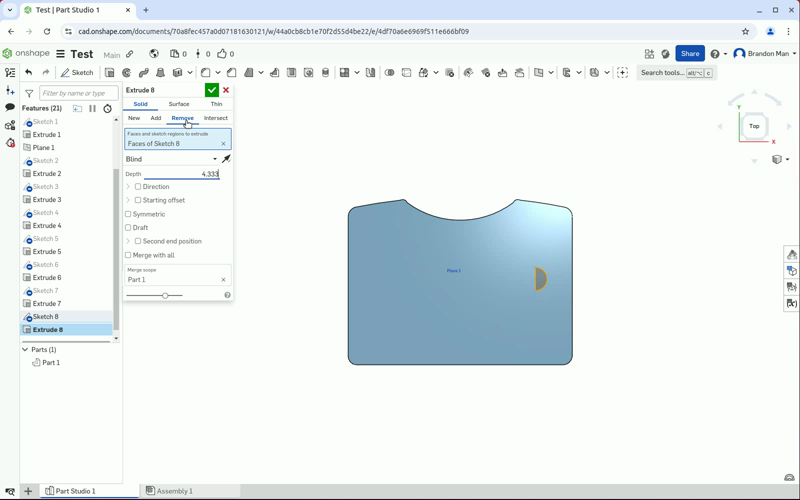
key(tab, 6)
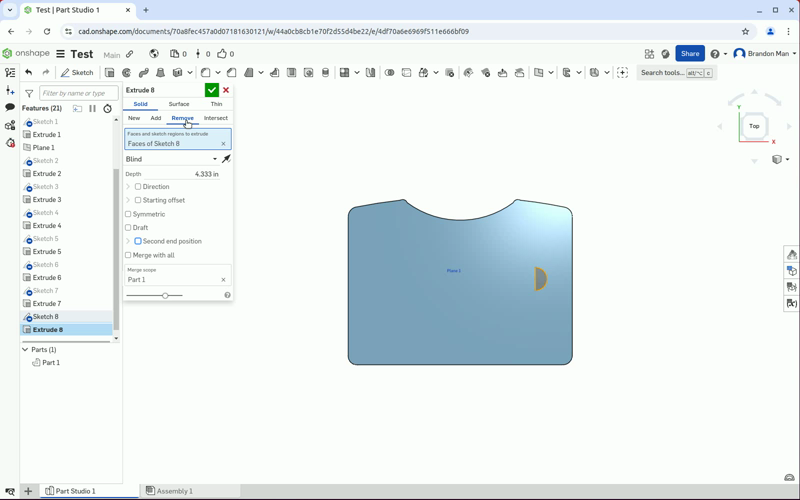
key(space)
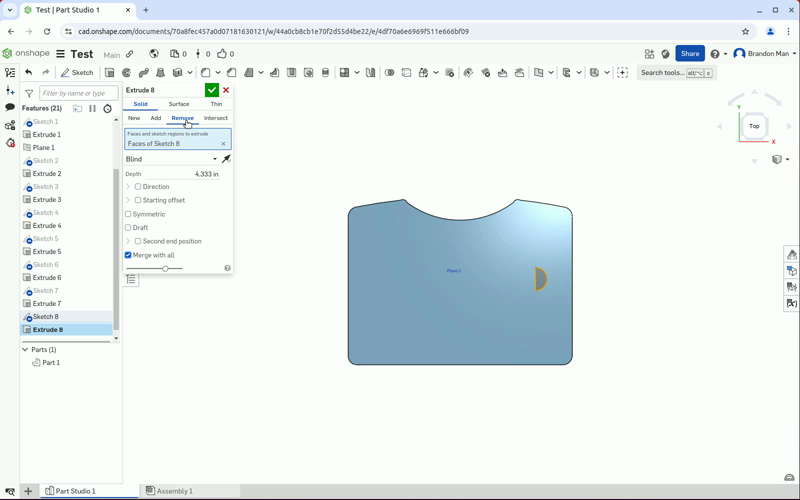
key(enter)
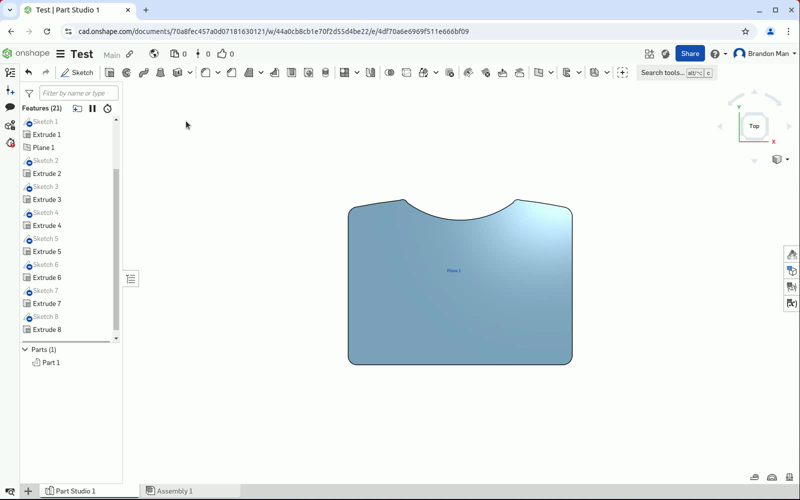
key(shift+h)
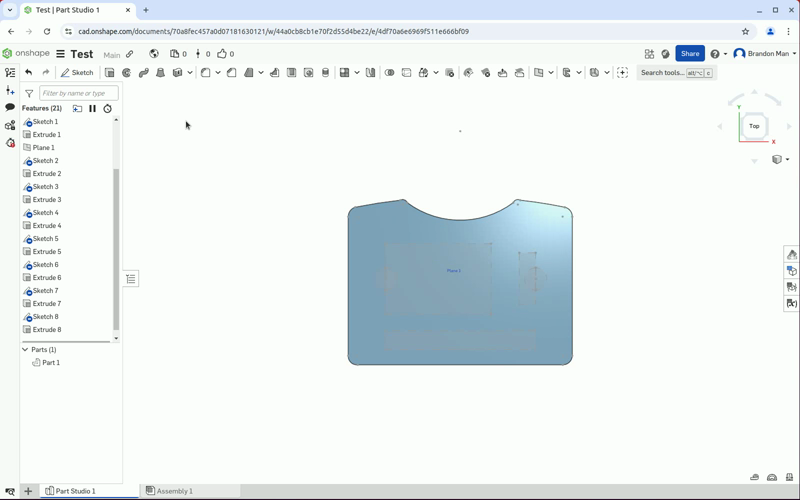
key(shift+h)
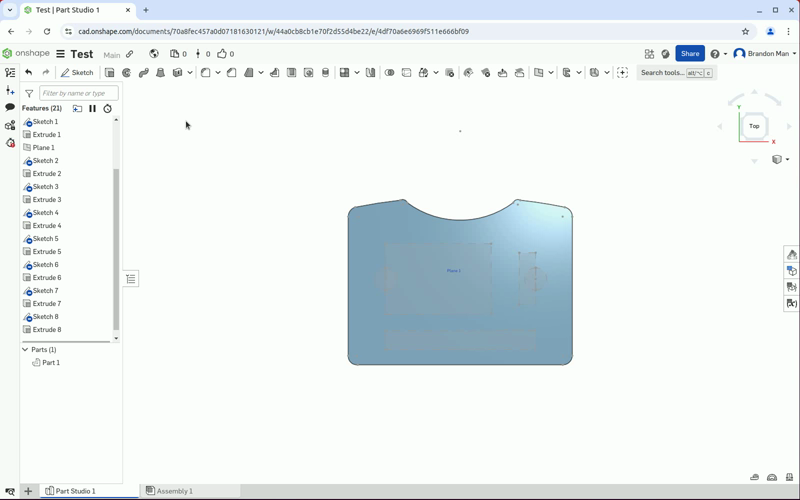
key(shift+7)
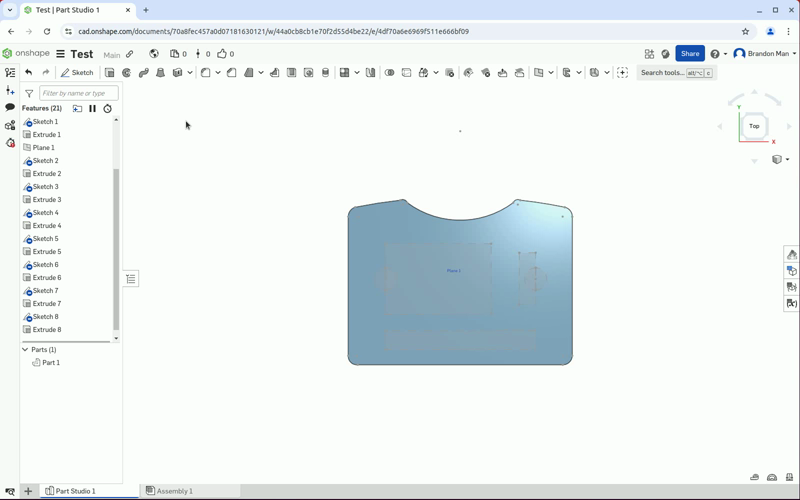
key(up, 3)
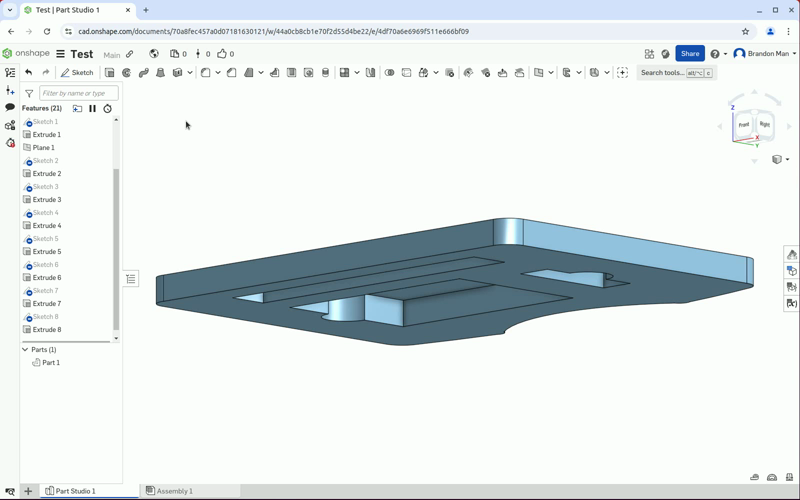
key(left, 3)
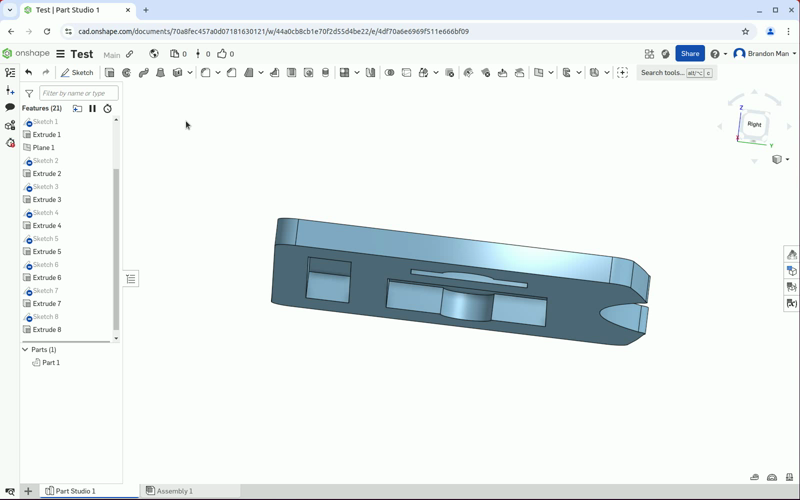
key(right, 3)
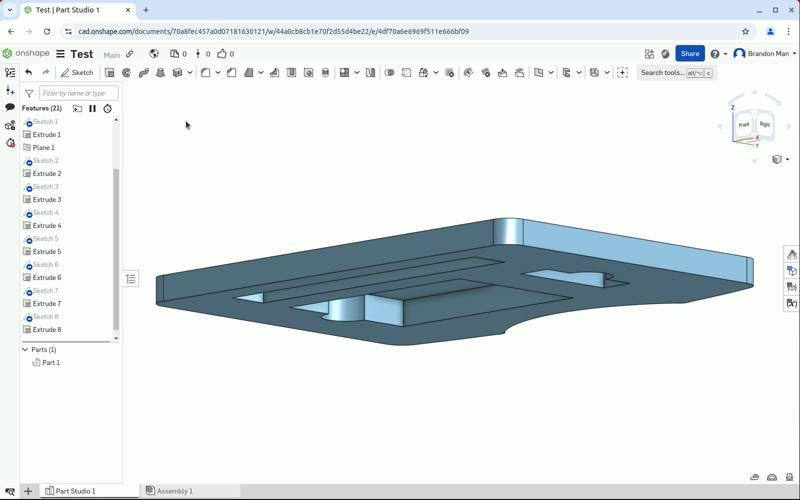
key(down, 3)
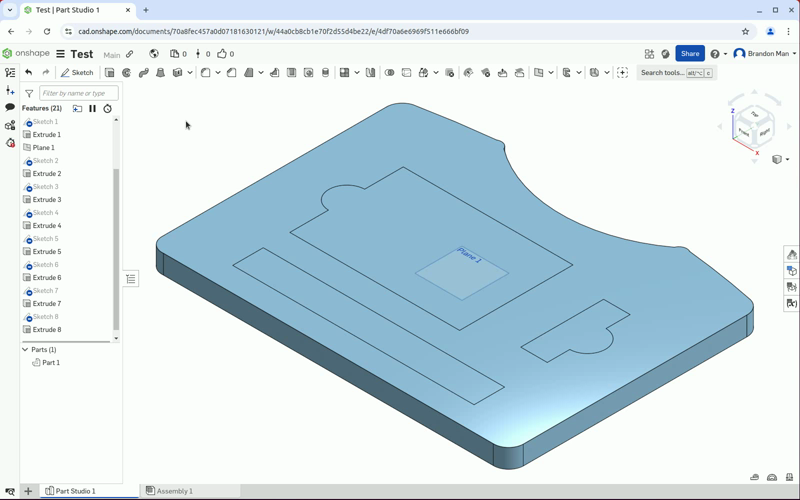
mouse_move(69, 124)
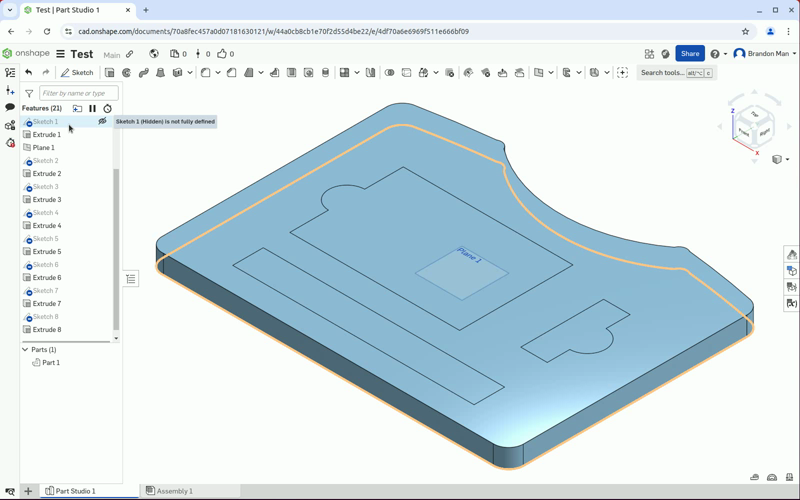
click(69, 124)